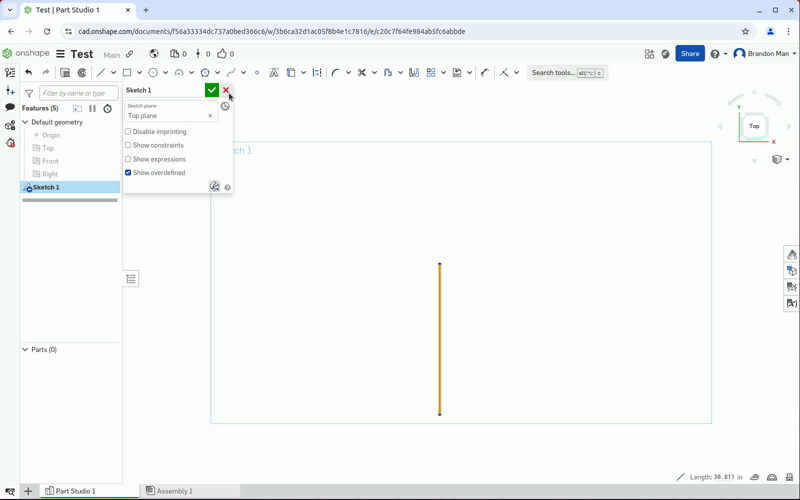
key(shift+h)
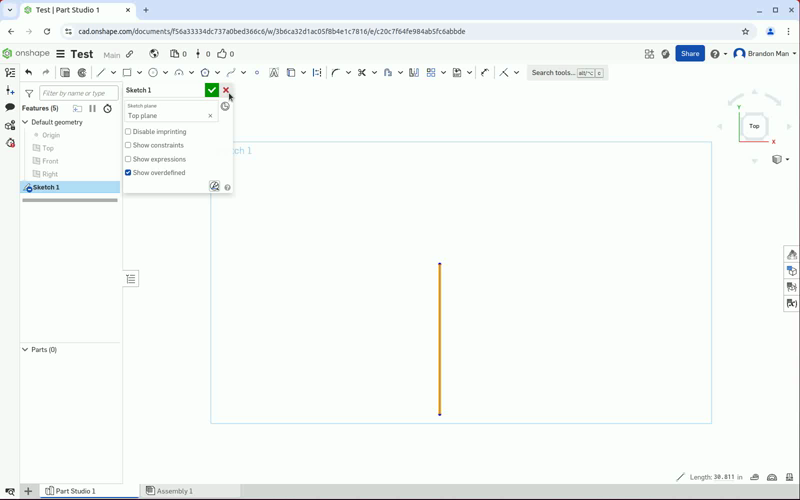
key(shift+s)
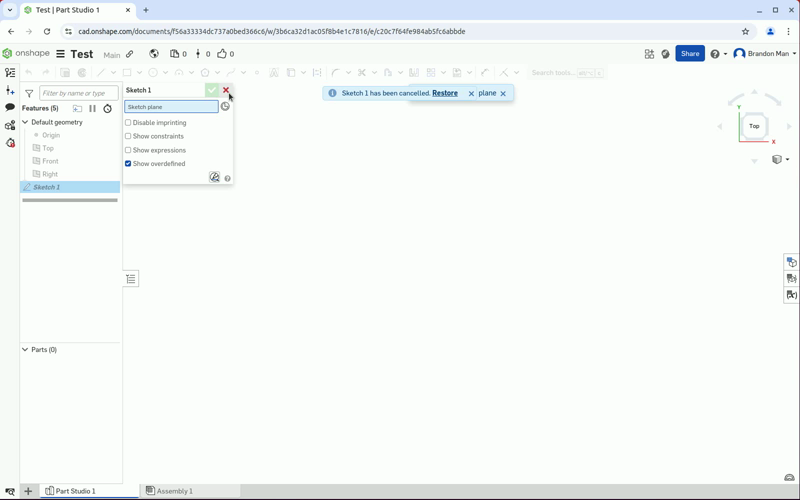
mouse_move(73, 150)
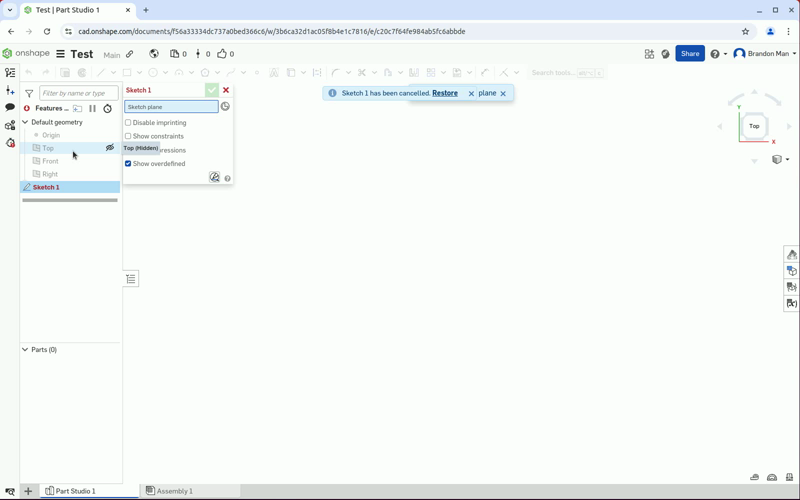
click(73, 150)
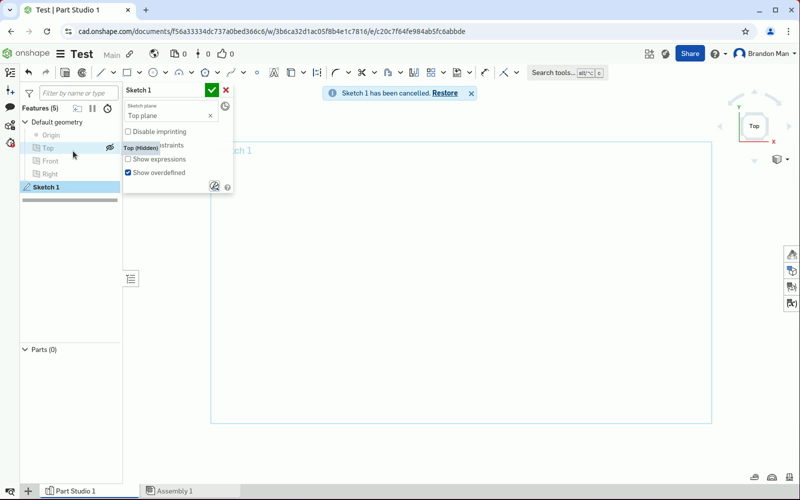
mouse_move(73, 352)
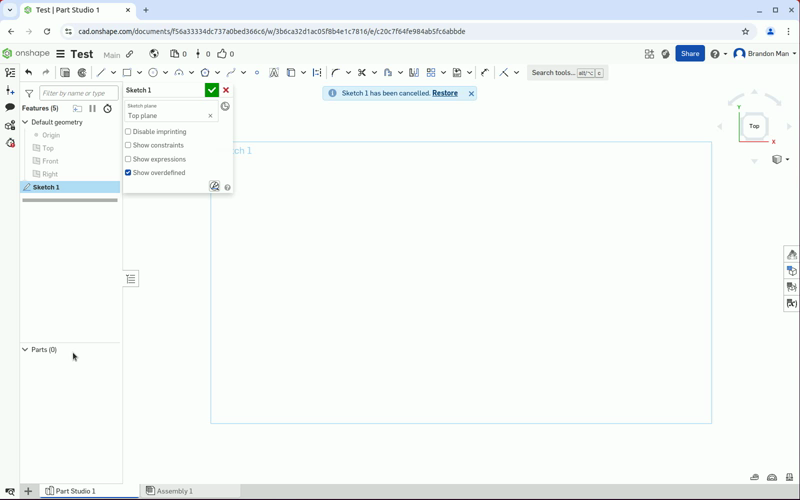
key(y)
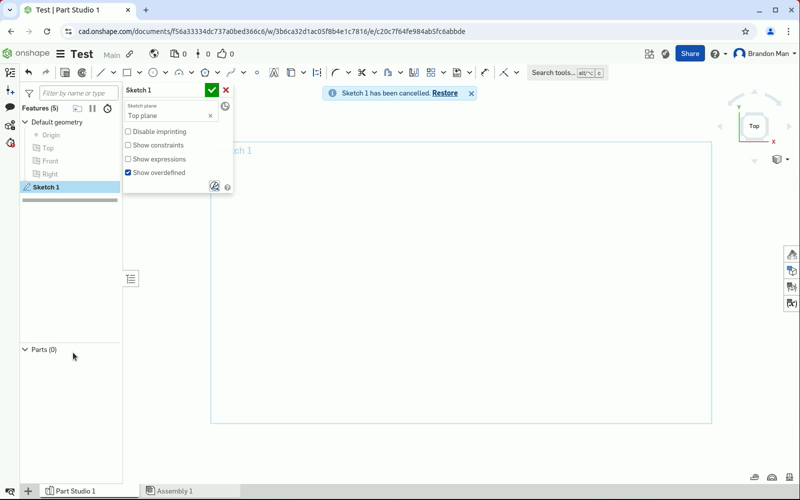
key(l)
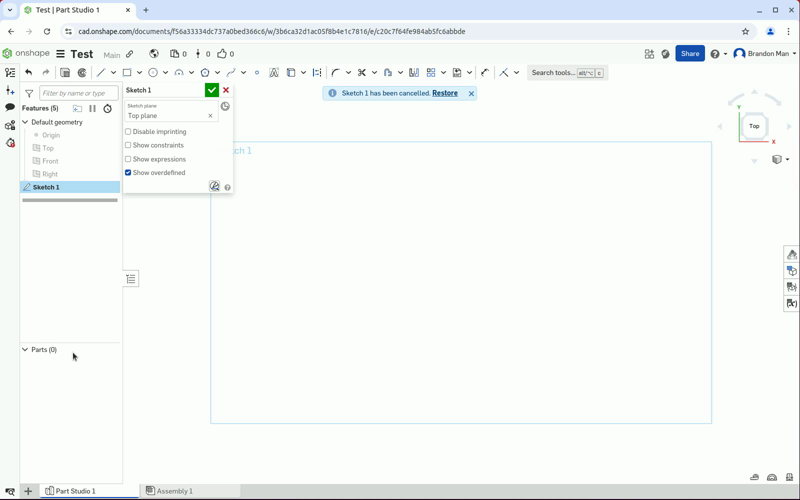
key_down(shift)
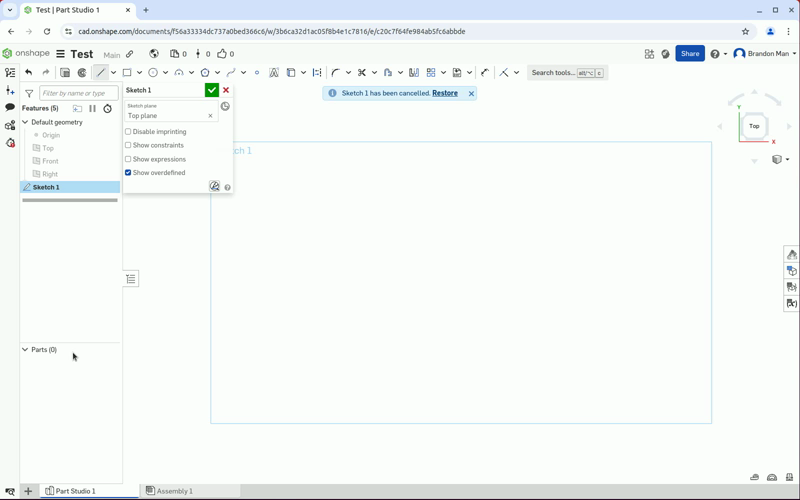
mouse_move(353, 273)
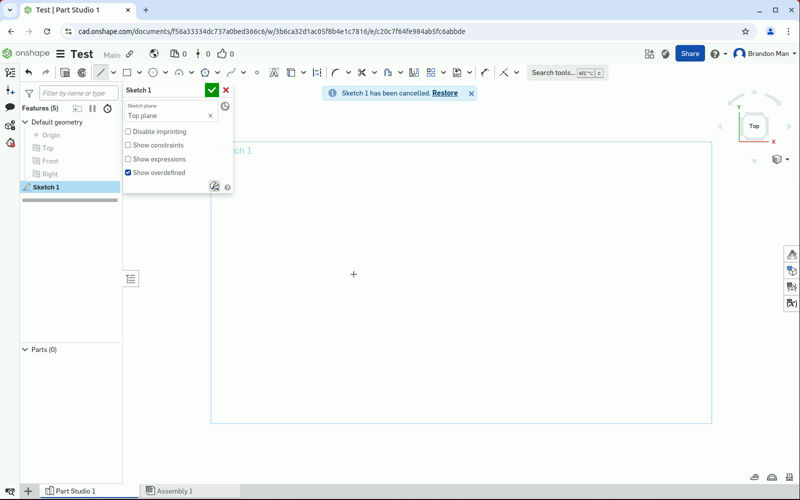
click(353, 273)
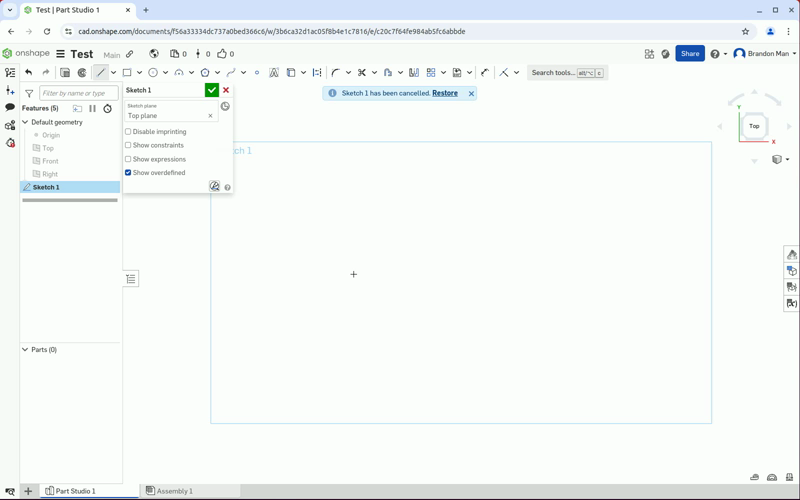
key_up(shift)
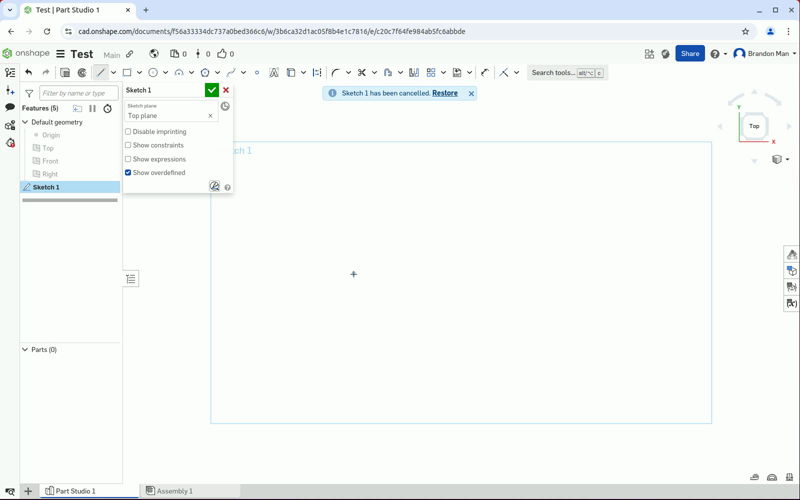
key_down(shift)
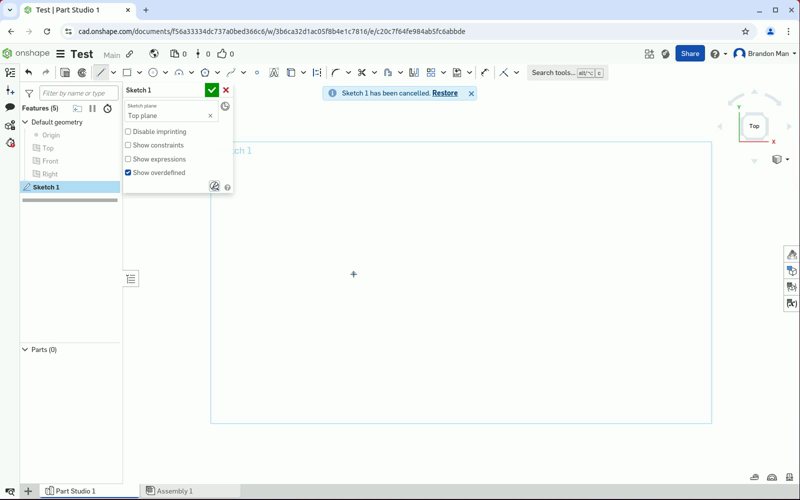
mouse_move(565, 273)
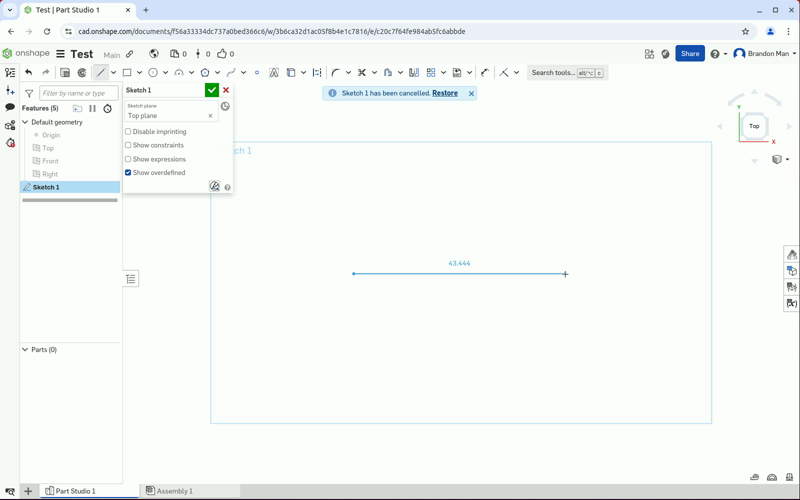
click(565, 273)
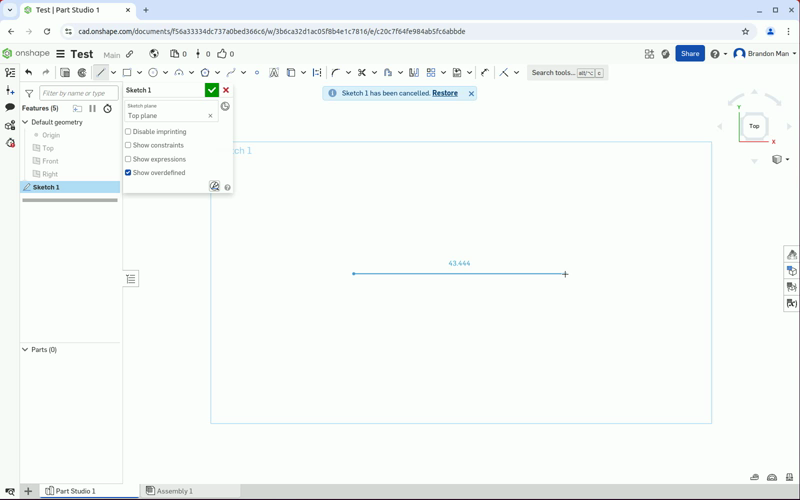
key_up(shift)
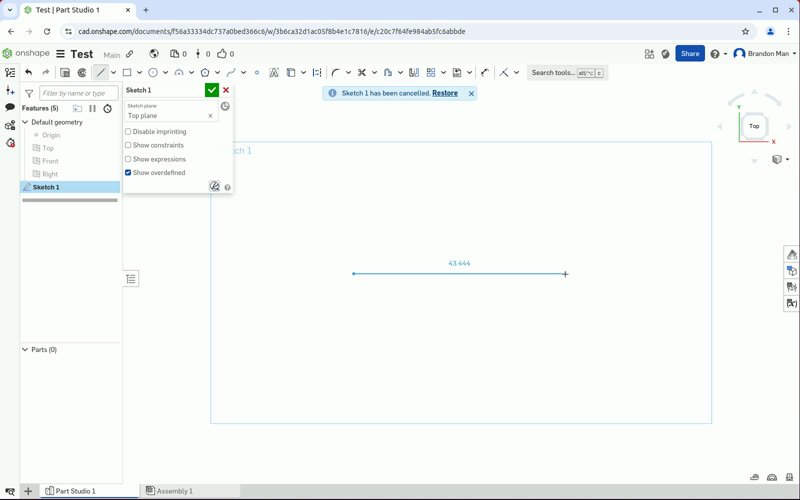
key_down(shift)
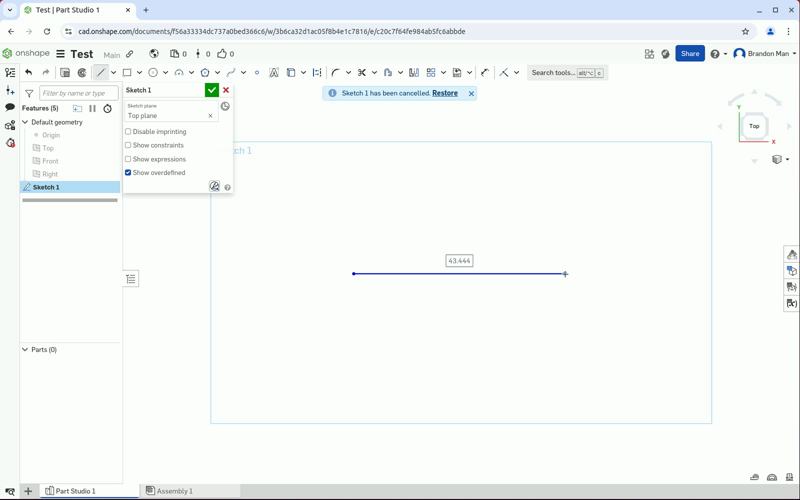
mouse_move(589, 273)
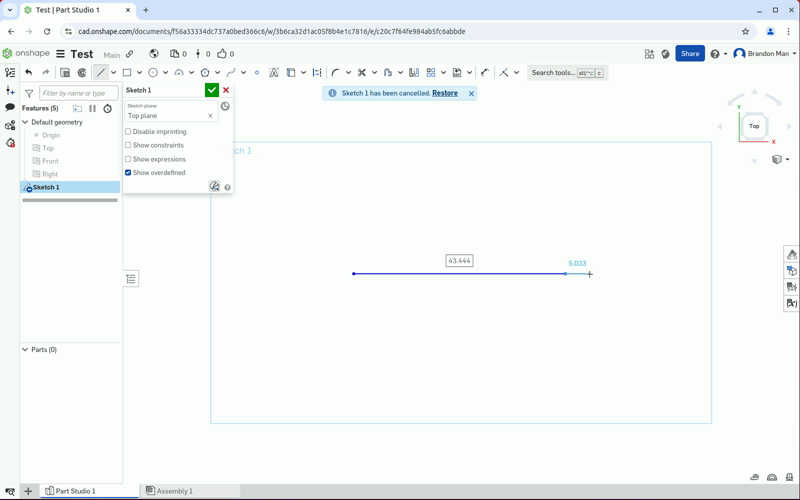
mouse_move(565, 249)
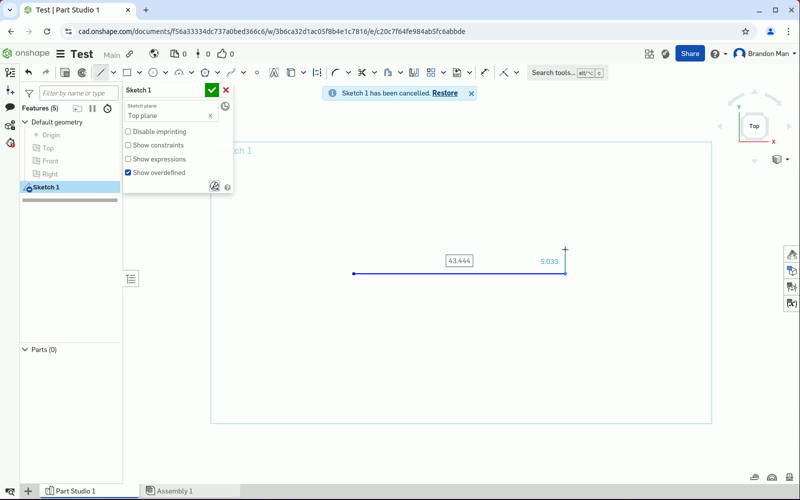
click(565, 249)
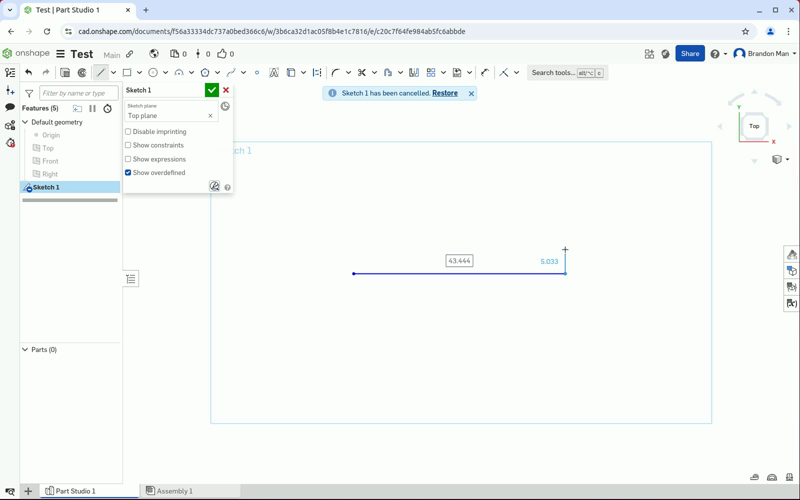
key_up(shift)
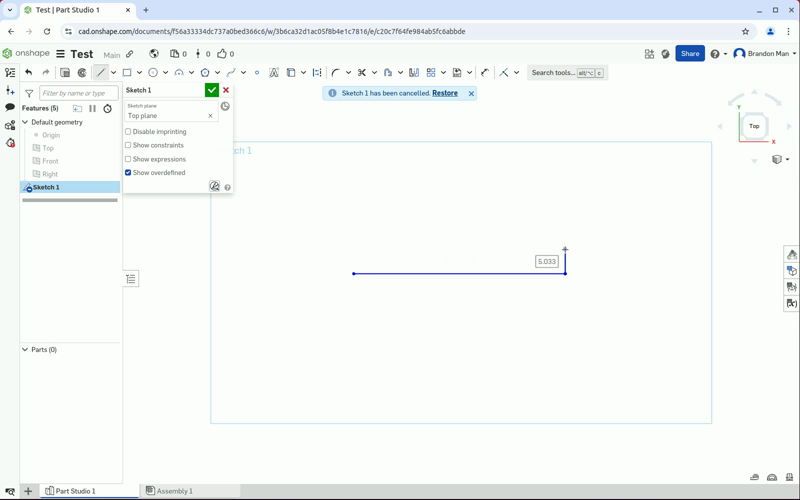
key_down(shift)
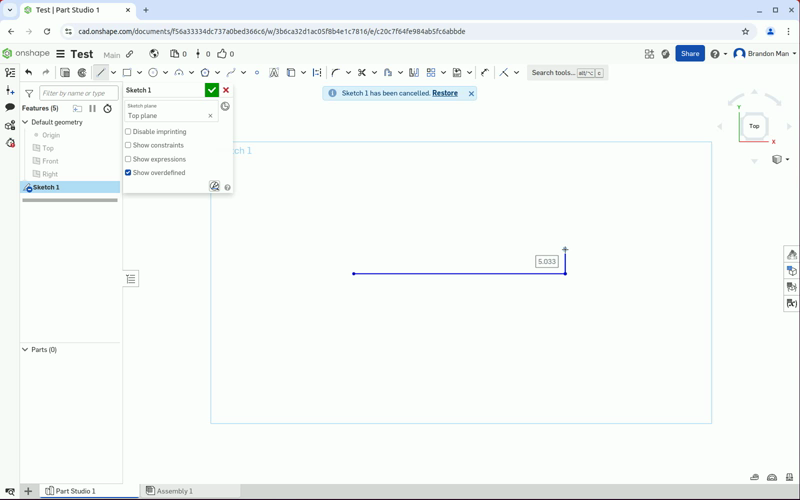
mouse_move(353, 249)
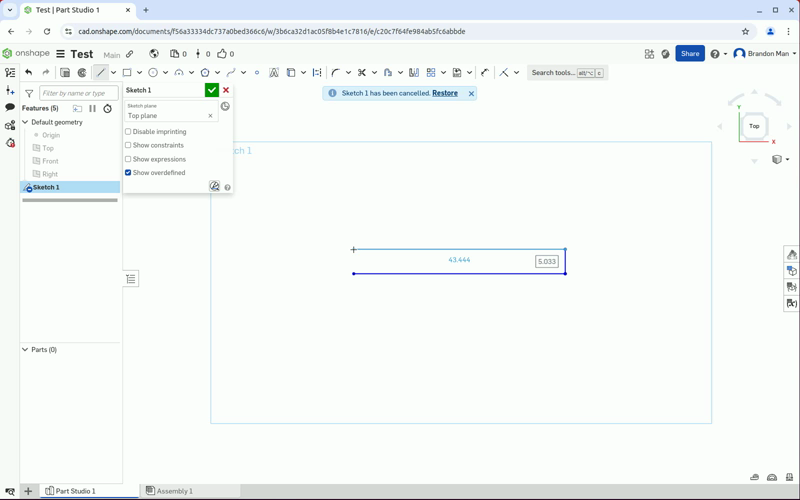
click(353, 249)
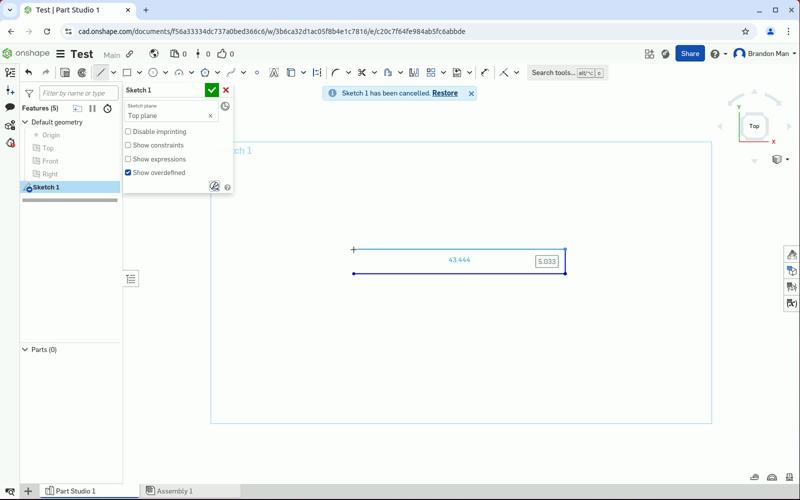
key_up(shift)
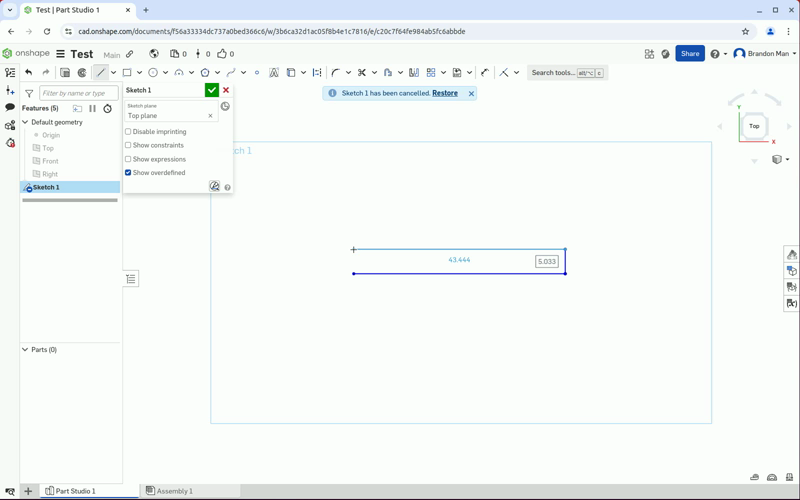
mouse_move(383, 249)
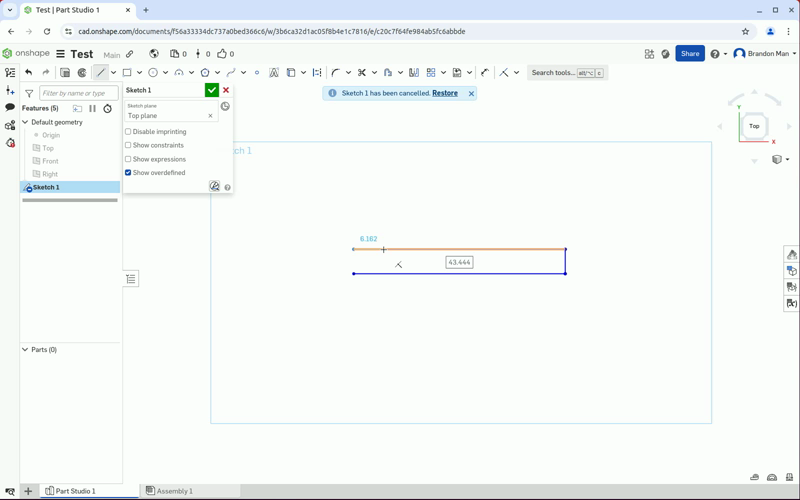
key_down(shift)
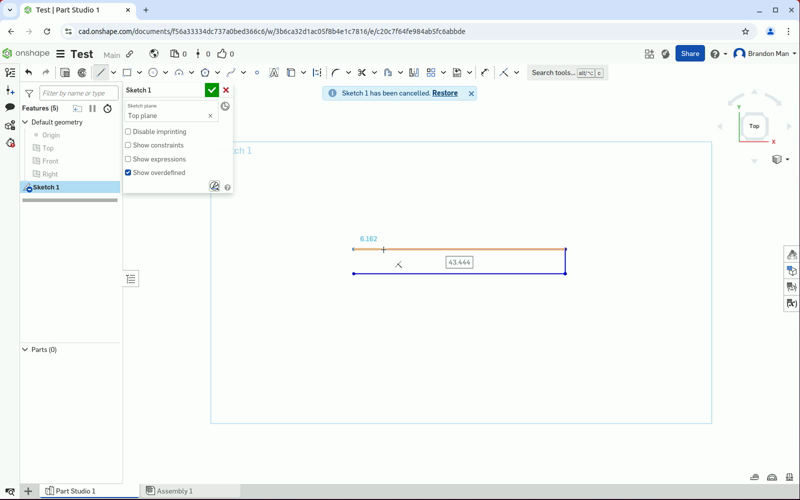
mouse_move(353, 273)
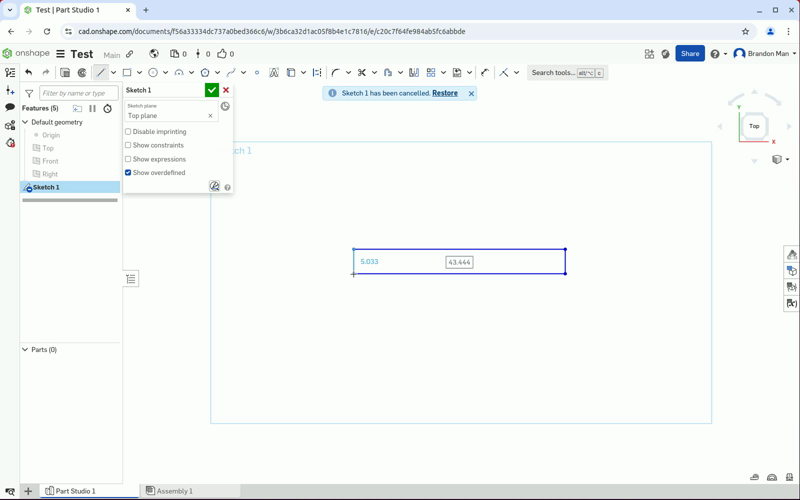
key_up(shift)
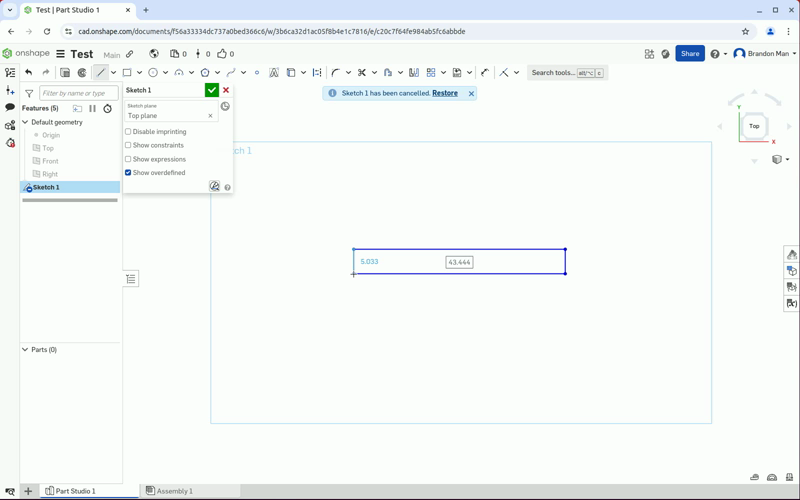
click(353, 273)
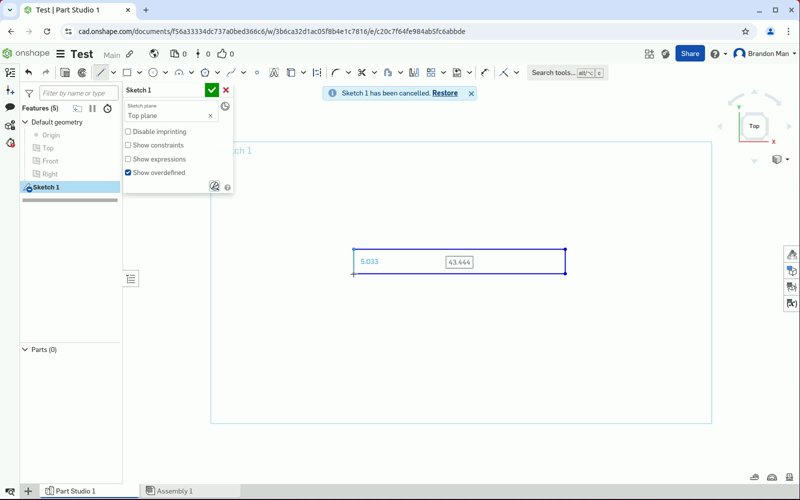
key(esc)
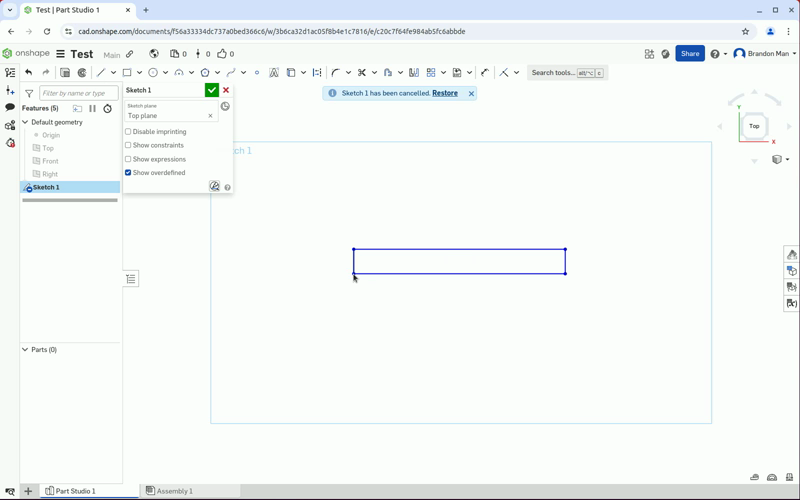
mouse_move(381, 268)
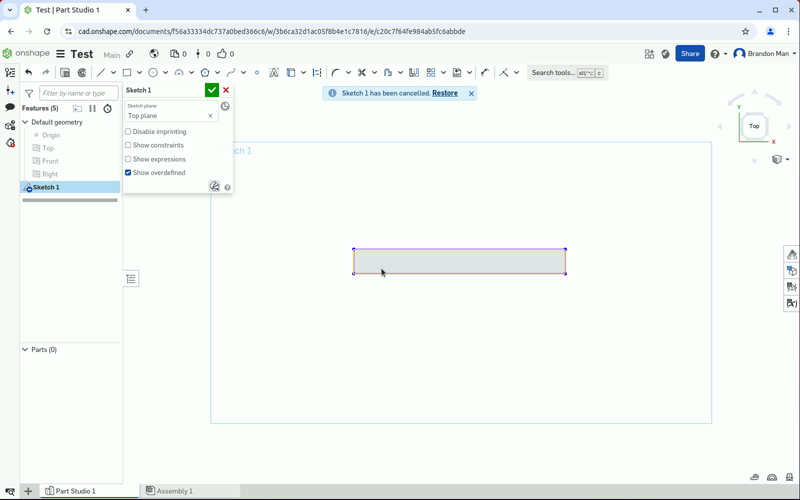
click(381, 268)
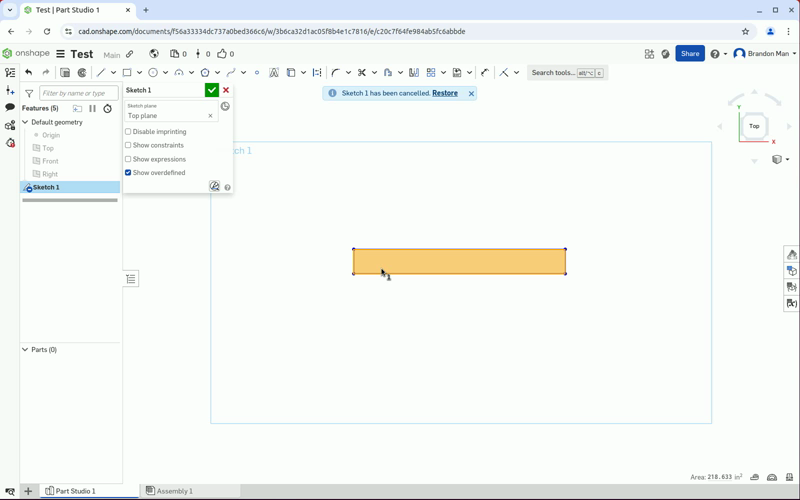
mouse_move(73, 352)
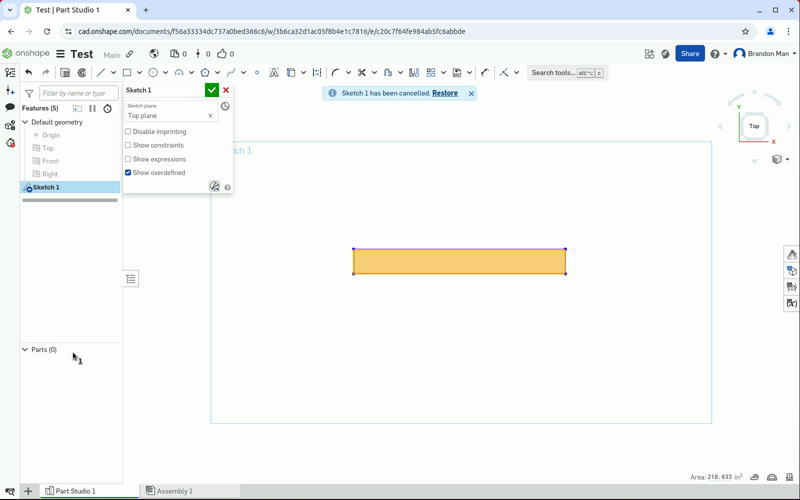
key(shift+y)
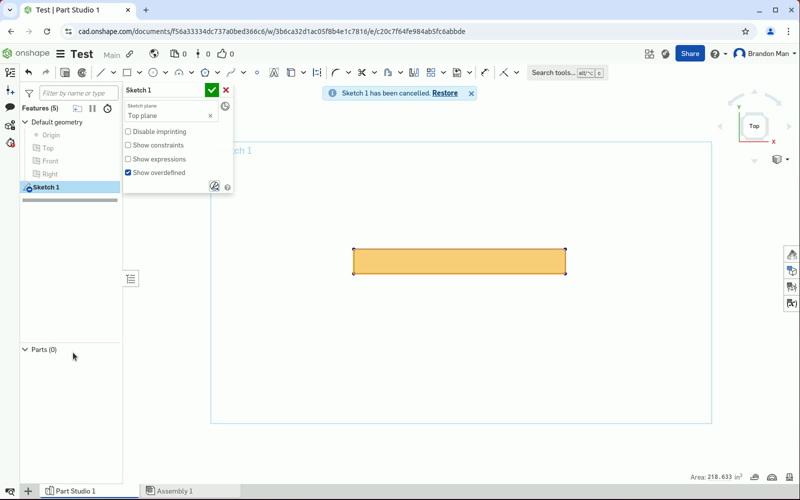
key(shift+e)
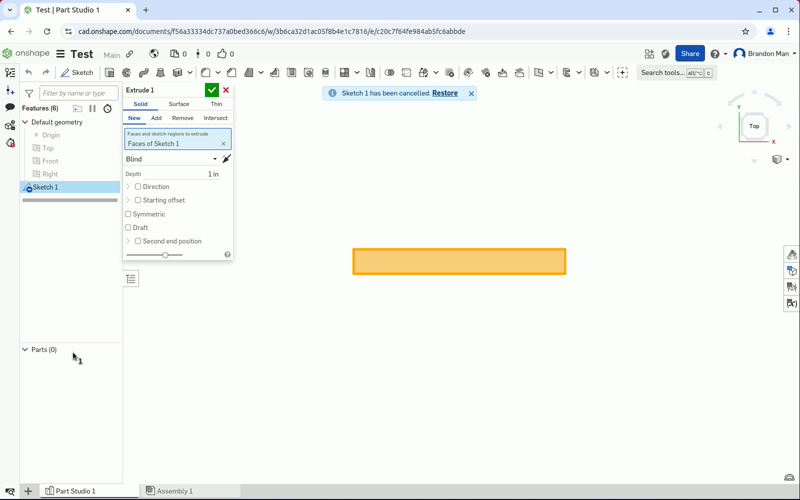
mouse_move(143, 106)
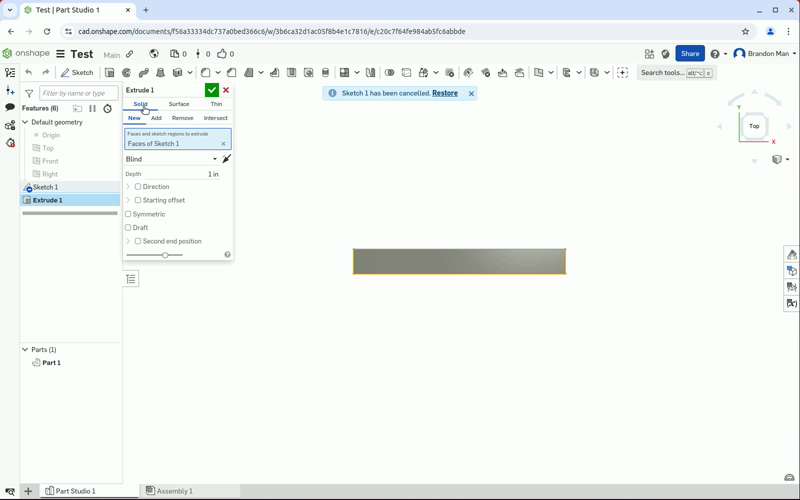
click(143, 106)
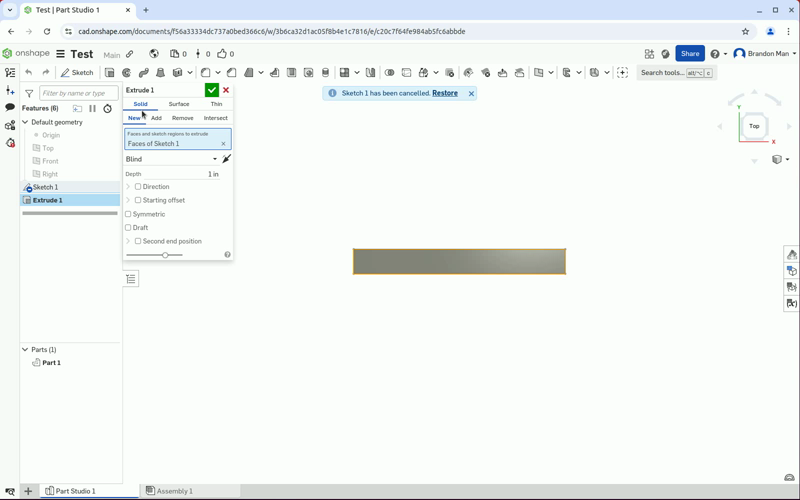
mouse_move(137, 120)
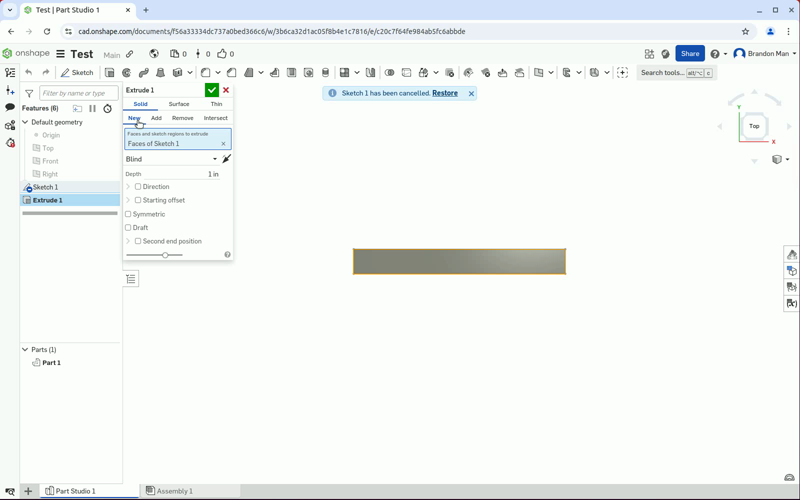
click(137, 120)
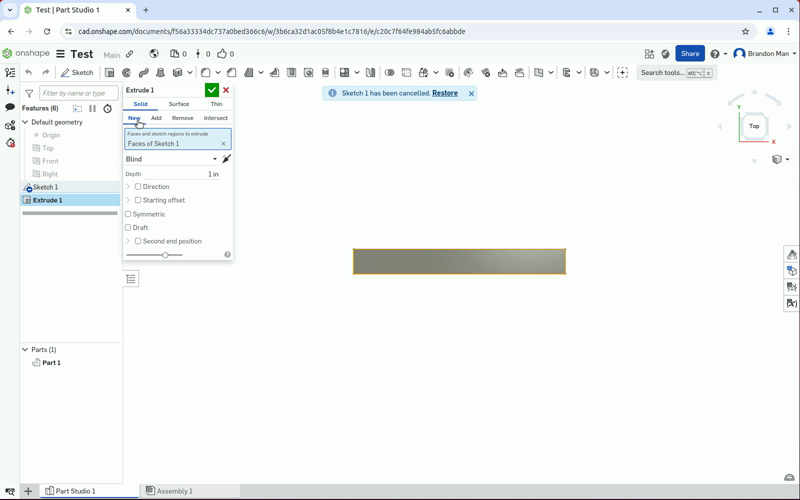
key(tab, 4)
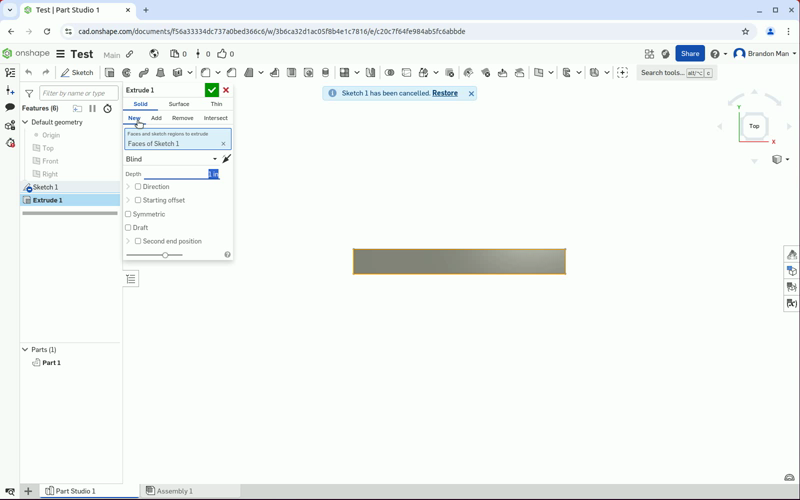
text(0.722)
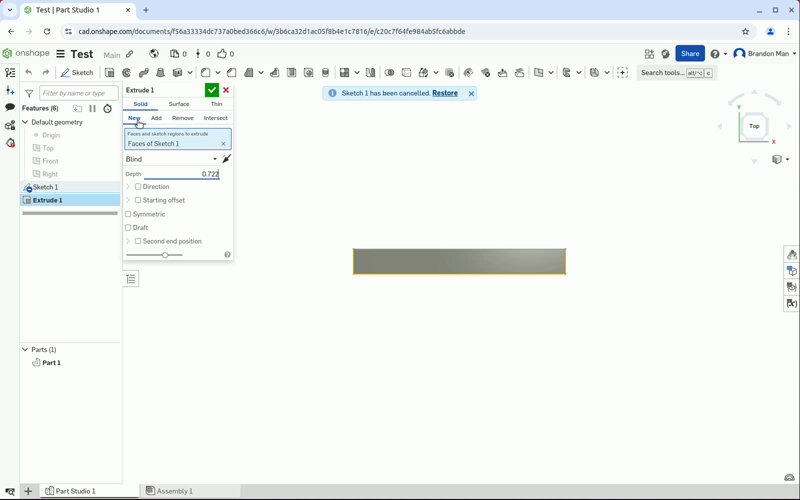
key(enter)
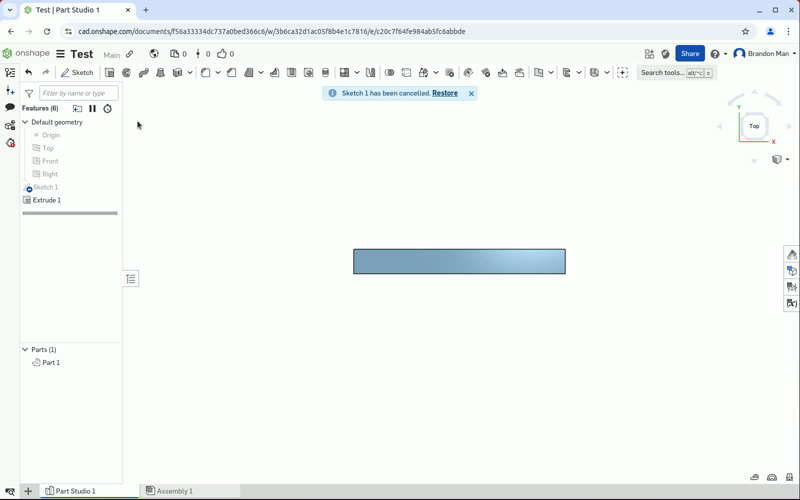
key(shift+h)
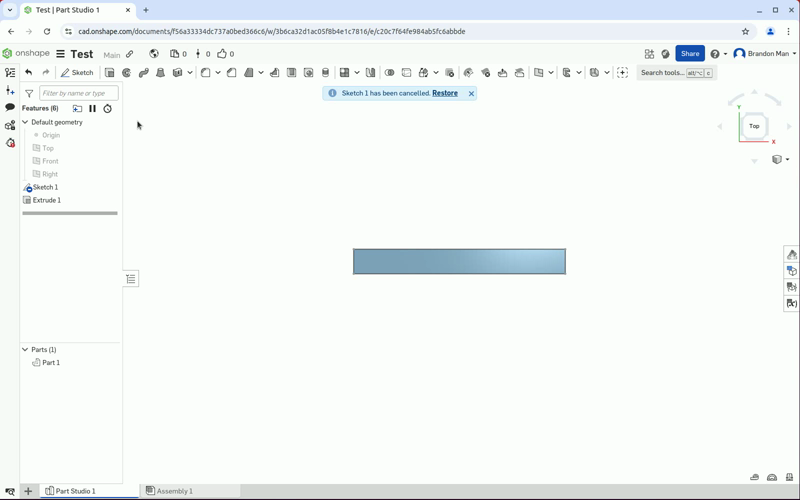
key(shift+h)
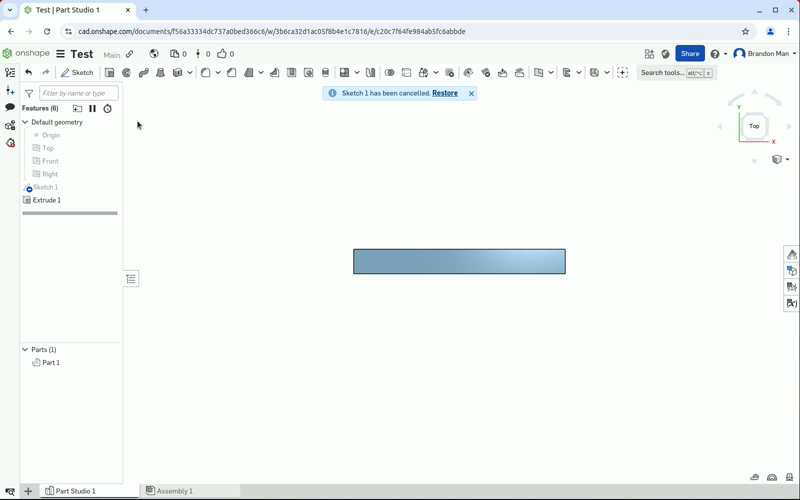
mouse_move(73, 189)
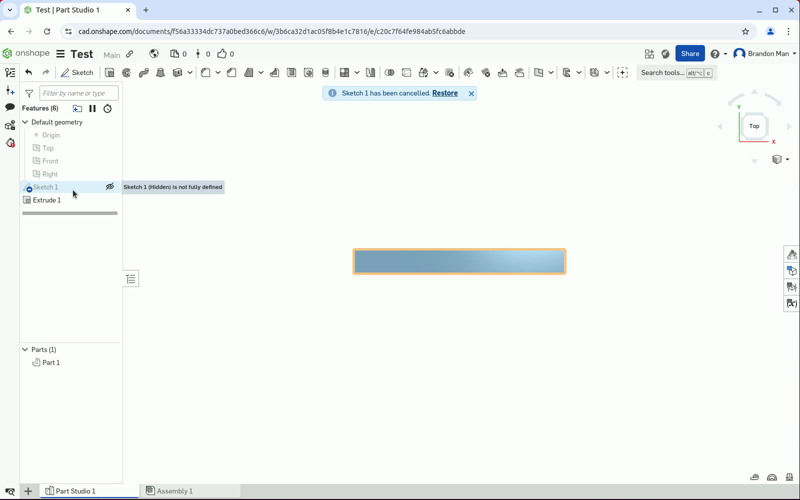
click(73, 189)
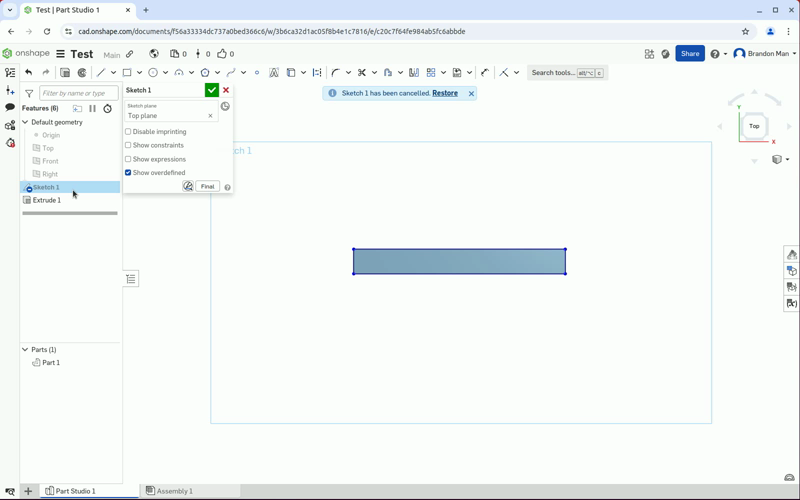
mouse_move(229, 92)
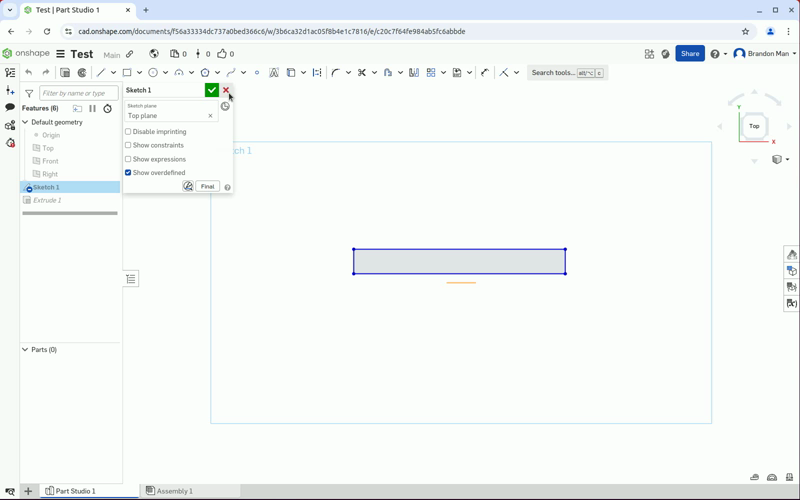
click(229, 92)
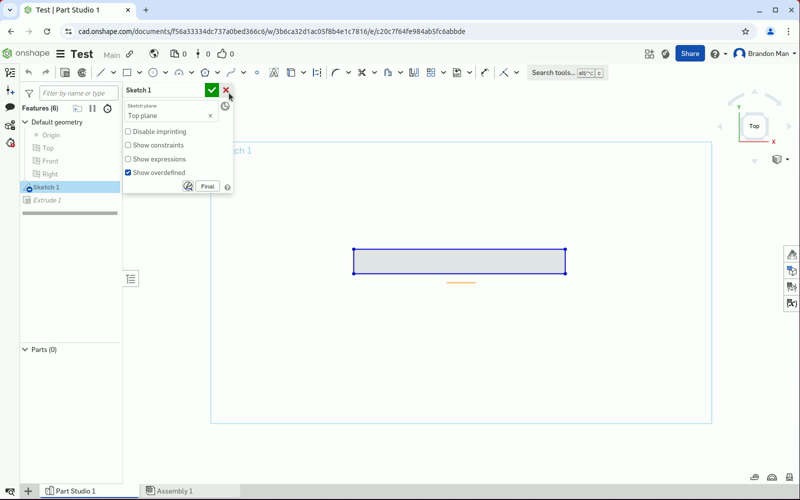
key(shift+s)
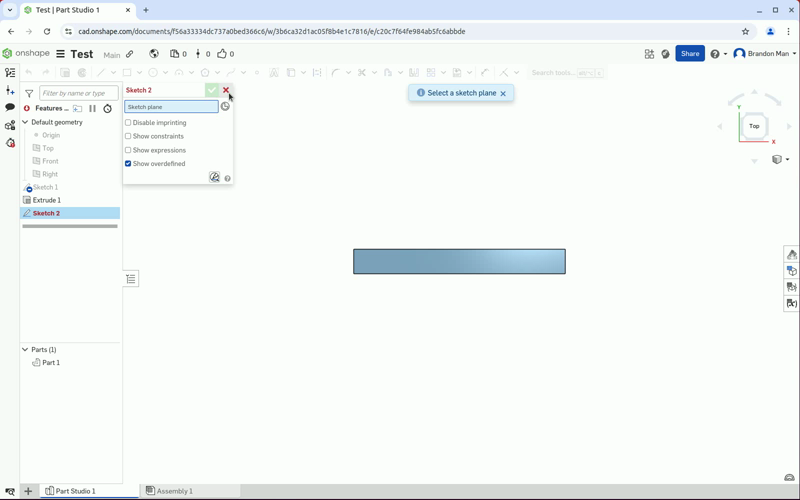
mouse_move(73, 150)
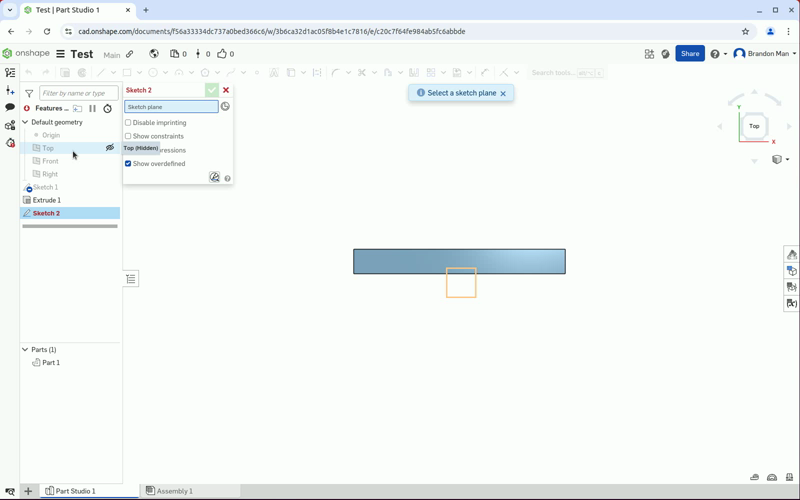
click(73, 150)
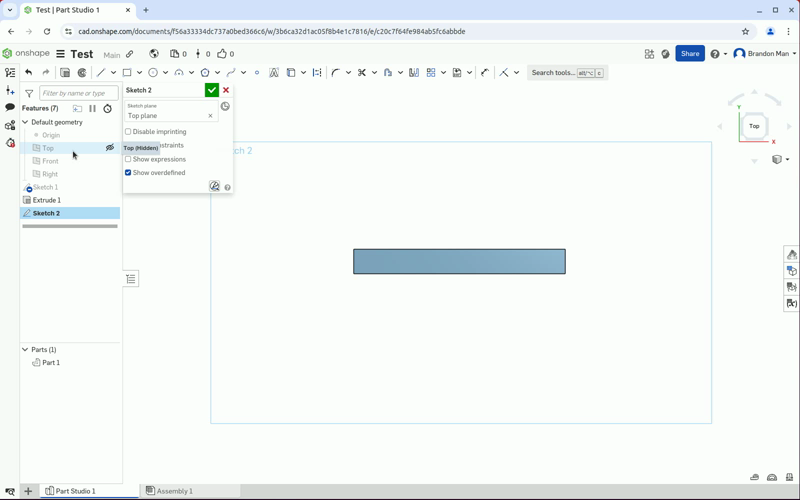
mouse_move(73, 352)
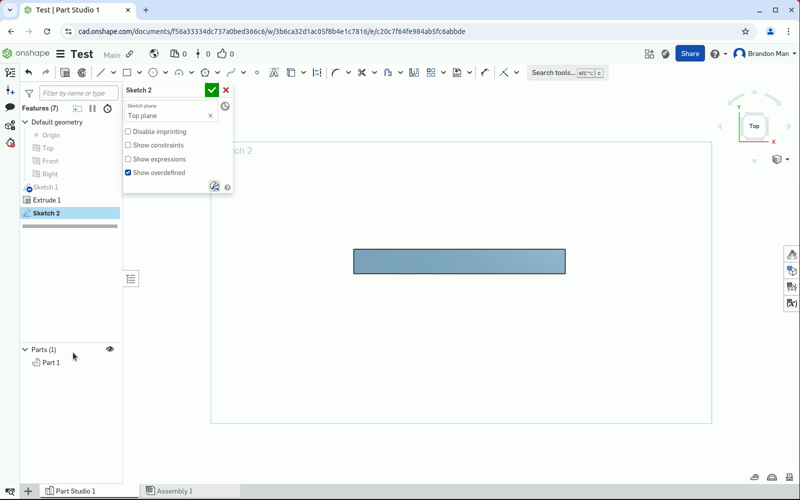
key(y)
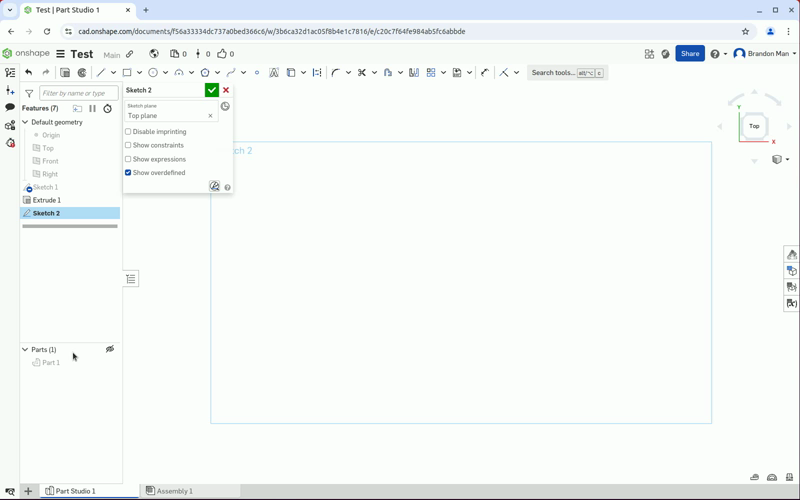
key(l)
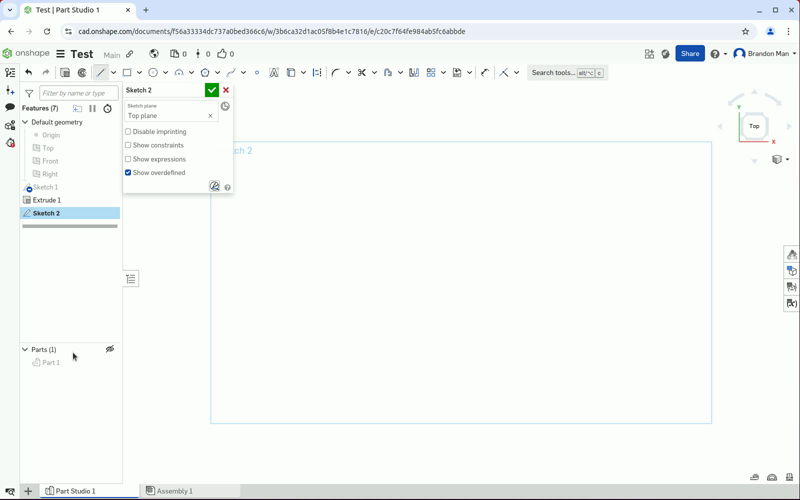
key_down(shift)
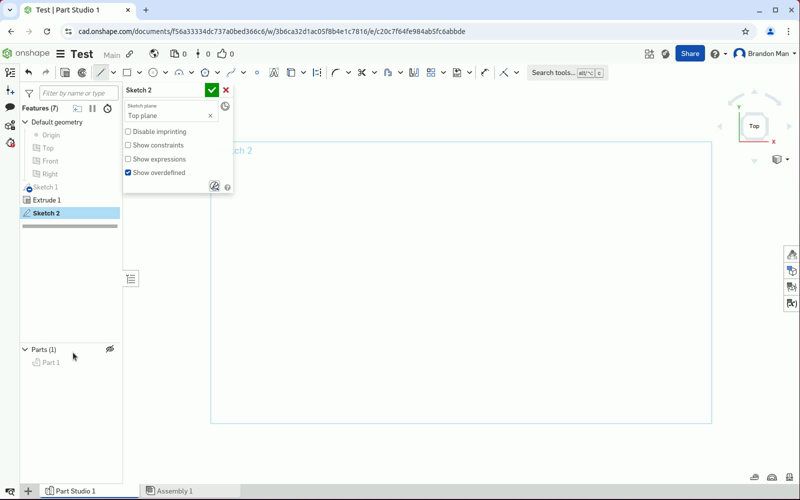
mouse_move(353, 308)
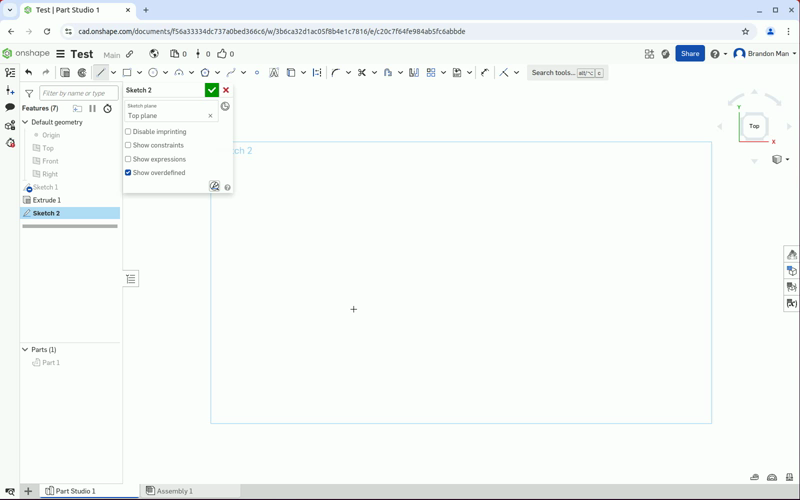
click(353, 308)
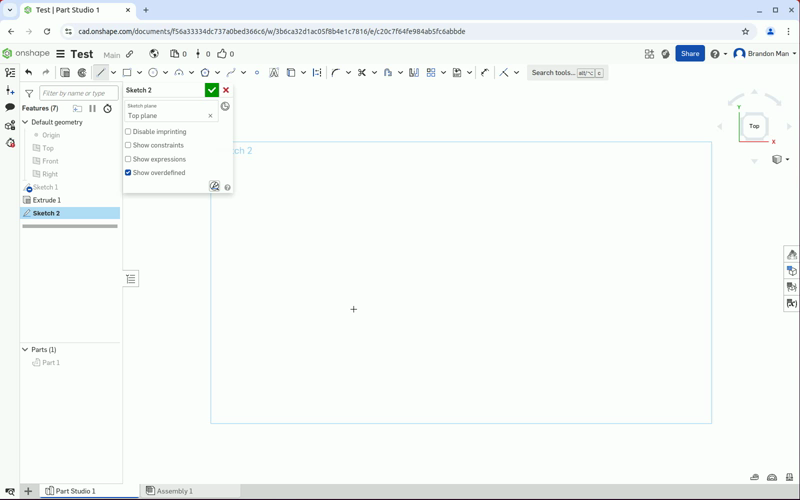
key_up(shift)
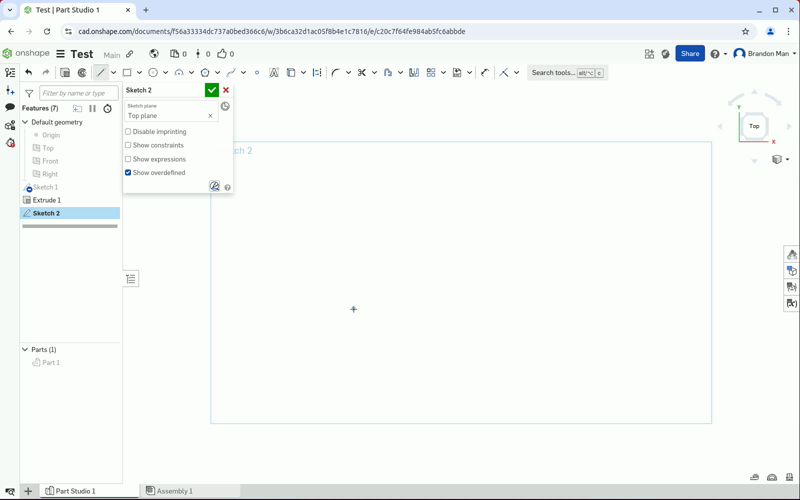
key_down(shift)
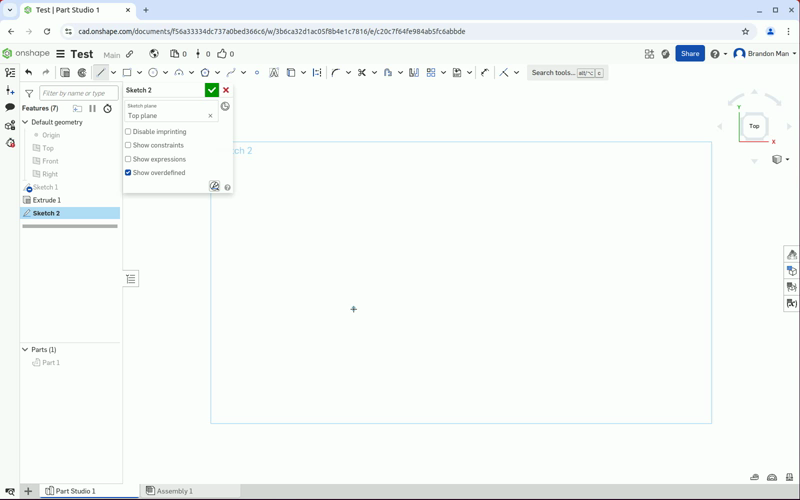
mouse_move(565, 308)
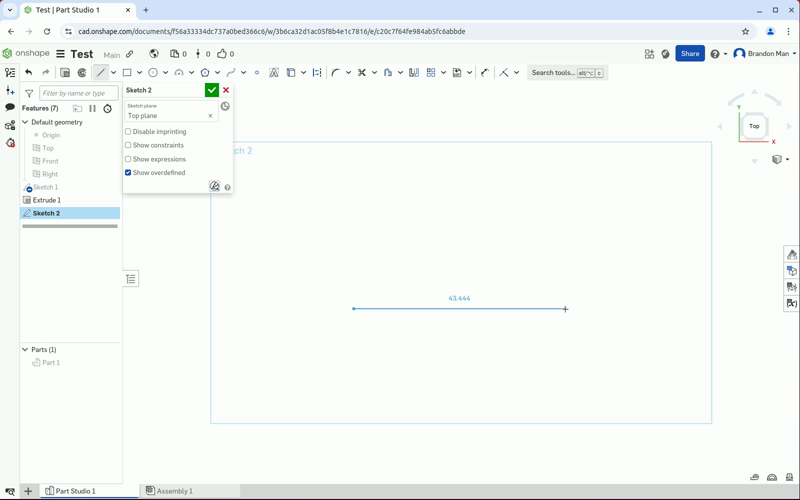
click(565, 308)
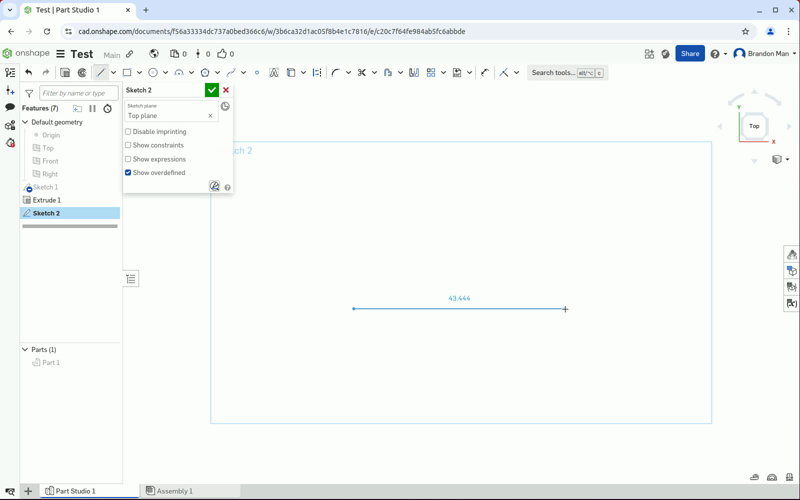
key_up(shift)
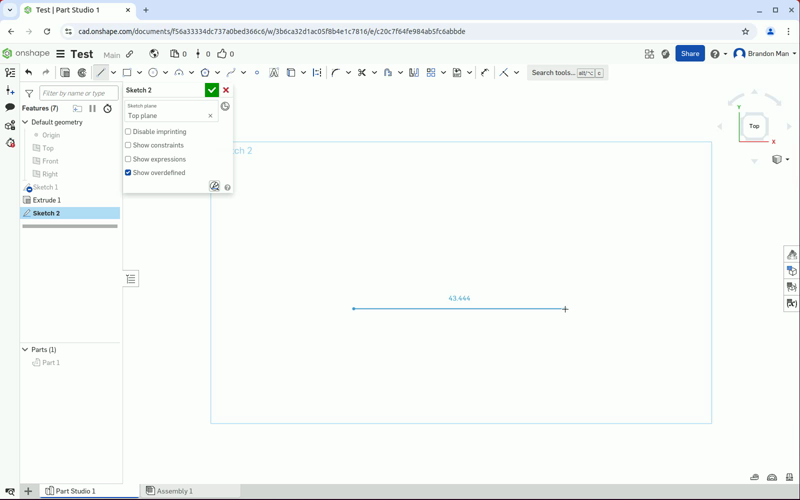
key_down(shift)
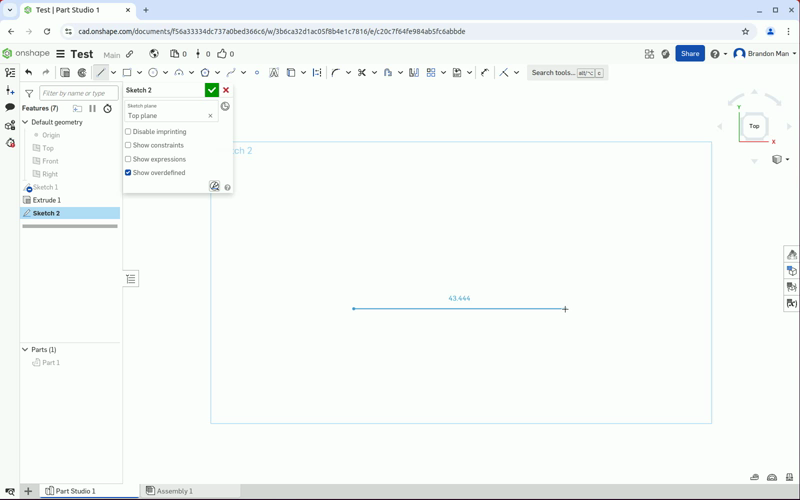
mouse_move(589, 308)
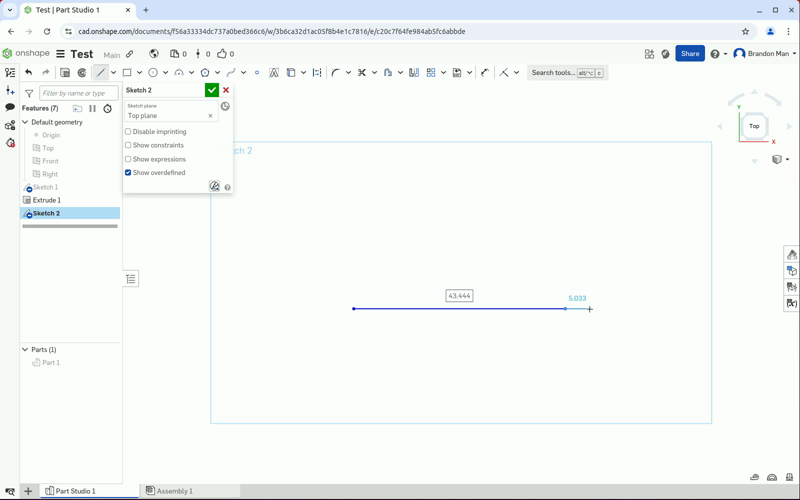
mouse_move(565, 284)
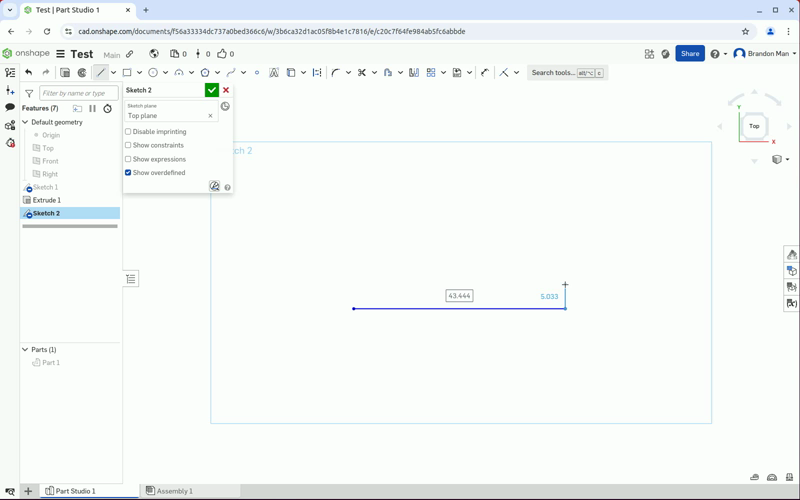
click(565, 284)
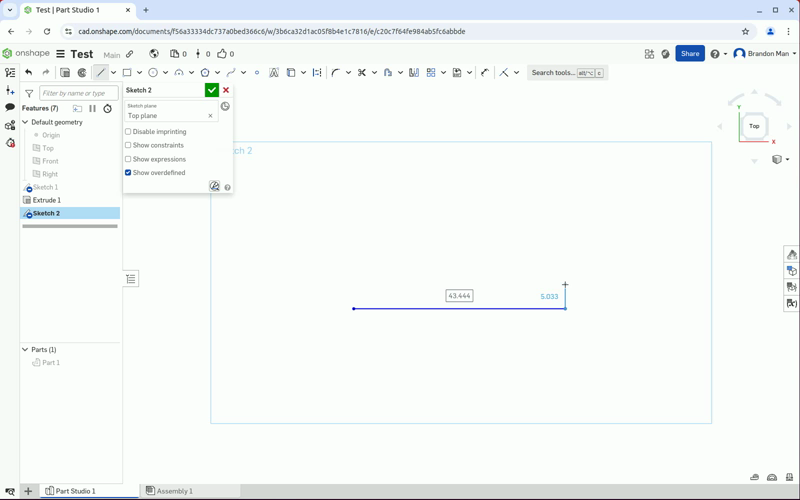
key_up(shift)
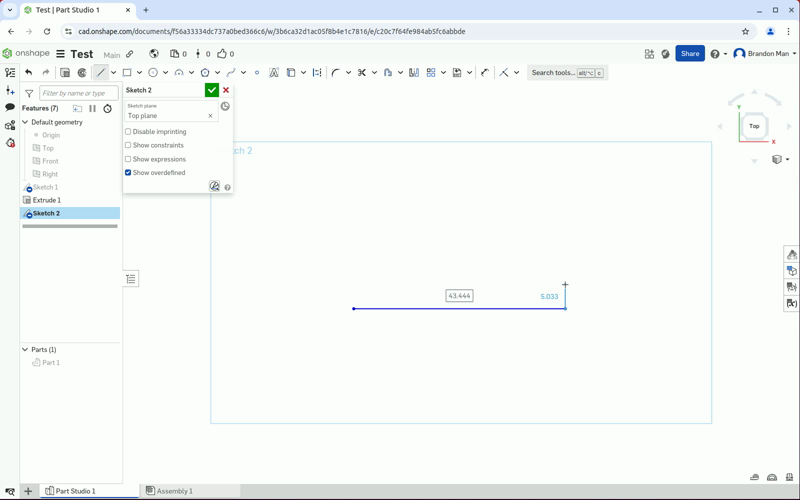
key_down(shift)
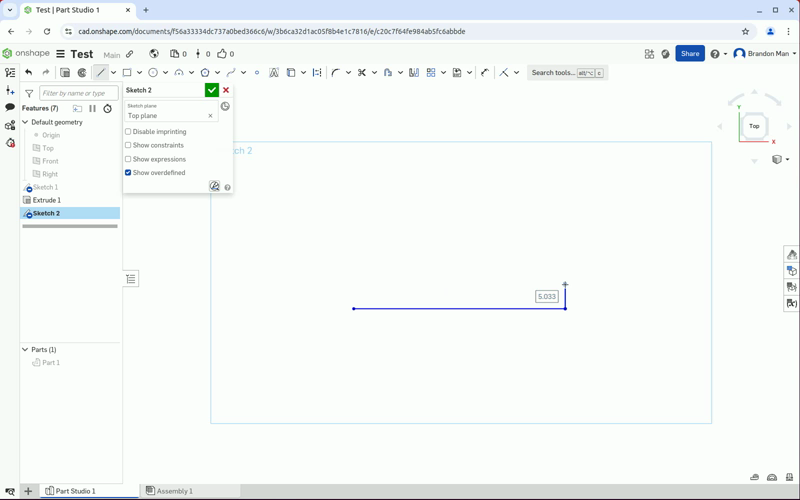
mouse_move(353, 284)
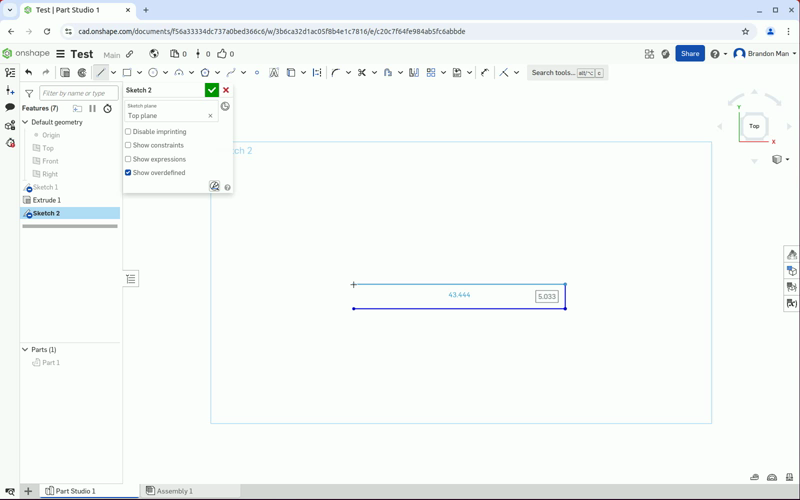
click(353, 284)
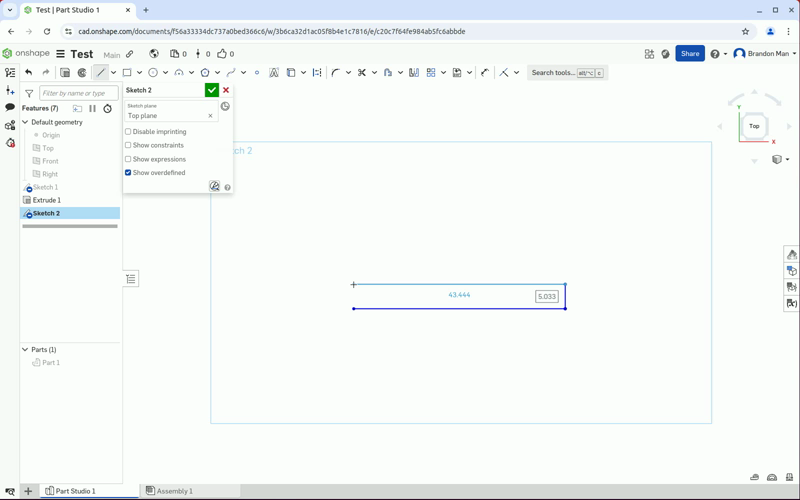
key_up(shift)
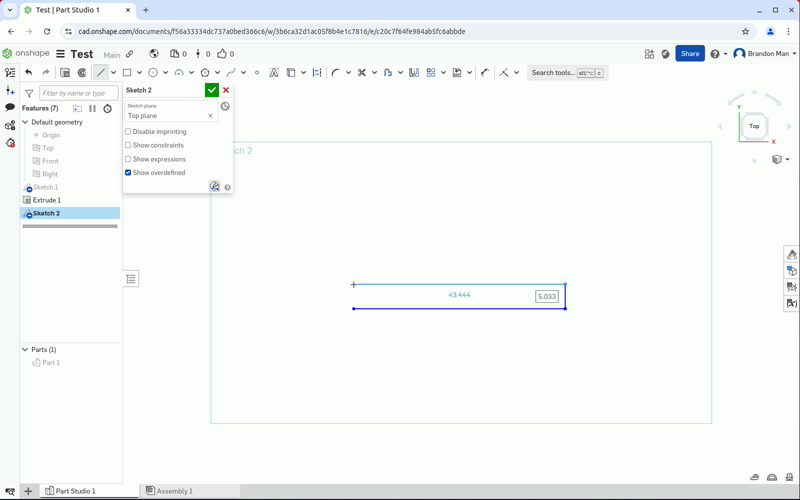
key_down(shift)
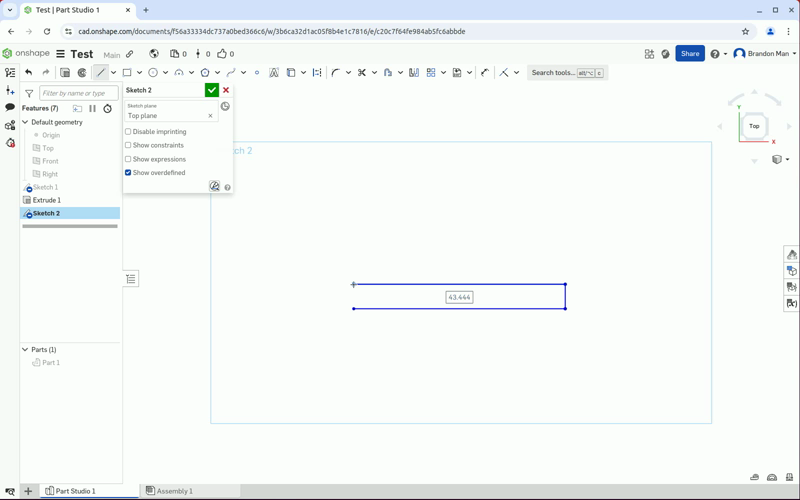
mouse_move(383, 284)
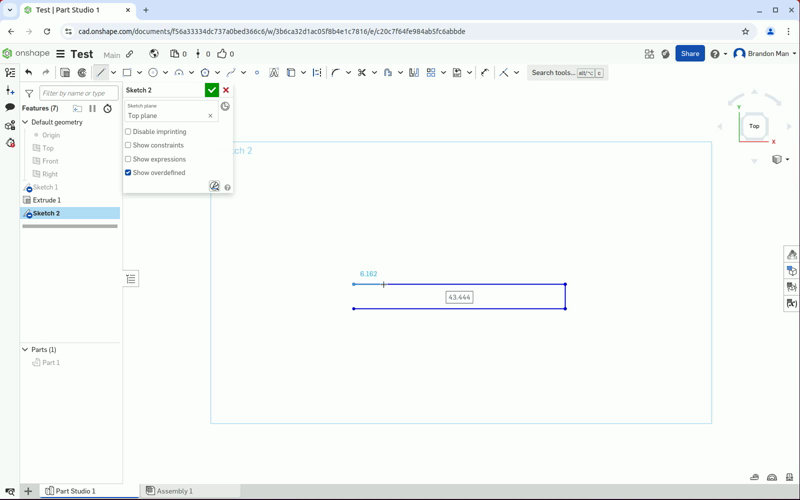
mouse_move(353, 291)
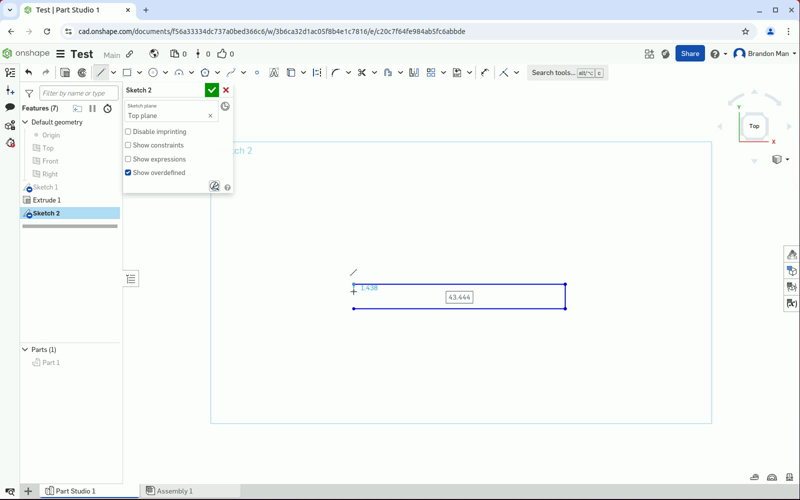
scroll(6)
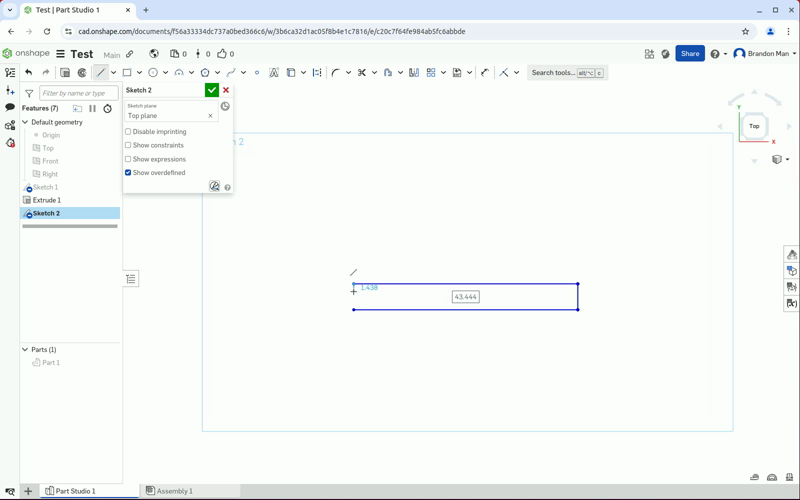
scroll(6)
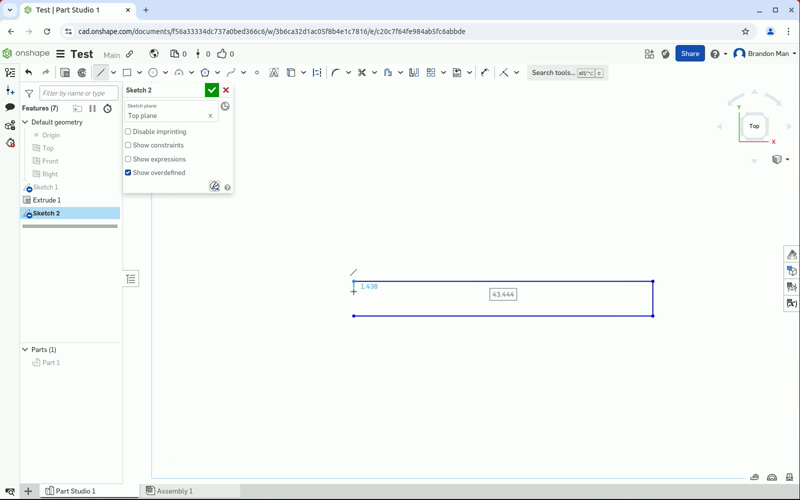
scroll(6)
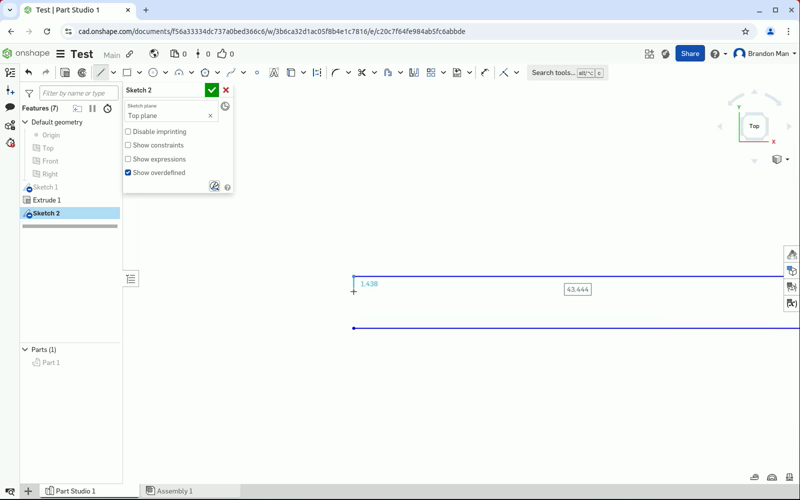
scroll(6)
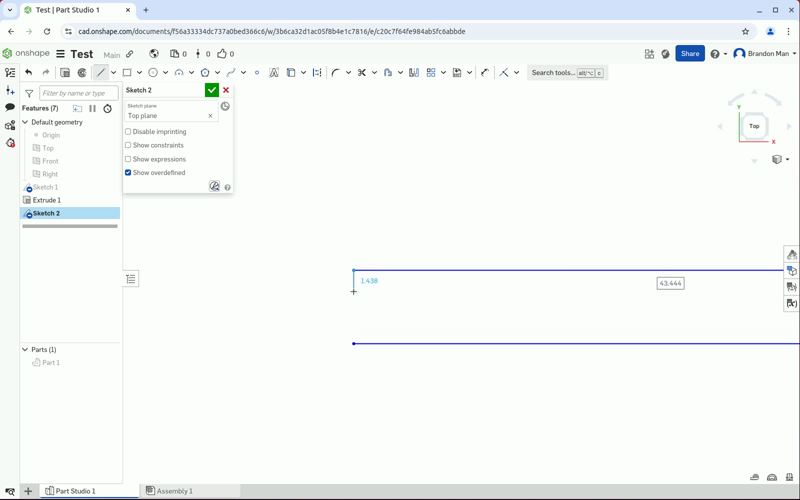
scroll(6)
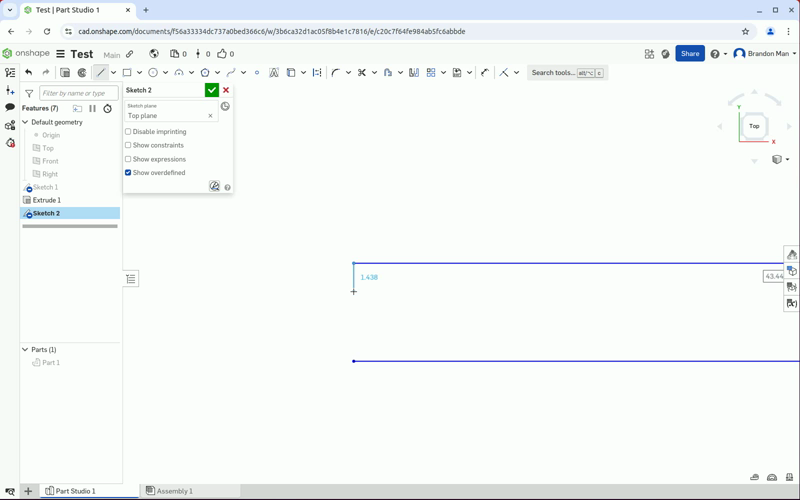
scroll(6)
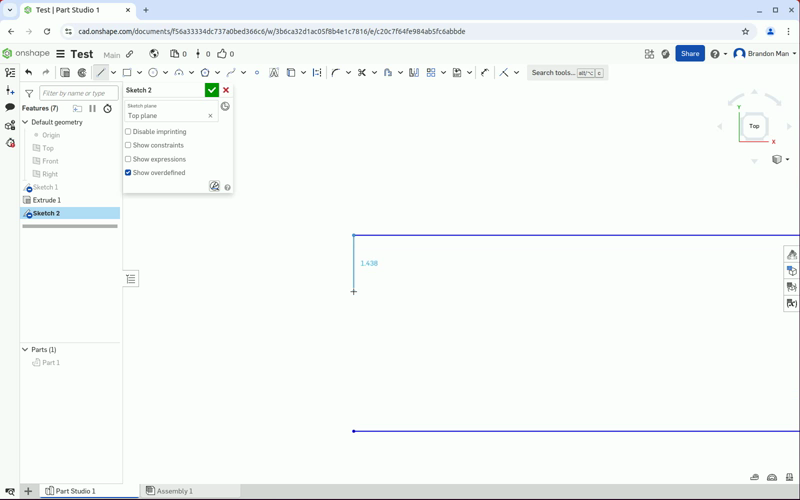
scroll(6)
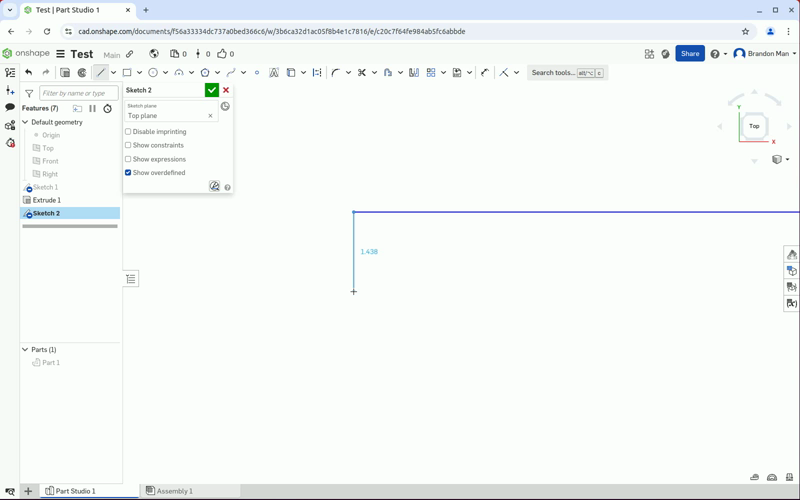
click(353, 291)
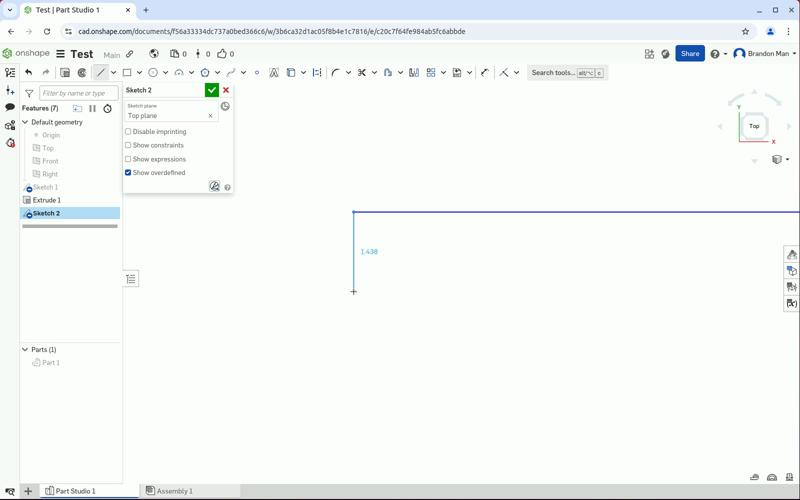
scroll(-6)
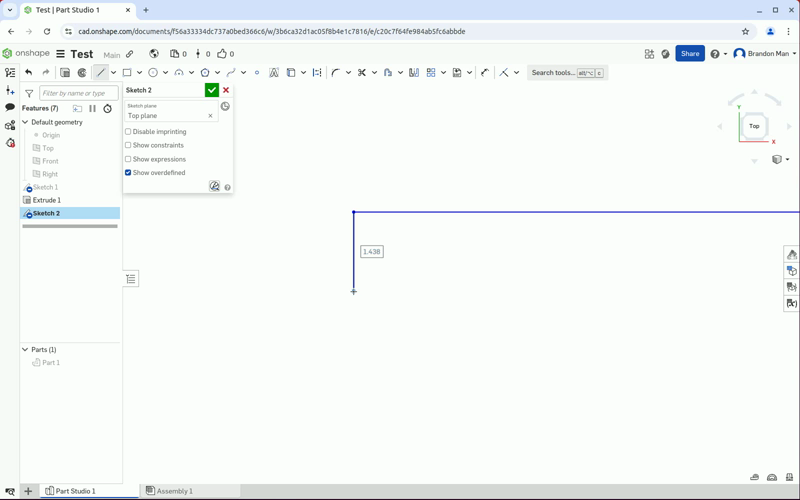
scroll(-6)
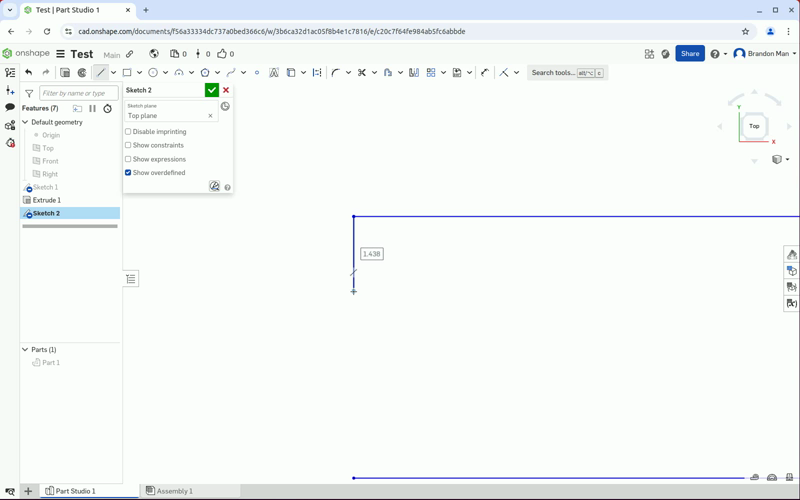
scroll(-6)
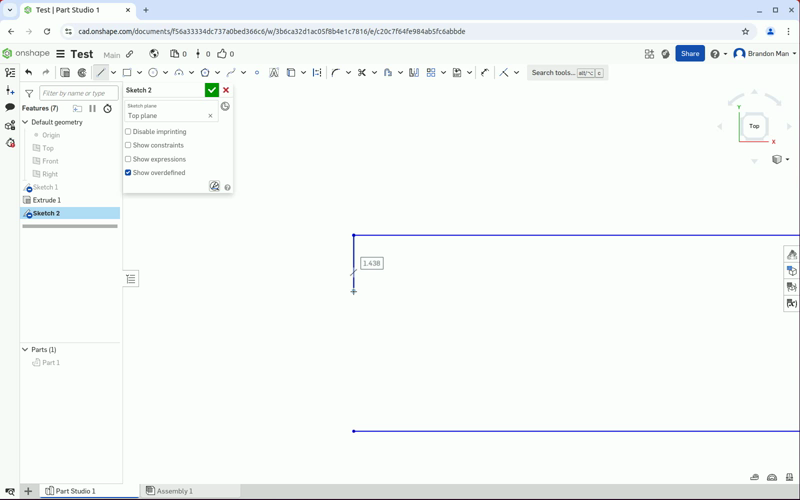
scroll(-6)
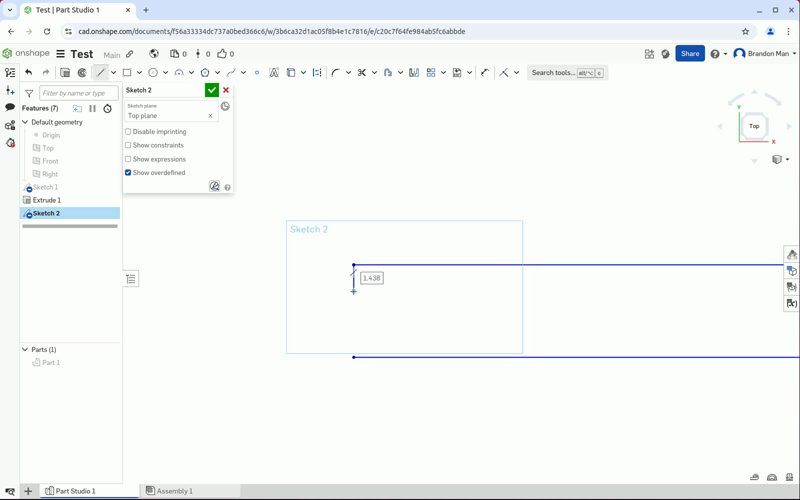
scroll(-6)
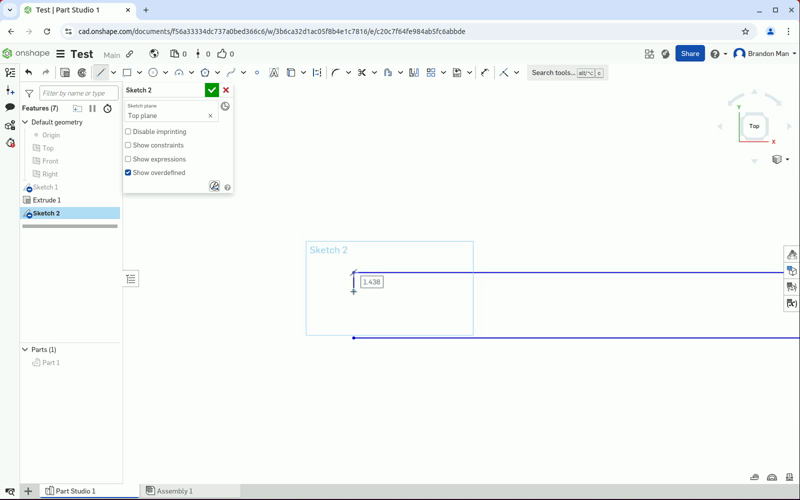
scroll(-6)
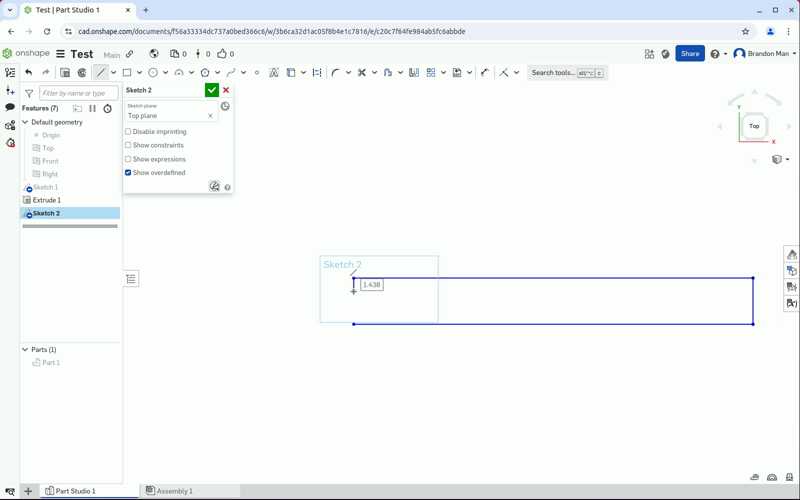
scroll(-6)
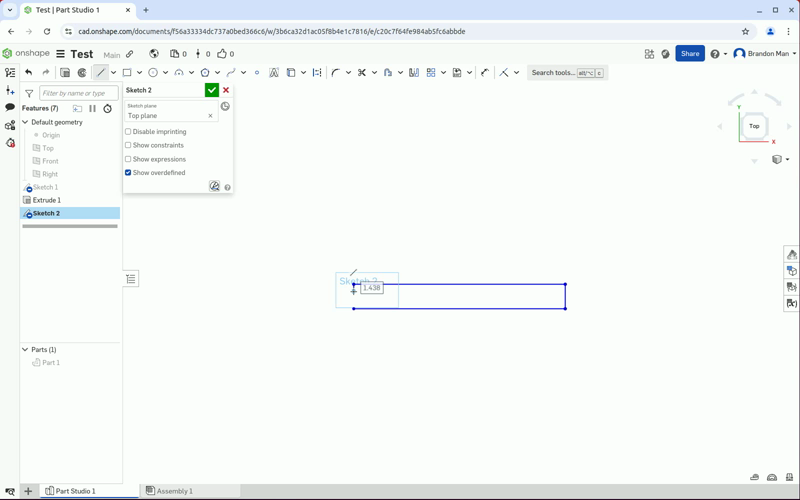
key_up(shift)
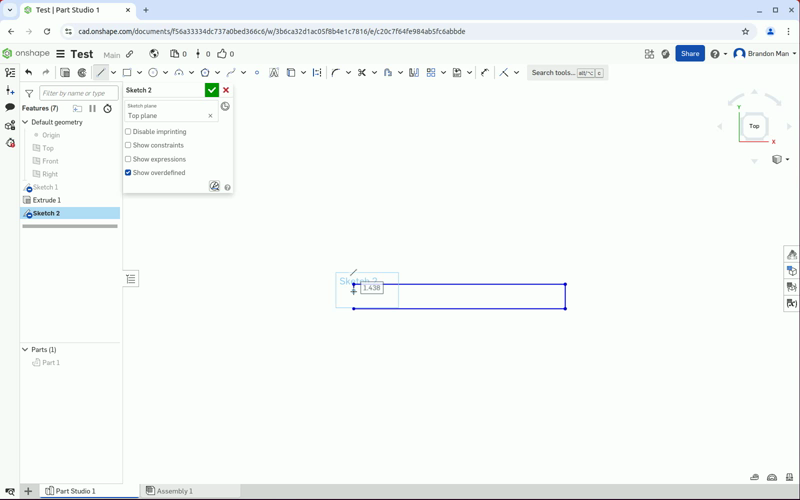
key_down(shift)
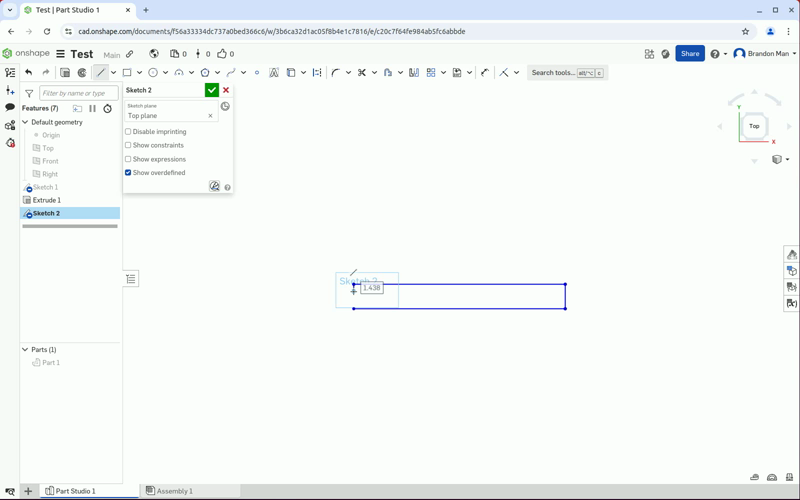
mouse_move(383, 291)
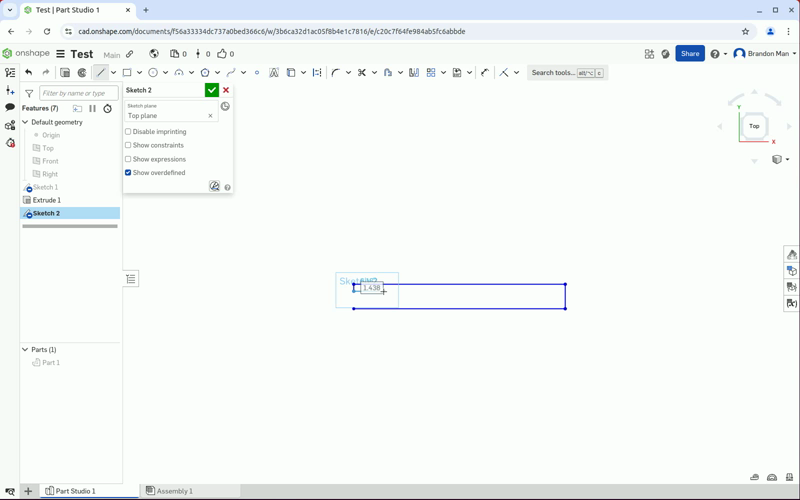
mouse_move(353, 302)
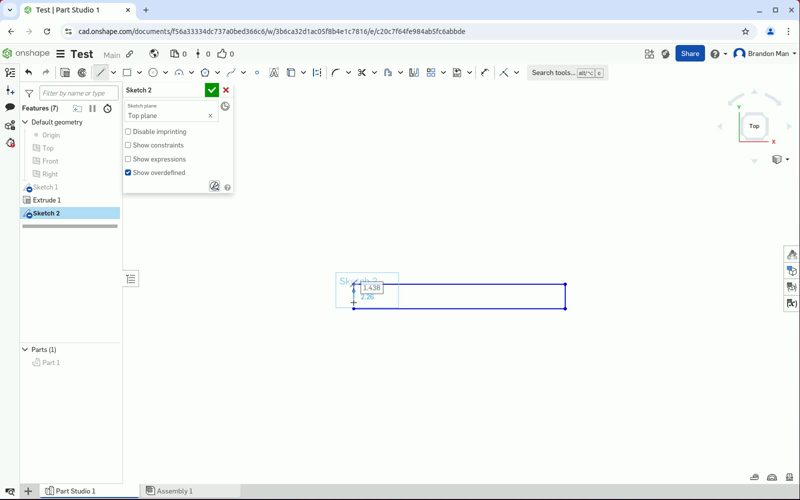
click(353, 302)
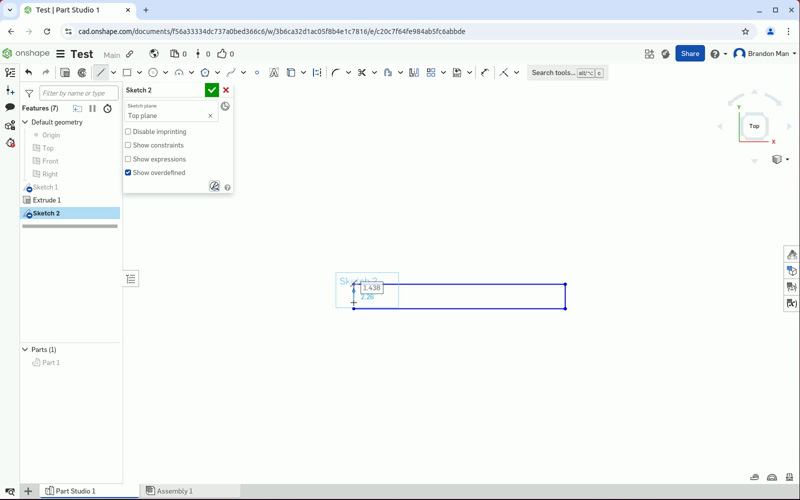
key_up(shift)
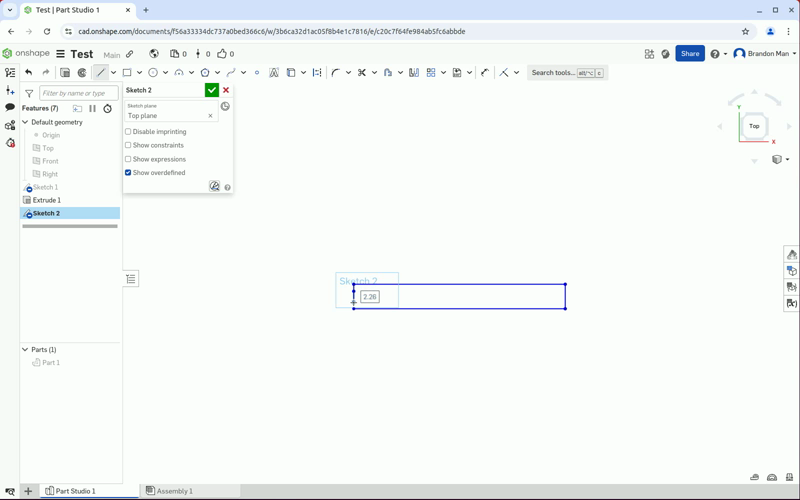
mouse_move(383, 302)
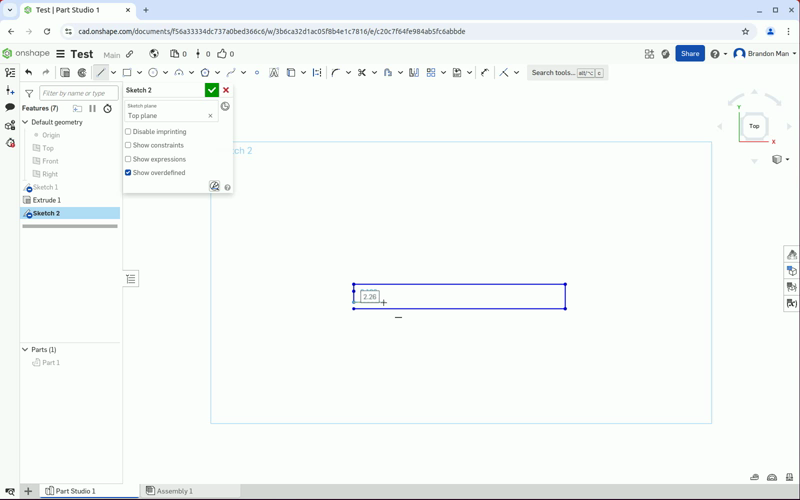
key_down(shift)
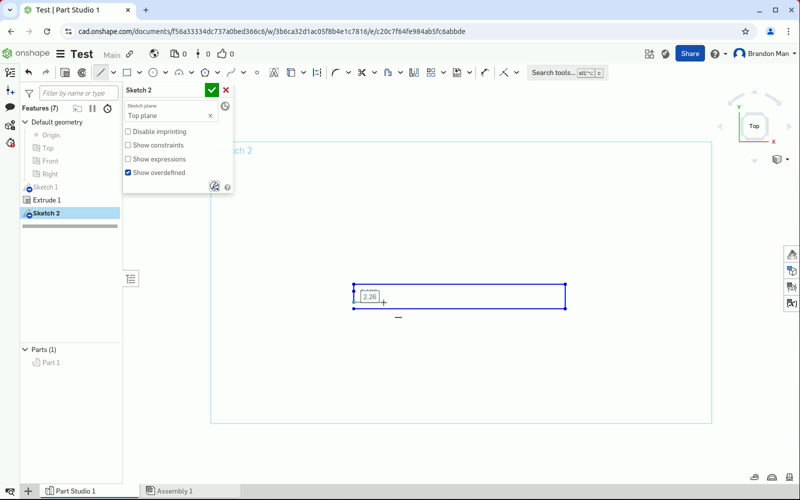
mouse_move(353, 308)
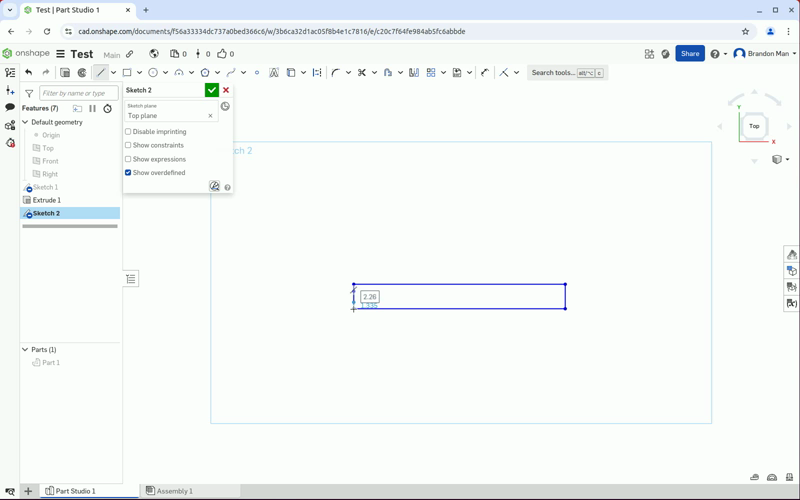
scroll(6)
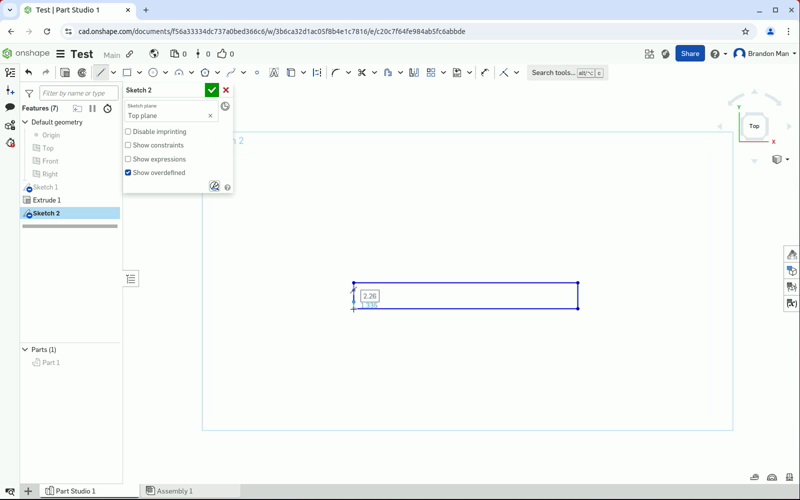
scroll(6)
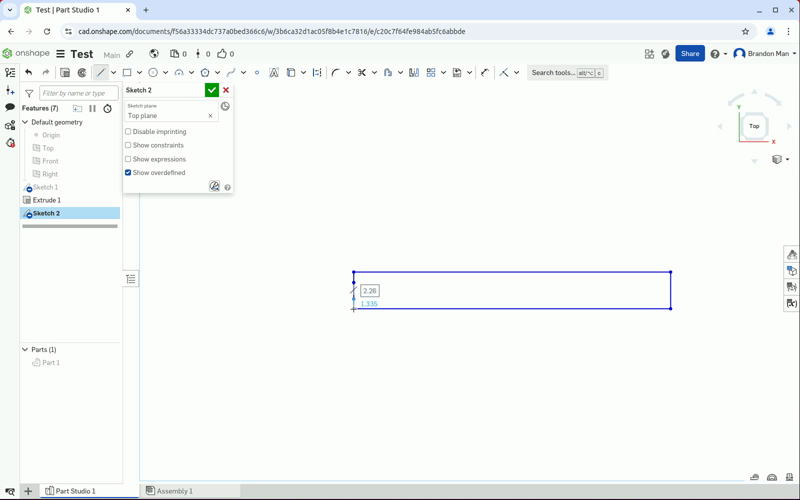
scroll(6)
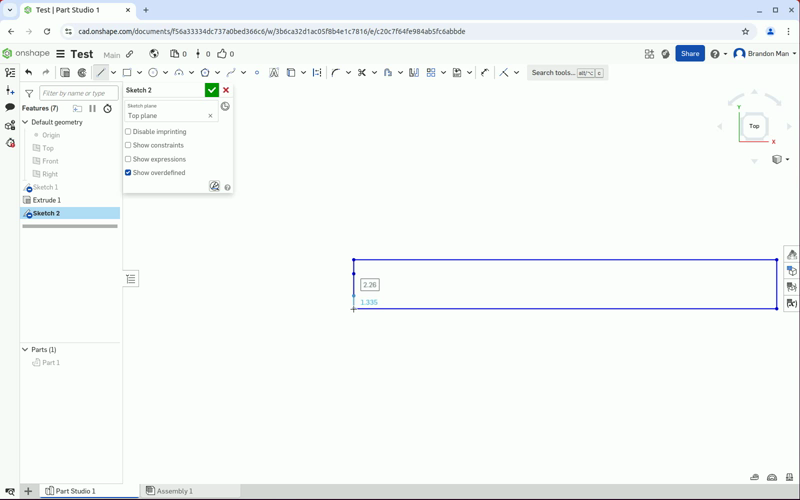
scroll(6)
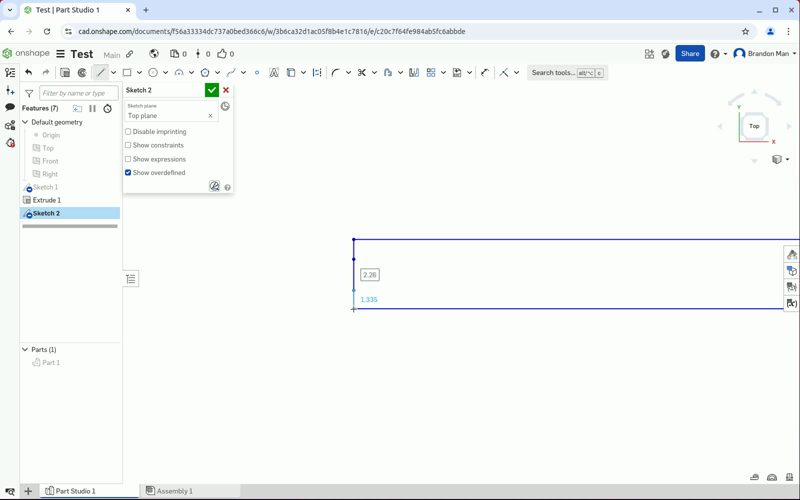
scroll(6)
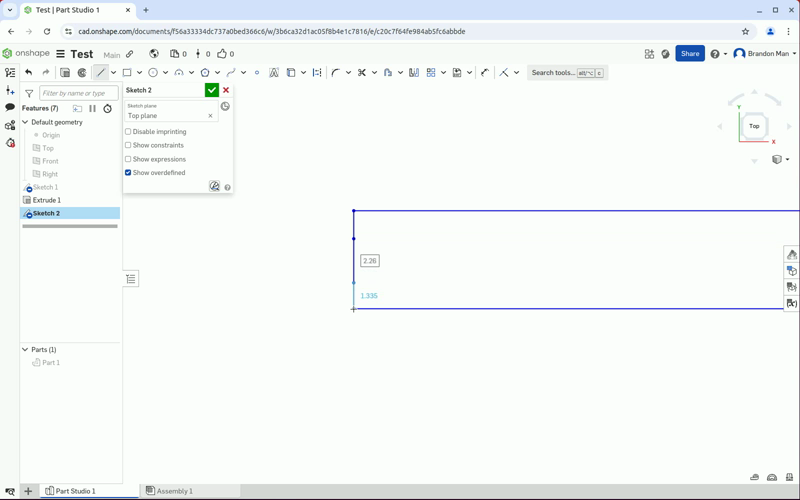
scroll(6)
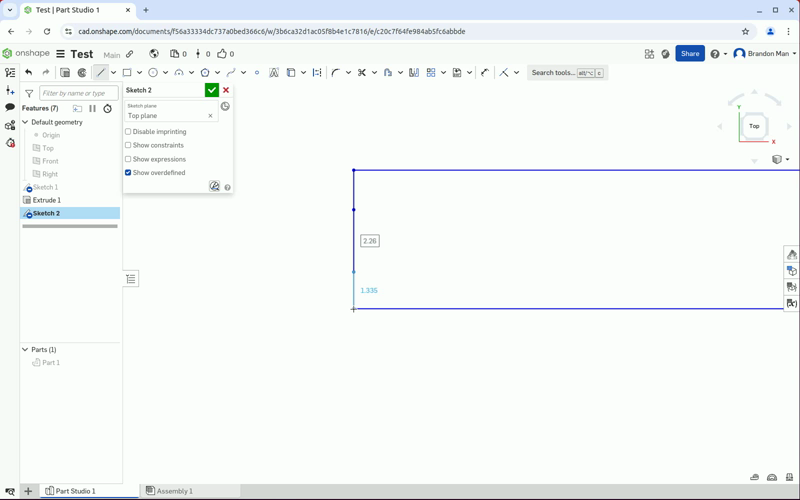
scroll(6)
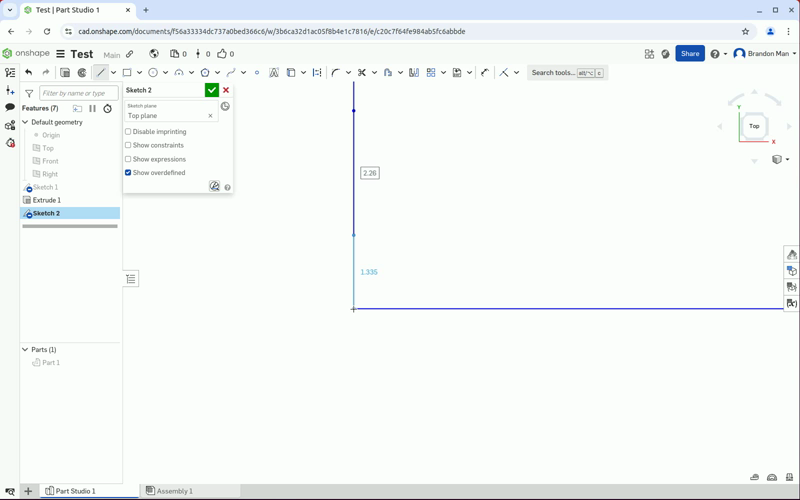
key_up(shift)
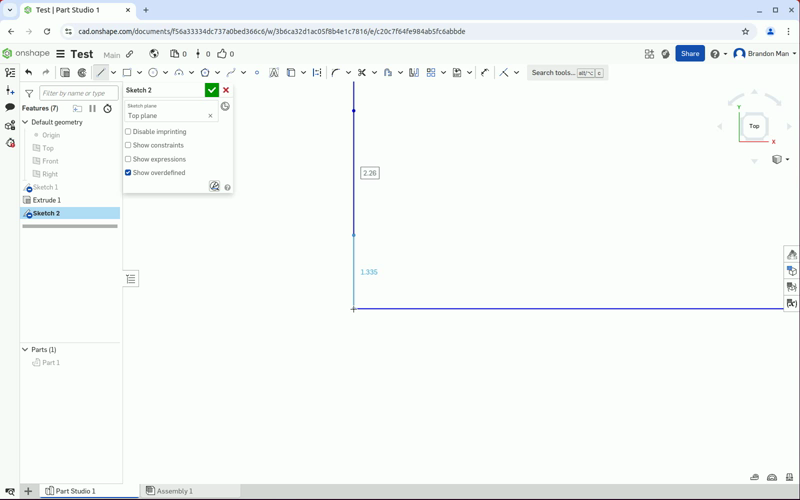
click(353, 308)
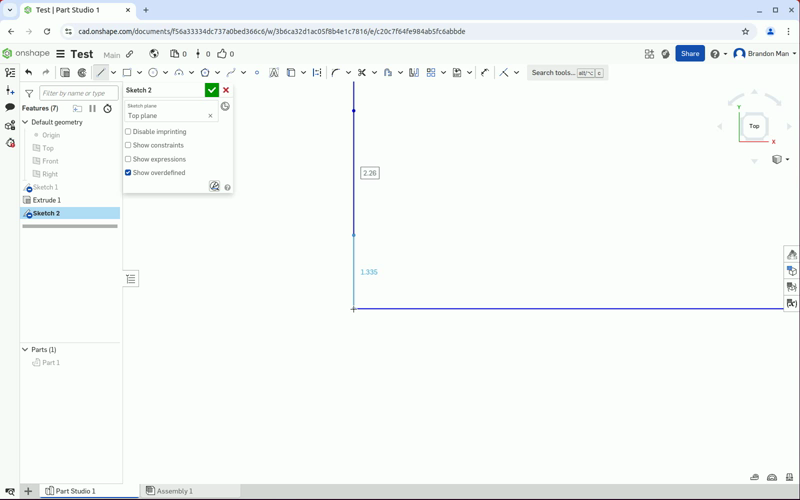
scroll(-6)
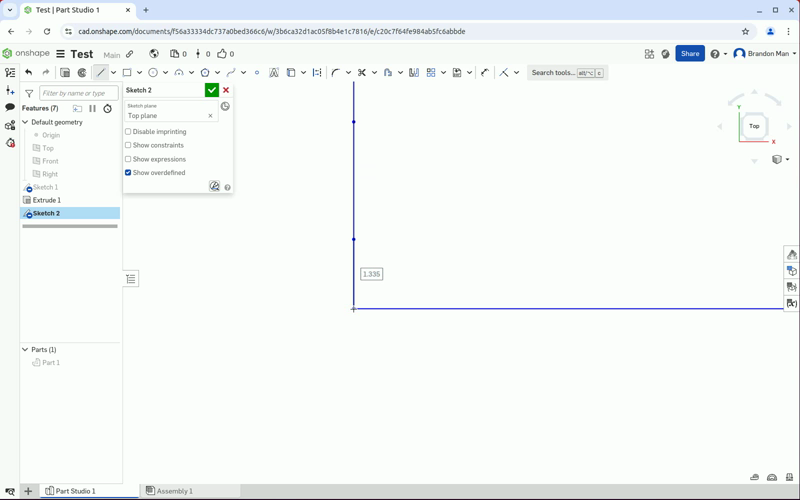
scroll(-6)
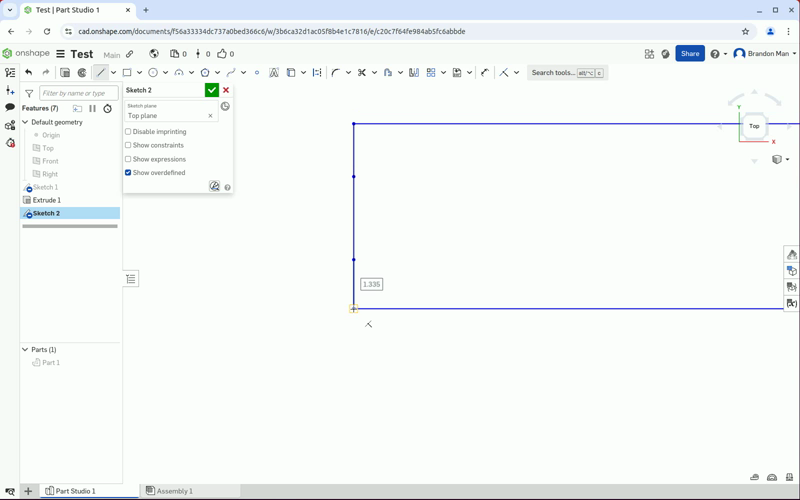
scroll(-6)
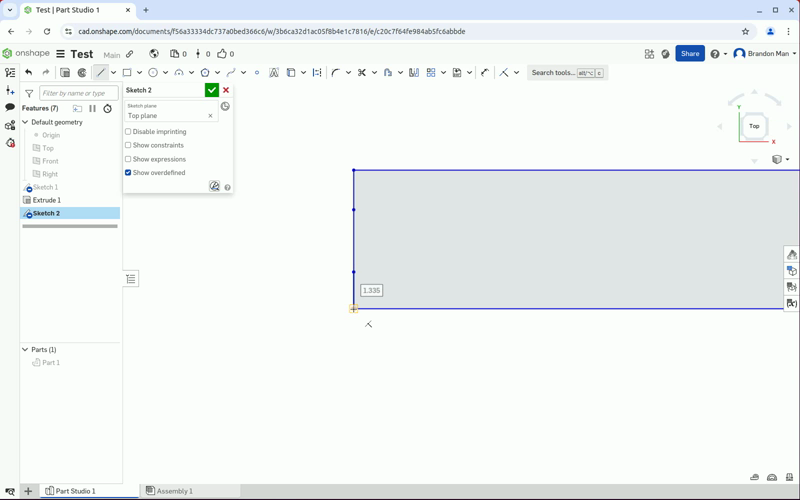
scroll(-6)
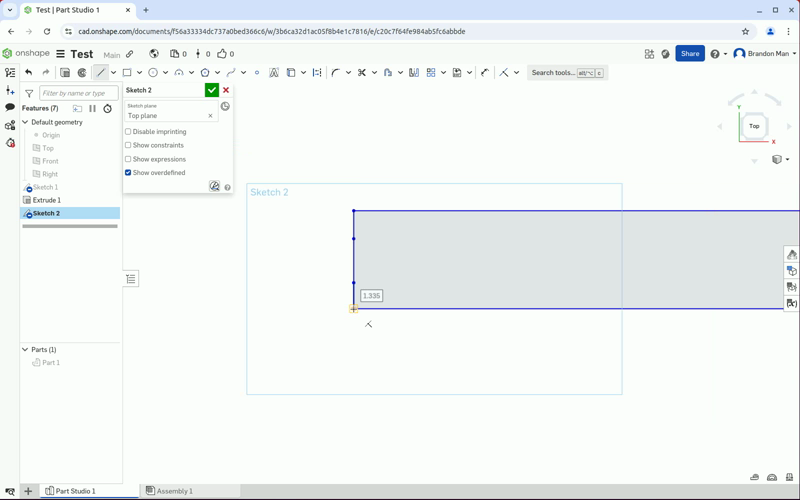
scroll(-6)
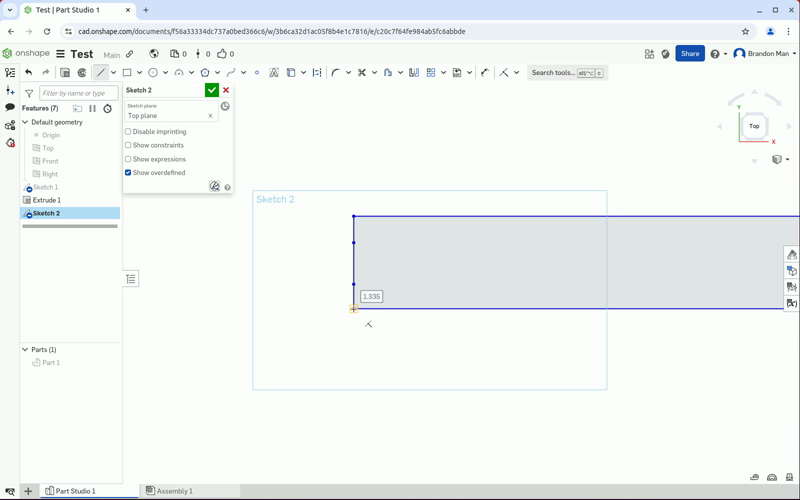
scroll(-6)
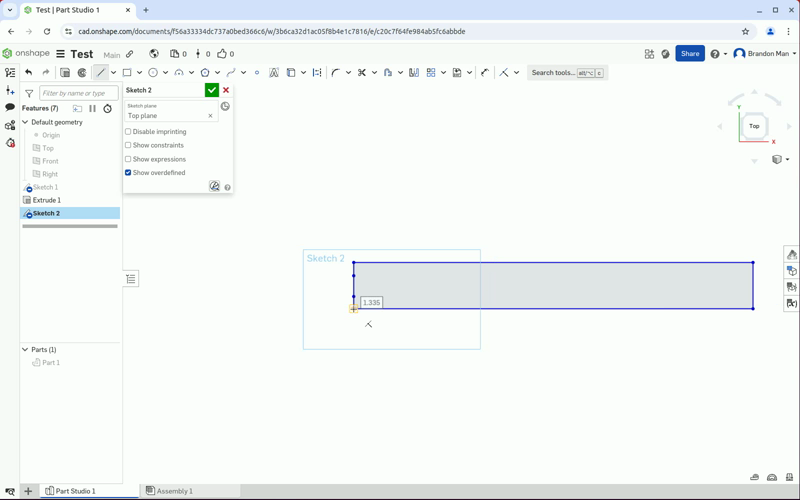
scroll(-6)
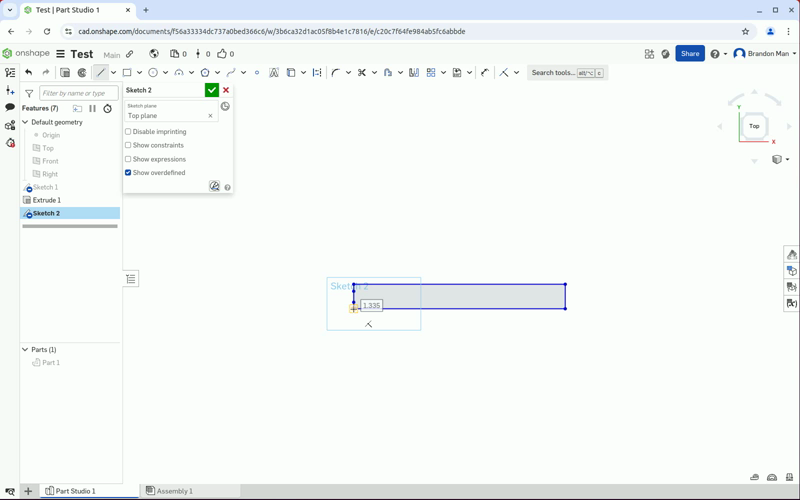
key(esc)
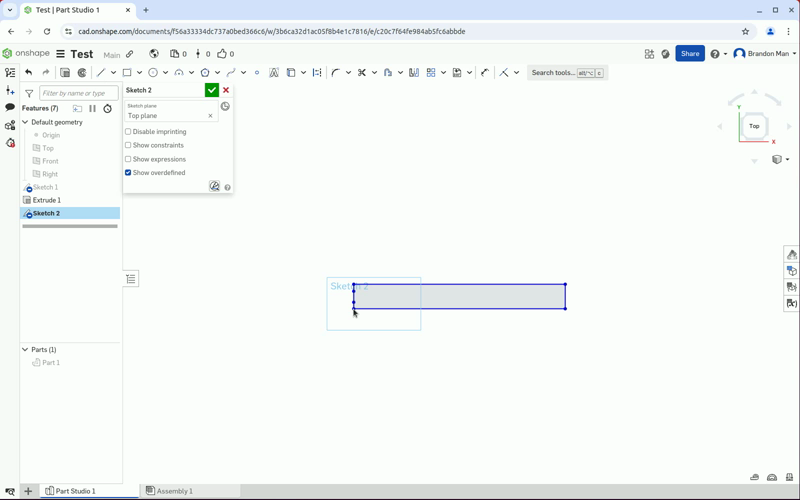
mouse_move(421, 302)
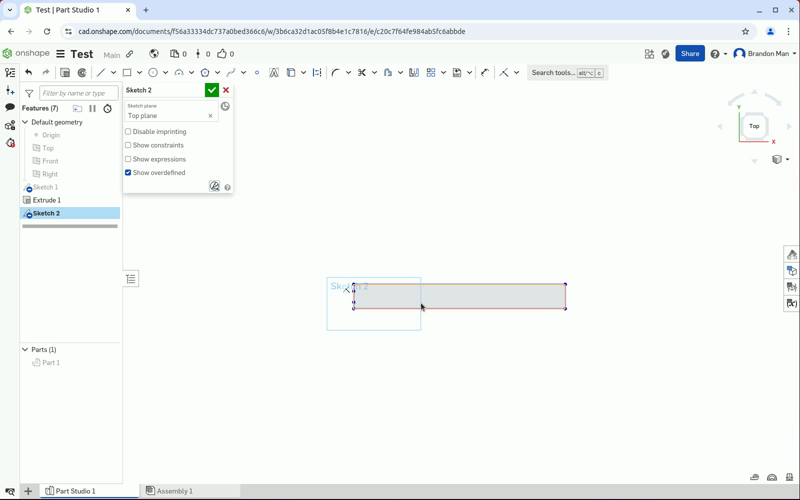
click(421, 302)
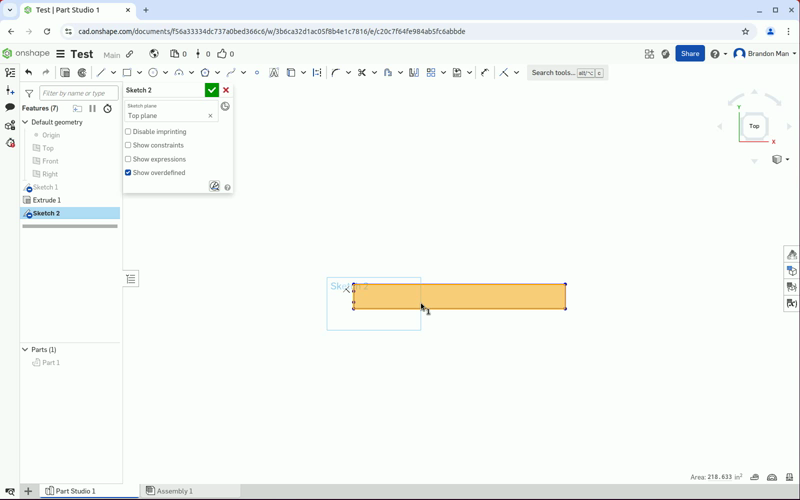
mouse_move(73, 352)
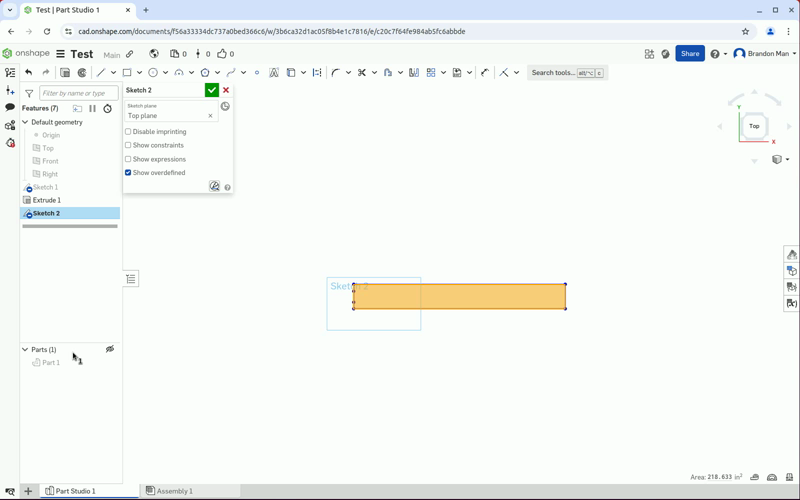
key(shift+y)
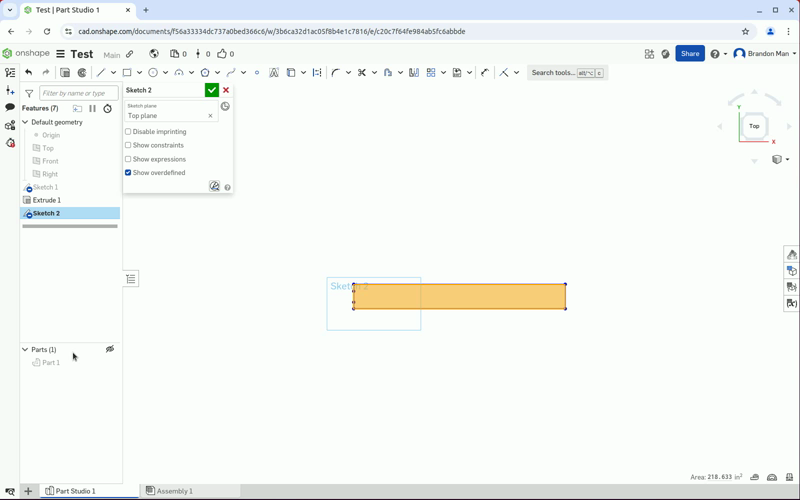
key(shift+e)
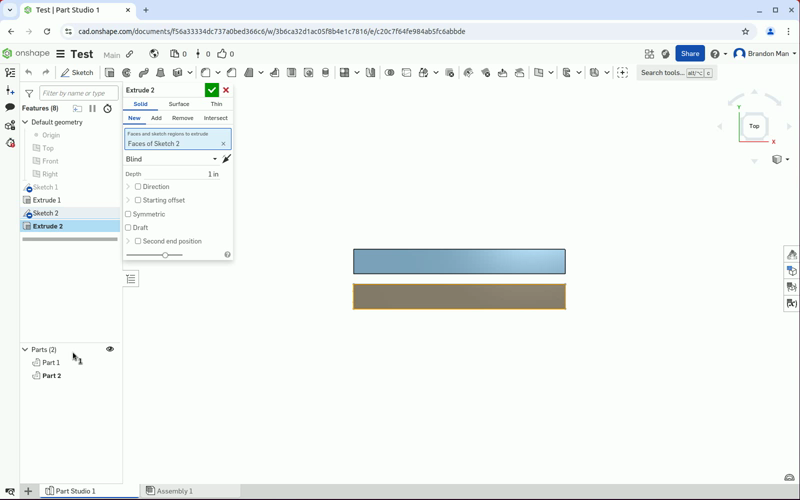
mouse_move(143, 106)
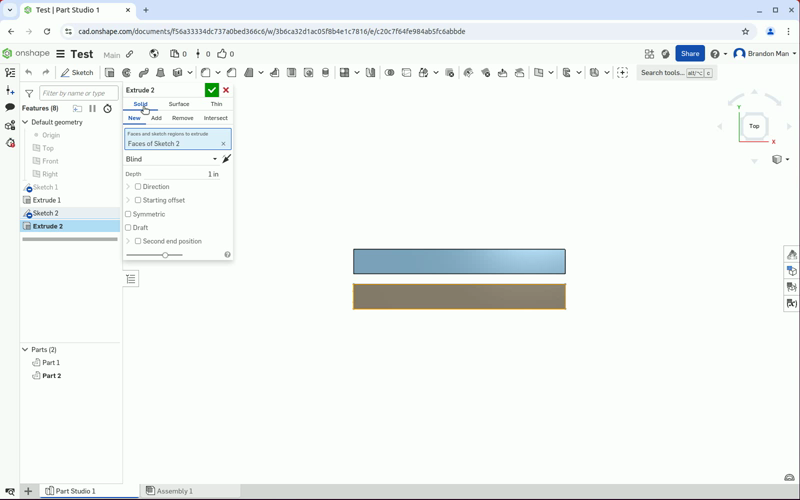
click(143, 106)
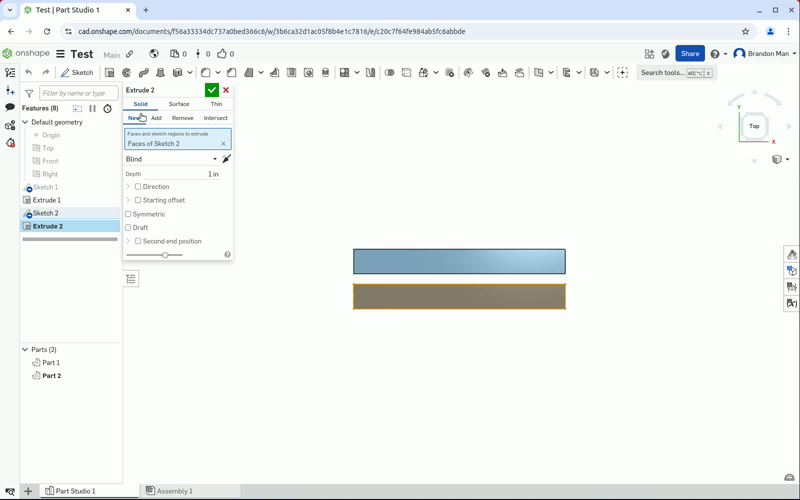
mouse_move(137, 120)
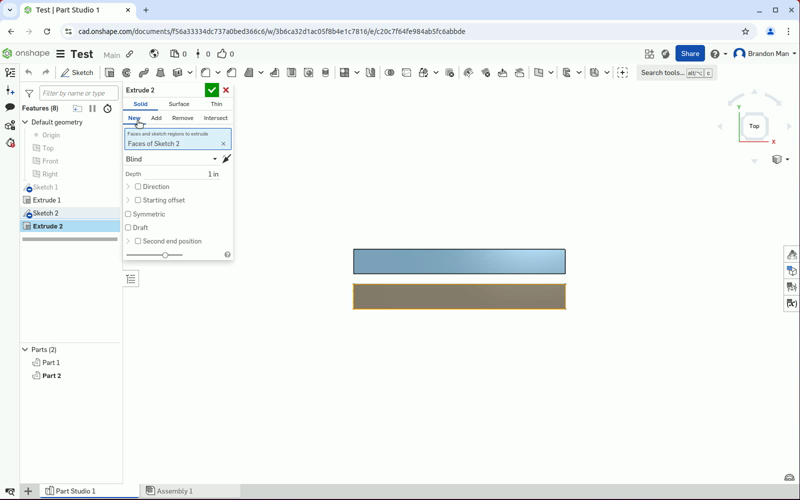
click(137, 120)
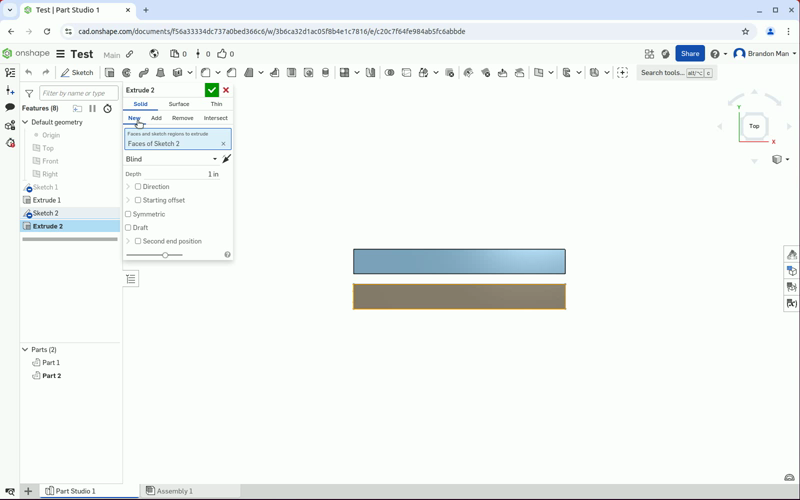
key(tab, 4)
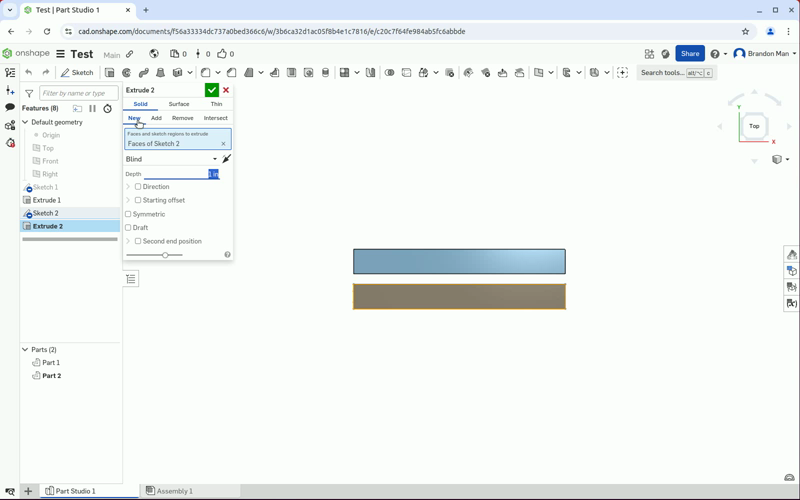
text(0.722)
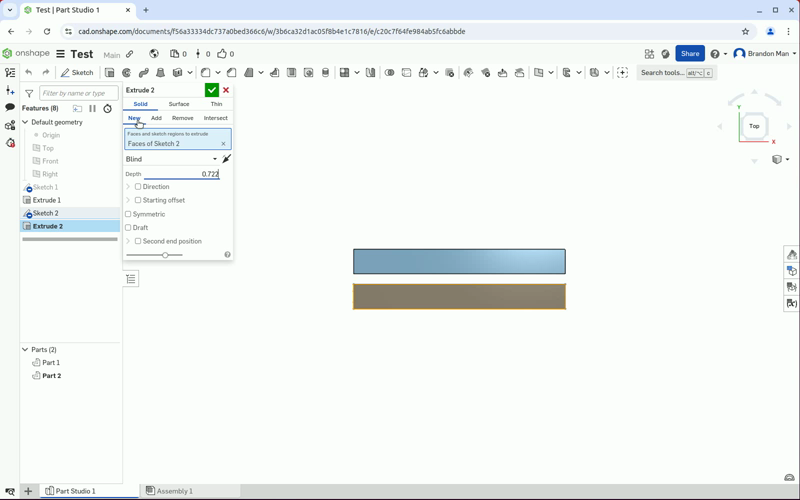
key(enter)
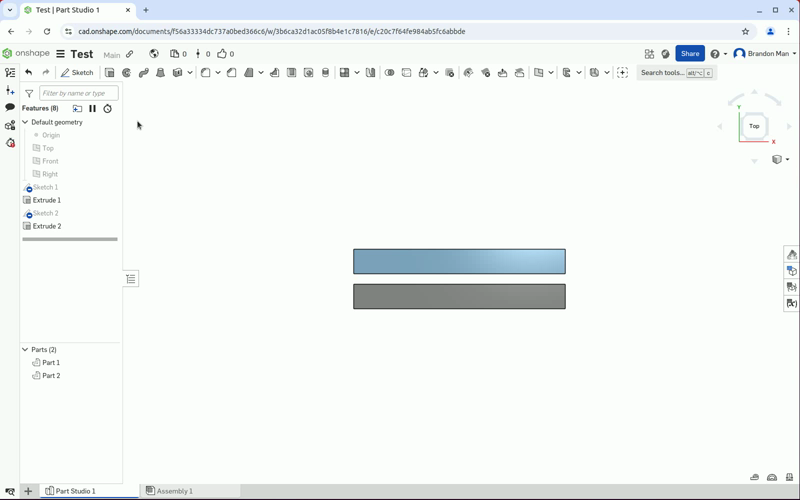
key(shift+h)
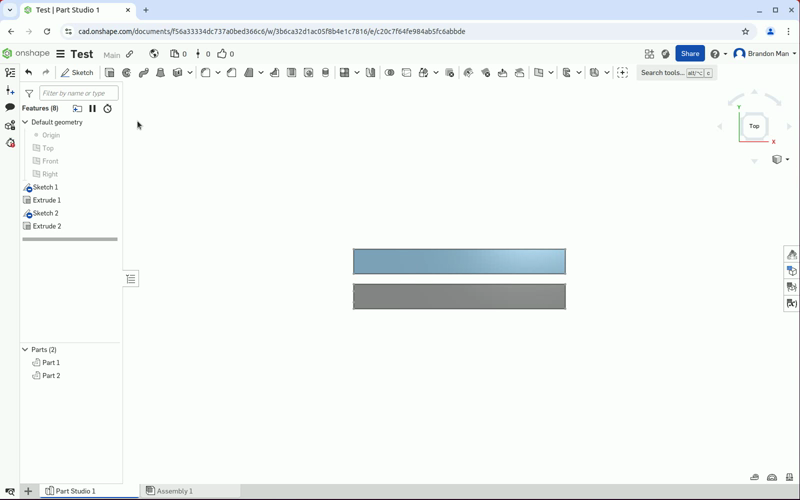
key(shift+h)
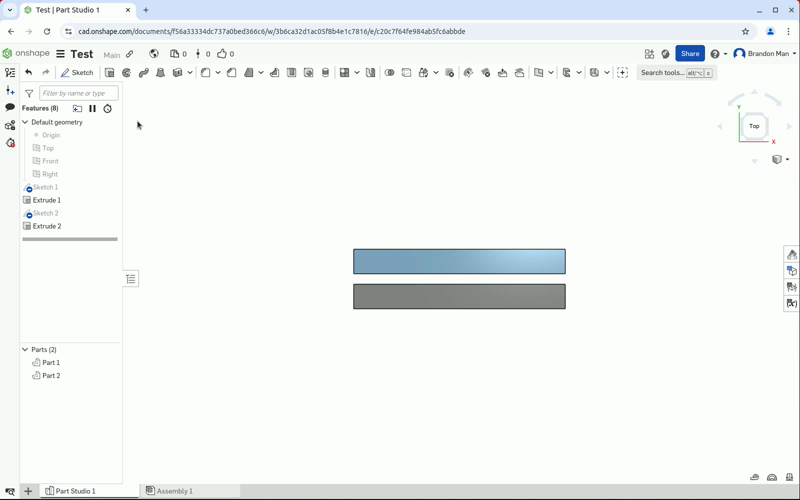
mouse_move(73, 189)
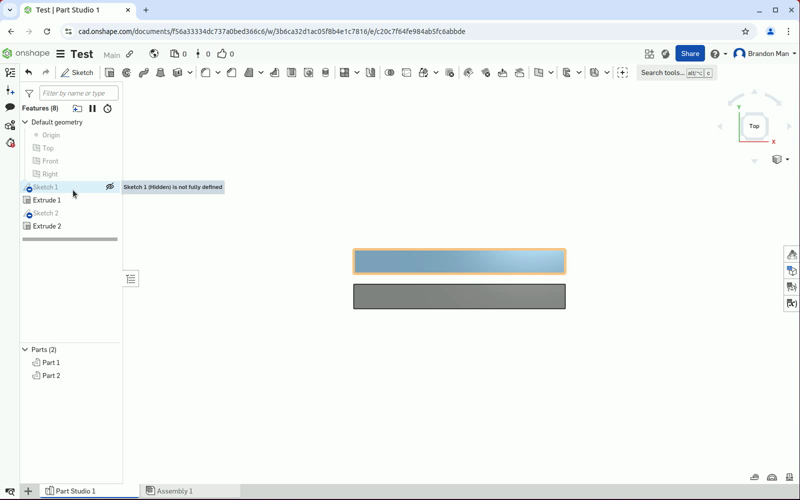
click(73, 189)
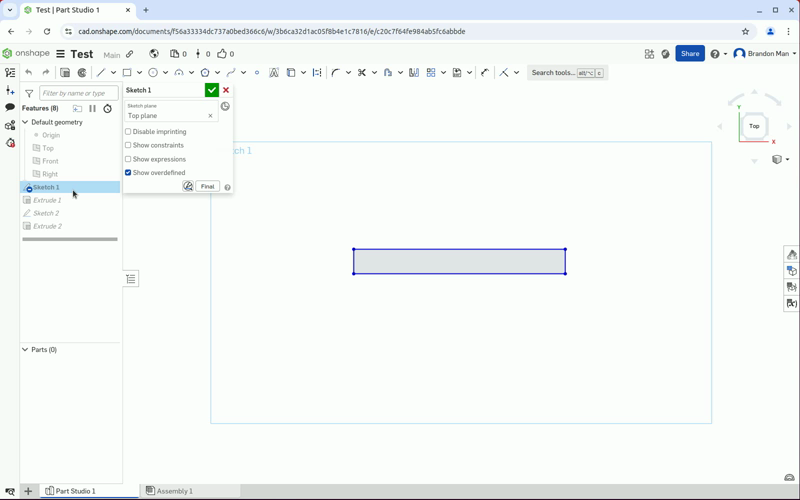
mouse_move(229, 92)
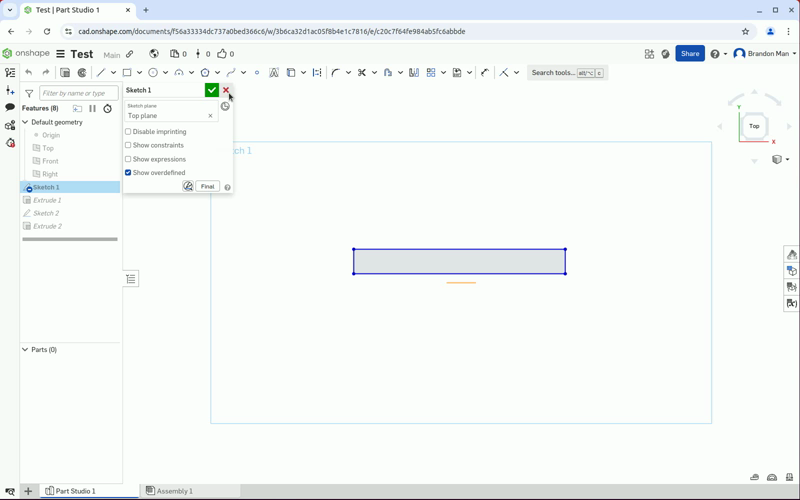
click(229, 92)
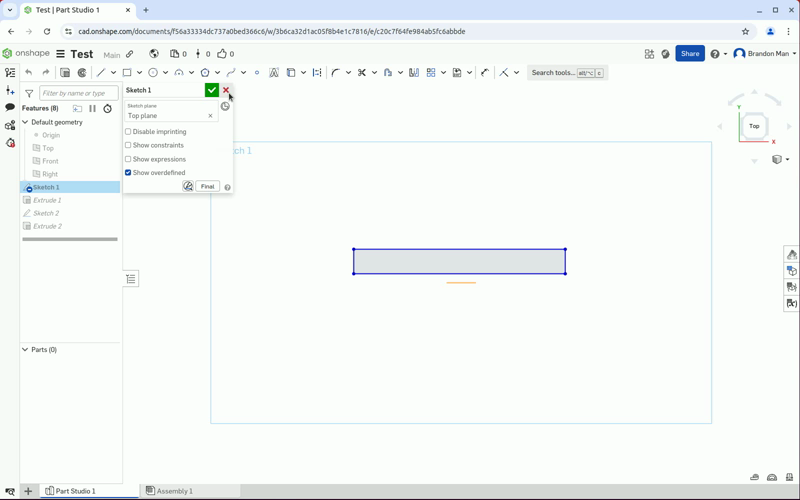
key(shift+s)
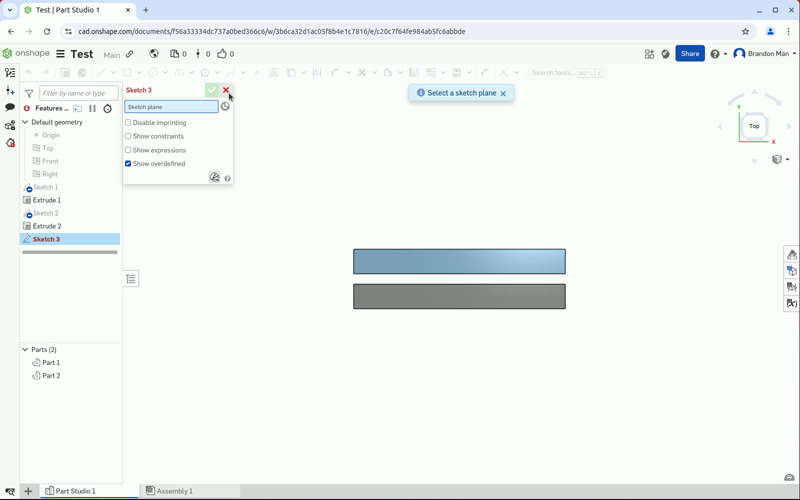
mouse_move(73, 150)
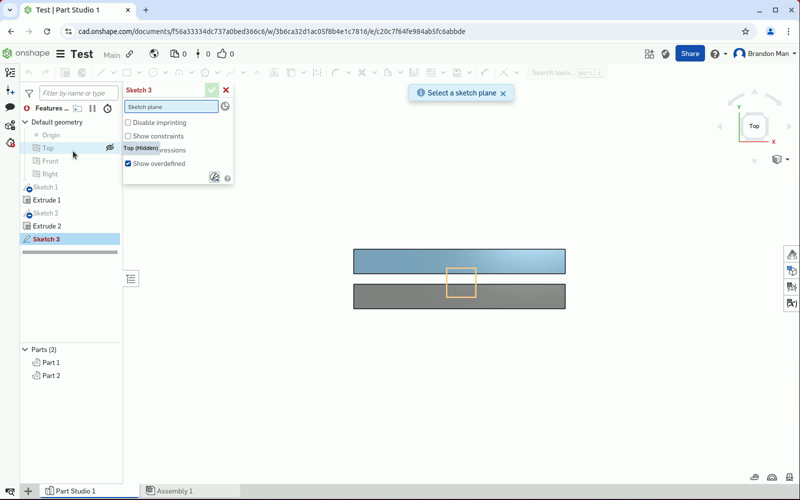
click(73, 150)
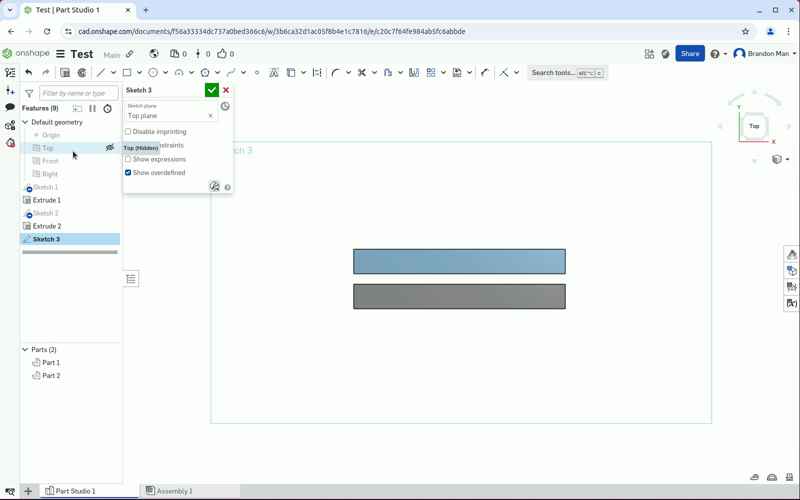
mouse_move(73, 352)
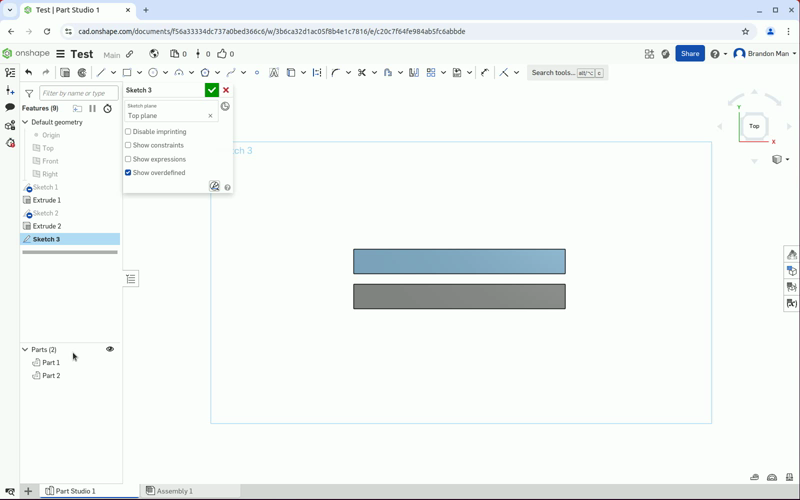
key(y)
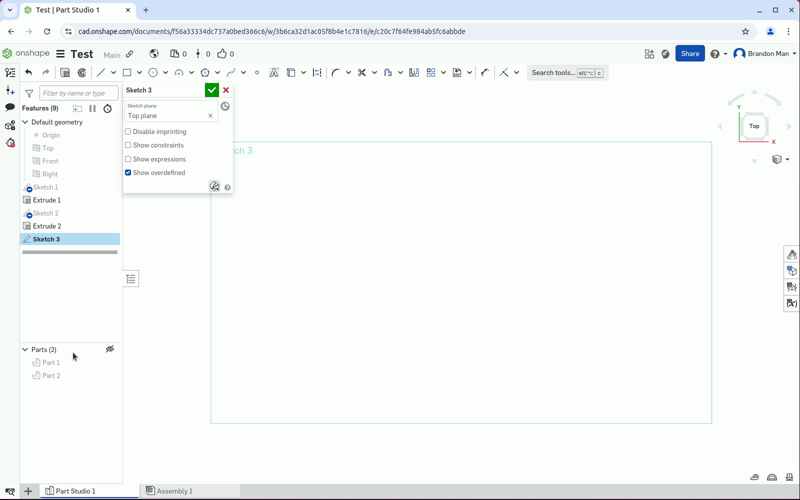
key(l)
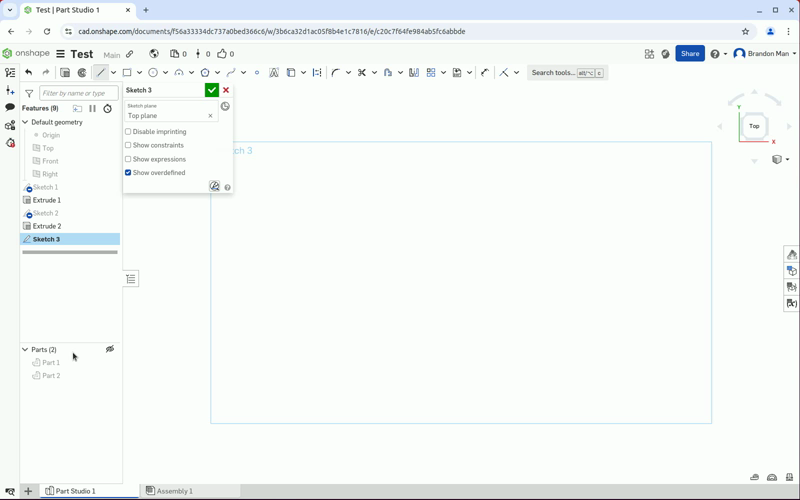
key_down(shift)
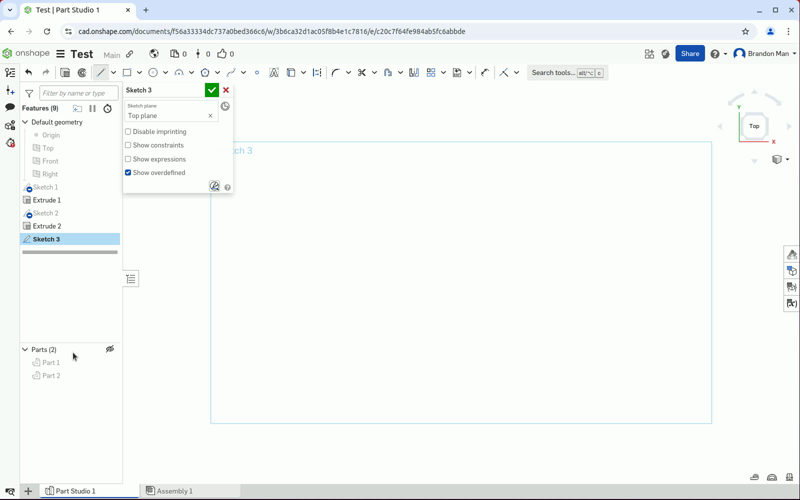
mouse_move(348, 303)
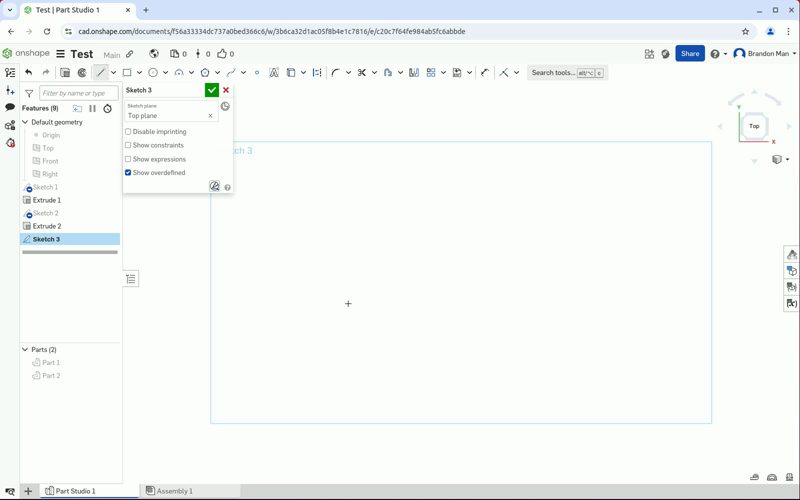
click(348, 303)
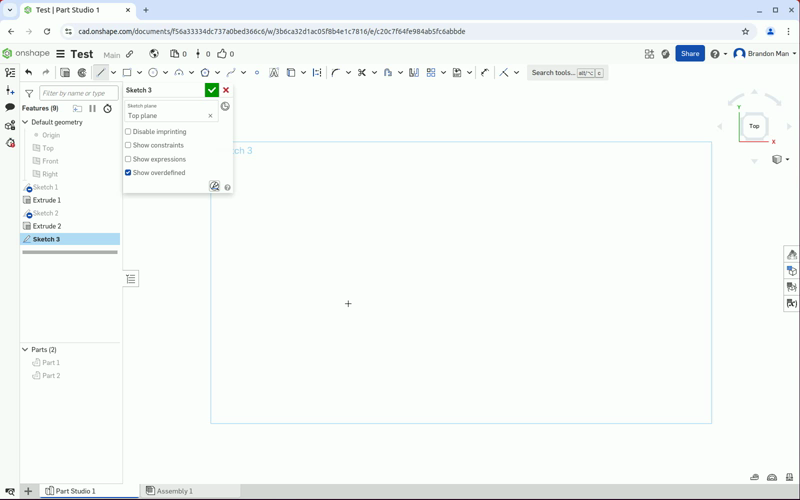
key_up(shift)
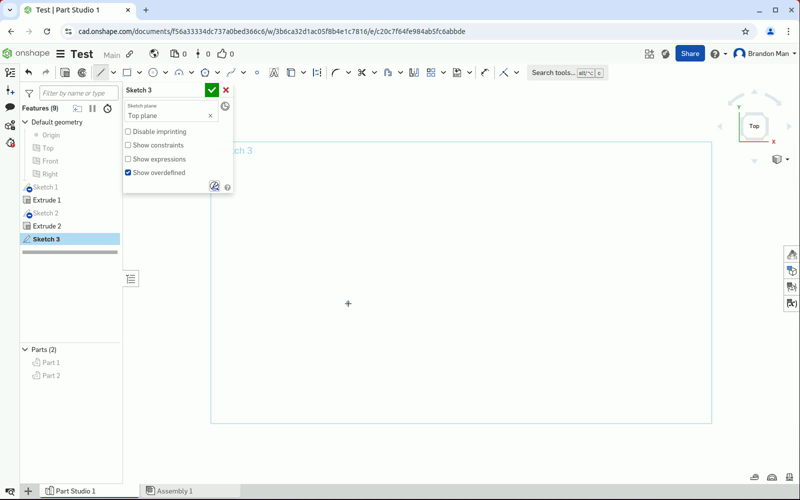
key_down(shift)
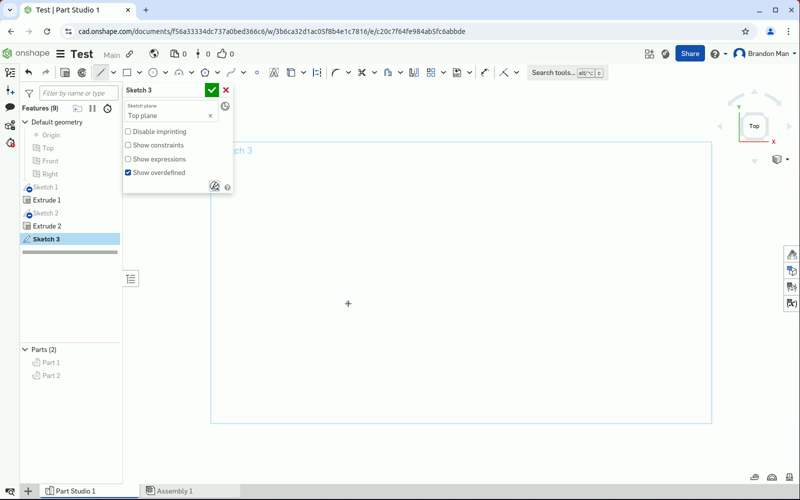
mouse_move(378, 303)
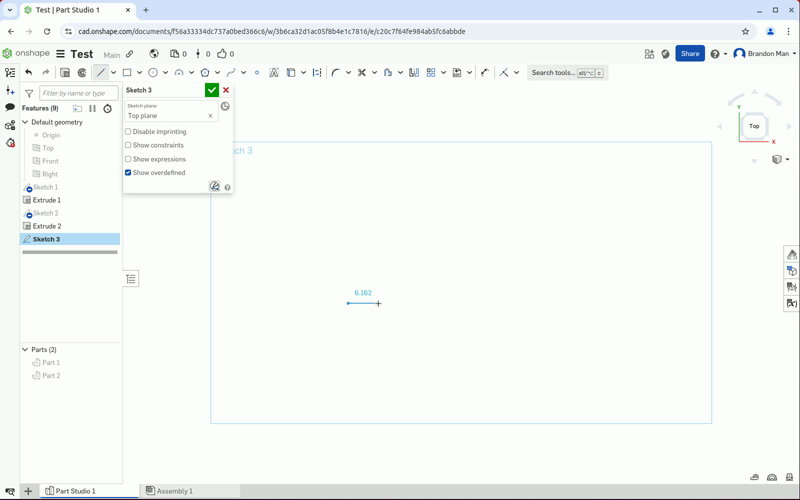
mouse_move(354, 303)
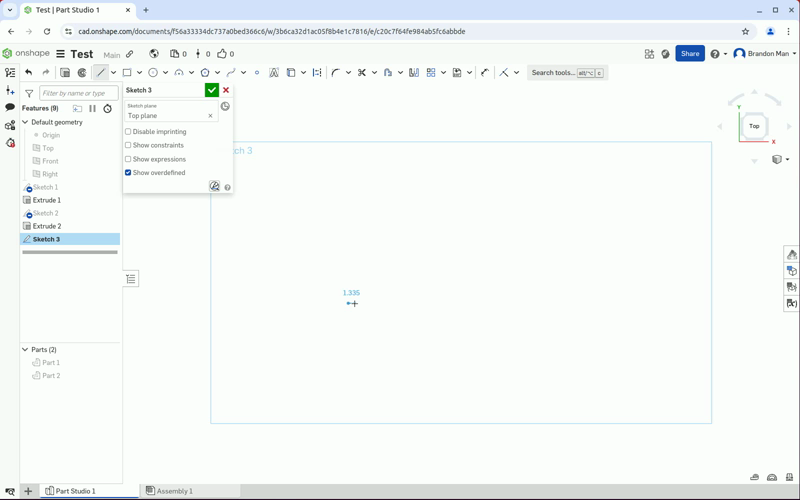
scroll(6)
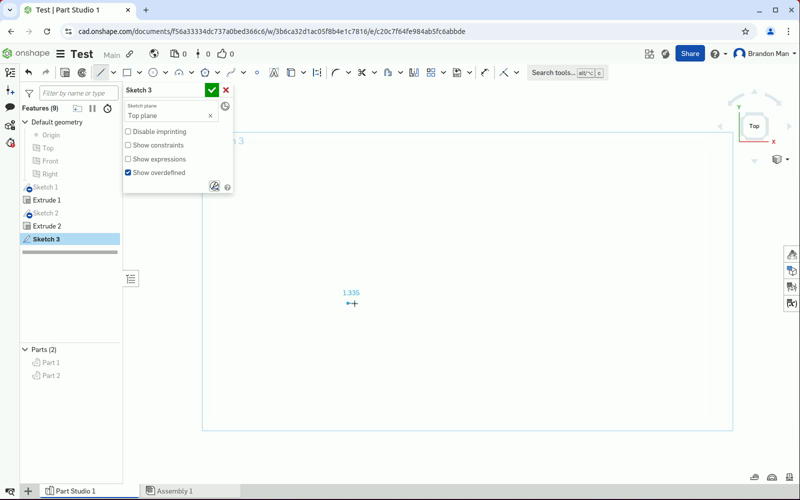
scroll(6)
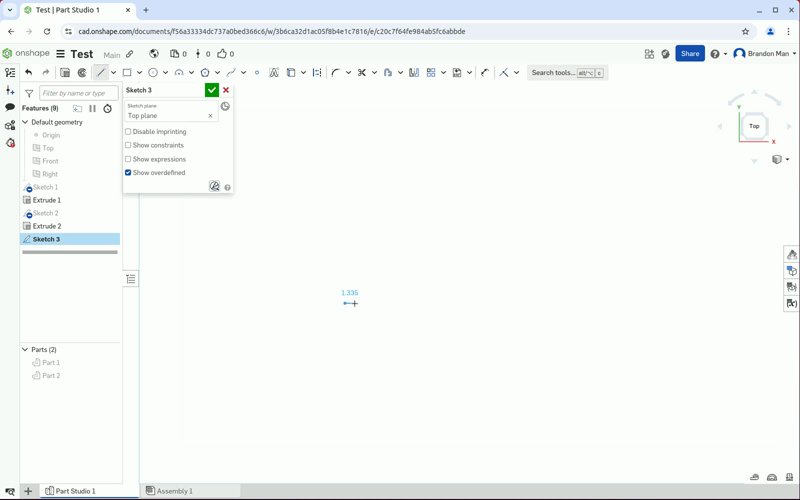
scroll(6)
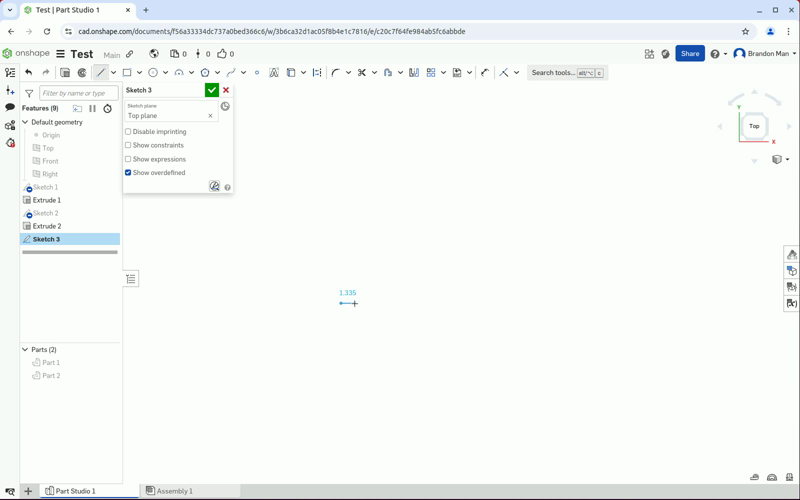
scroll(6)
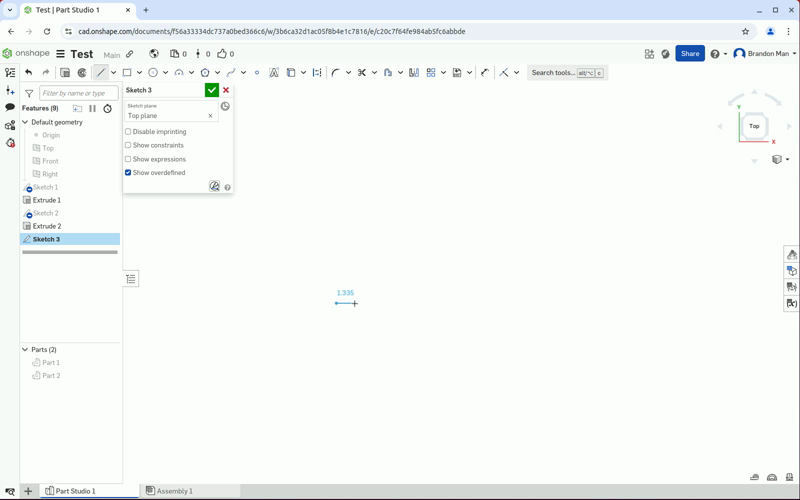
scroll(6)
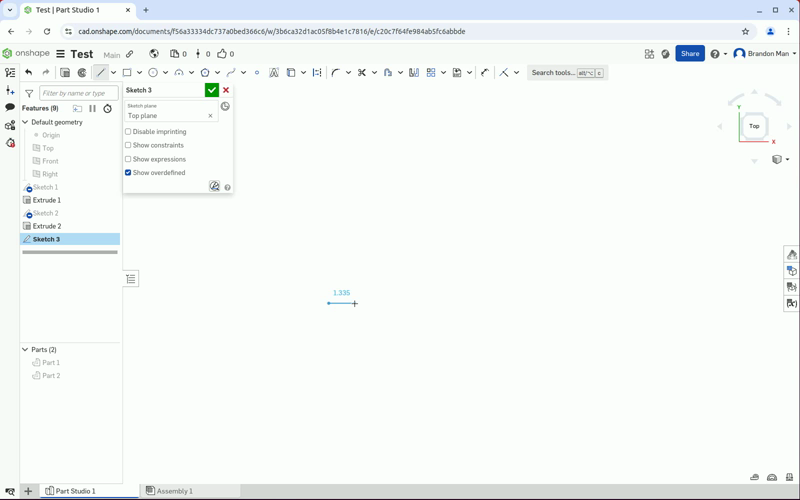
scroll(6)
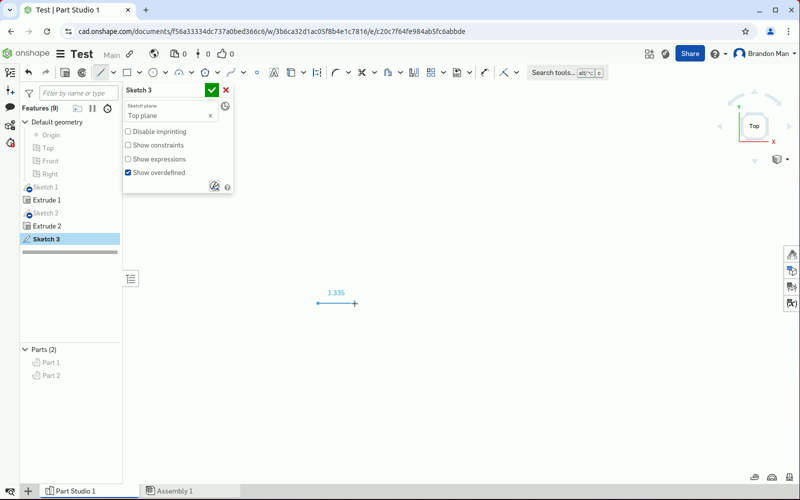
scroll(6)
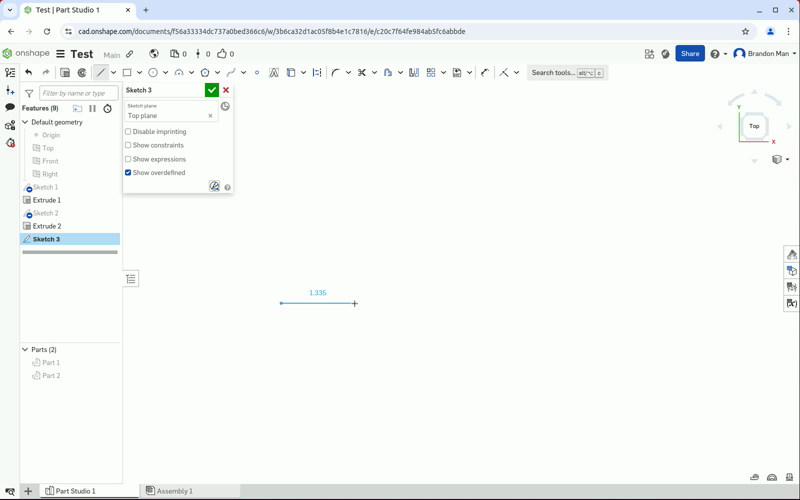
click(354, 303)
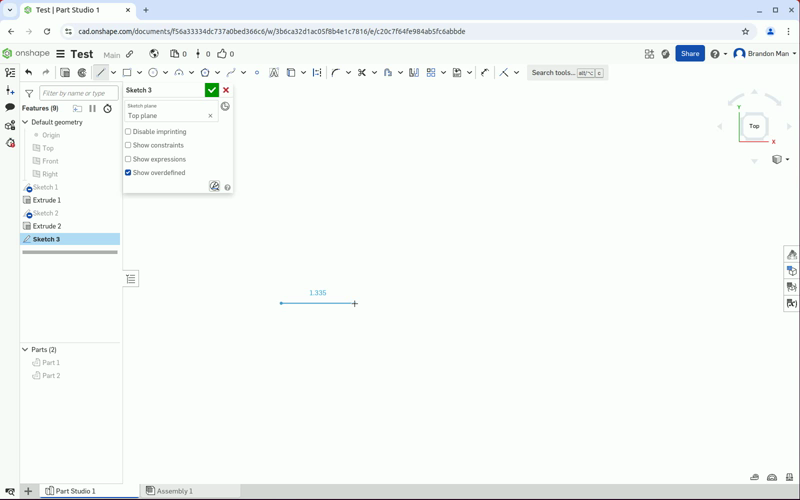
scroll(-6)
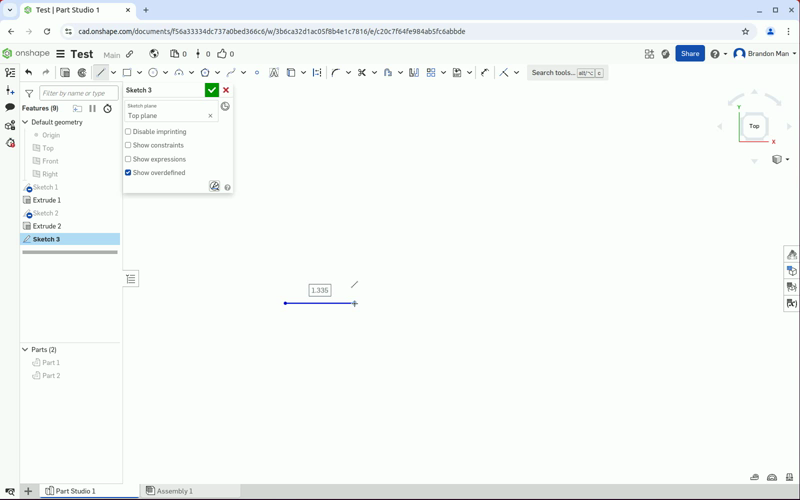
scroll(-6)
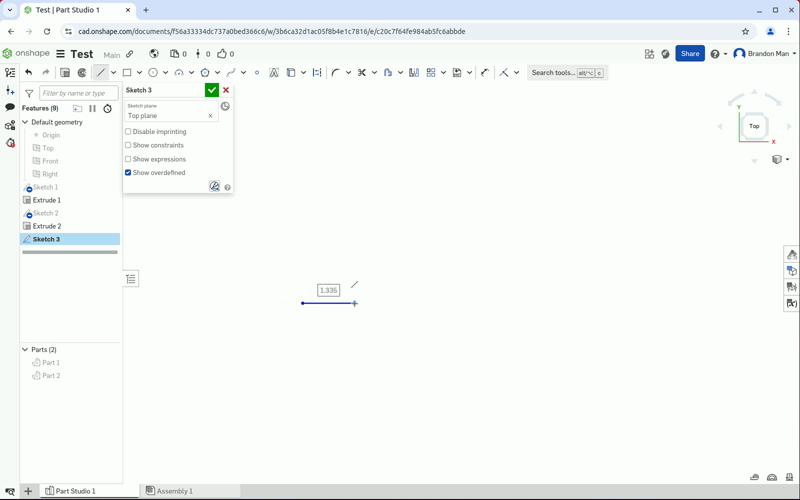
scroll(-6)
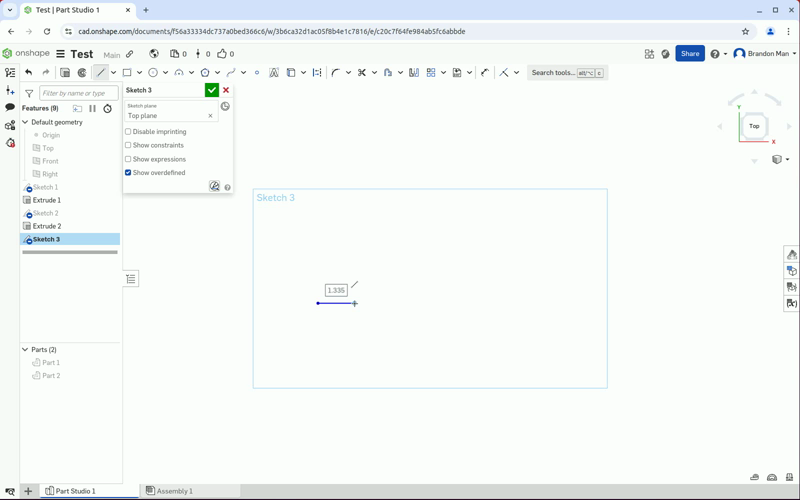
scroll(-6)
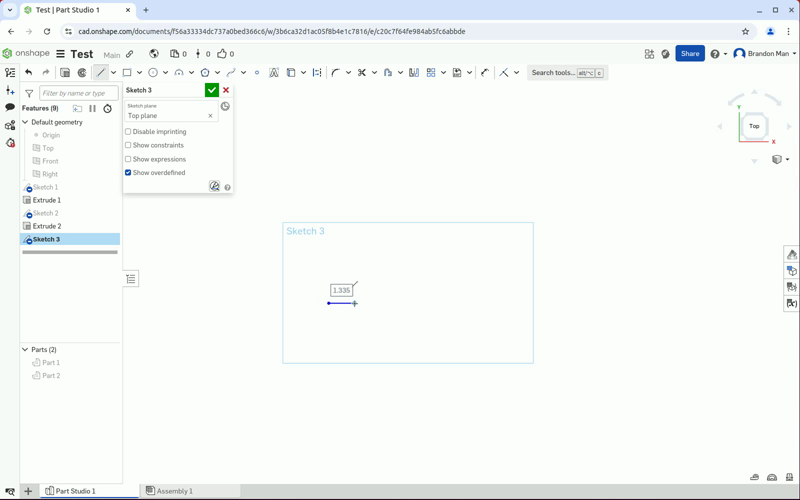
scroll(-6)
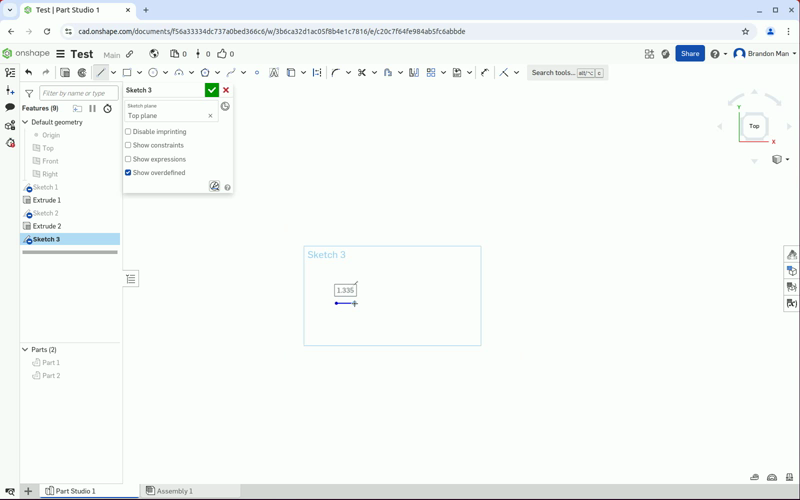
scroll(-6)
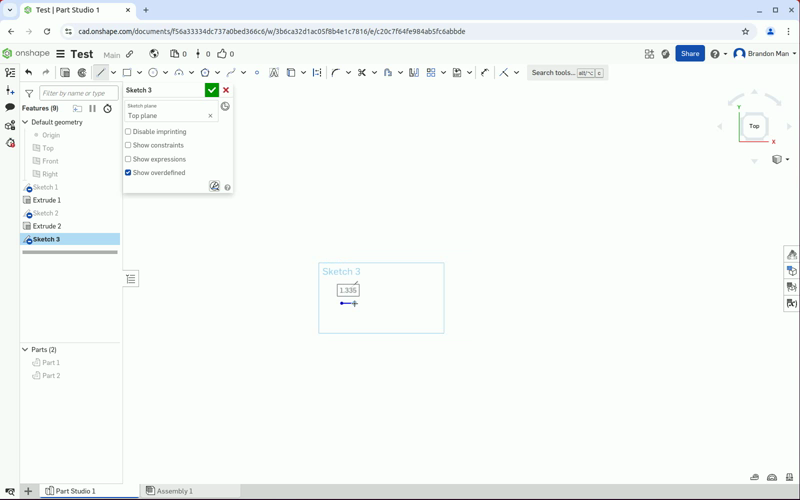
scroll(-6)
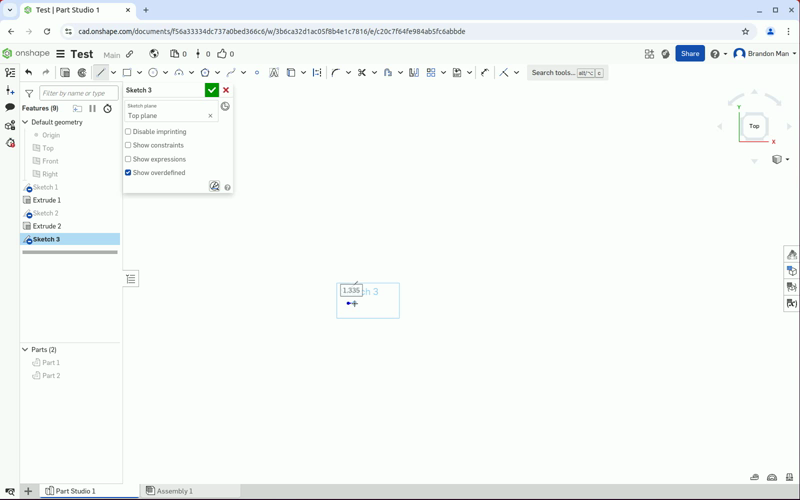
key_up(shift)
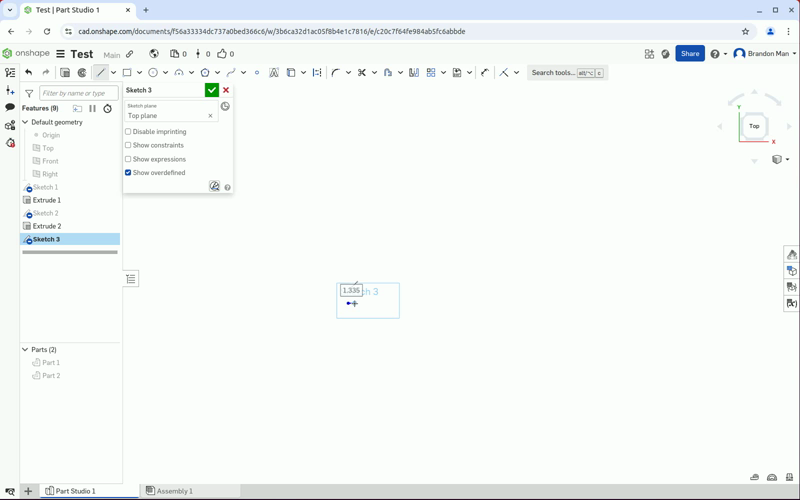
key_down(shift)
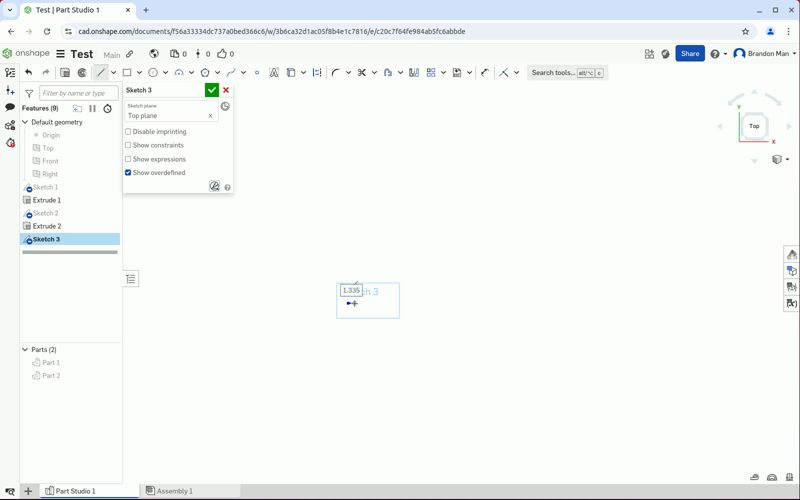
mouse_move(384, 303)
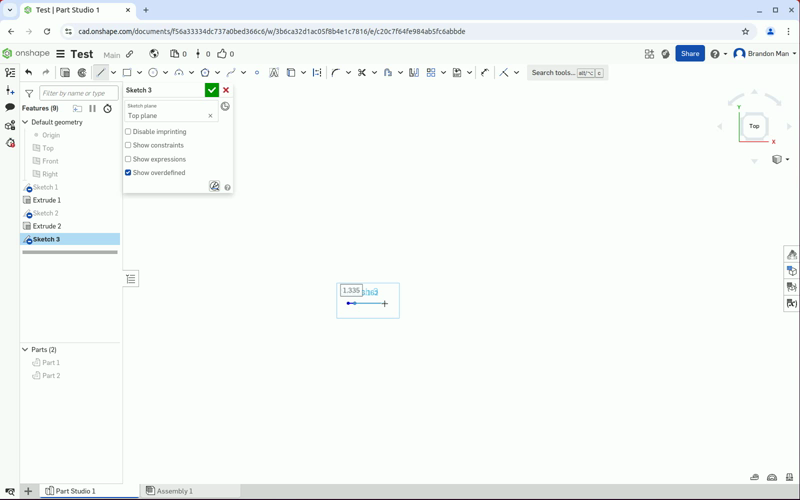
mouse_move(354, 290)
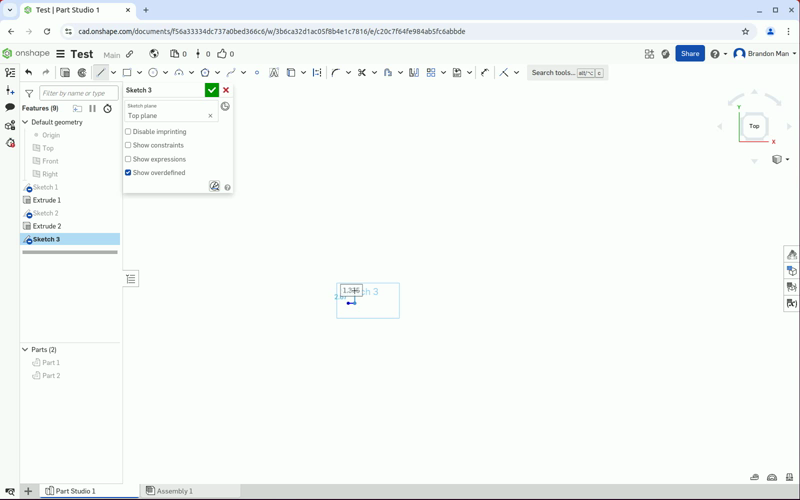
click(354, 290)
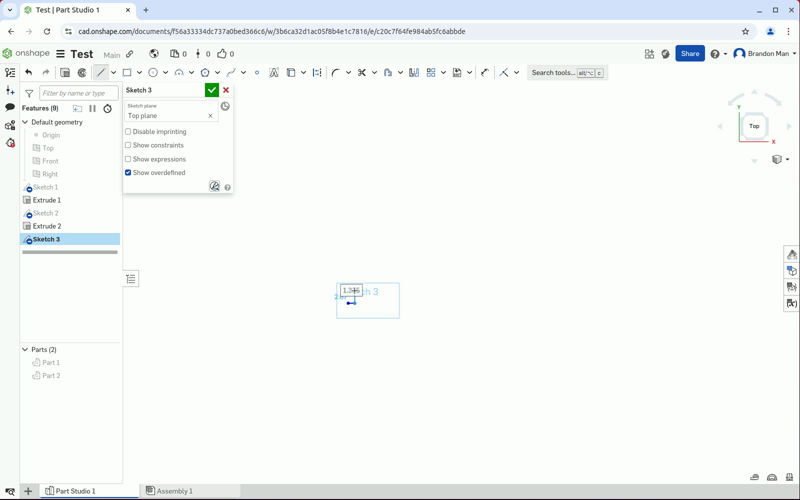
key_up(shift)
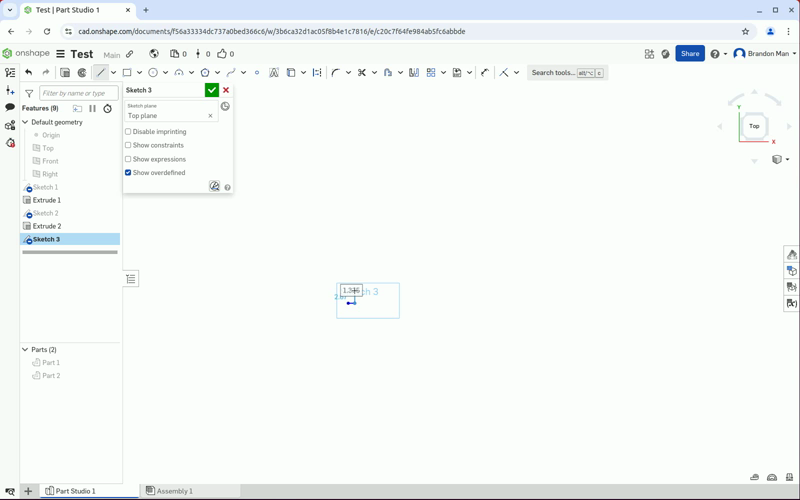
key_down(shift)
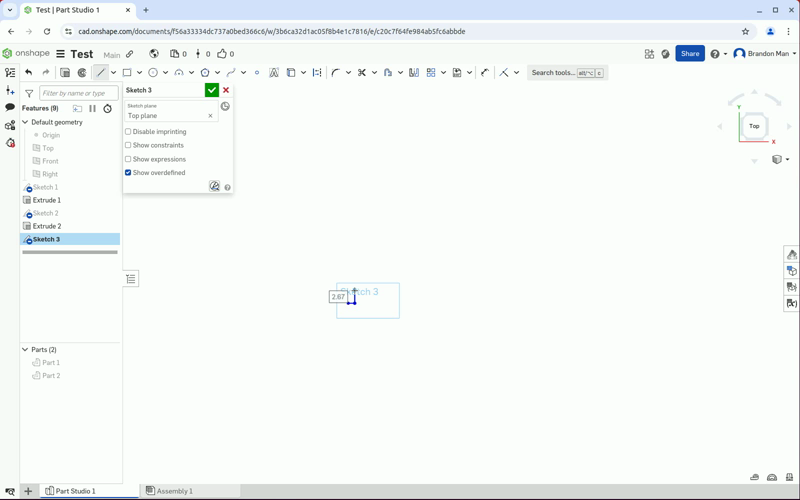
mouse_move(384, 290)
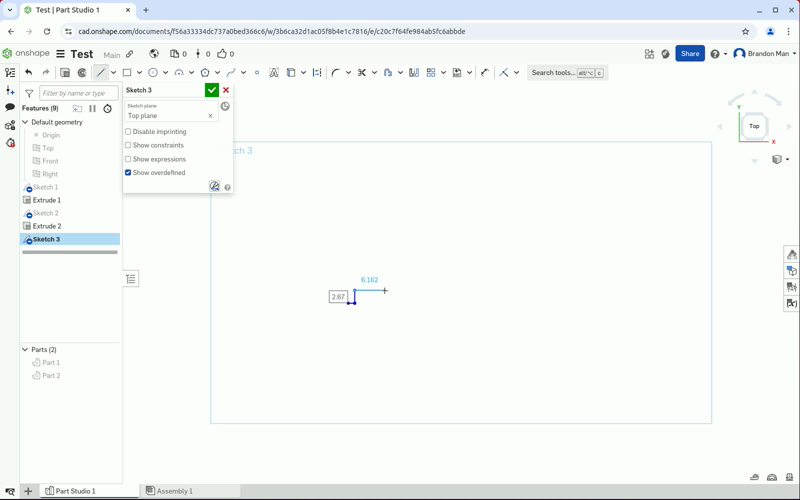
mouse_move(348, 290)
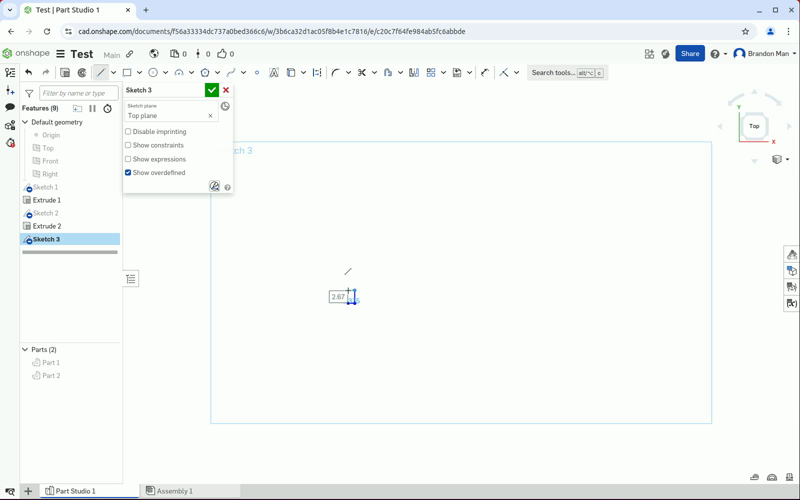
scroll(6)
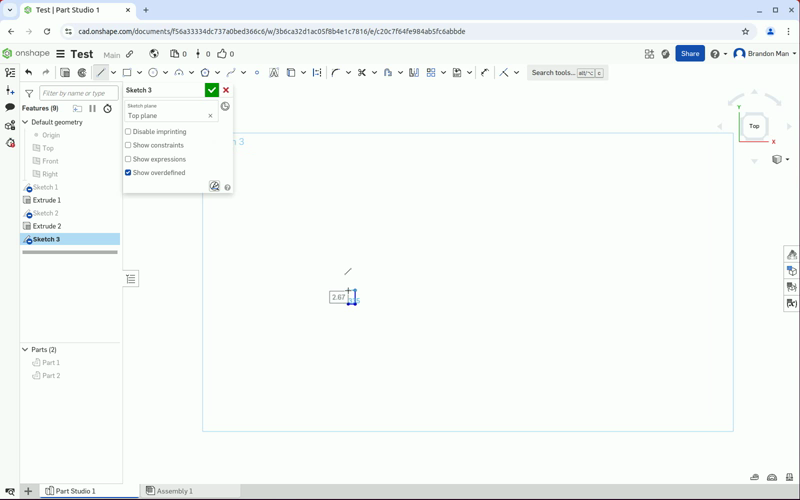
scroll(6)
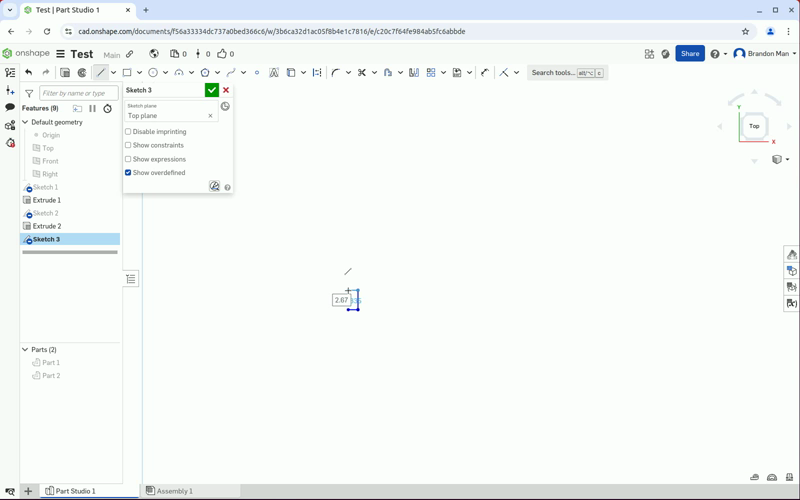
scroll(6)
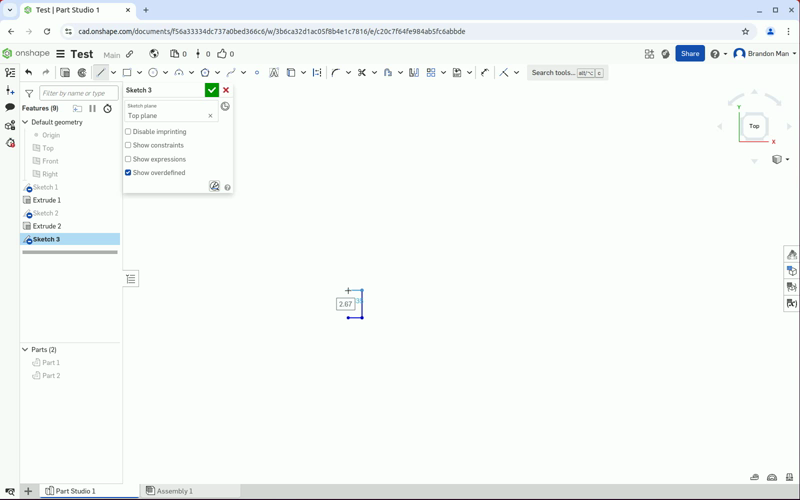
scroll(6)
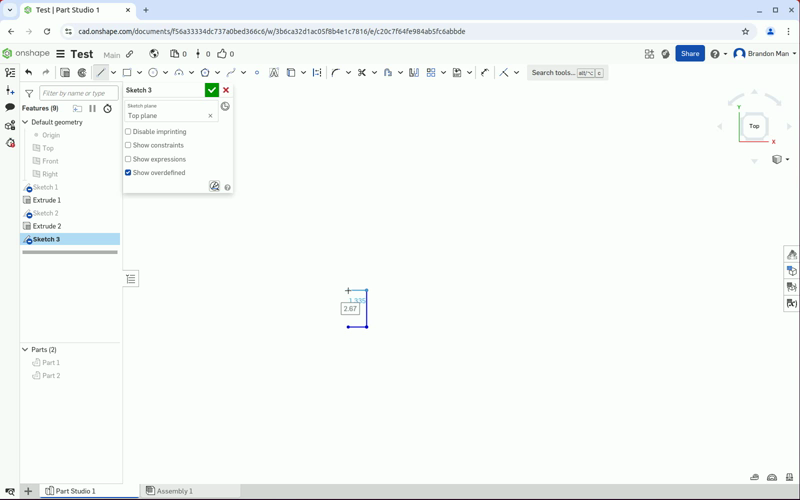
scroll(6)
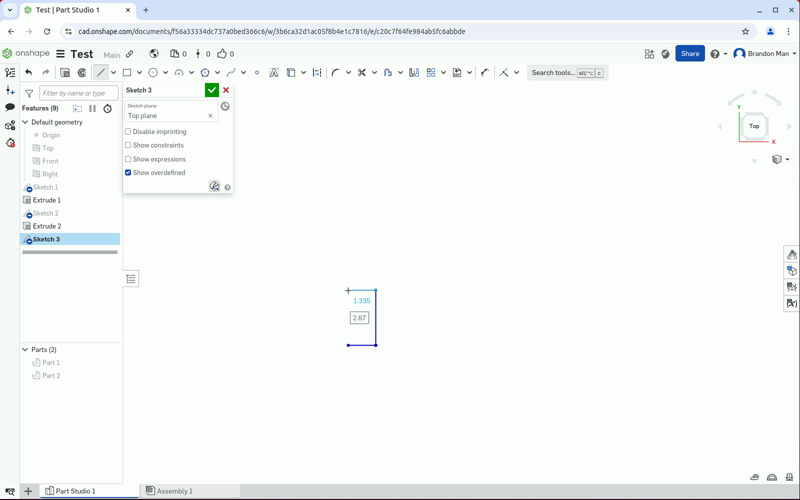
scroll(6)
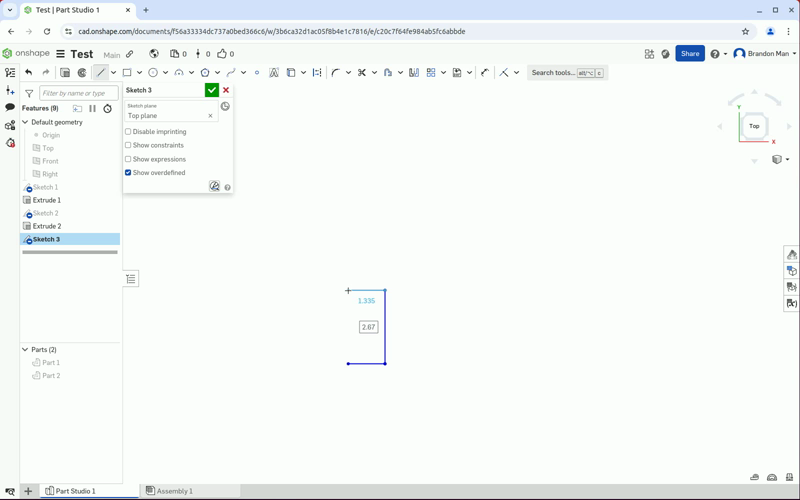
scroll(6)
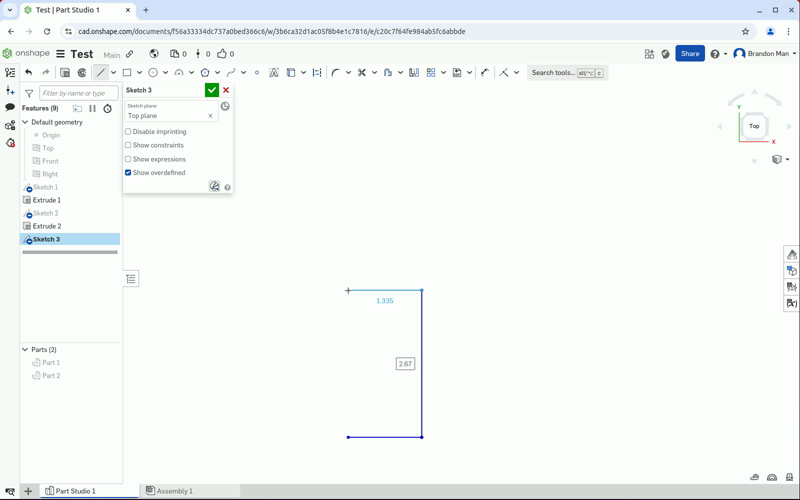
click(348, 290)
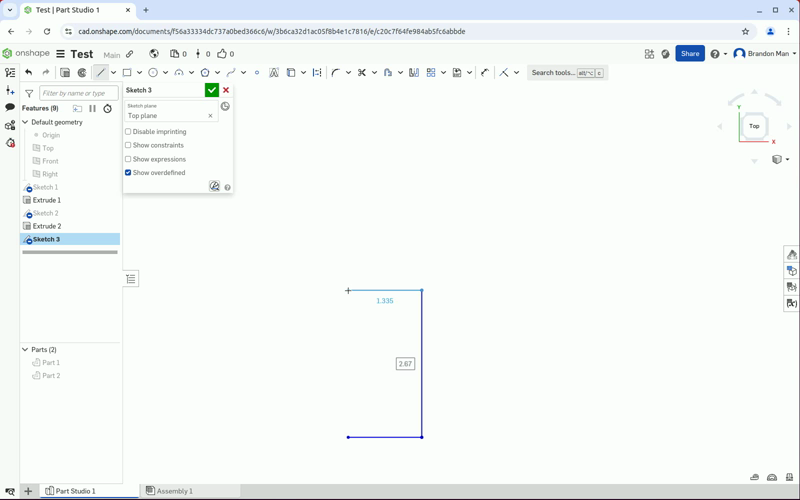
scroll(-6)
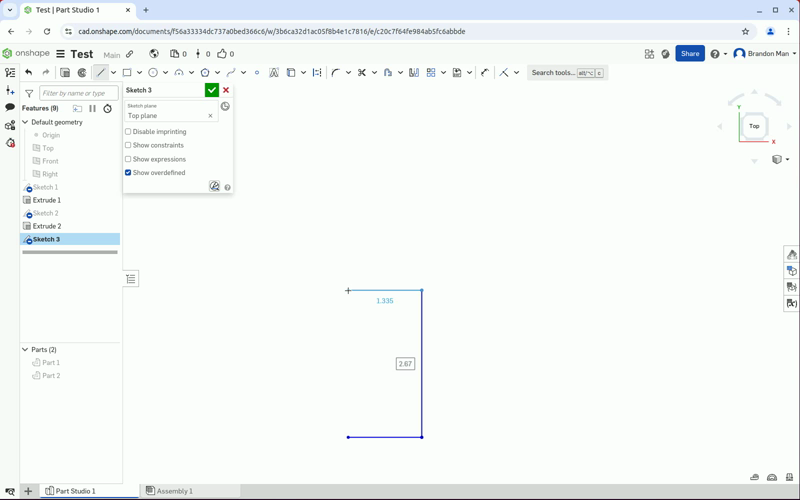
scroll(-6)
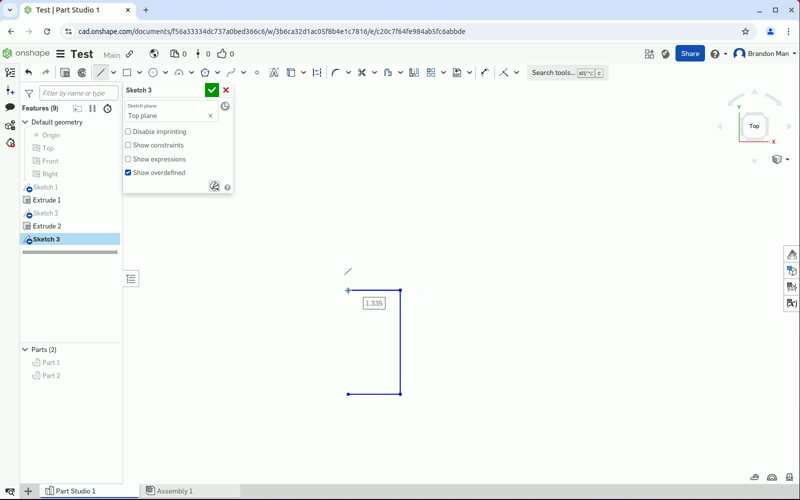
scroll(-6)
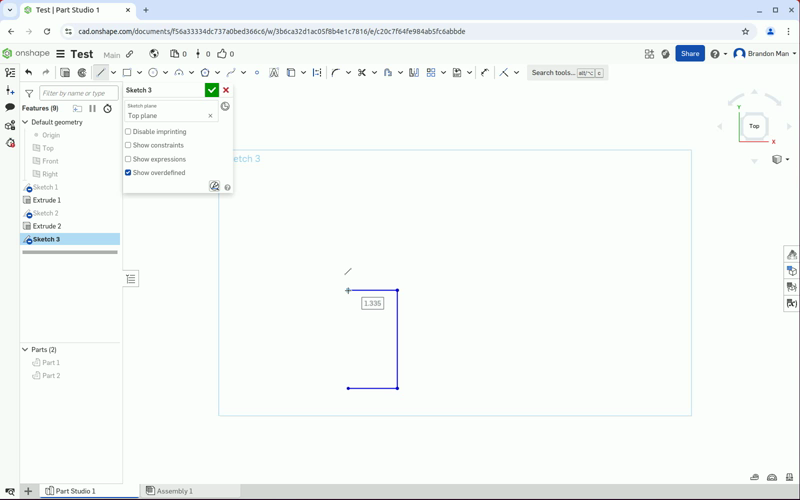
scroll(-6)
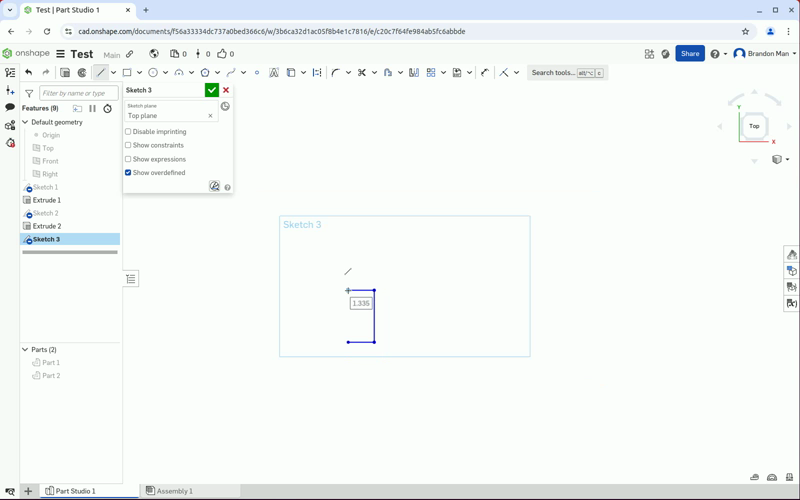
scroll(-6)
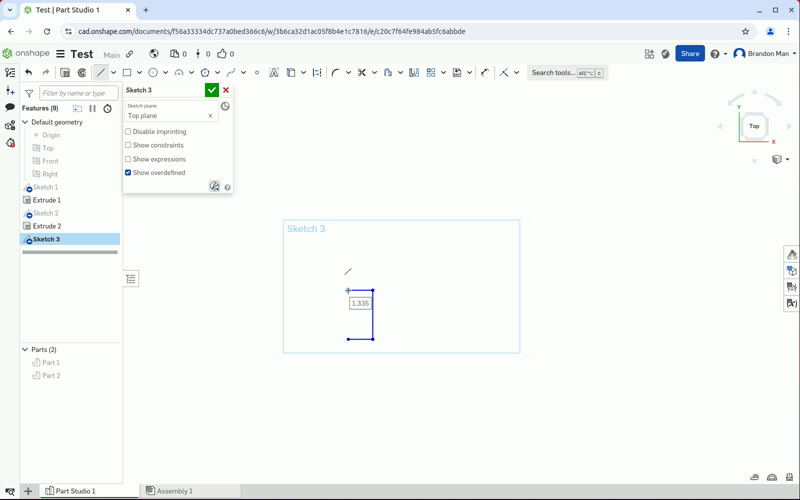
scroll(-6)
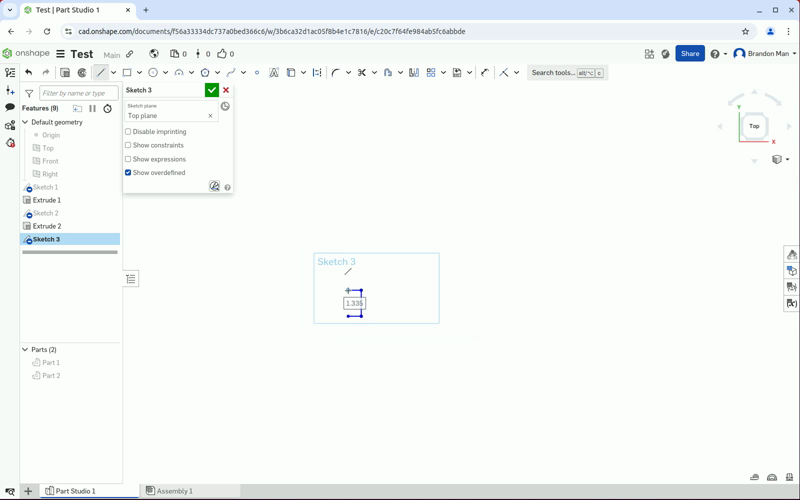
scroll(-6)
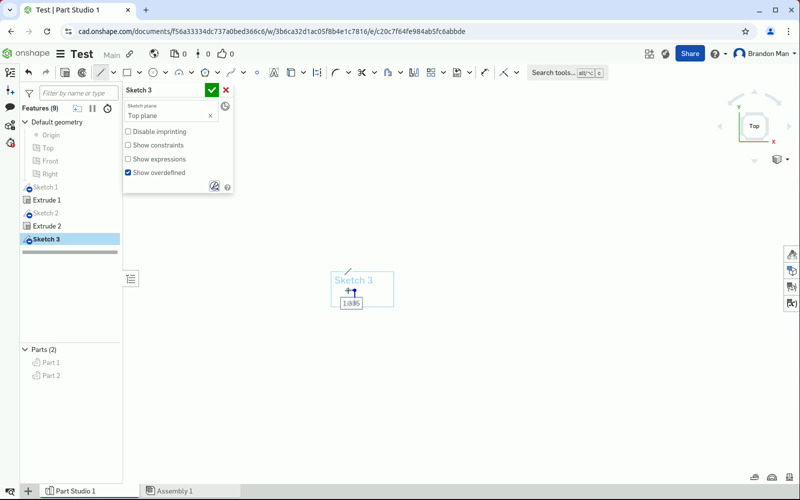
key_up(shift)
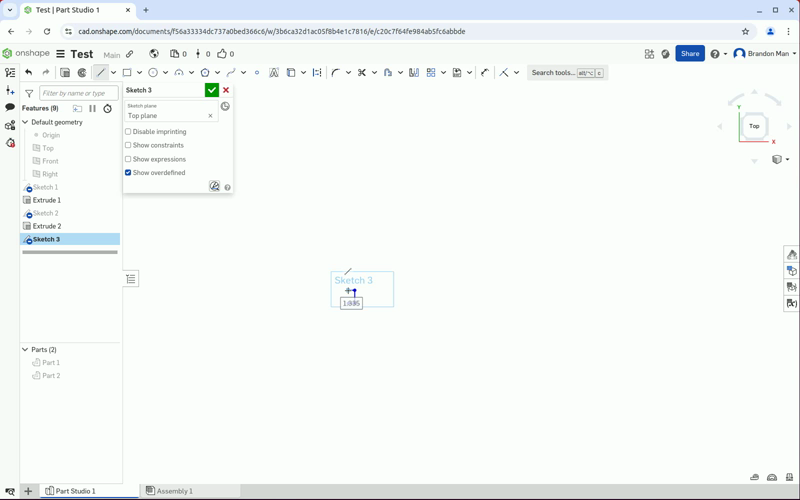
mouse_move(378, 290)
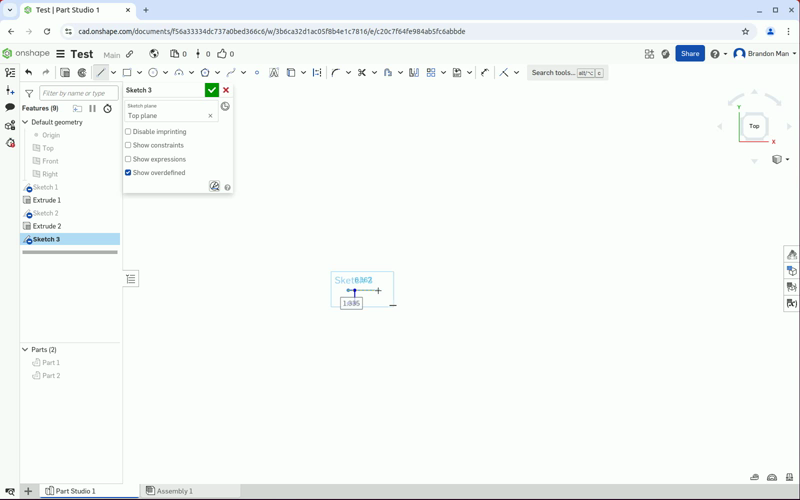
key_down(shift)
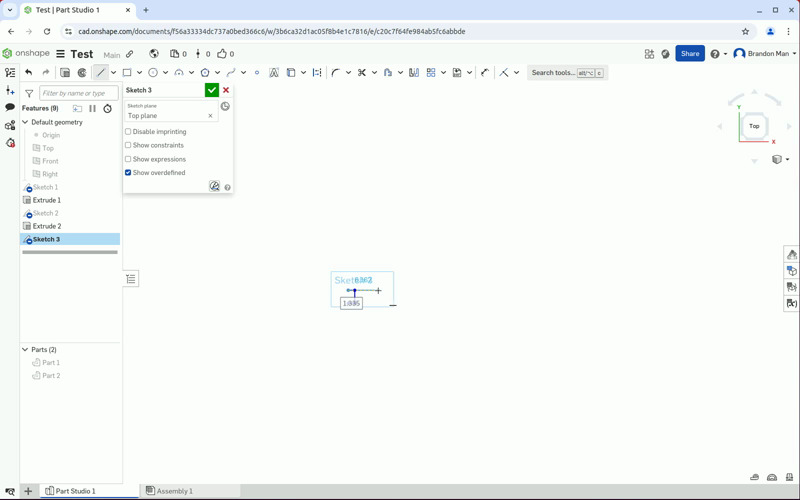
mouse_move(348, 303)
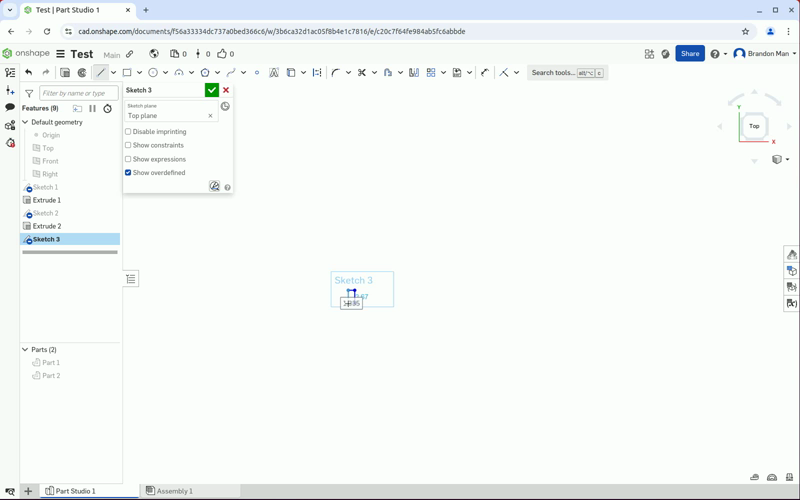
key_up(shift)
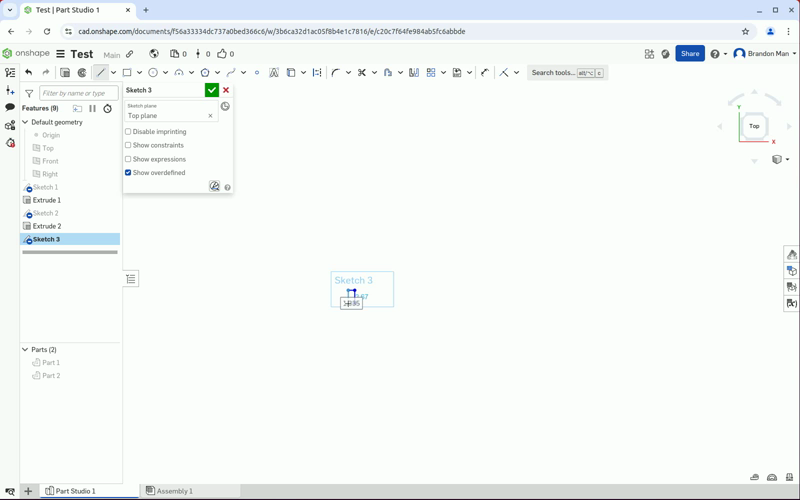
click(348, 303)
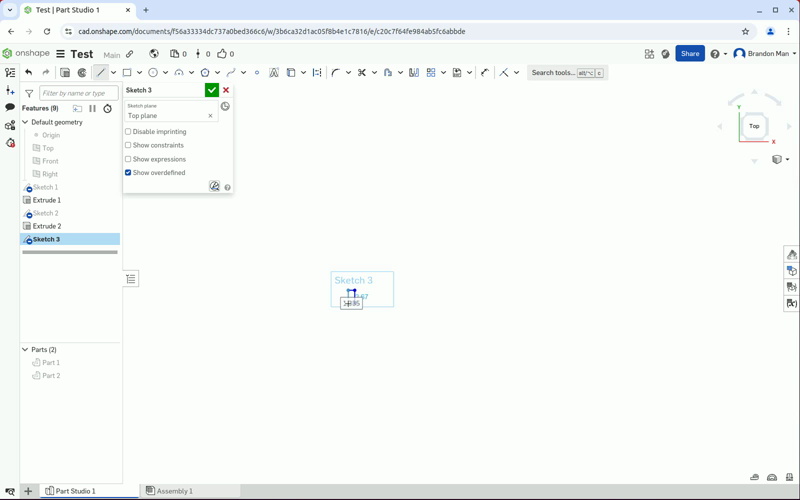
key(esc)
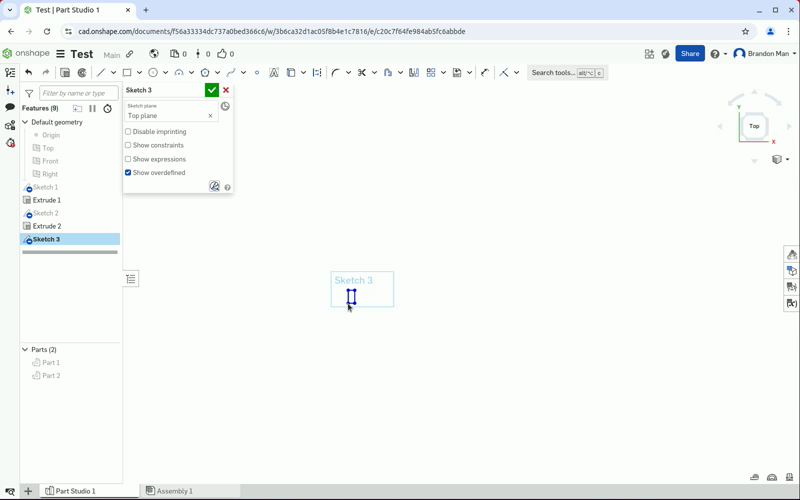
mouse_move(349, 293)
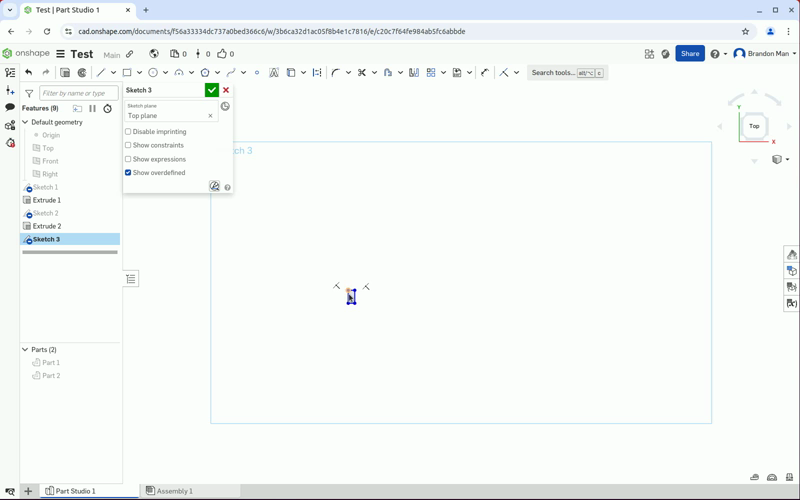
scroll(6)
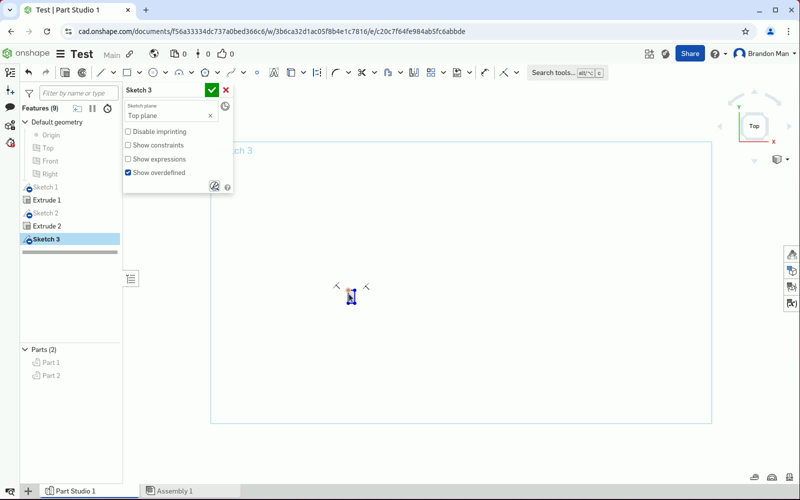
scroll(6)
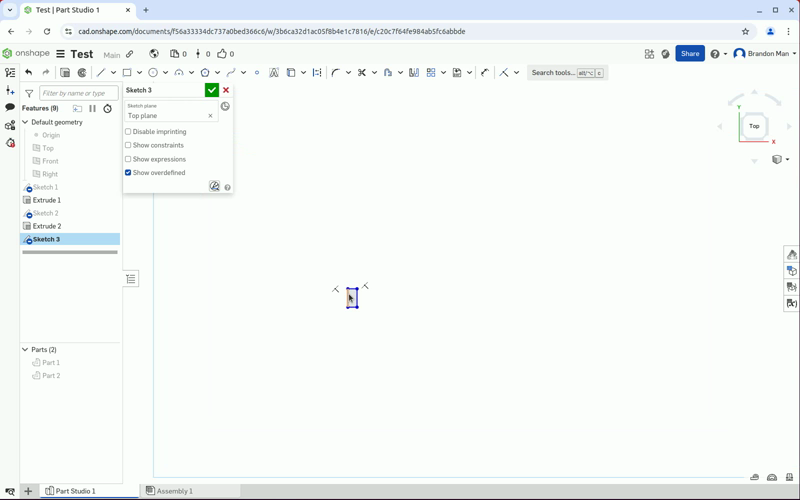
scroll(6)
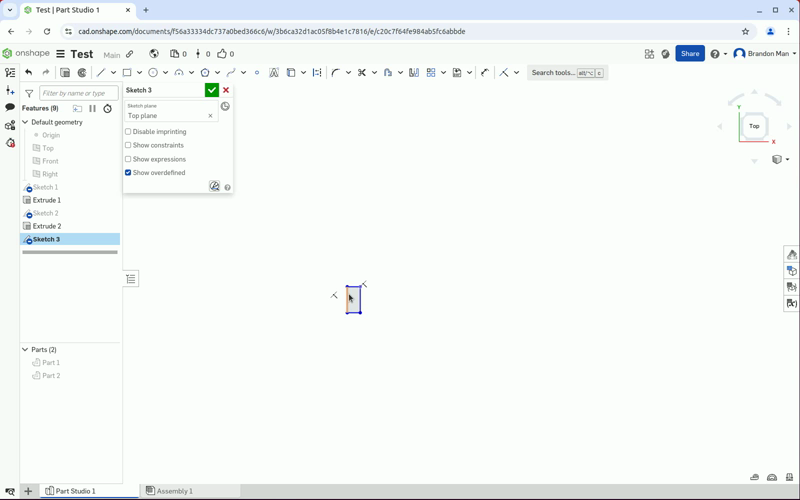
scroll(6)
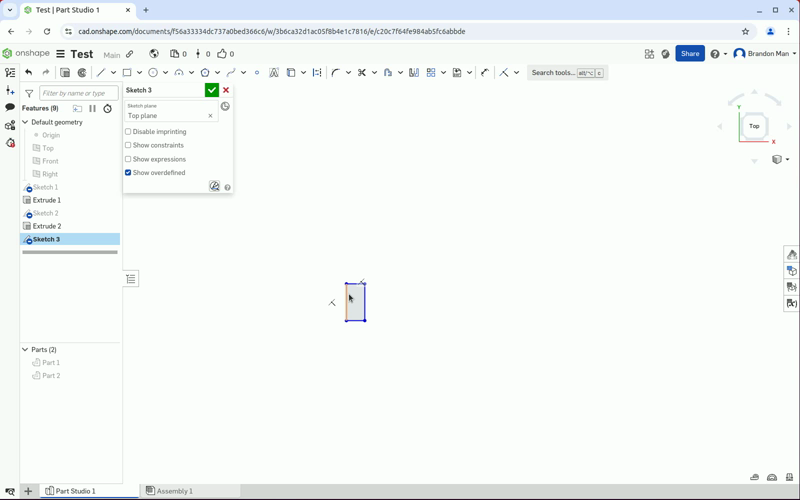
scroll(6)
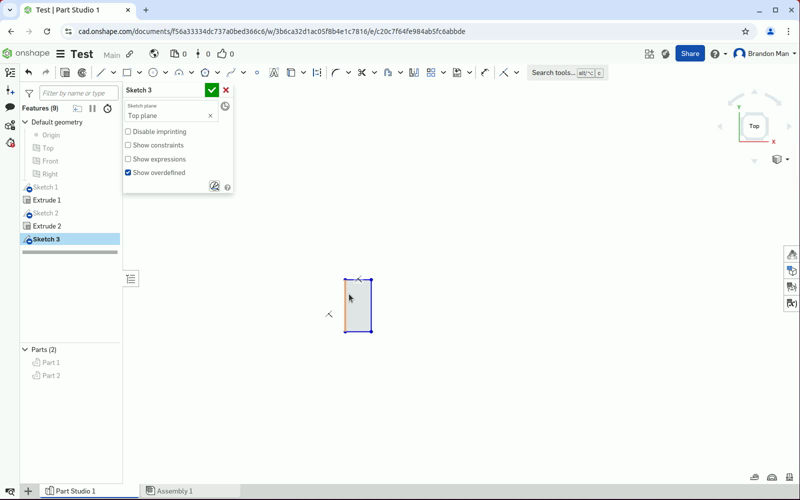
scroll(6)
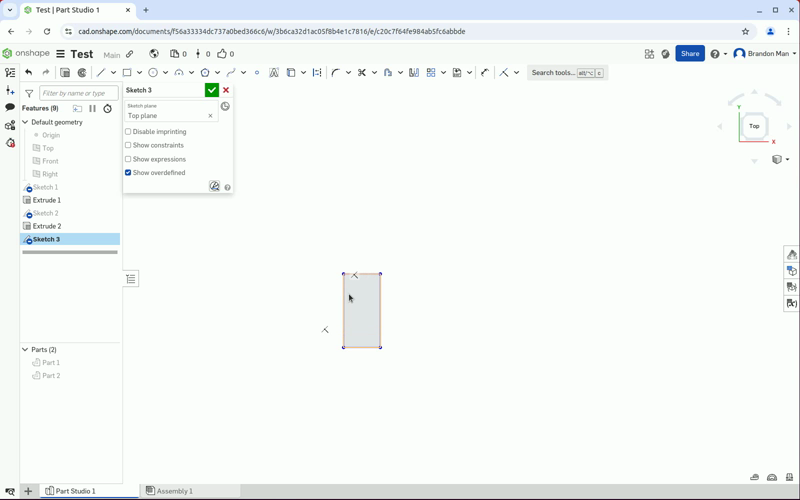
scroll(6)
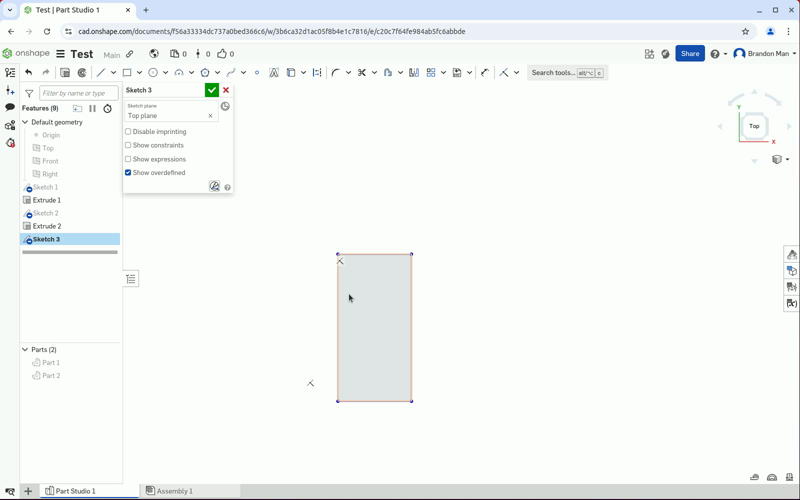
click(349, 293)
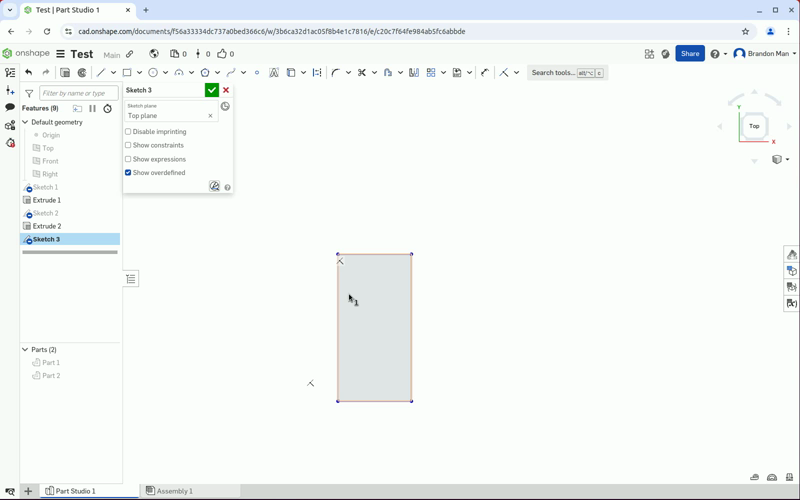
scroll(-6)
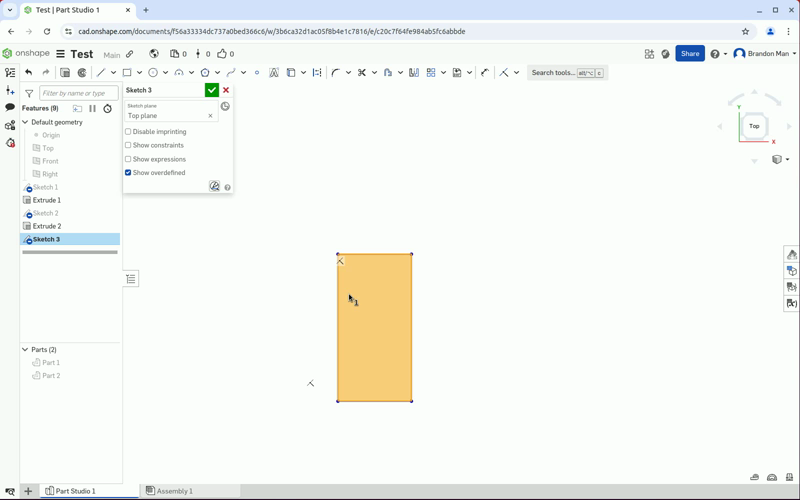
scroll(-6)
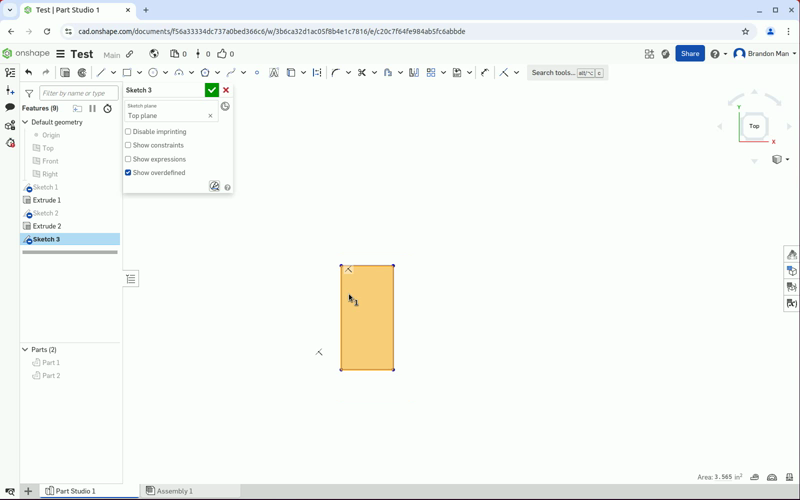
scroll(-6)
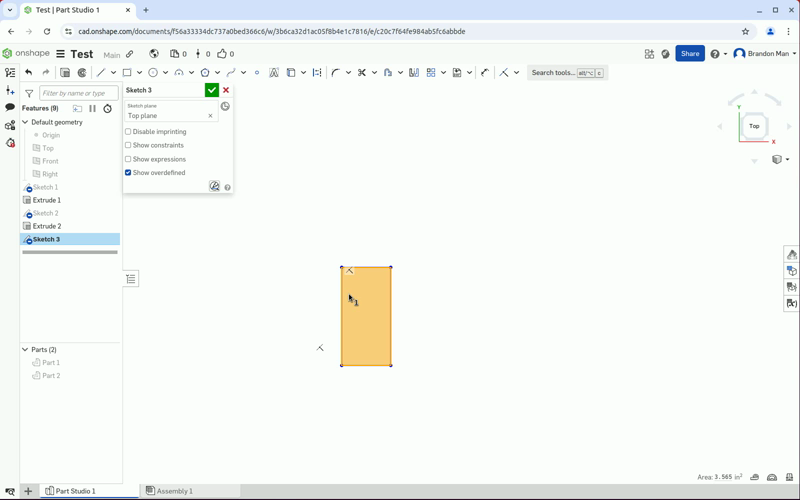
scroll(-6)
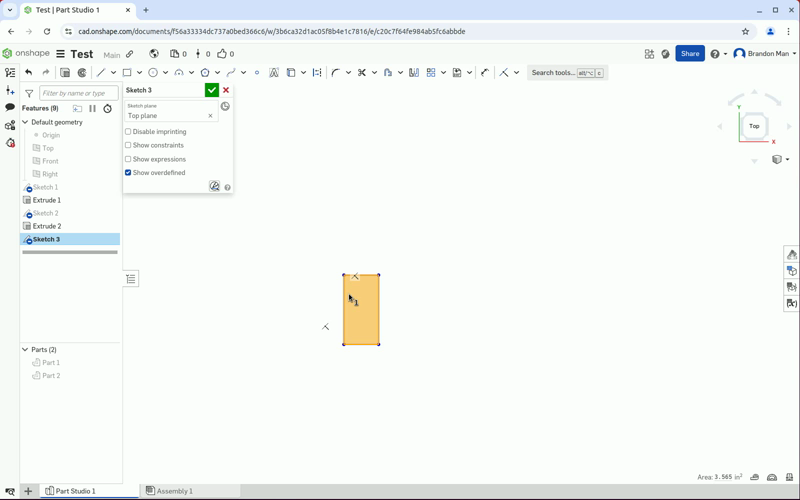
scroll(-6)
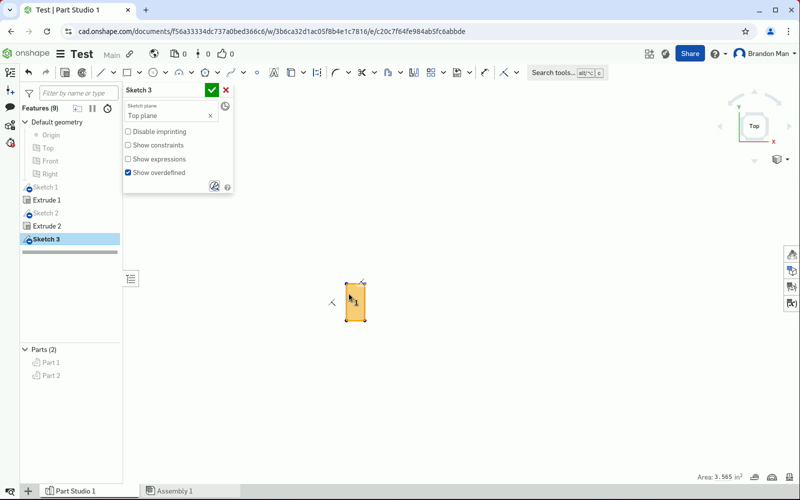
scroll(-6)
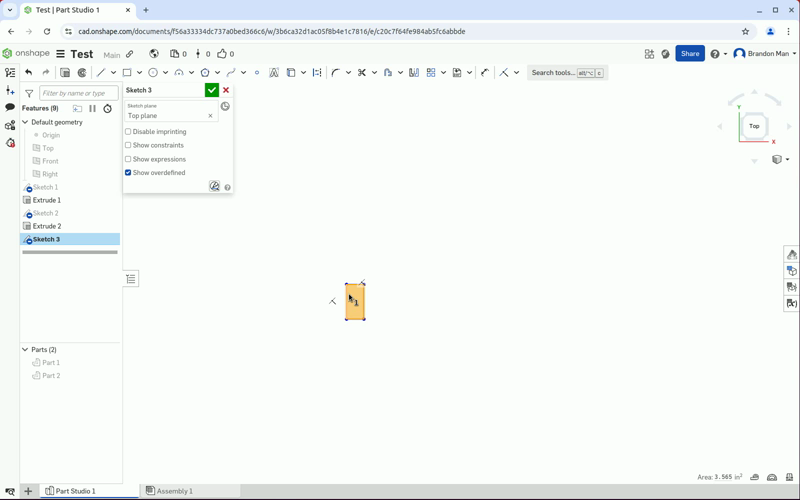
scroll(-6)
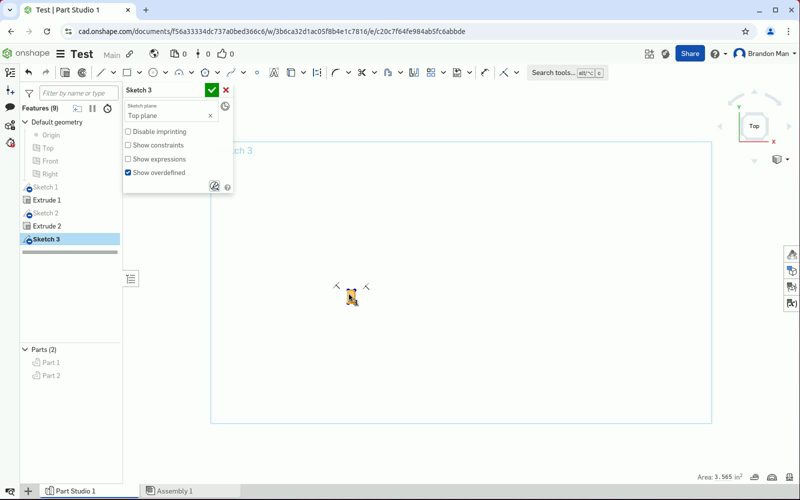
mouse_move(73, 352)
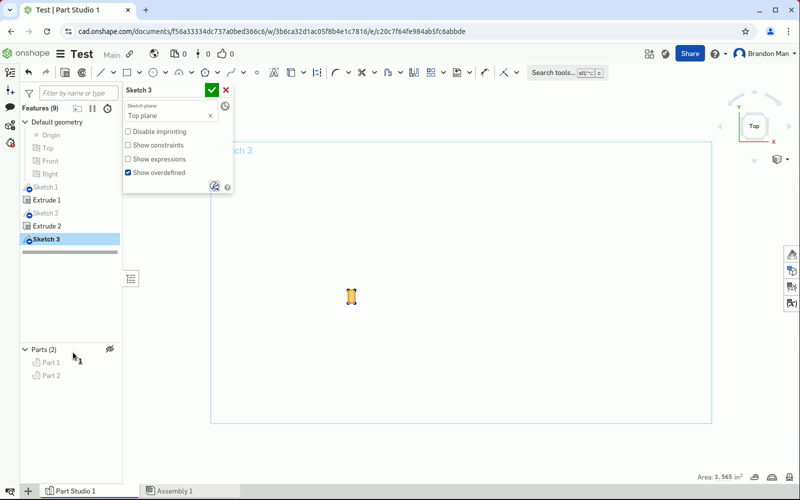
key(shift+y)
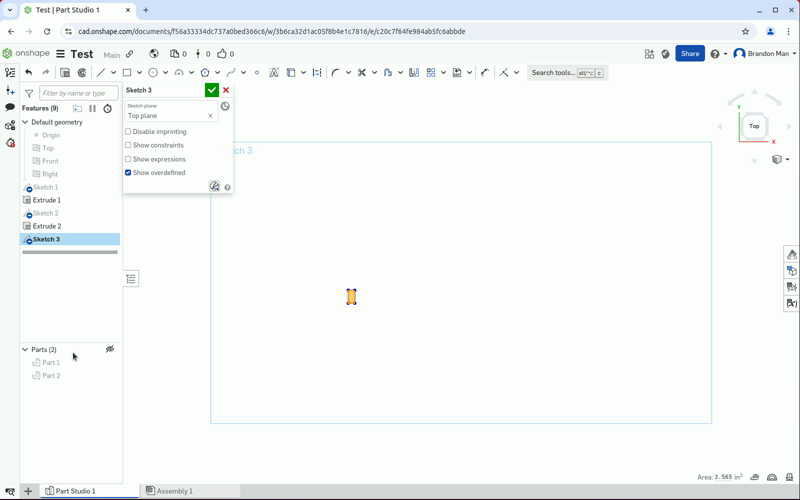
key(shift+e)
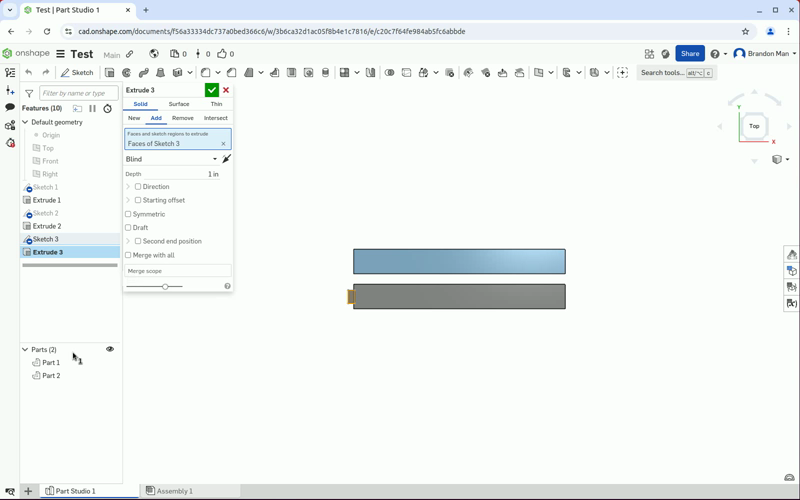
mouse_move(143, 106)
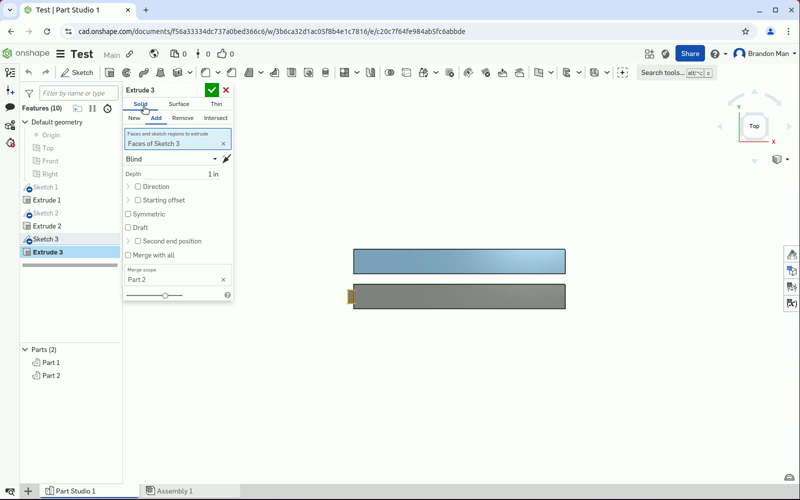
click(143, 106)
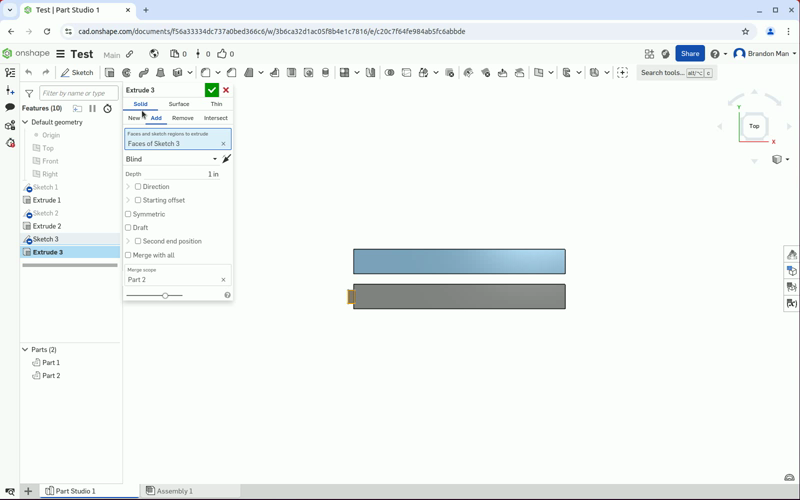
mouse_move(137, 120)
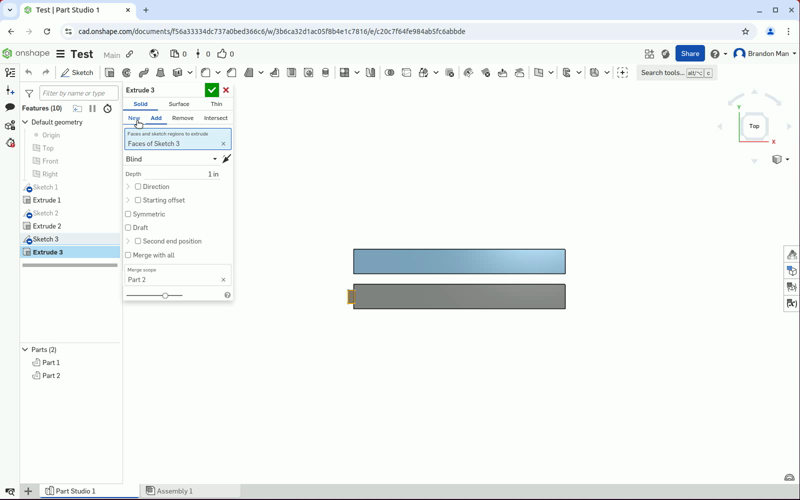
click(137, 120)
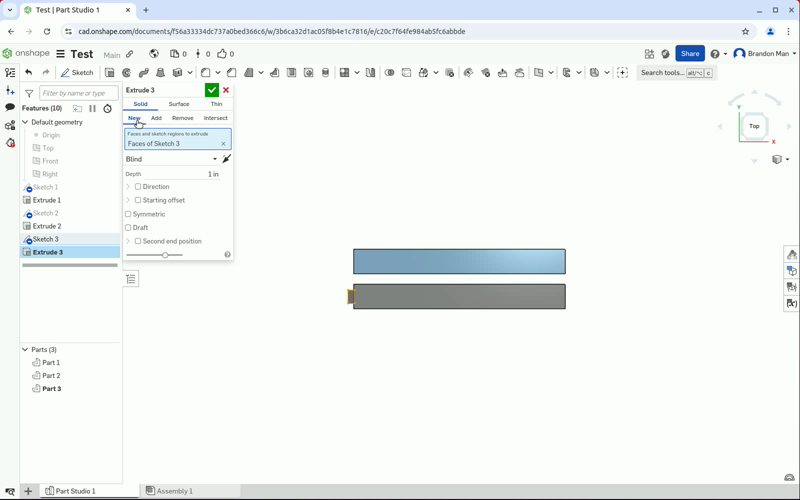
key(tab, 4)
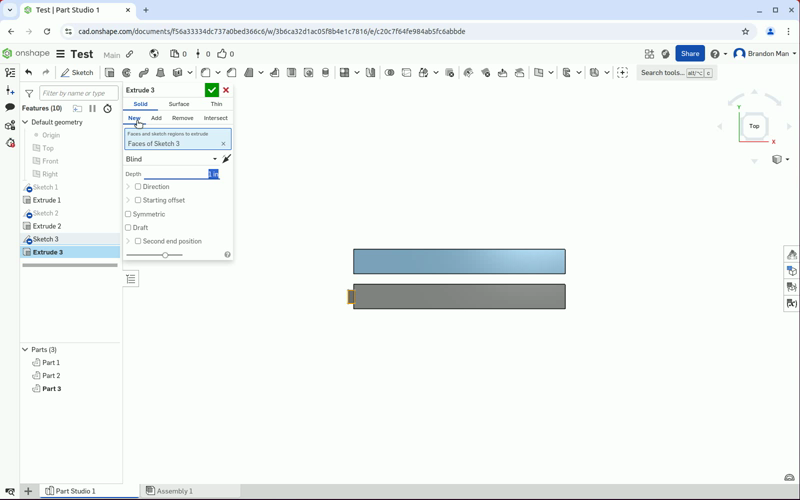
text(0.722)
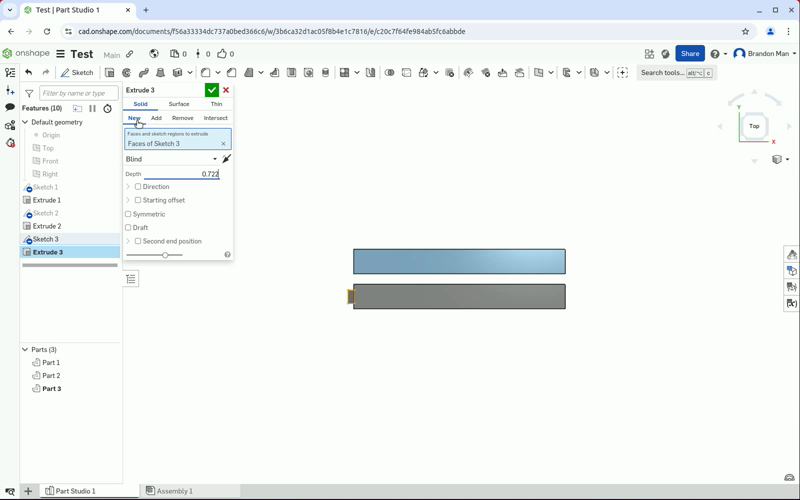
key(enter)
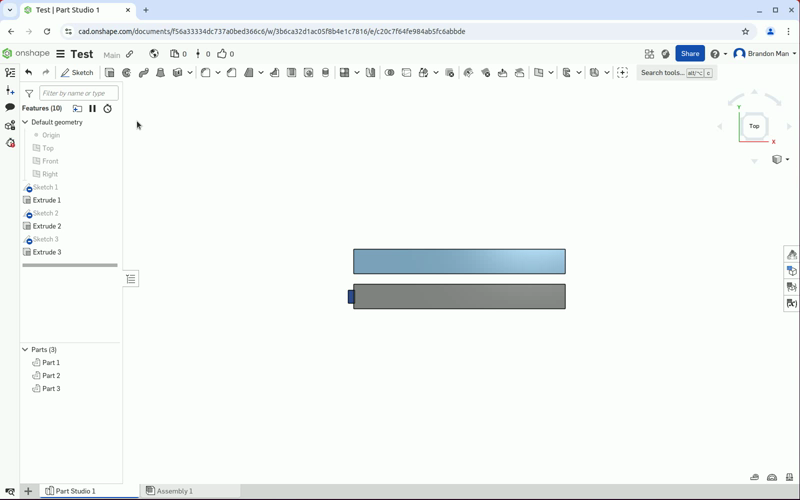
key(shift+h)
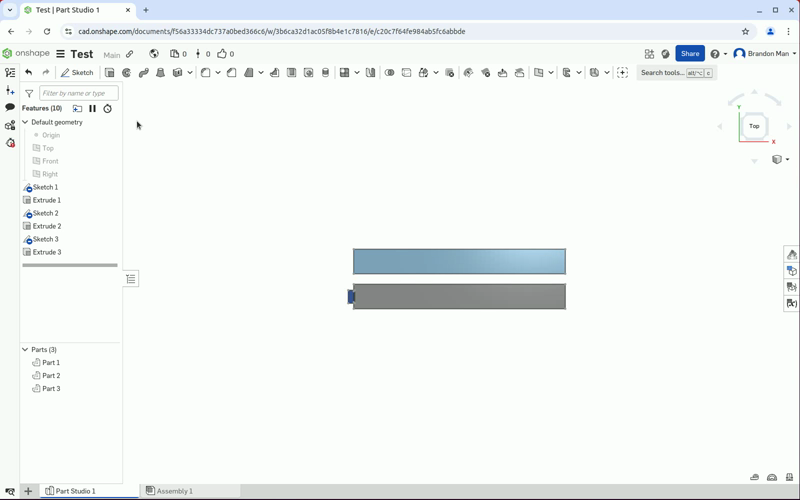
key(shift+h)
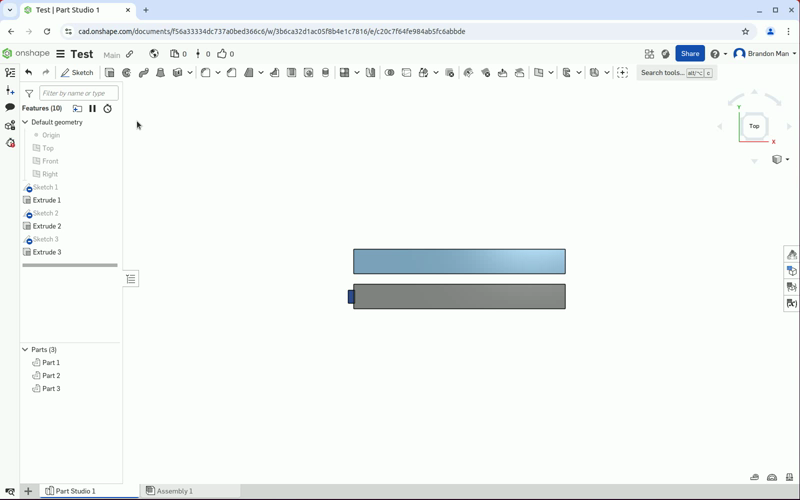
mouse_move(73, 189)
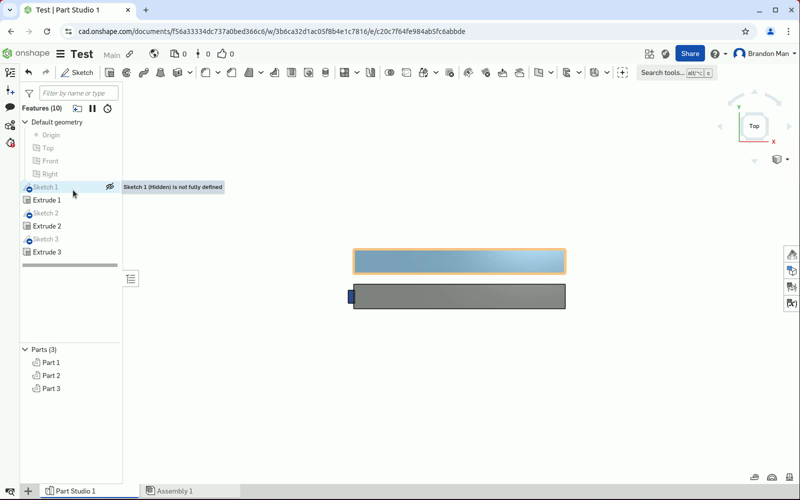
click(73, 189)
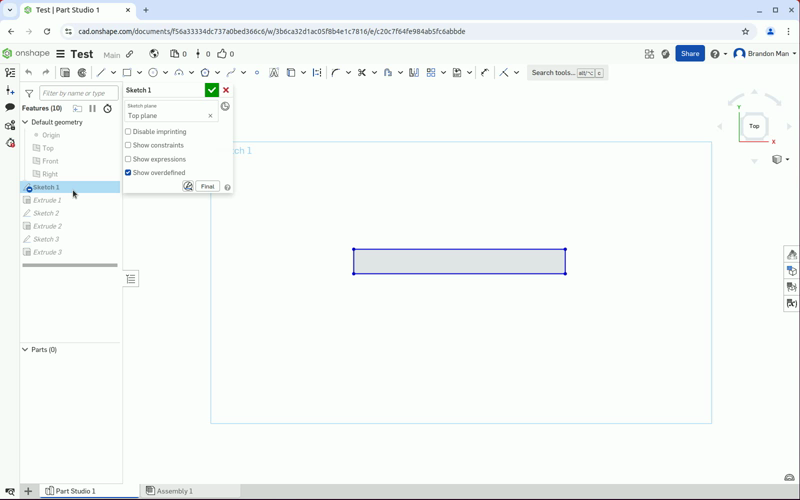
mouse_move(229, 92)
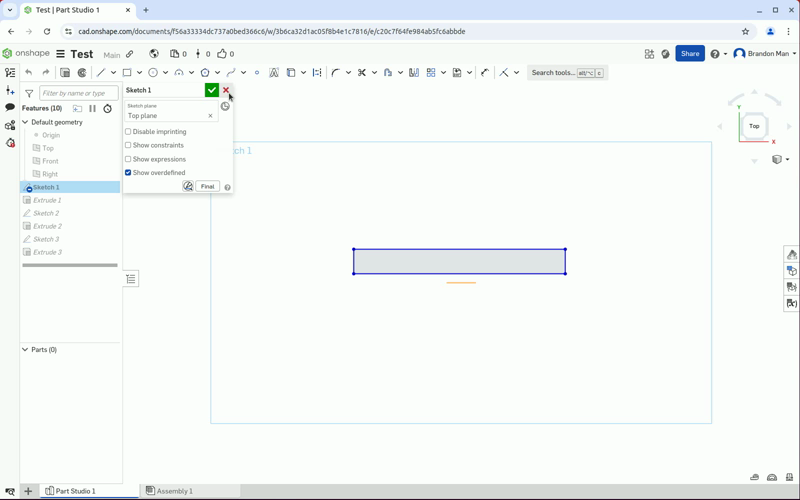
click(229, 92)
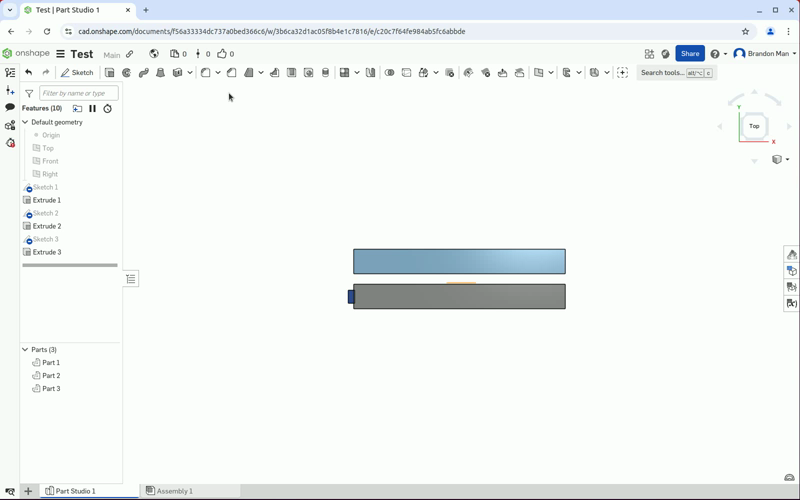
mouse_move(541, 75)
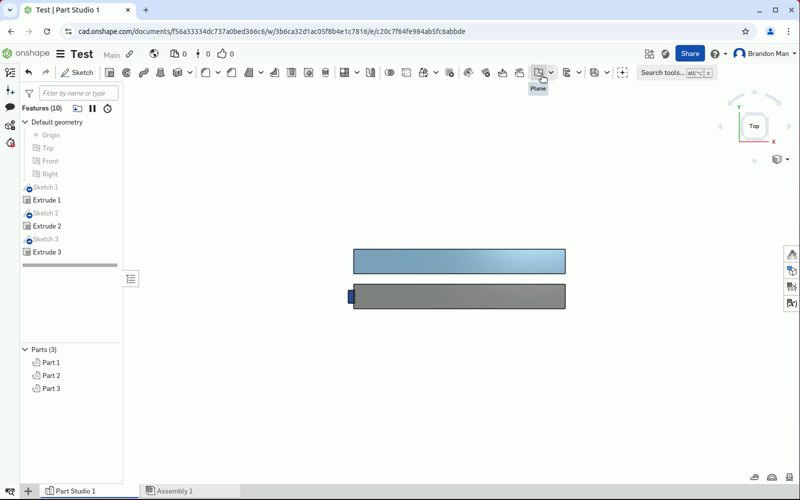
click(541, 75)
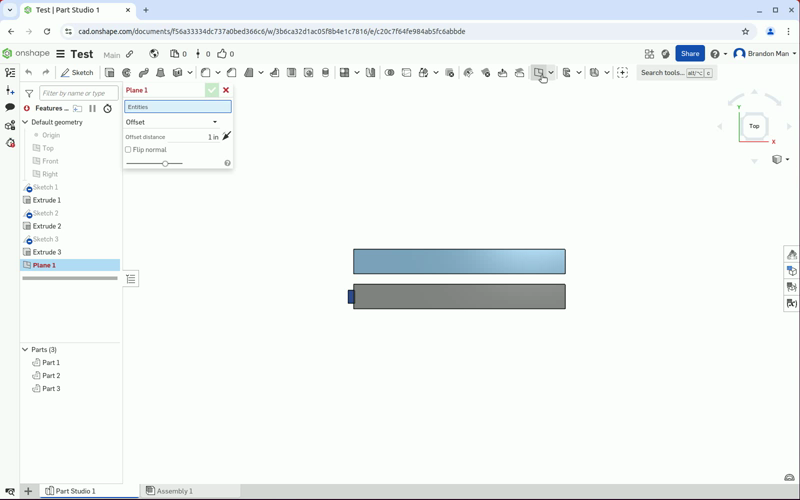
mouse_move(73, 150)
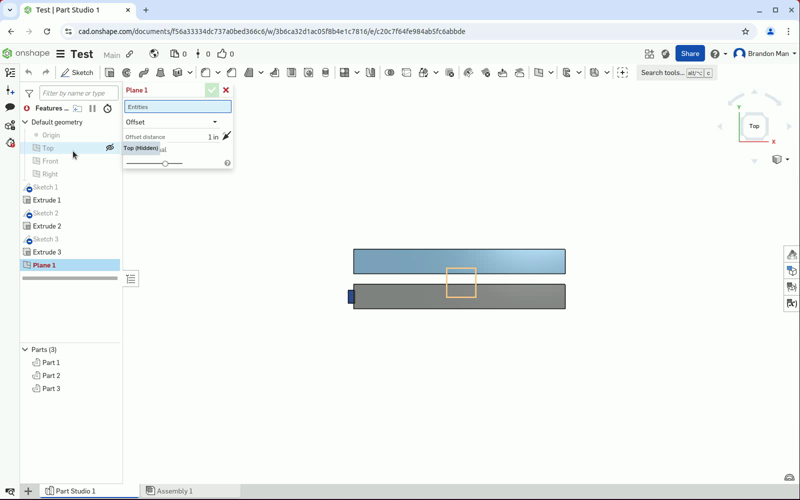
click(73, 150)
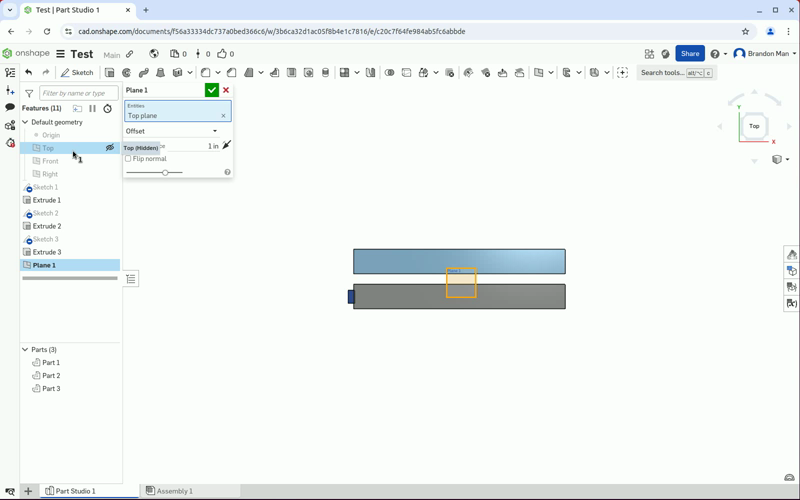
key(tab, 2)
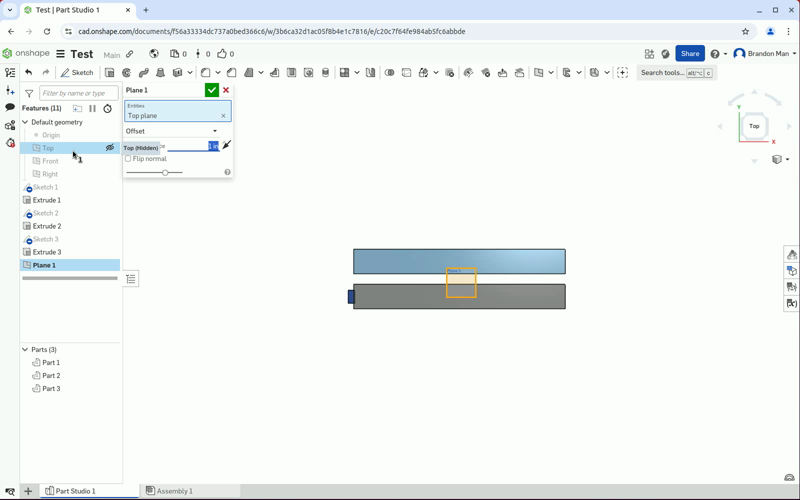
text(0.709)
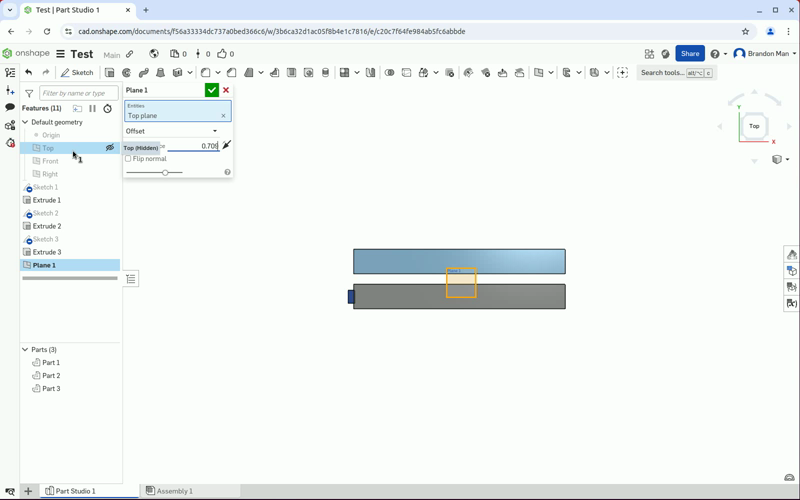
key(enter, 2)
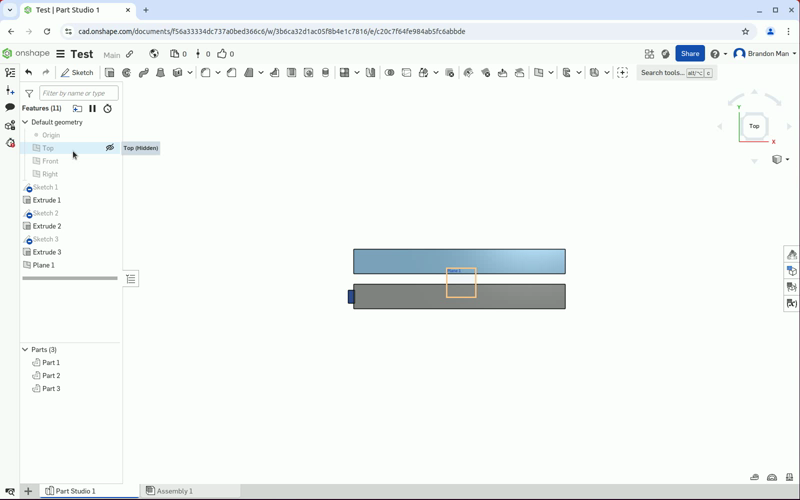
key(shift+s)
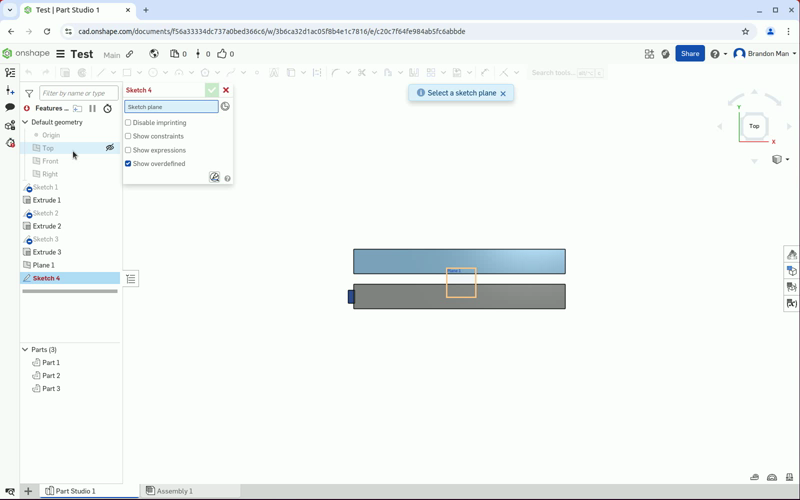
mouse_move(73, 267)
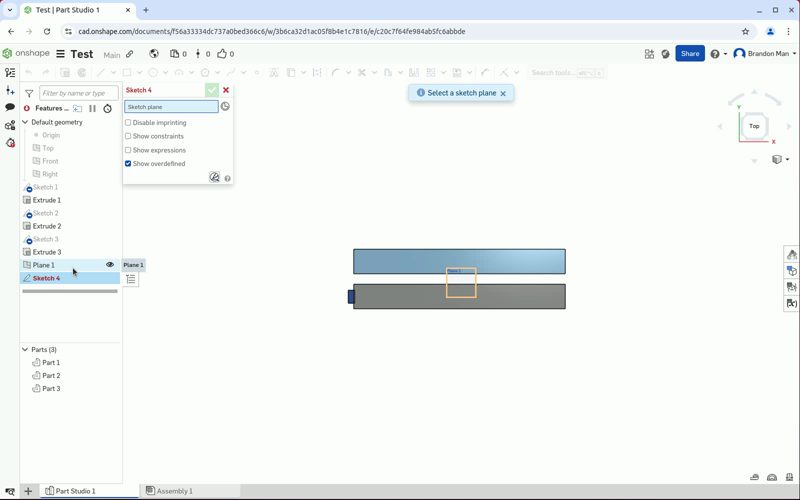
click(73, 267)
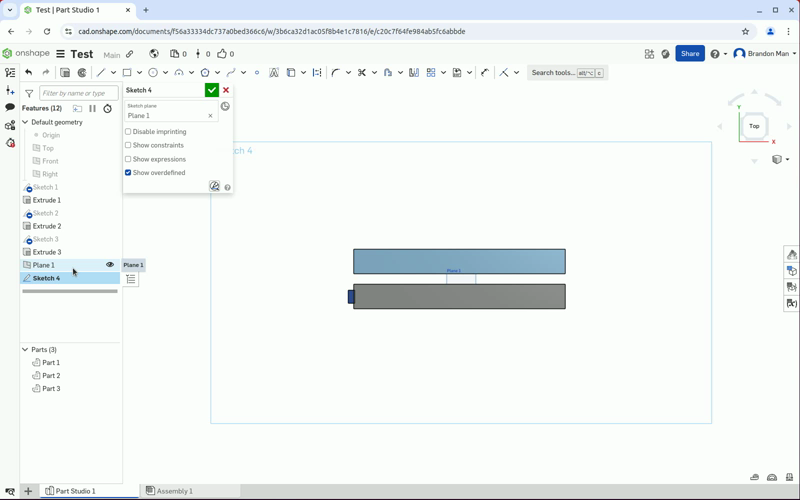
mouse_move(73, 352)
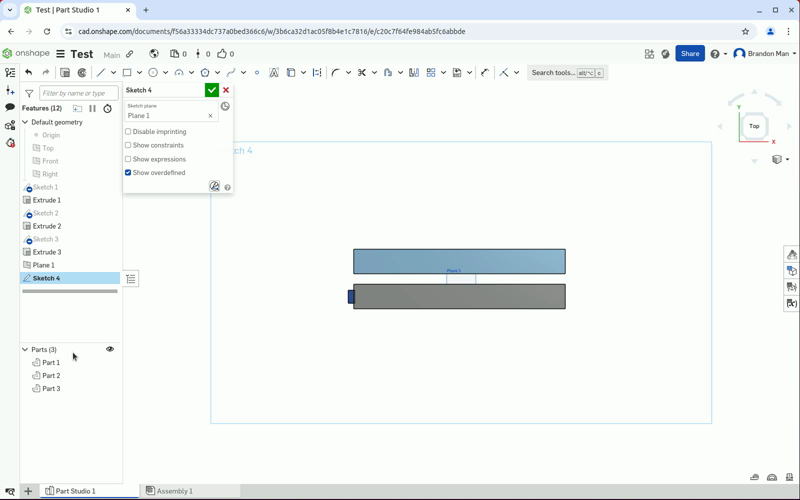
key(y)
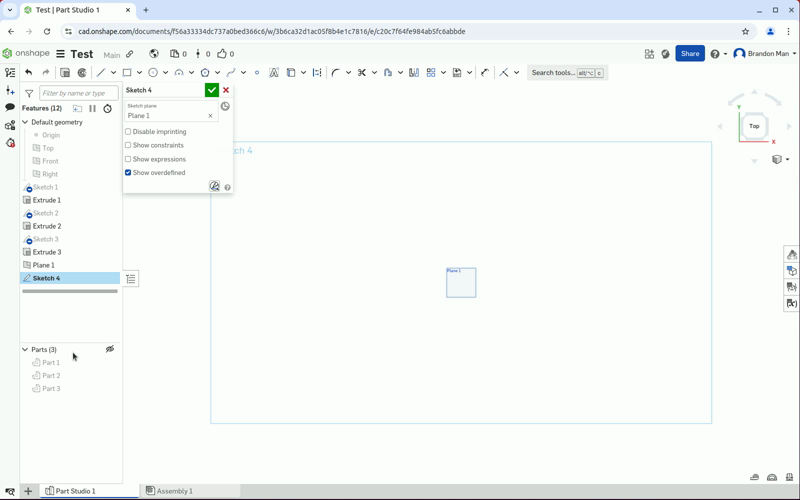
key(l)
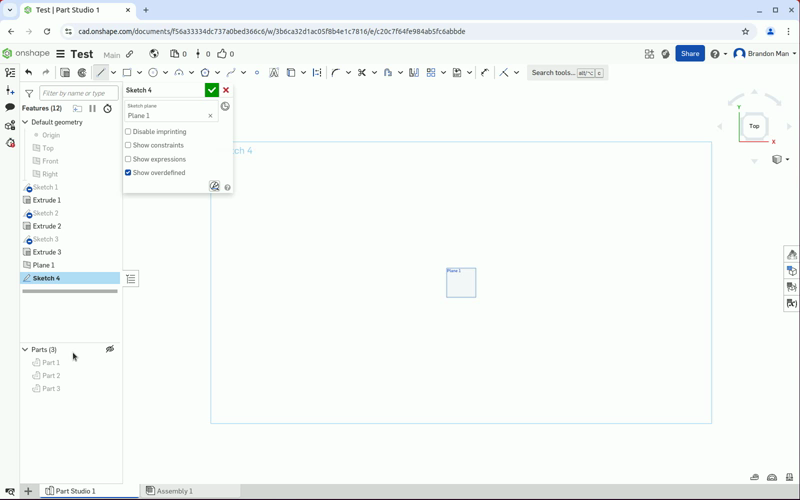
key_down(shift)
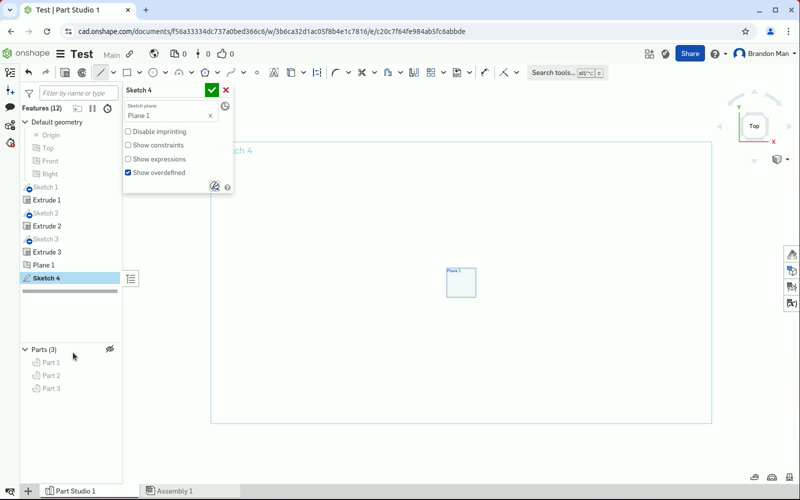
mouse_move(559, 267)
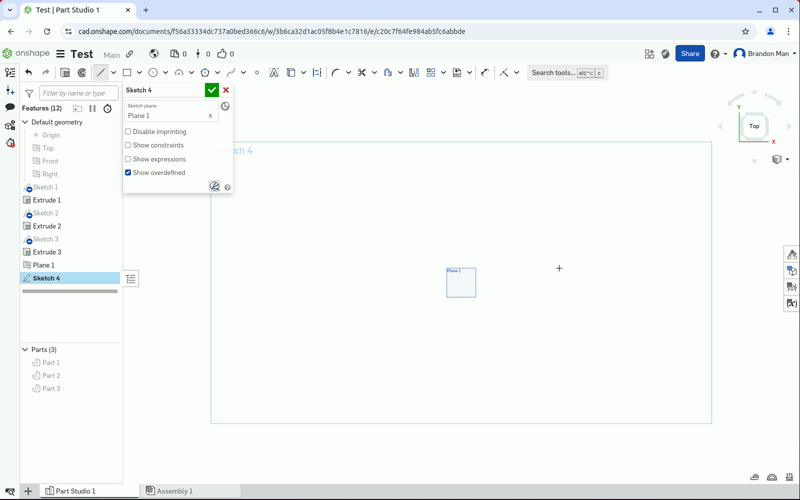
click(559, 267)
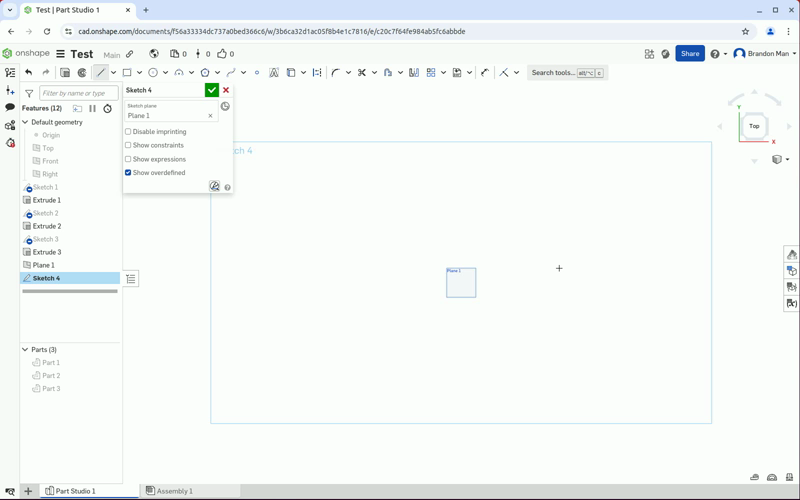
key_up(shift)
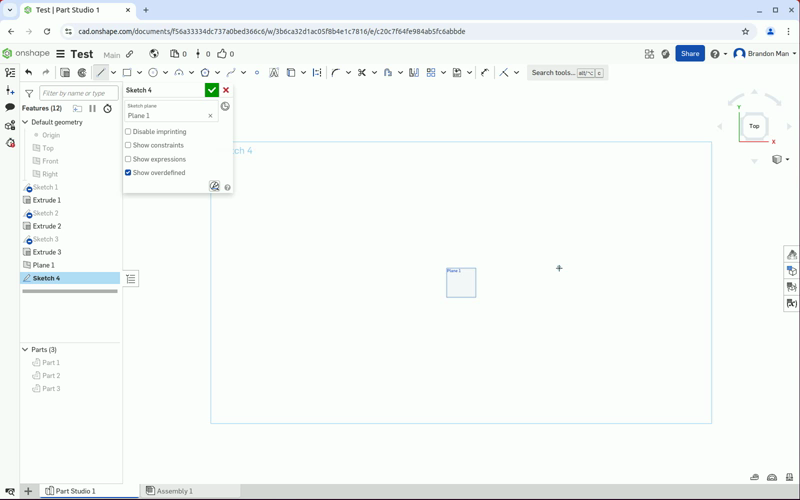
key_down(shift)
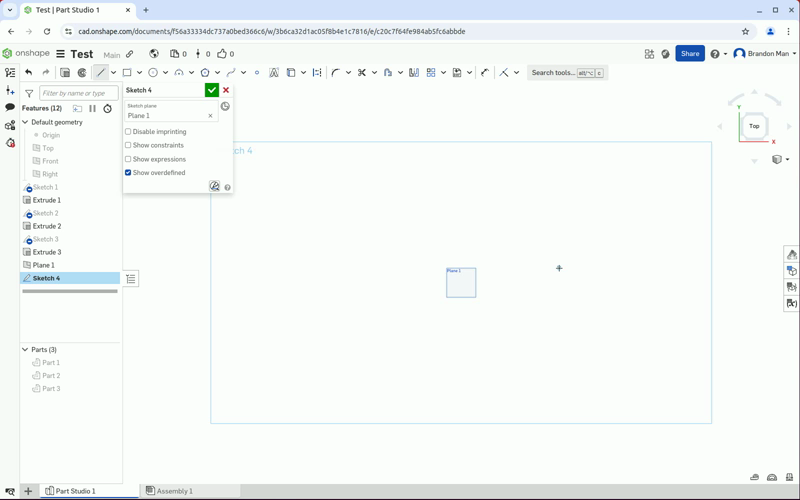
mouse_move(589, 267)
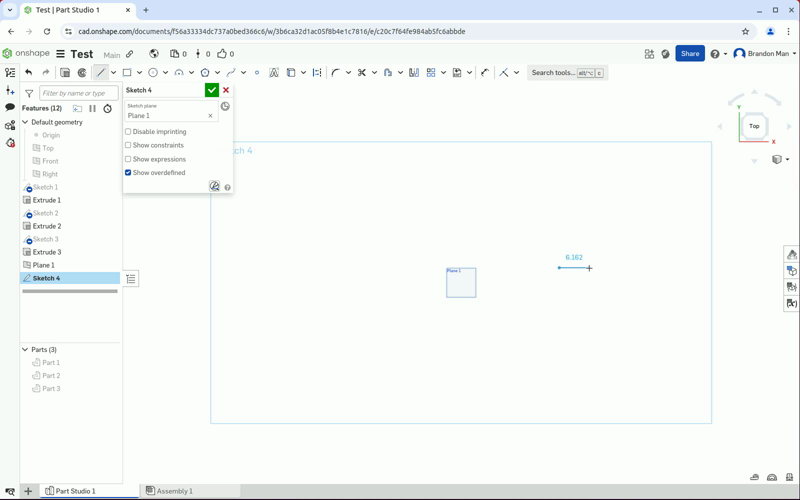
mouse_move(565, 267)
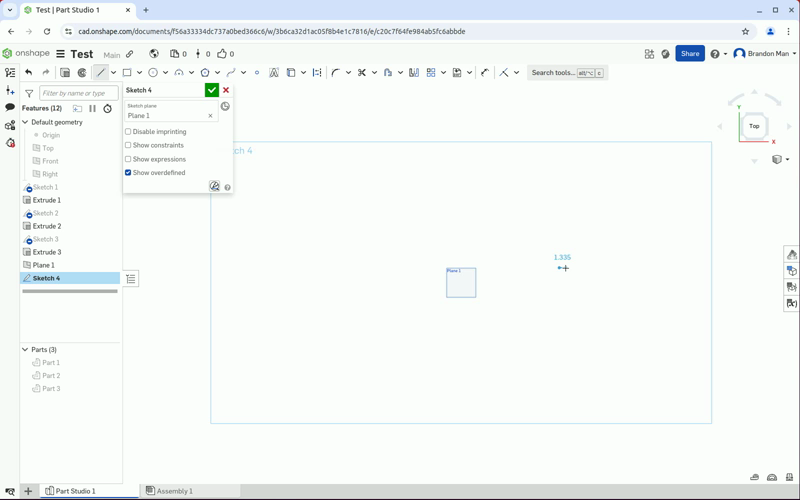
scroll(6)
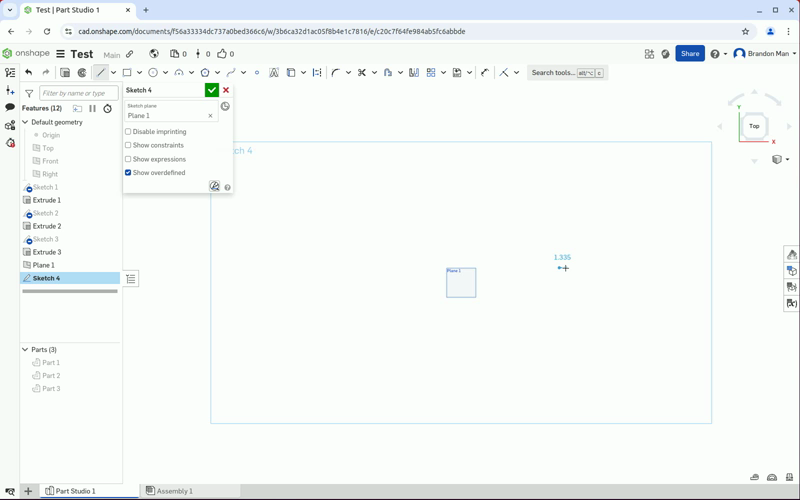
scroll(6)
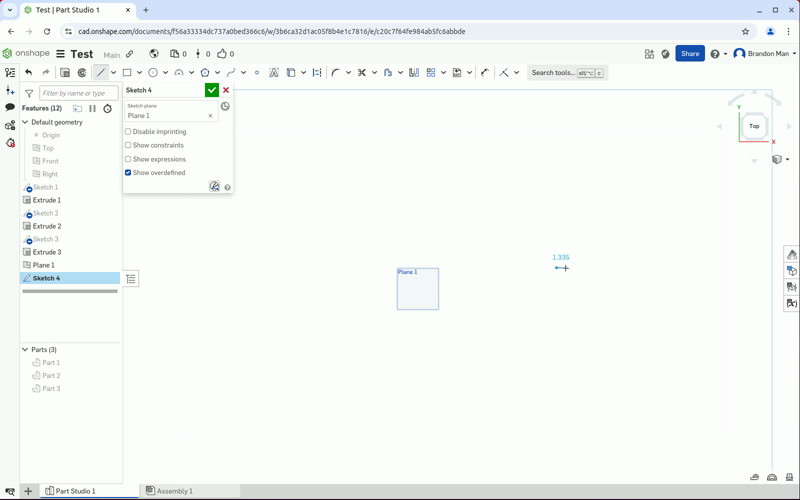
scroll(6)
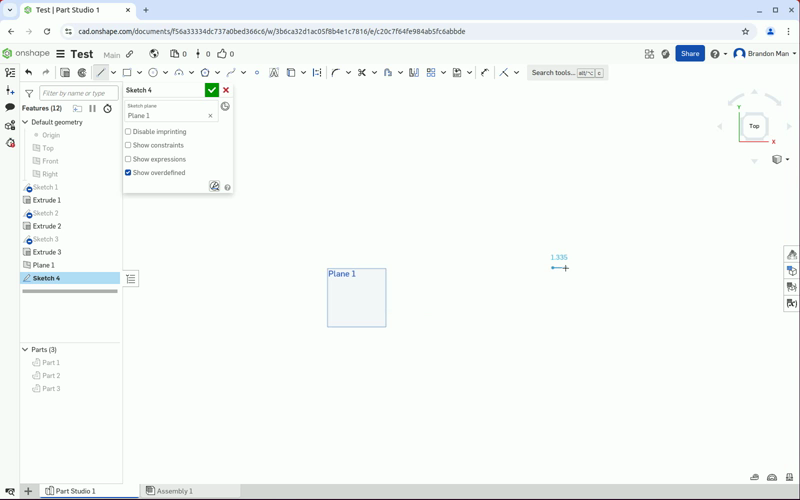
scroll(6)
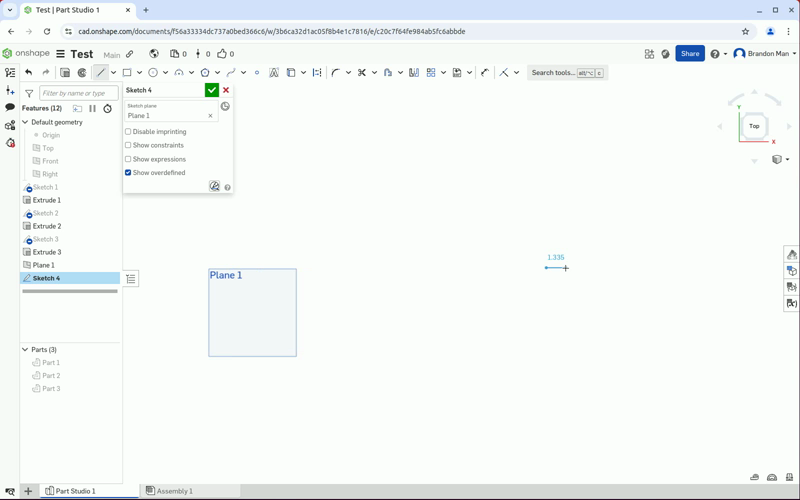
scroll(6)
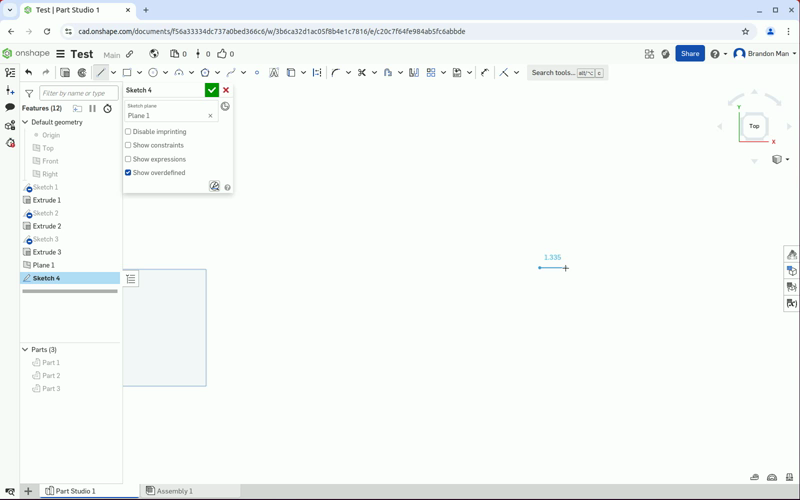
scroll(6)
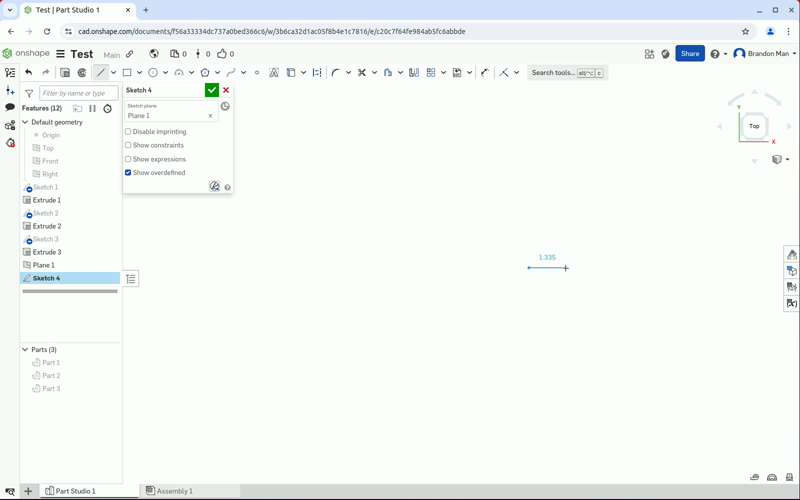
scroll(6)
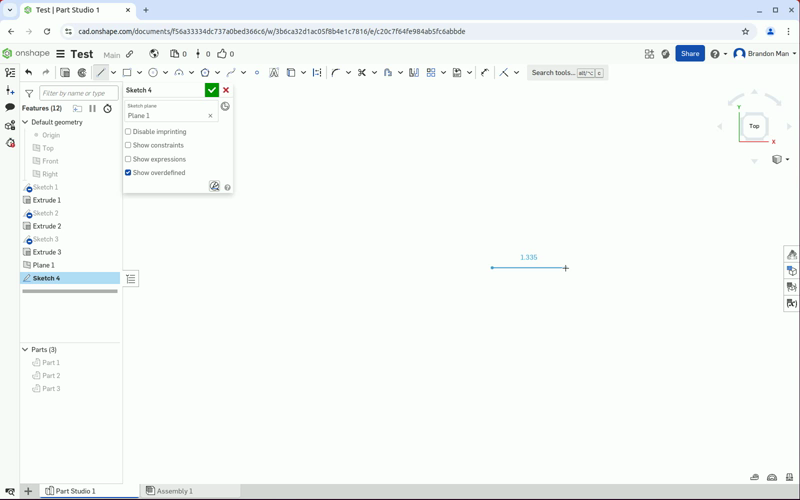
click(565, 267)
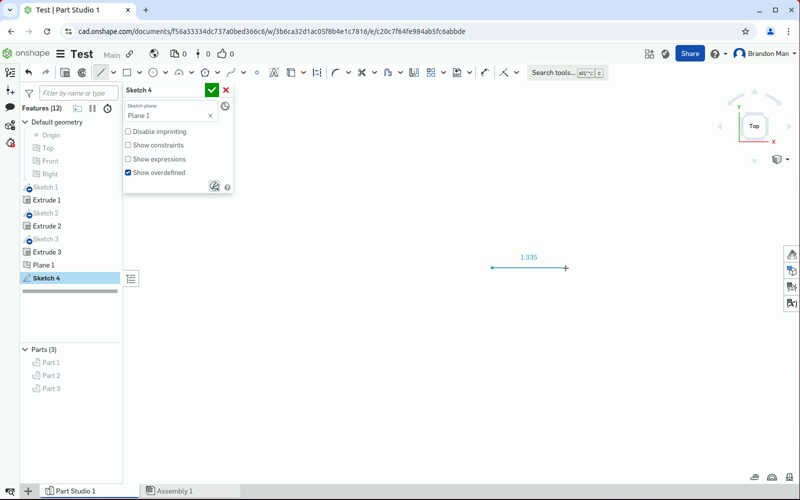
scroll(-6)
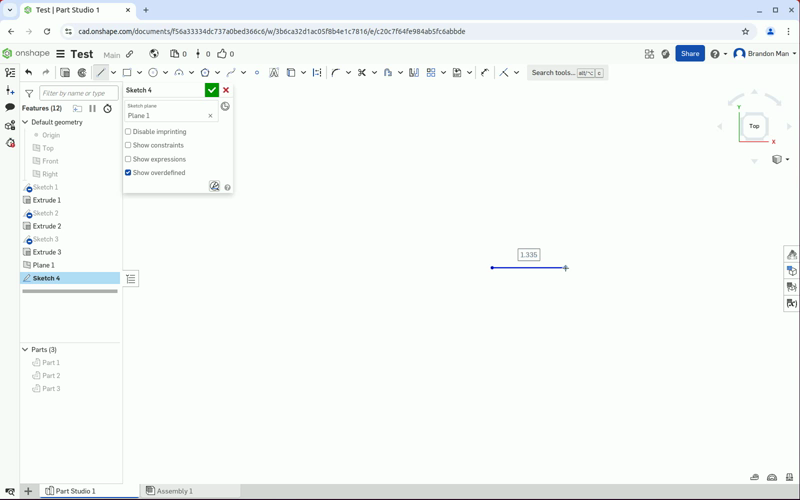
scroll(-6)
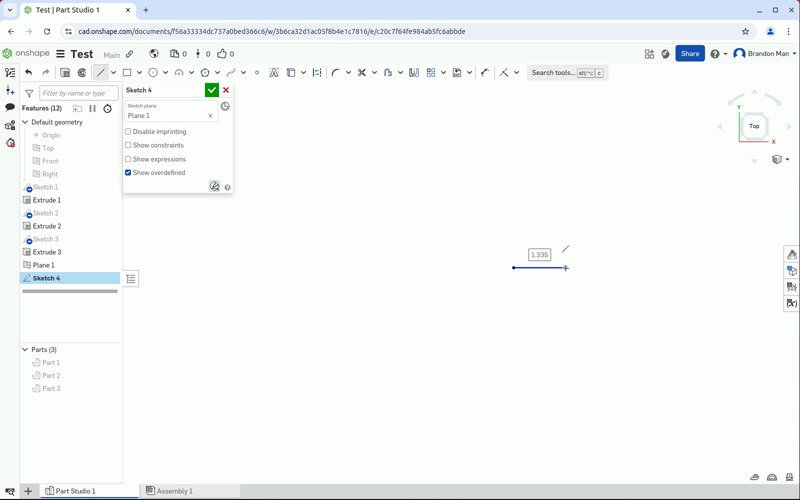
scroll(-6)
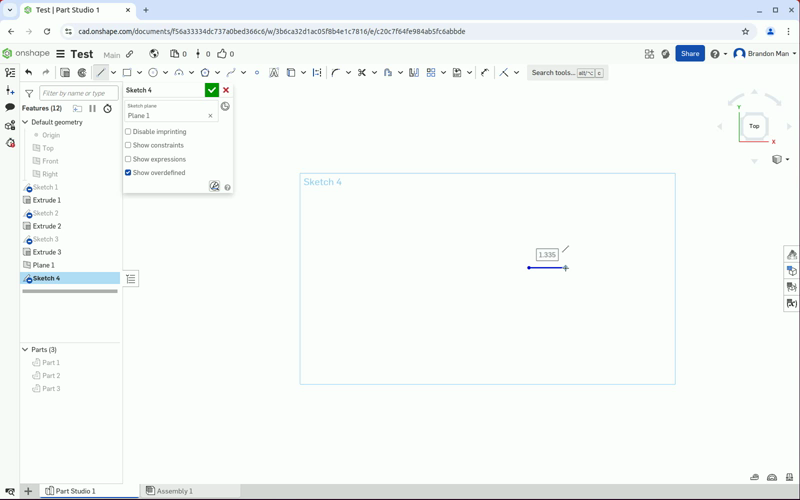
scroll(-6)
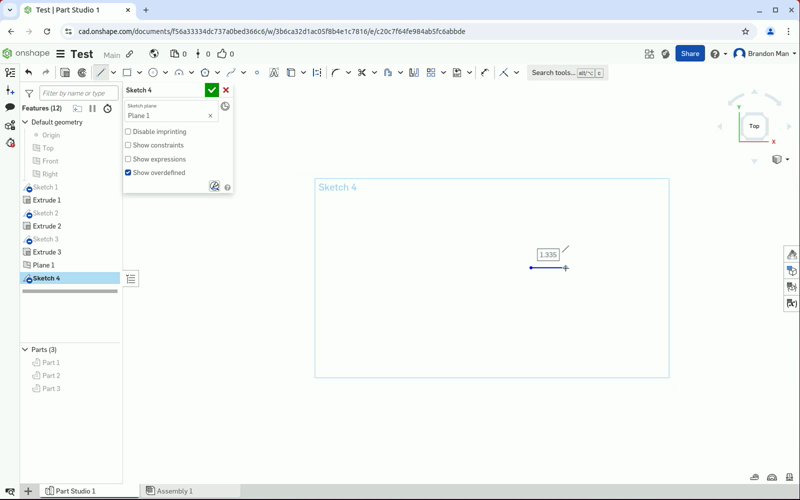
scroll(-6)
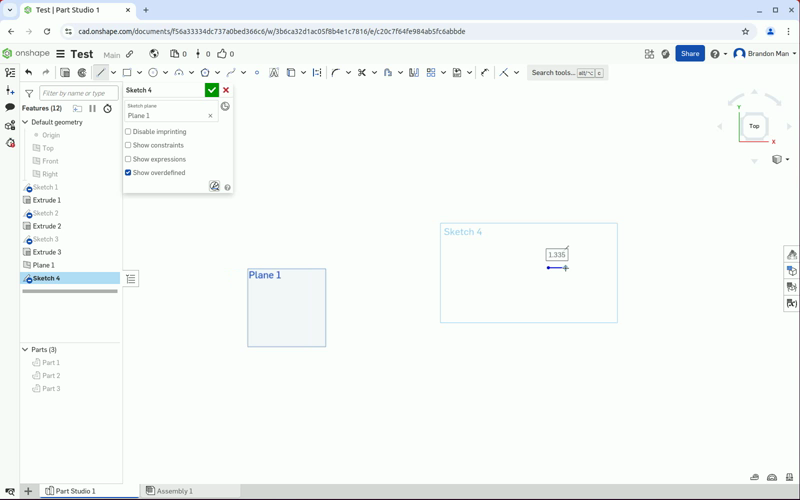
scroll(-6)
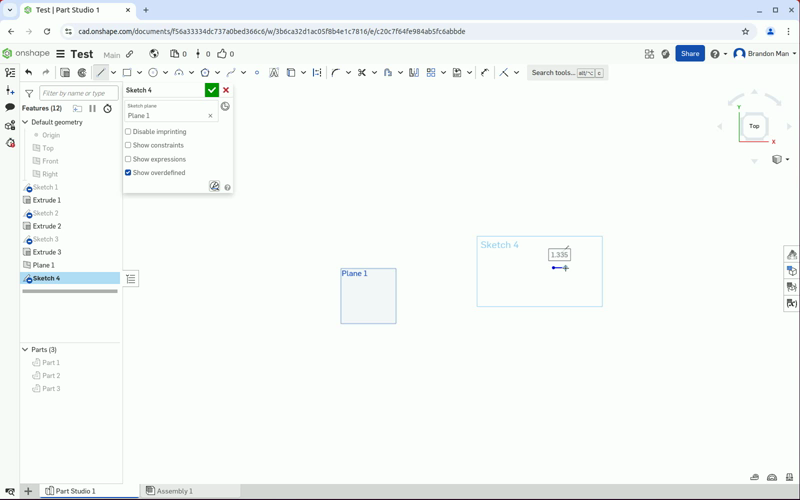
scroll(-6)
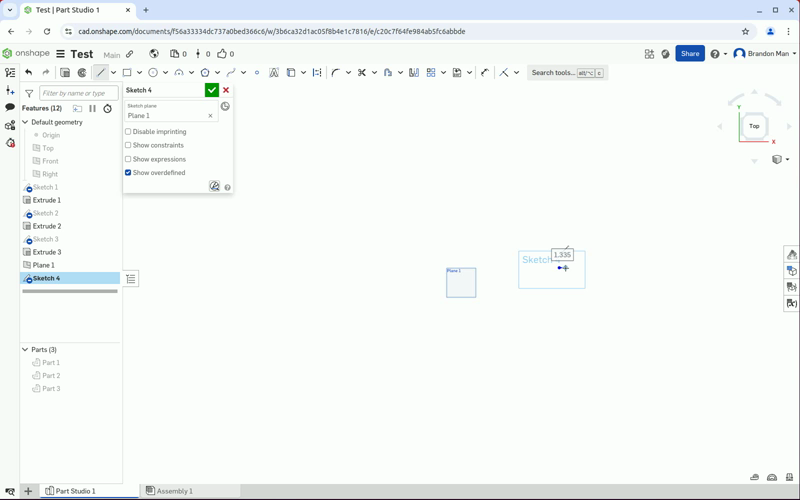
key_up(shift)
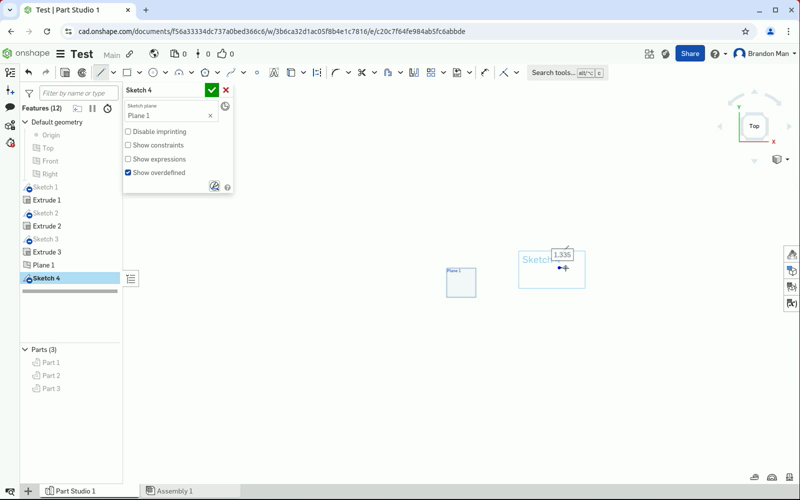
key_down(shift)
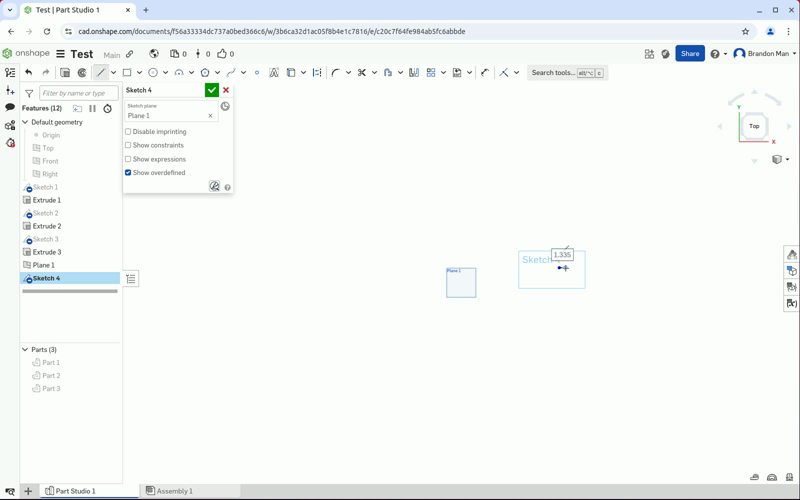
mouse_move(589, 267)
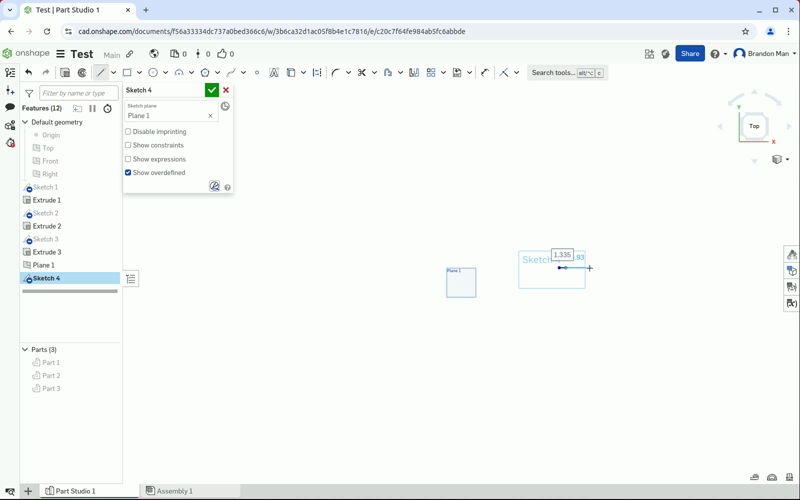
mouse_move(565, 254)
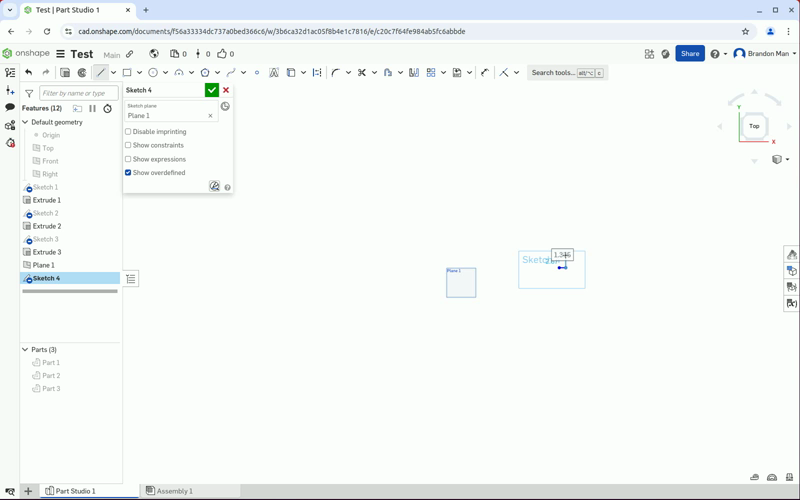
click(565, 254)
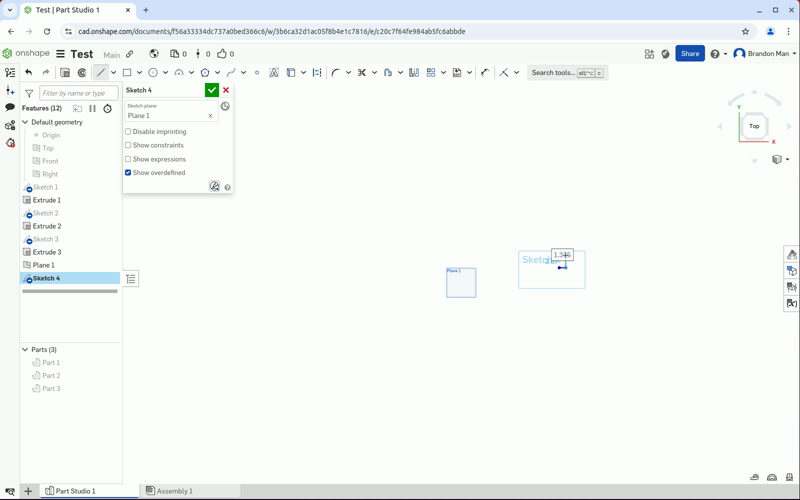
key_up(shift)
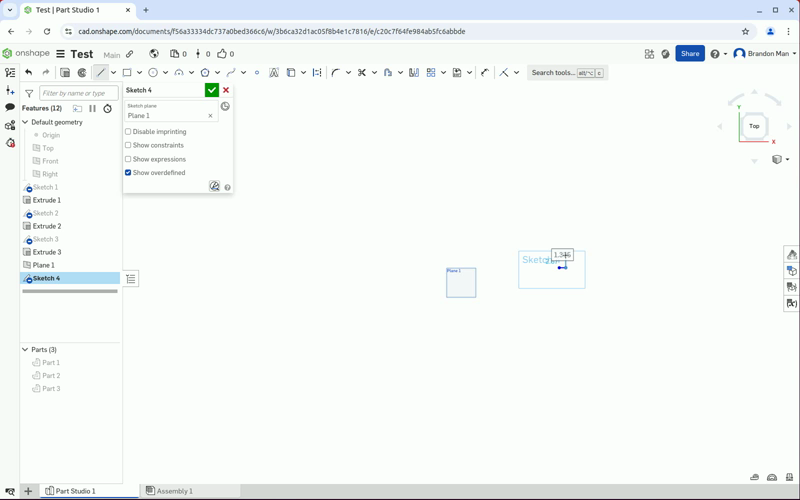
key_down(shift)
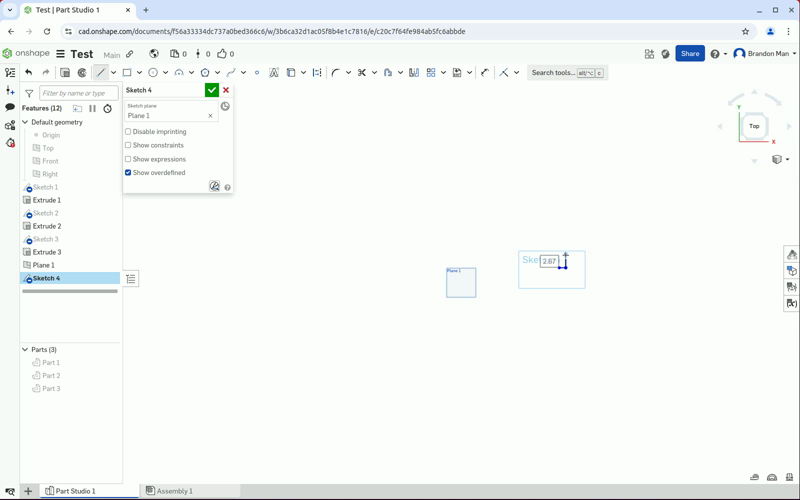
mouse_move(589, 254)
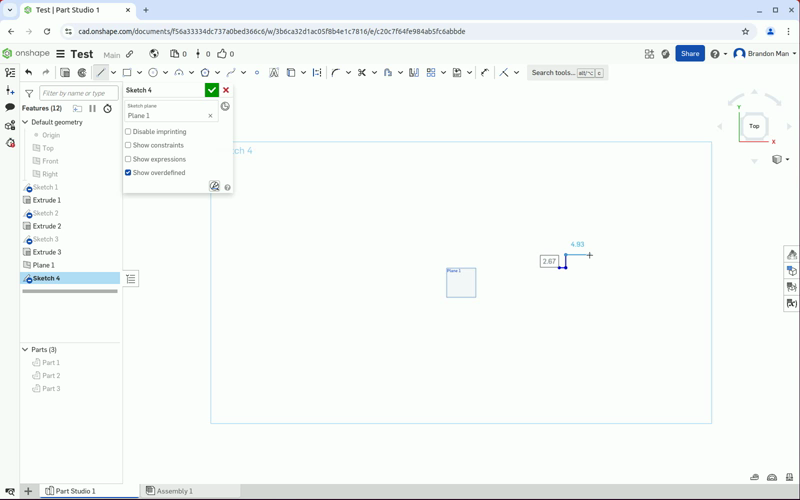
mouse_move(559, 254)
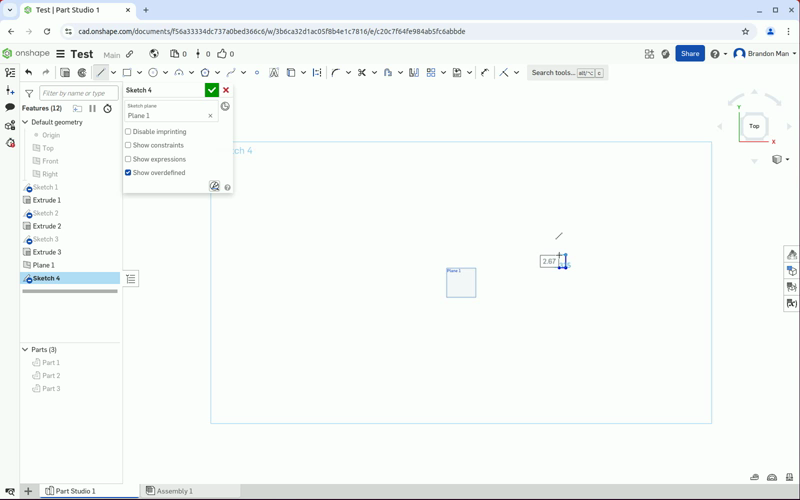
scroll(6)
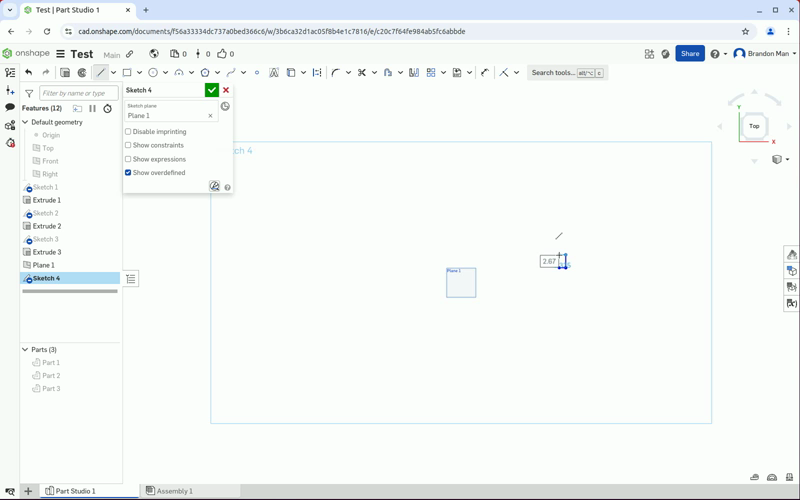
scroll(6)
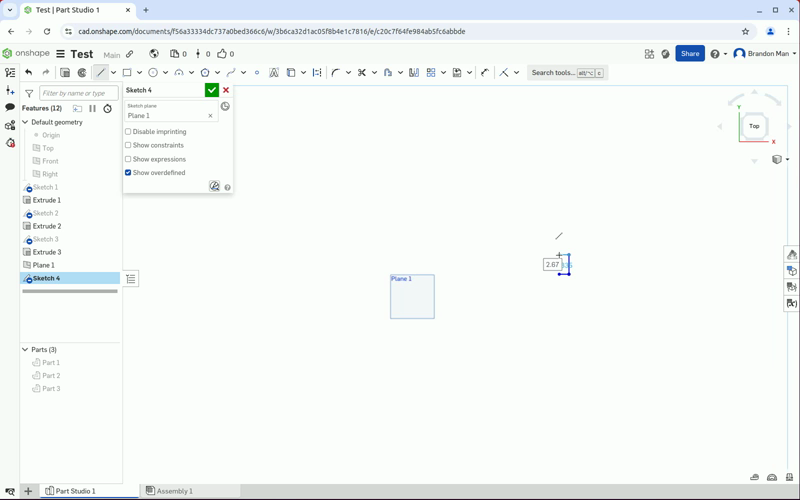
scroll(6)
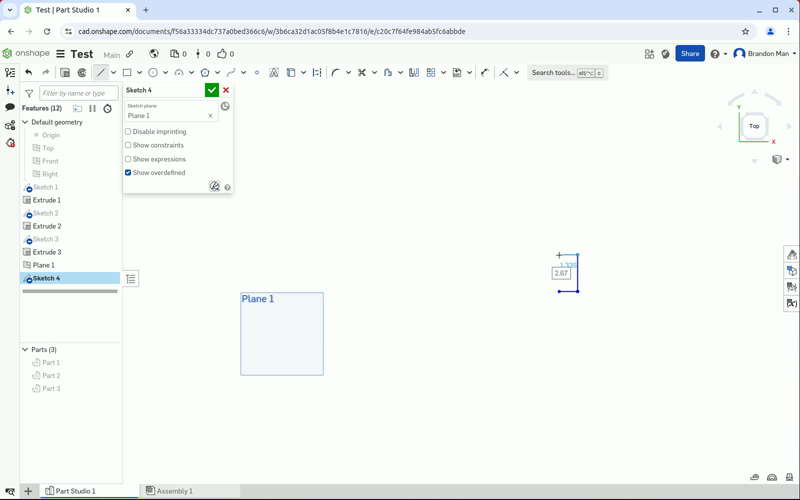
scroll(6)
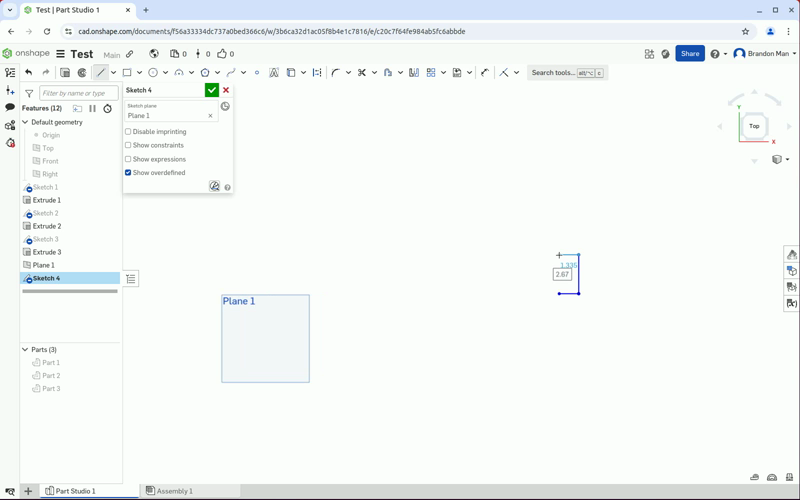
scroll(6)
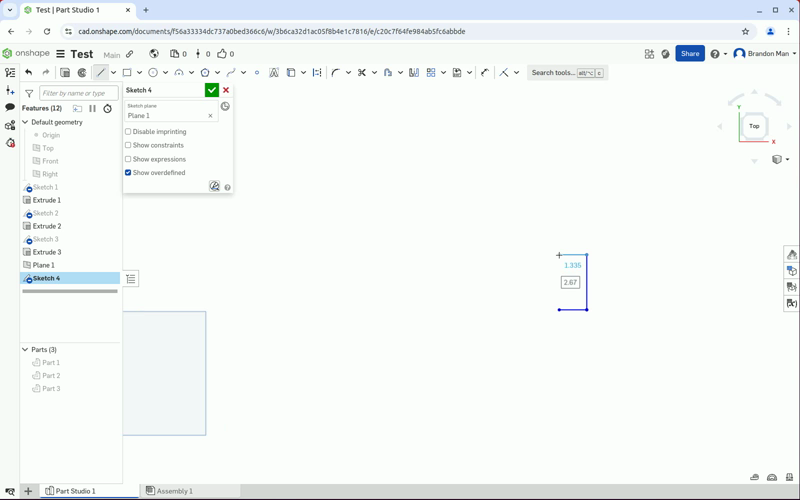
scroll(6)
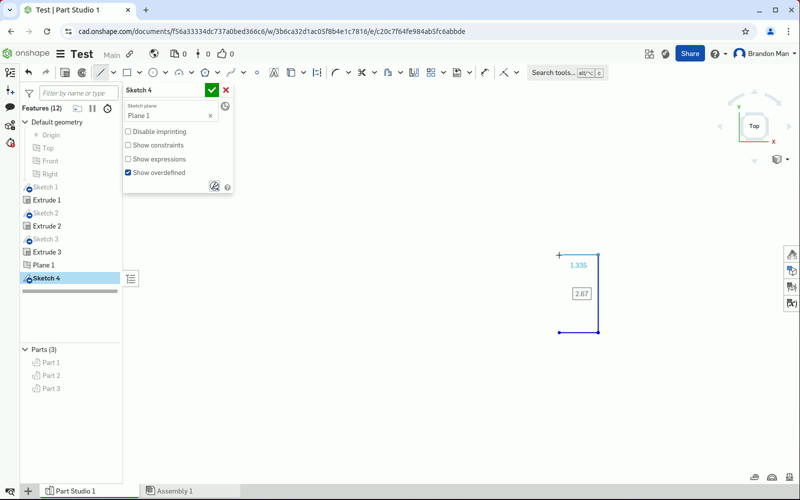
scroll(6)
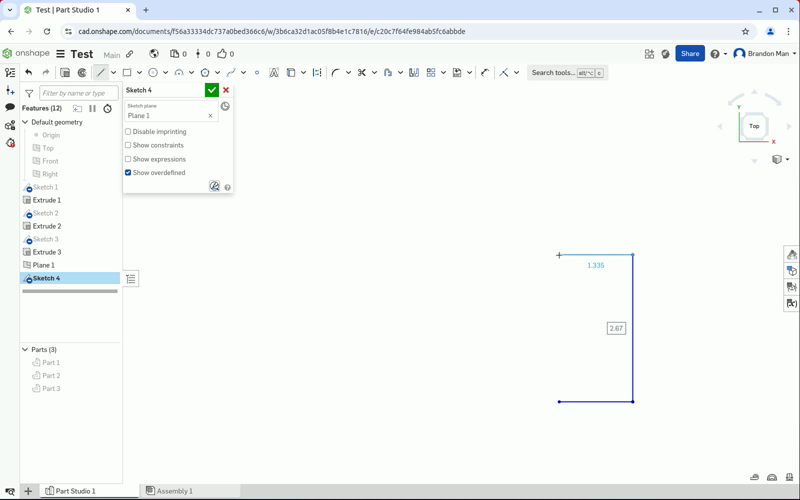
click(559, 254)
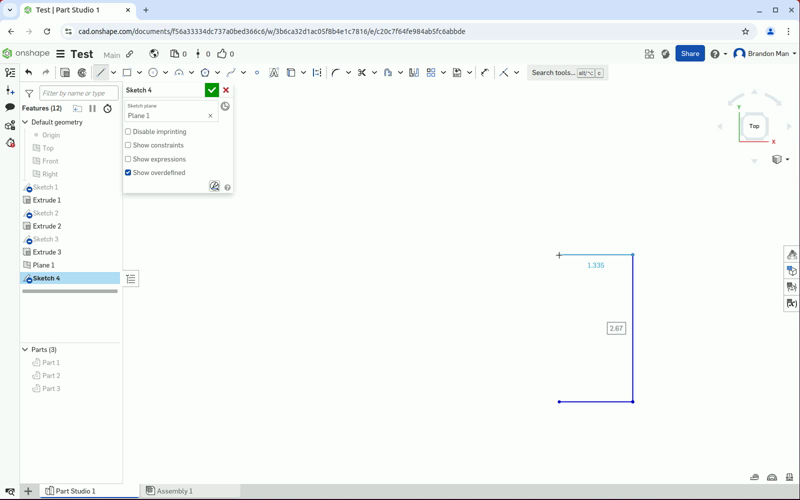
scroll(-6)
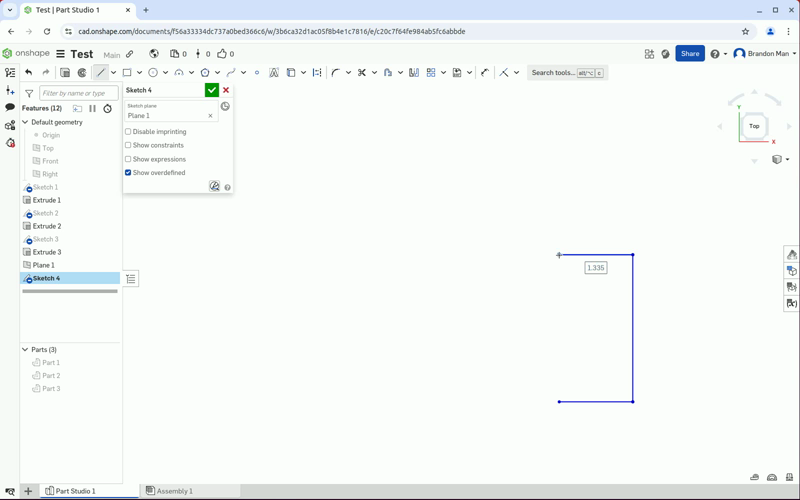
scroll(-6)
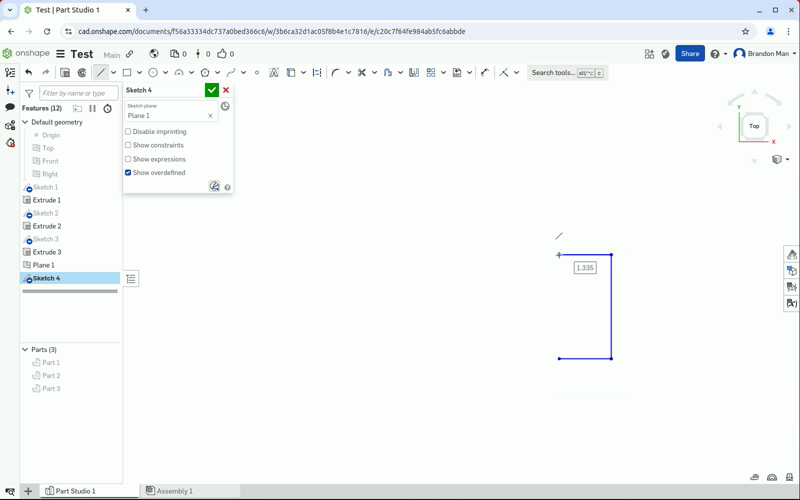
scroll(-6)
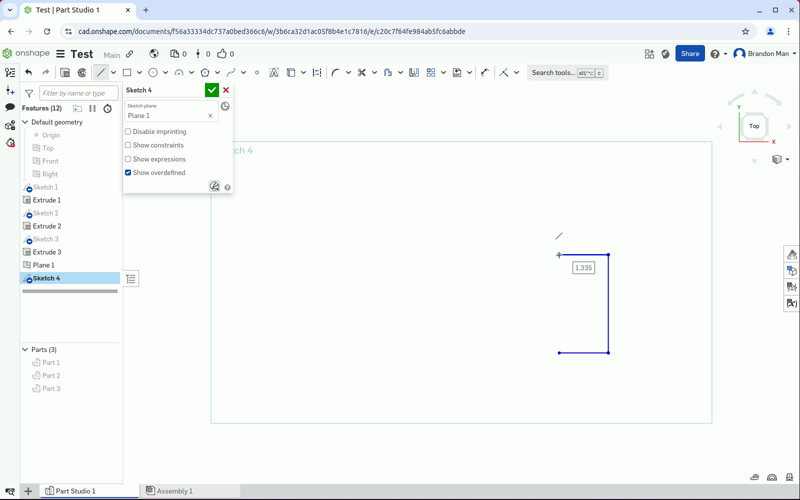
scroll(-6)
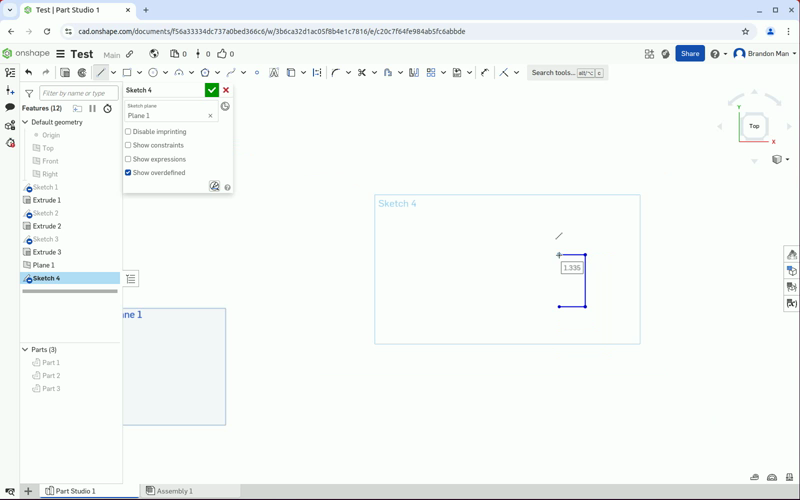
scroll(-6)
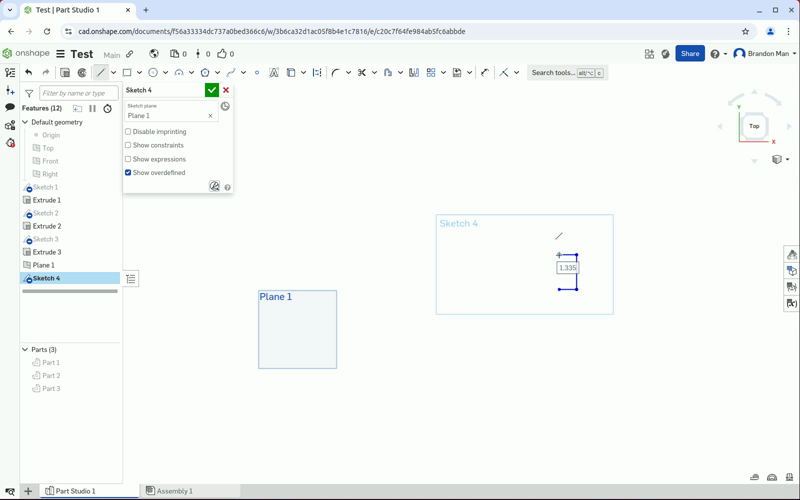
scroll(-6)
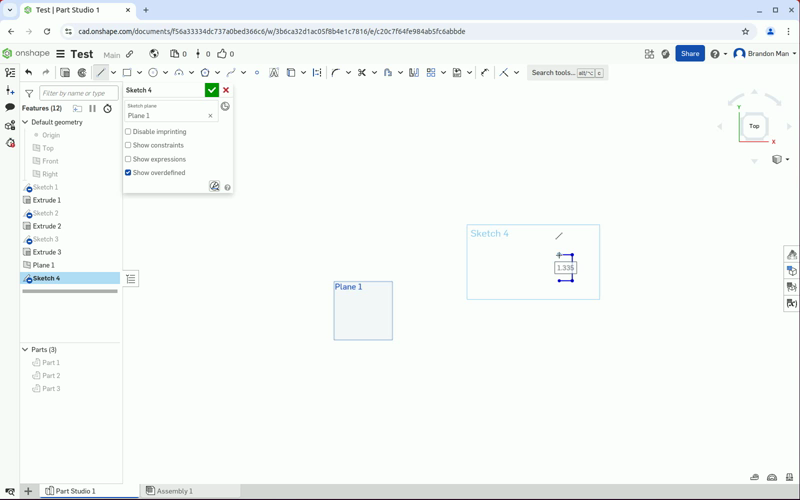
scroll(-6)
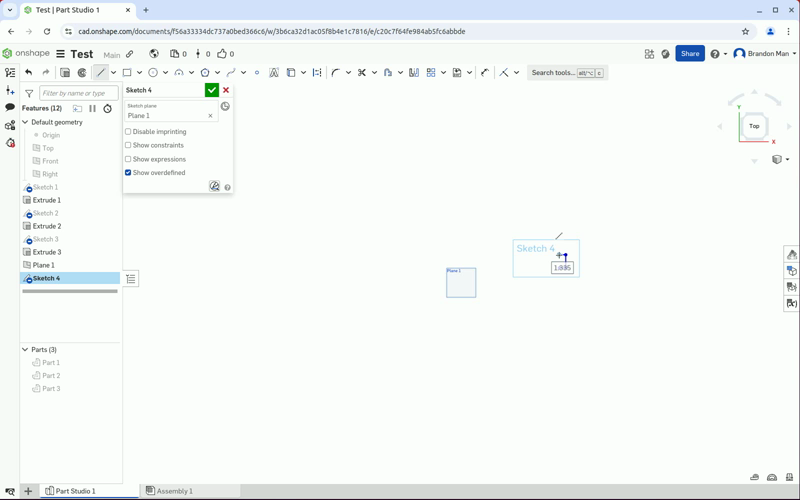
key_up(shift)
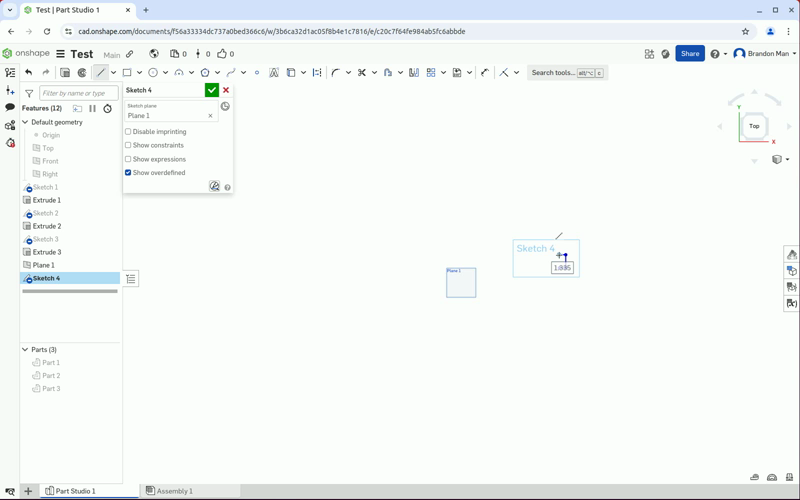
mouse_move(589, 254)
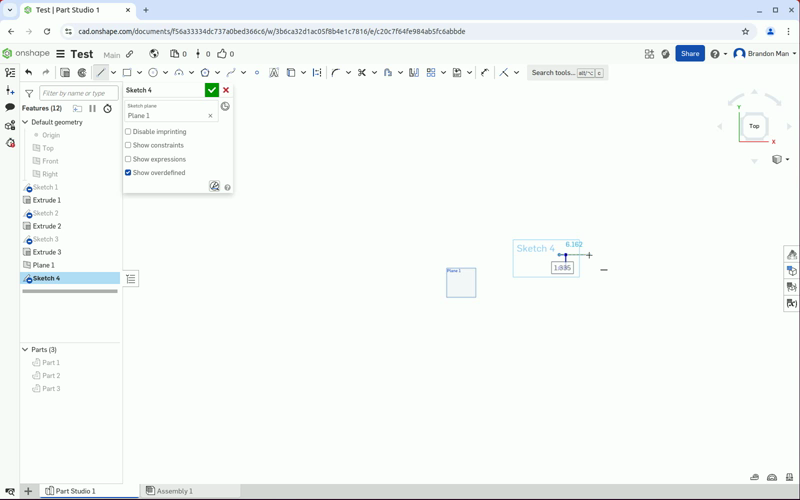
key_down(shift)
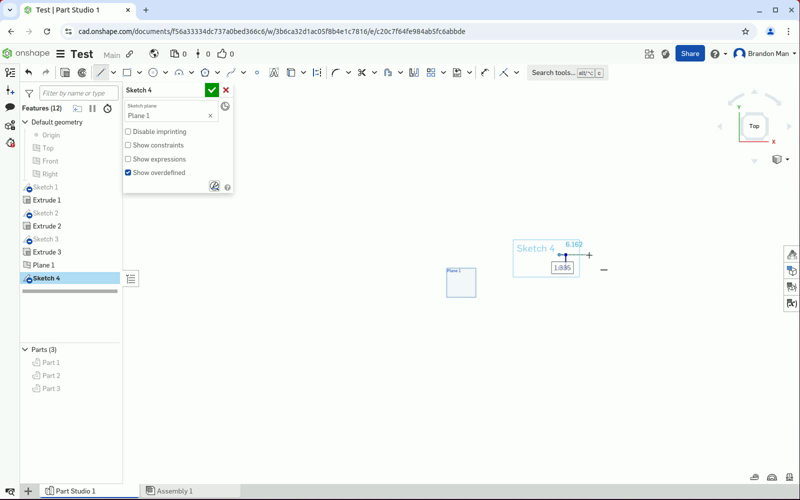
mouse_move(559, 267)
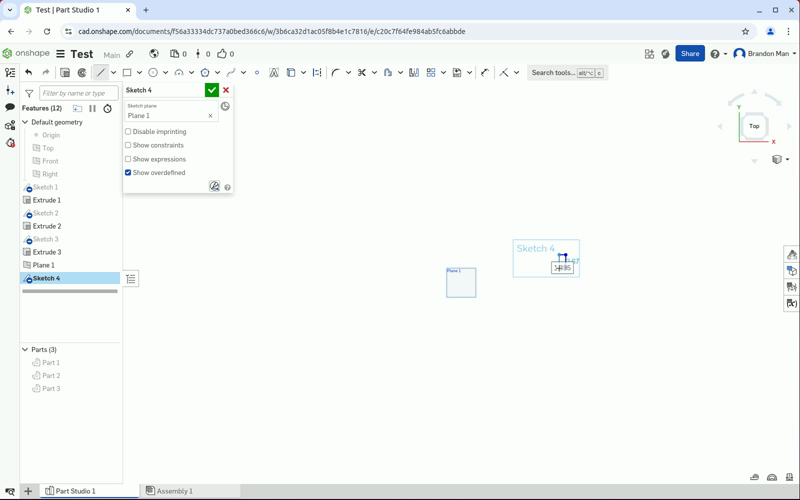
key_up(shift)
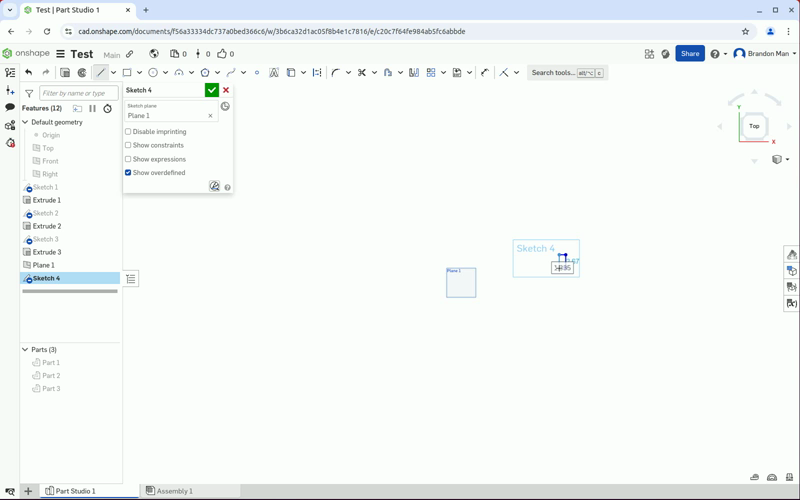
click(559, 267)
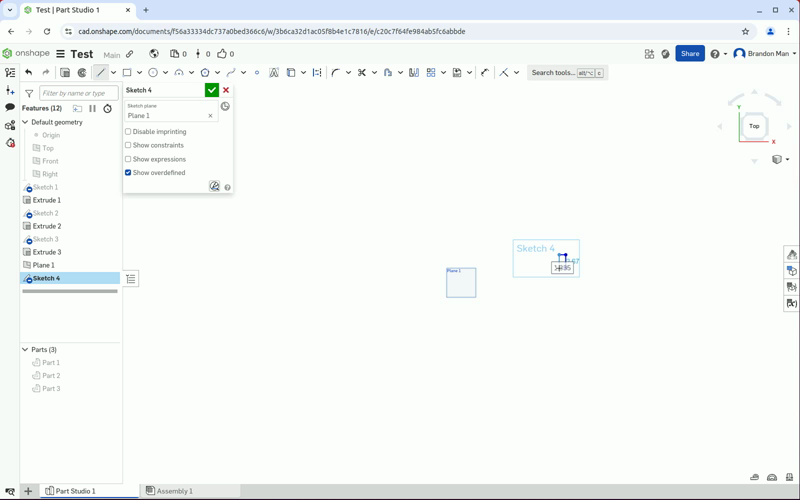
key(esc)
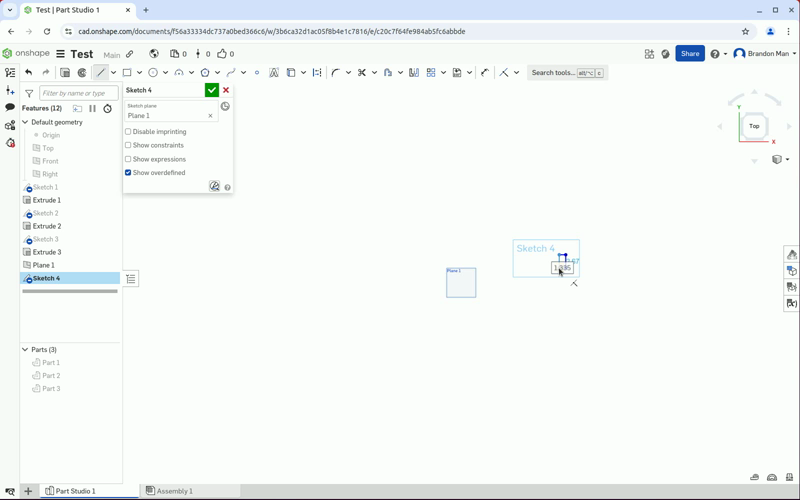
mouse_move(561, 257)
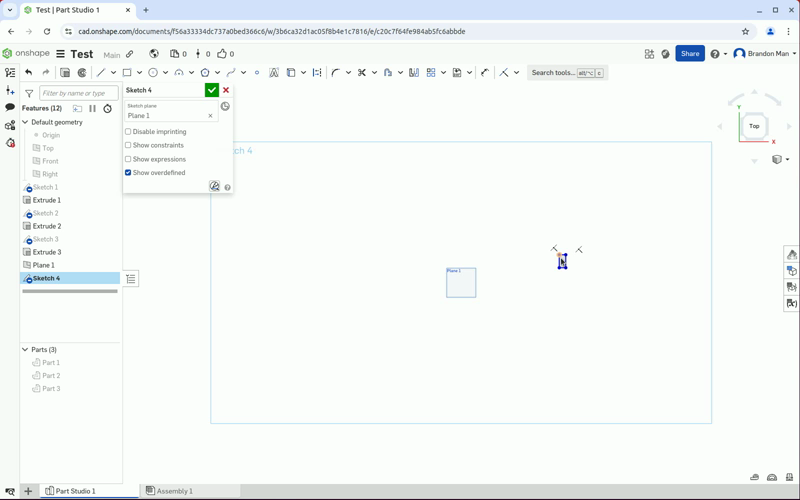
scroll(6)
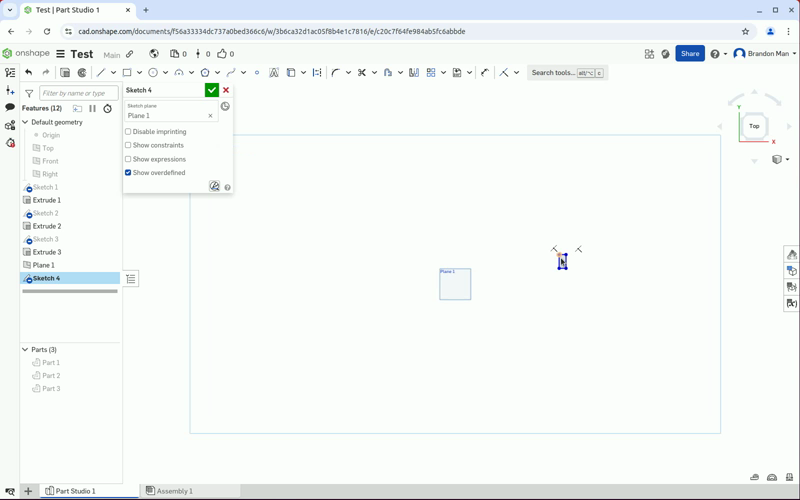
scroll(6)
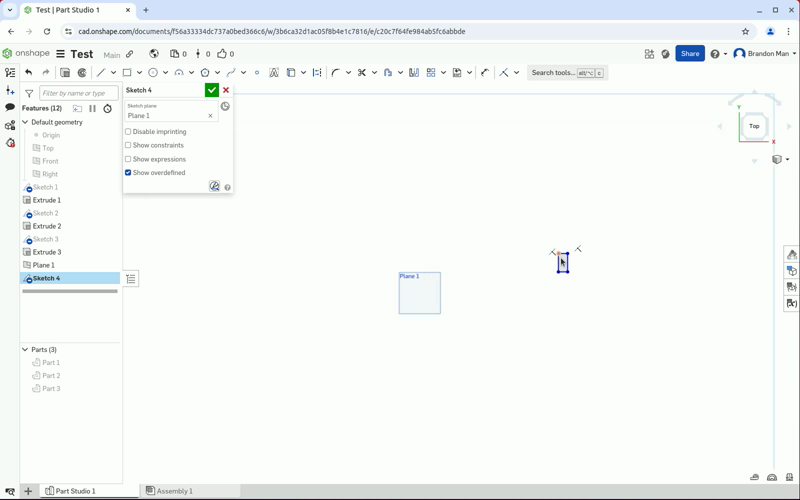
scroll(6)
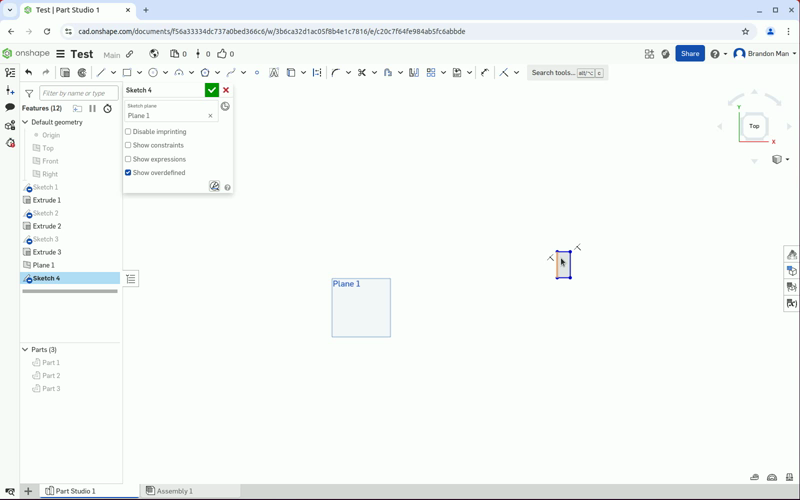
scroll(6)
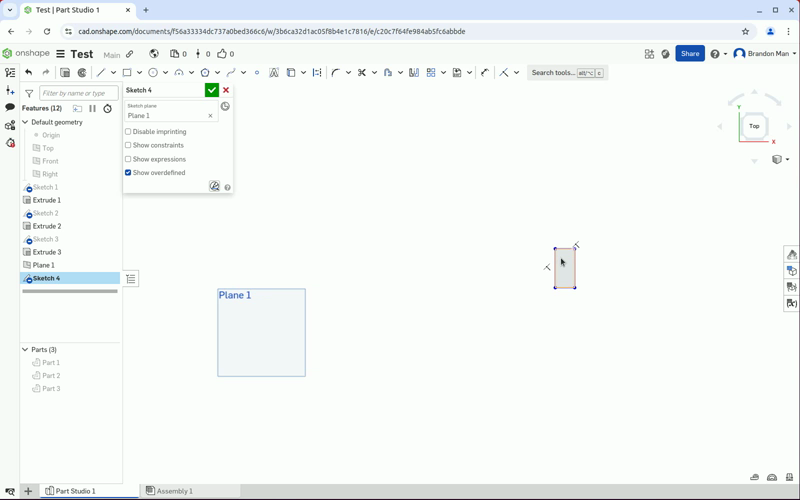
scroll(6)
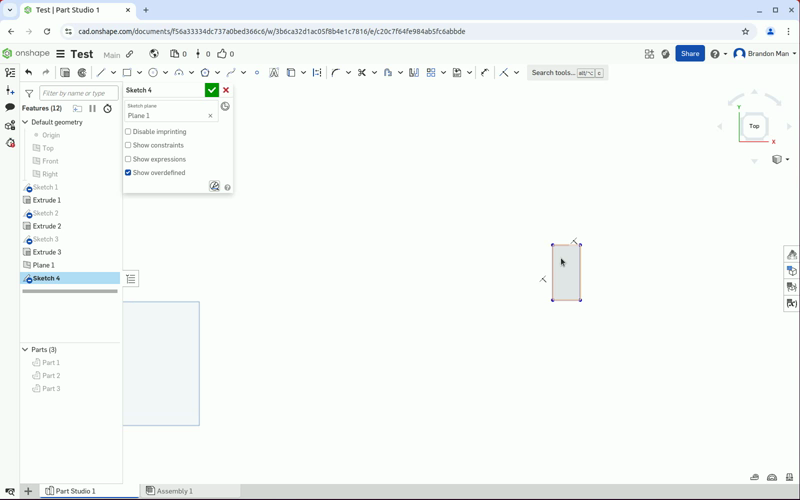
scroll(6)
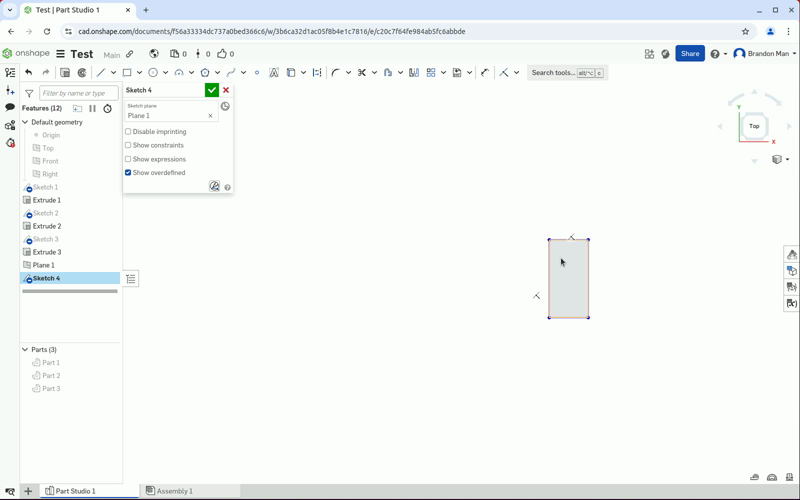
scroll(6)
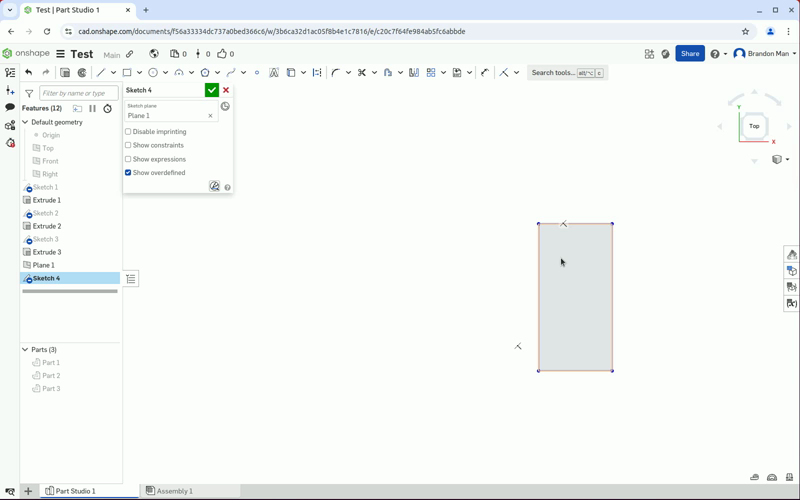
click(561, 257)
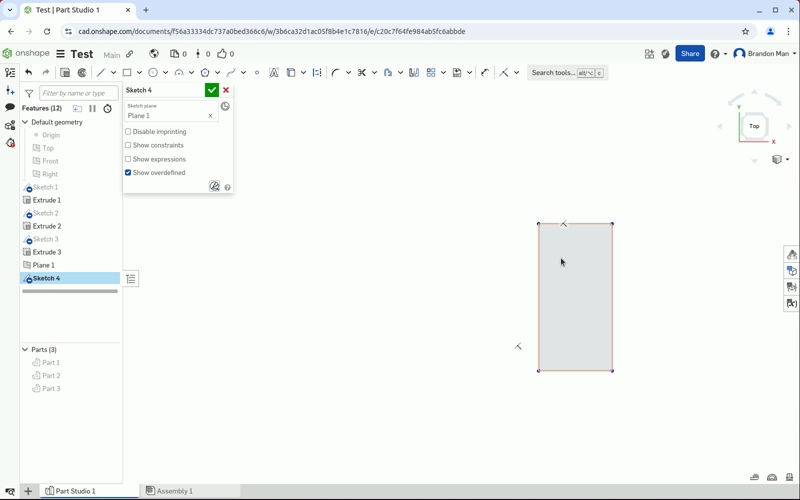
scroll(-6)
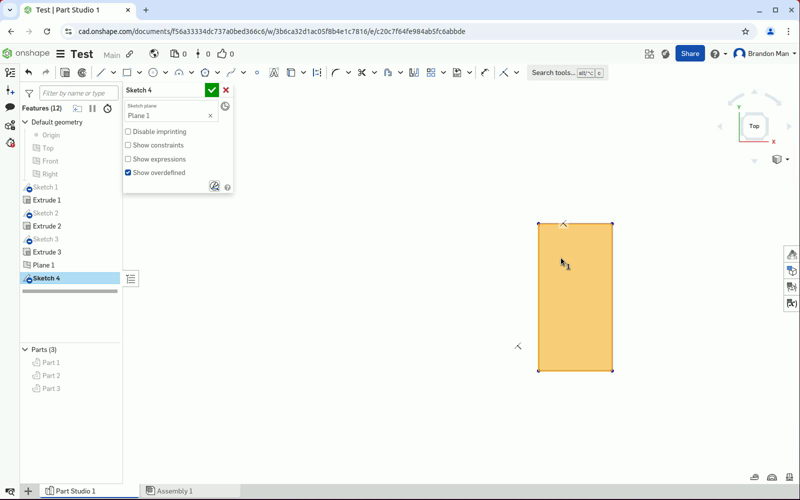
scroll(-6)
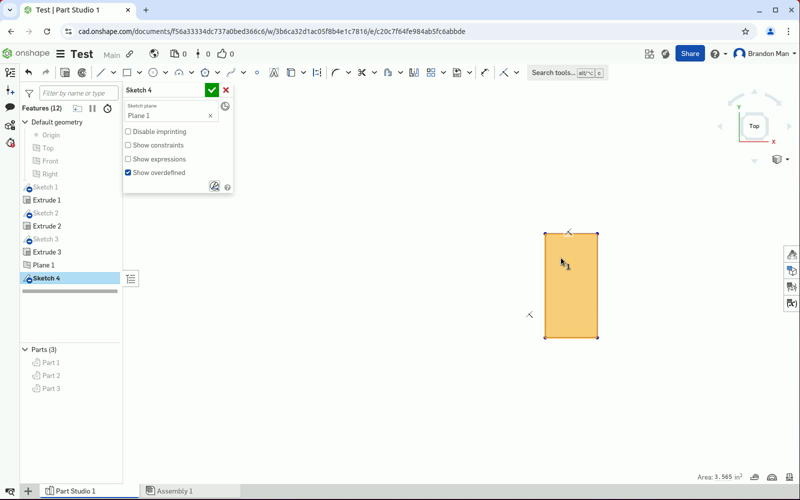
scroll(-6)
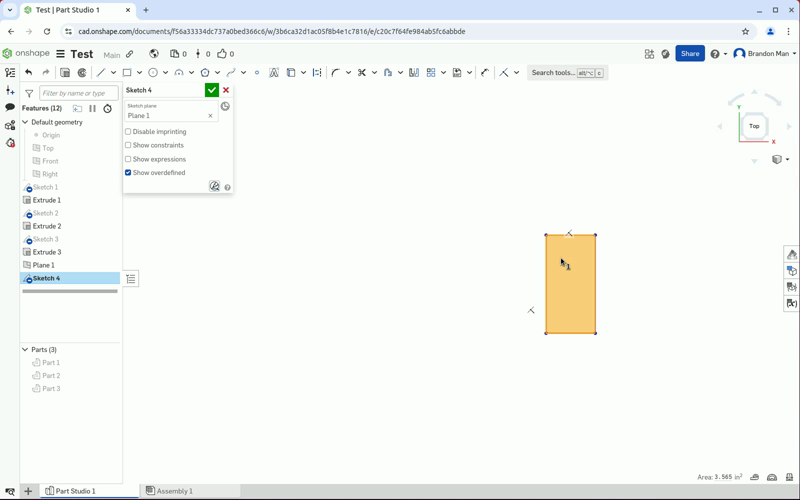
scroll(-6)
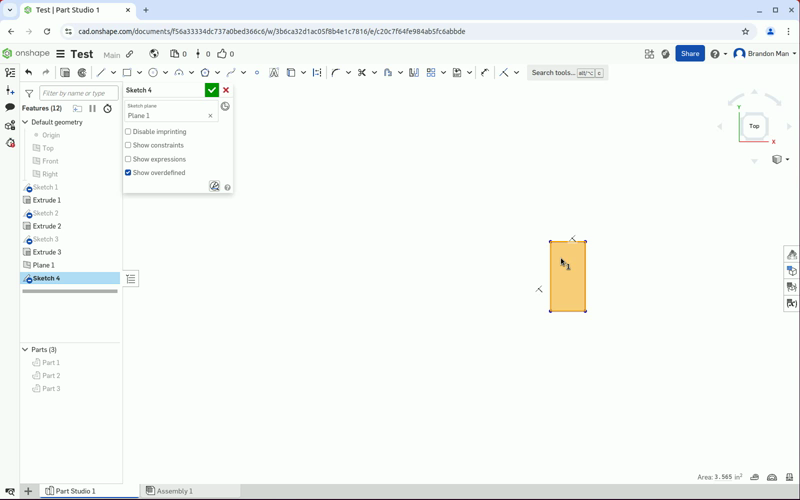
scroll(-6)
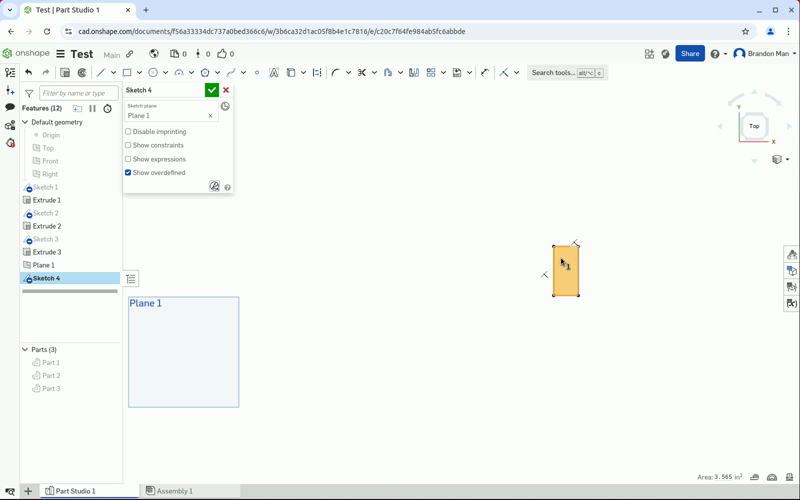
scroll(-6)
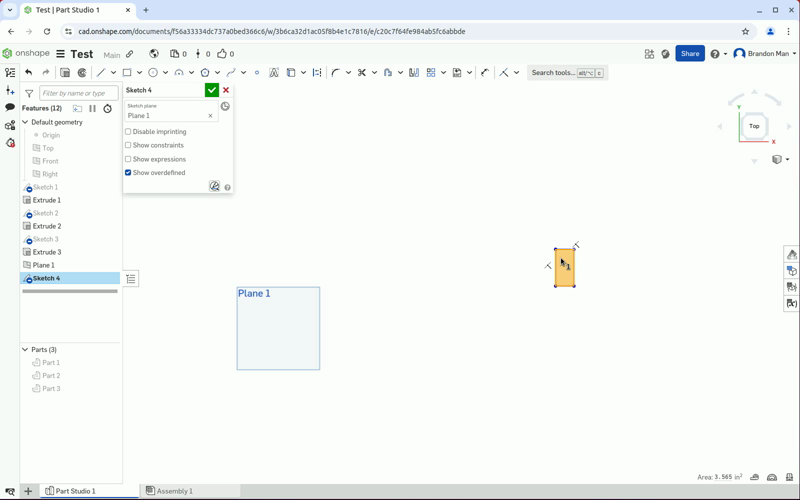
scroll(-6)
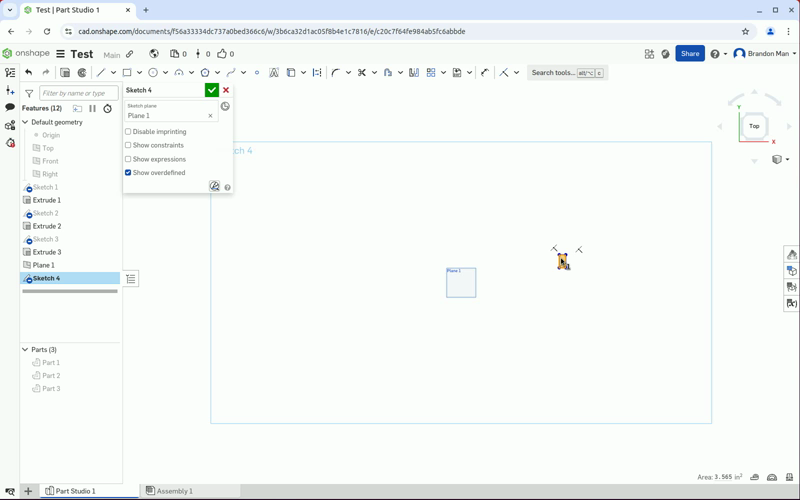
mouse_move(73, 352)
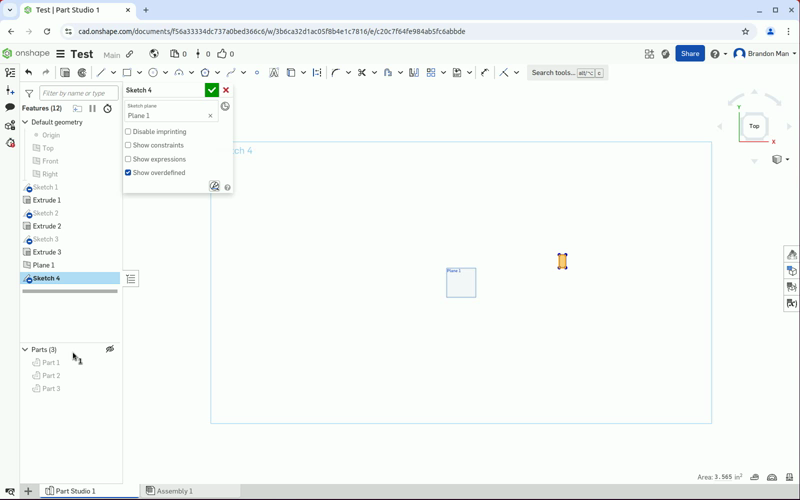
key(shift+y)
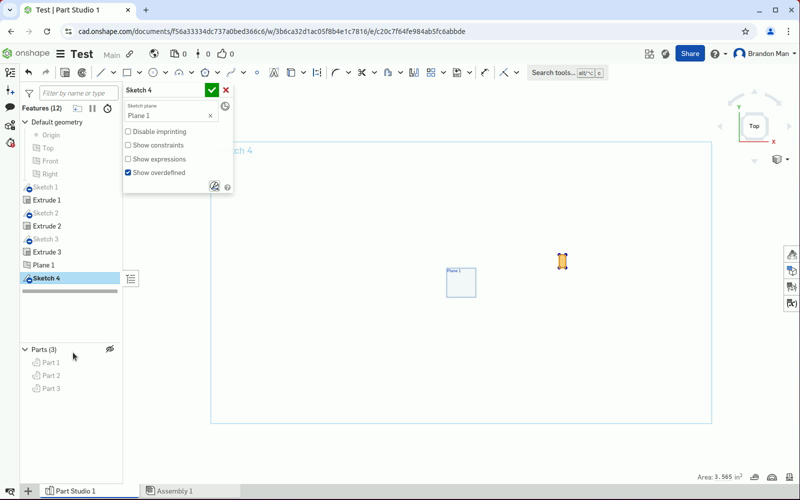
key(shift+e)
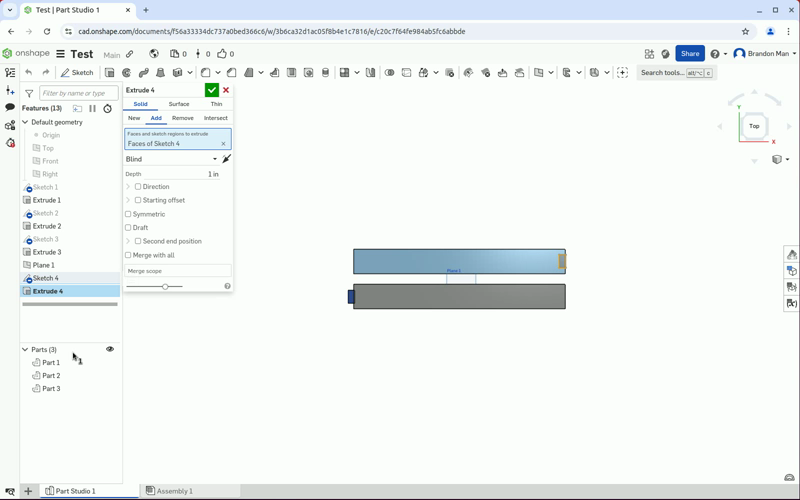
mouse_move(143, 106)
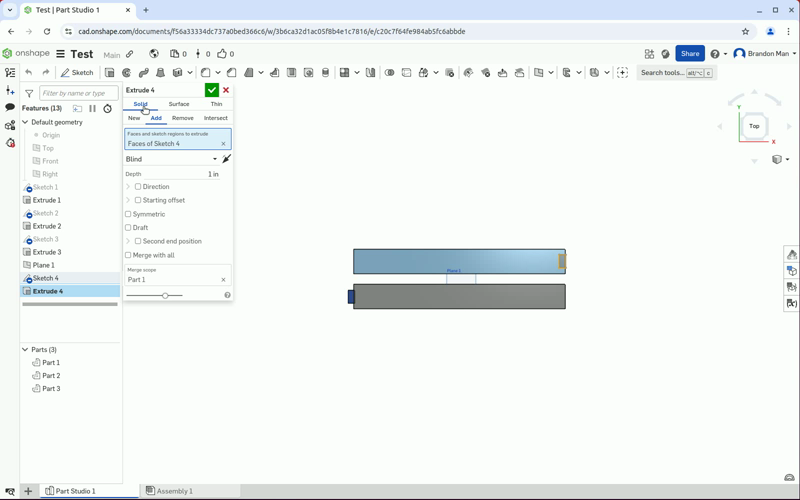
click(143, 106)
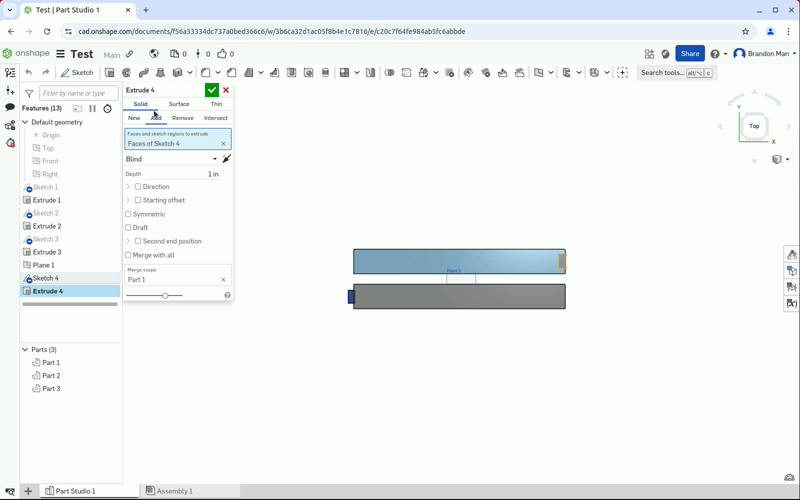
mouse_move(186, 120)
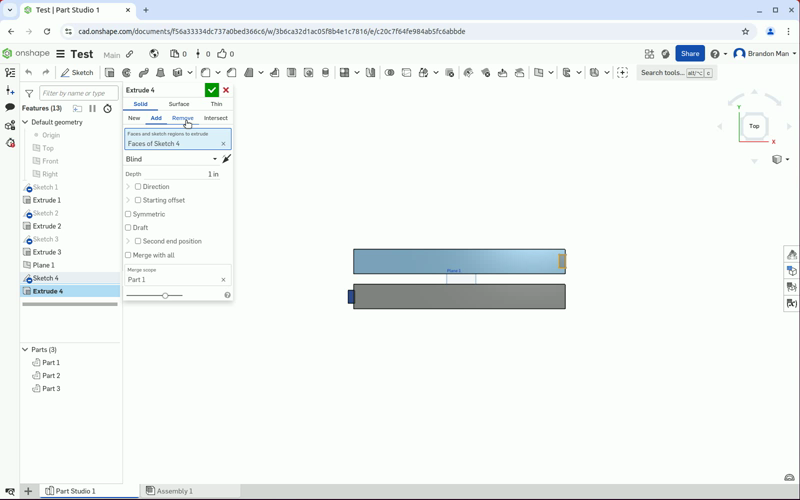
click(186, 120)
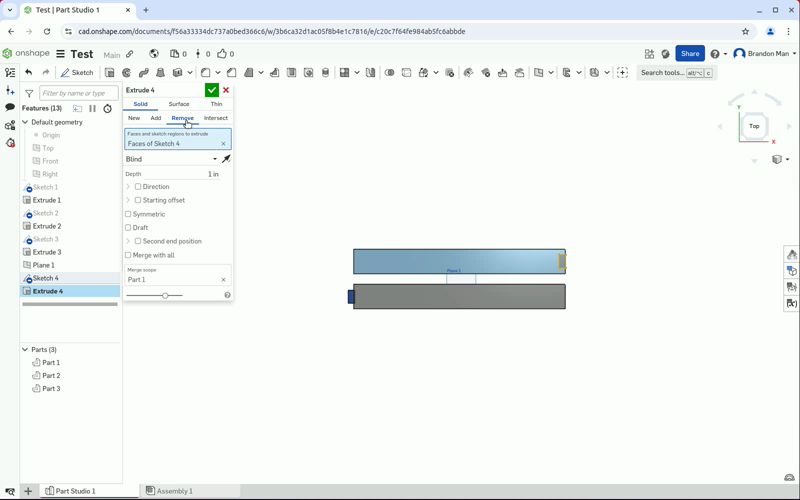
key(tab, 4)
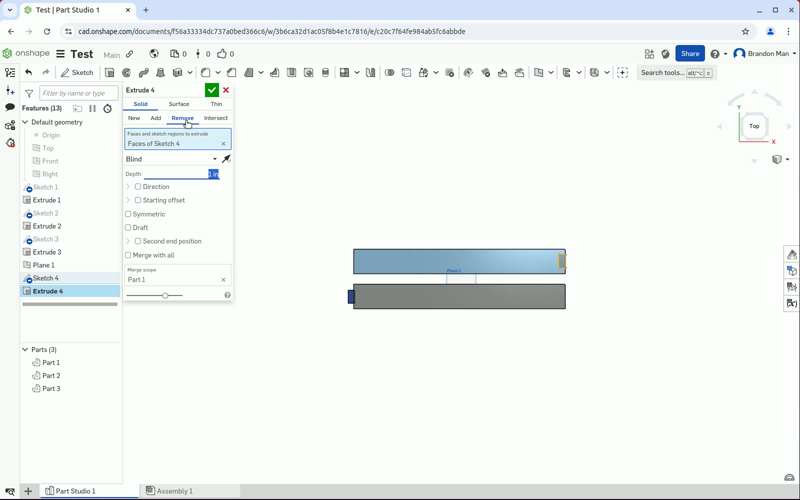
text(0.722)
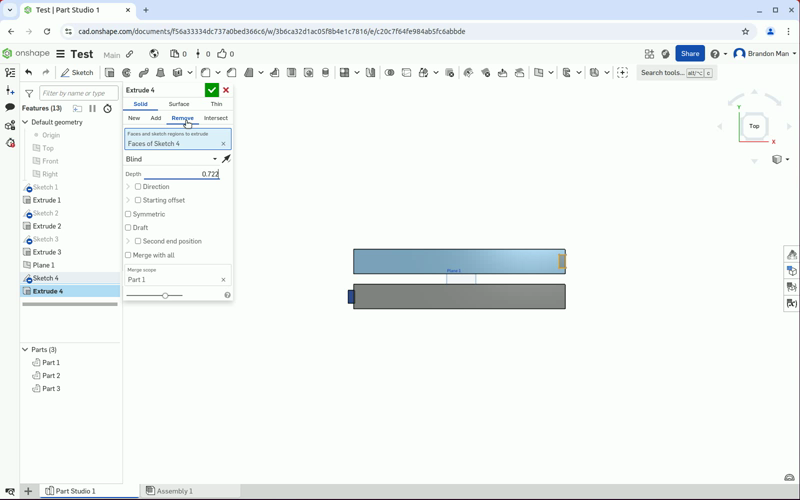
key(tab, 6)
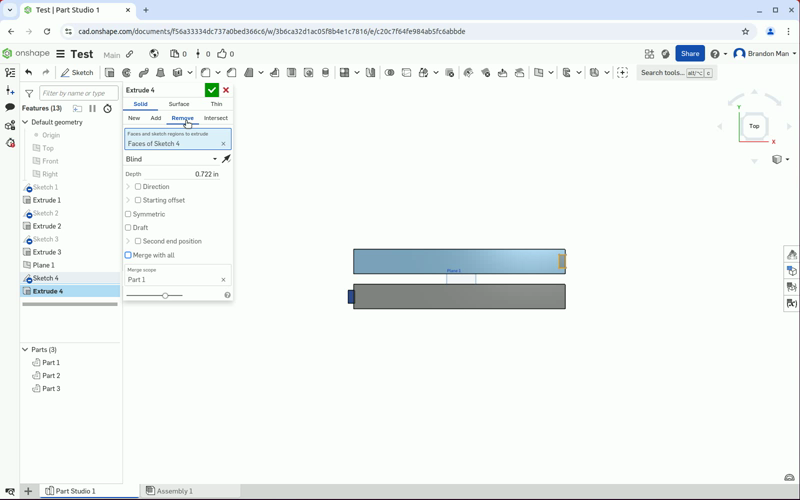
key(space)
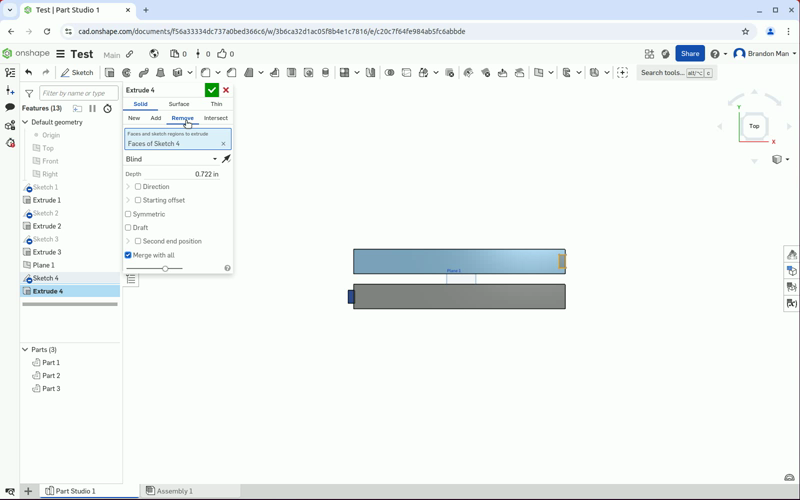
key(enter)
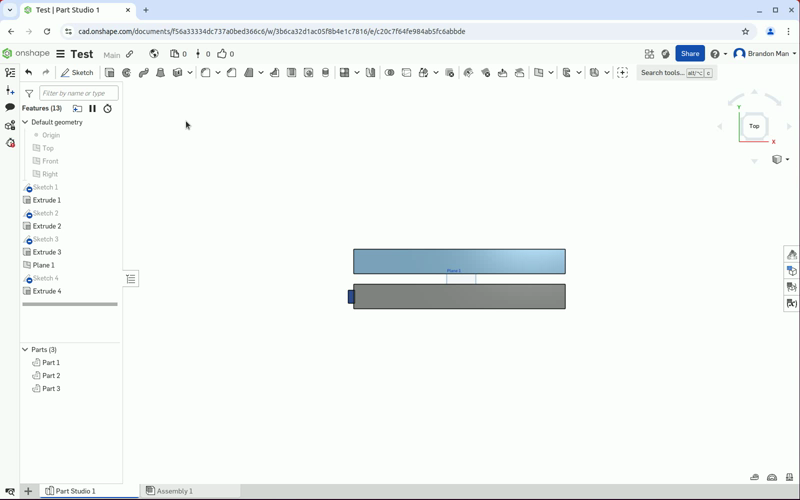
key(shift+h)
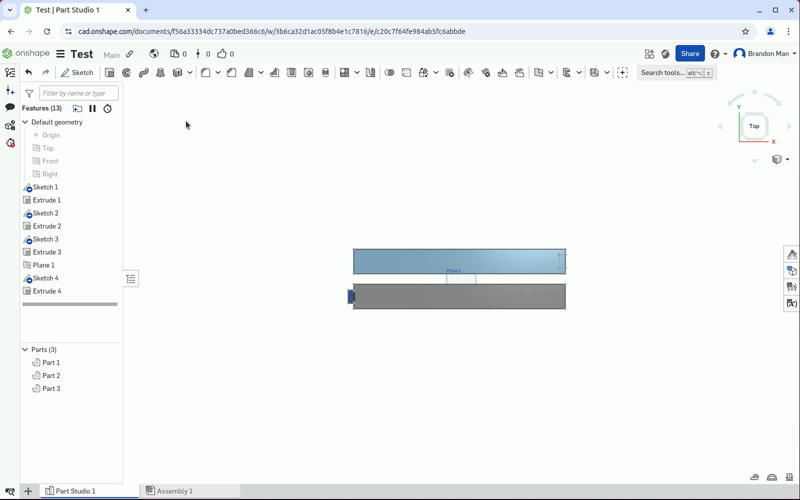
key(shift+h)
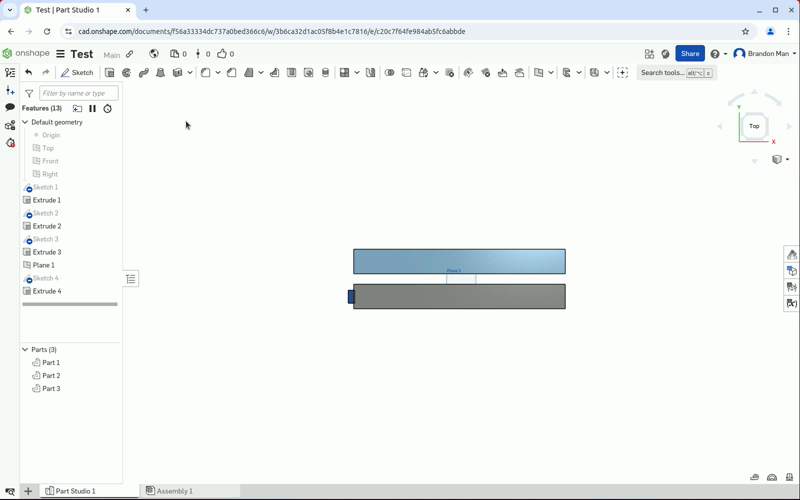
mouse_move(73, 189)
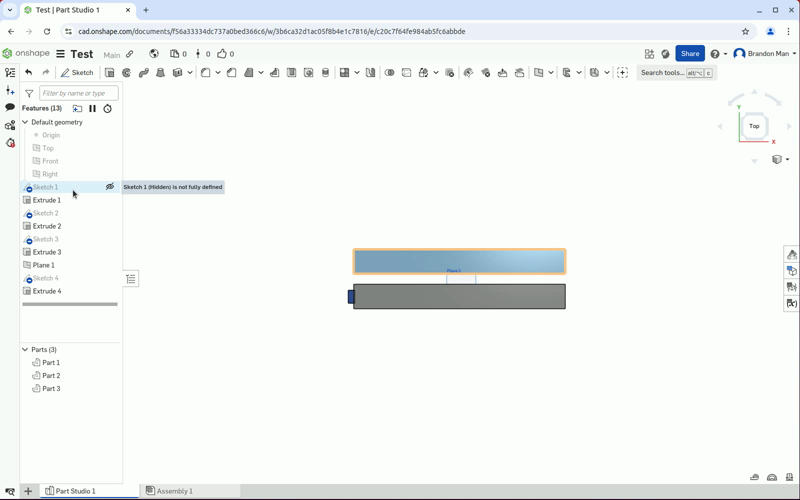
click(73, 189)
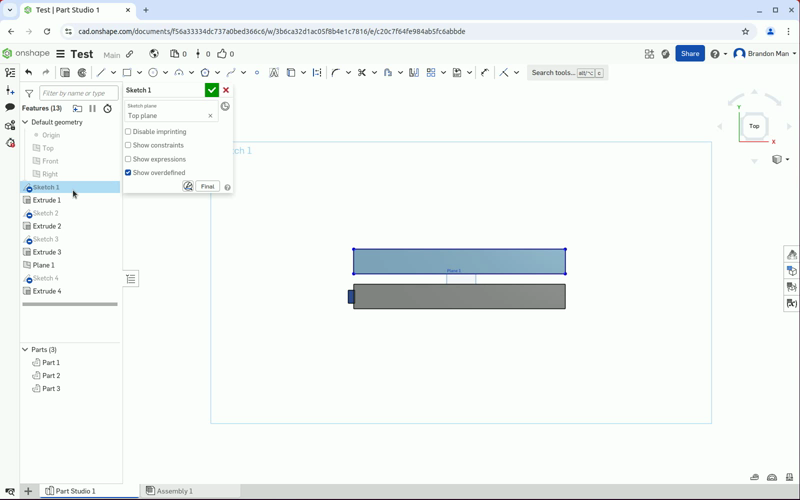
mouse_move(229, 92)
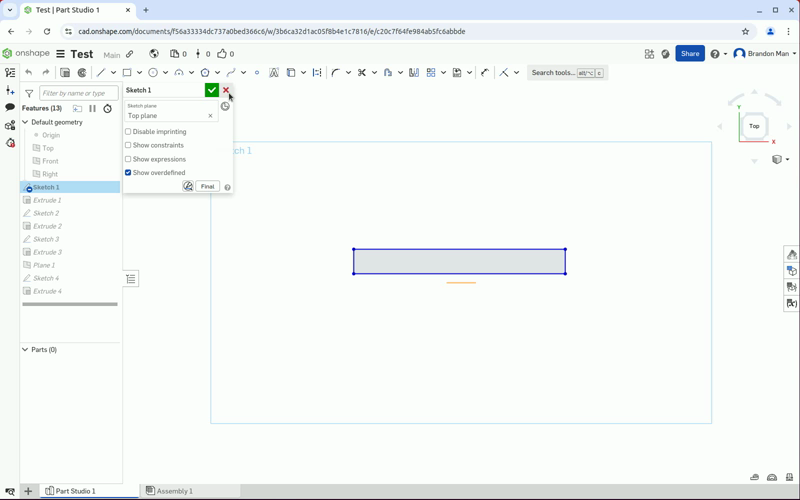
click(229, 92)
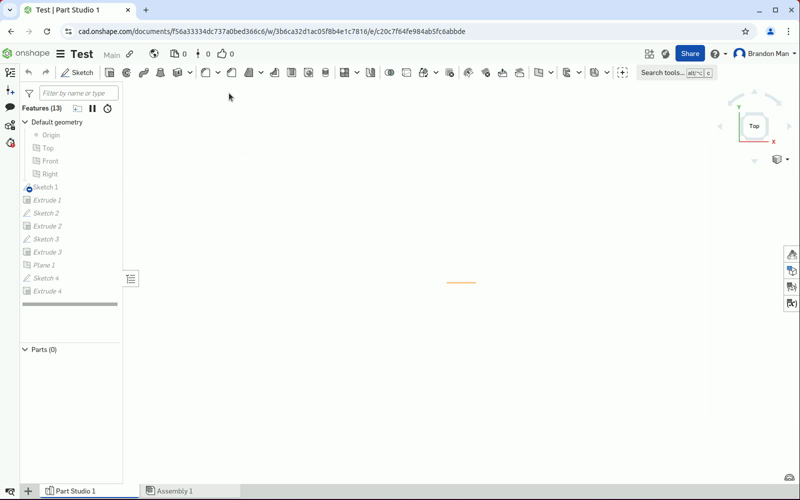
key(shift+s)
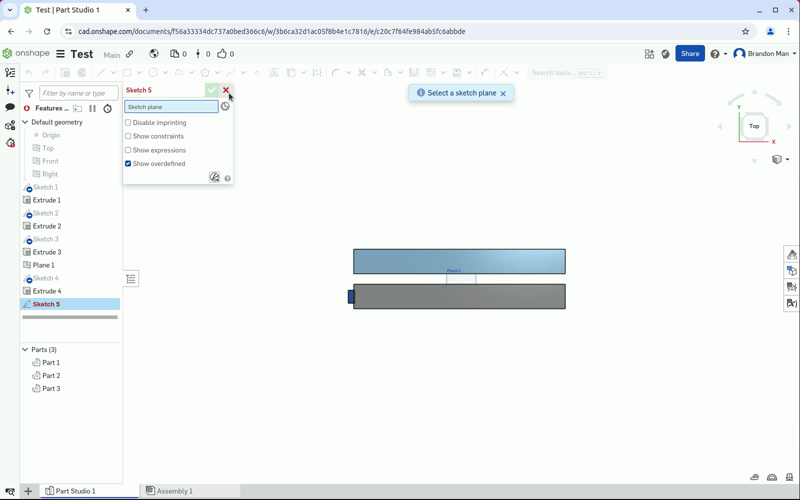
mouse_move(73, 267)
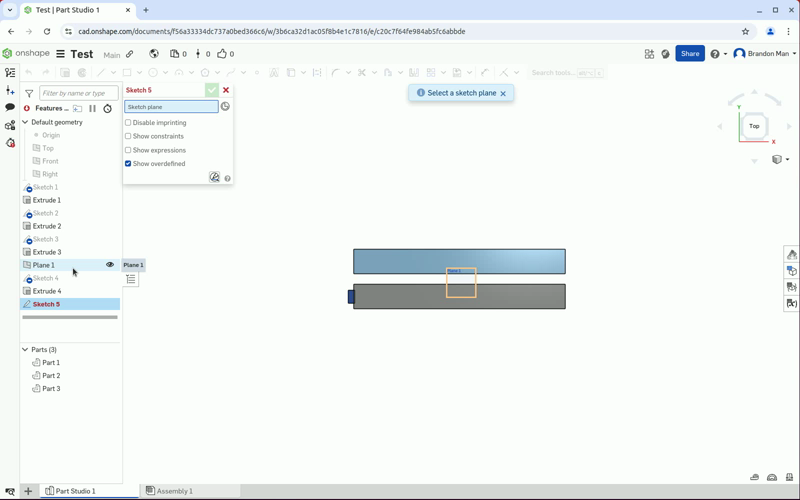
click(73, 267)
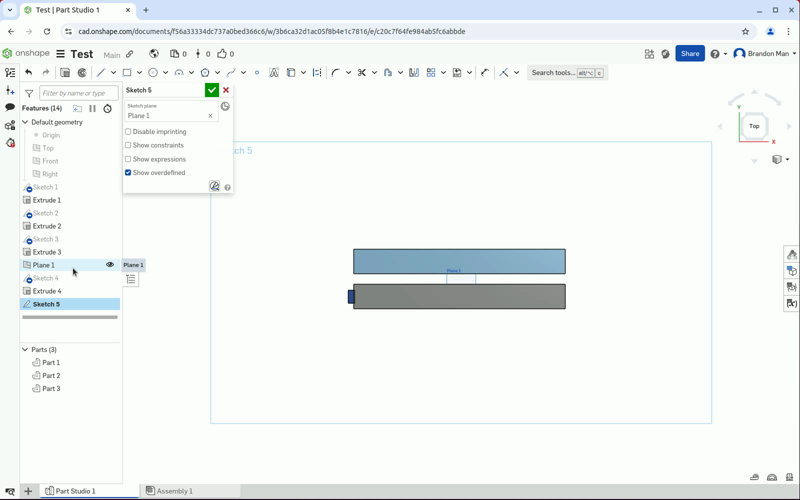
mouse_move(73, 352)
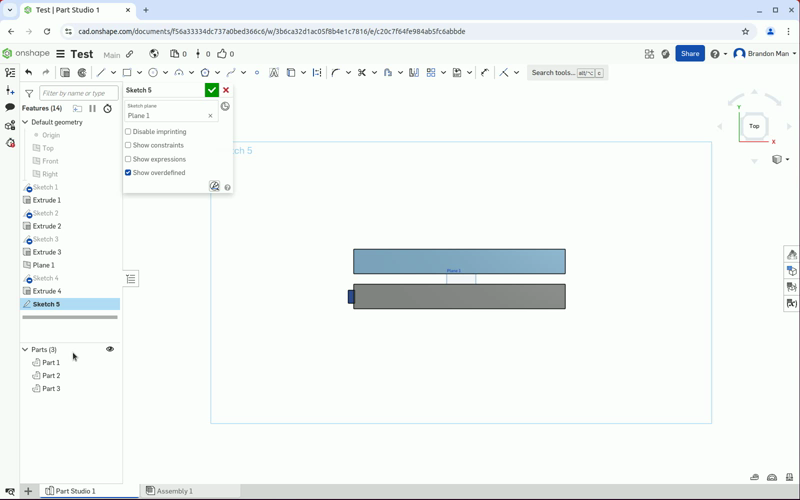
key(y)
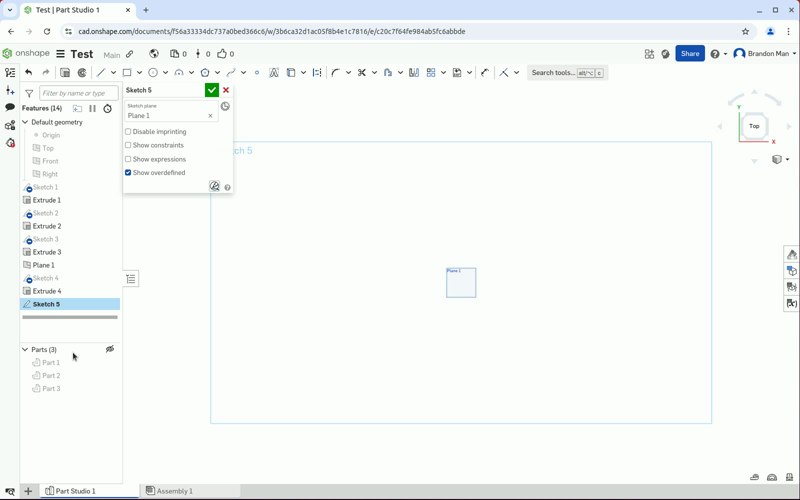
key(l)
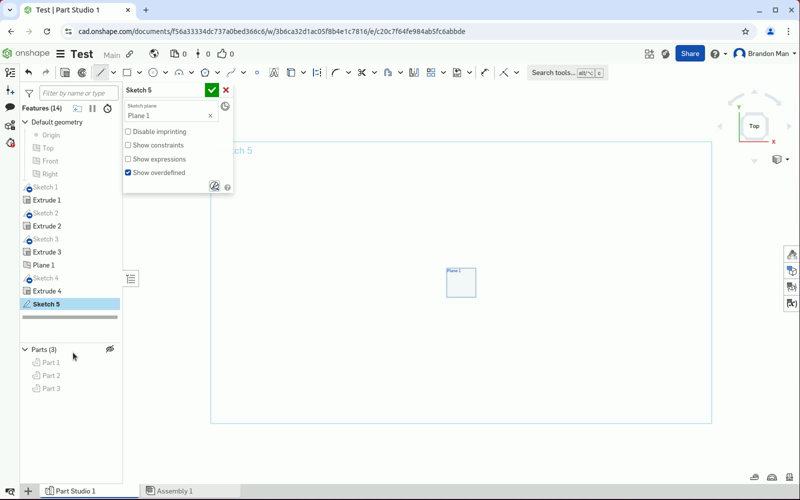
key_down(shift)
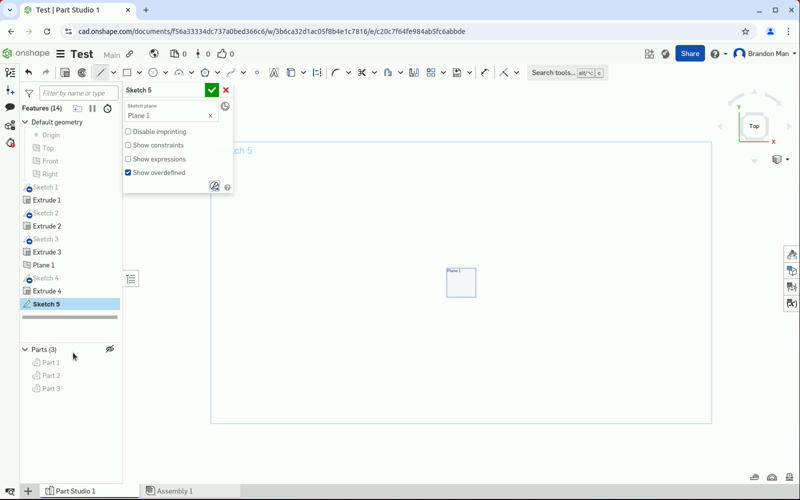
mouse_move(353, 252)
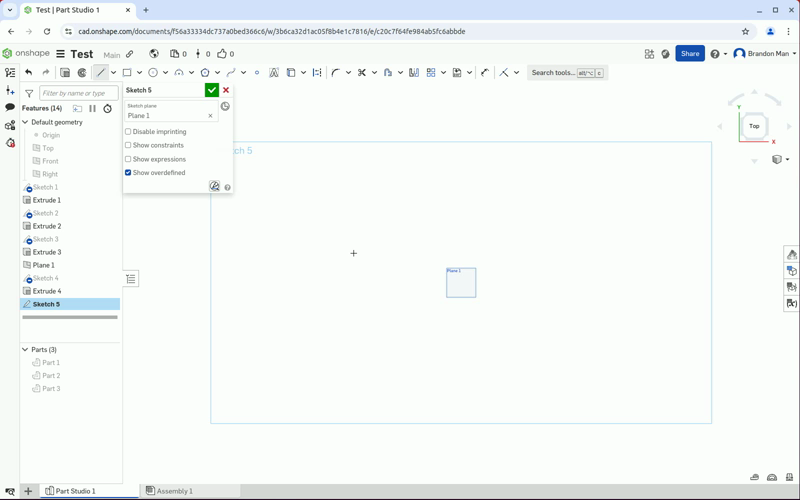
click(353, 252)
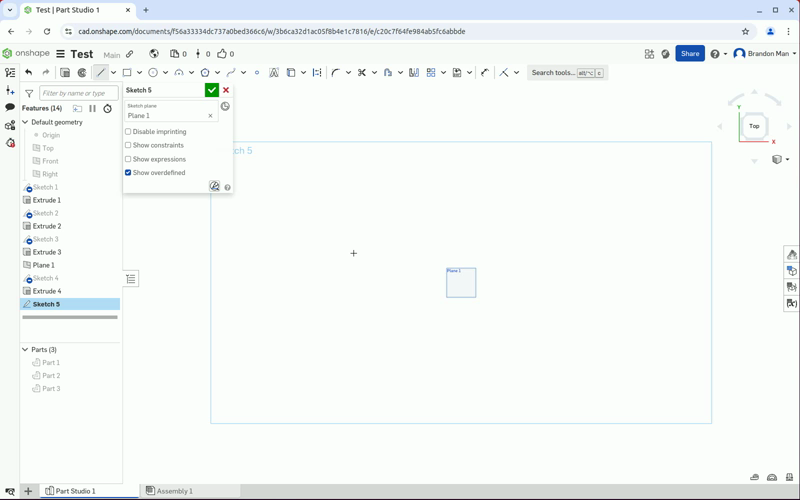
key_up(shift)
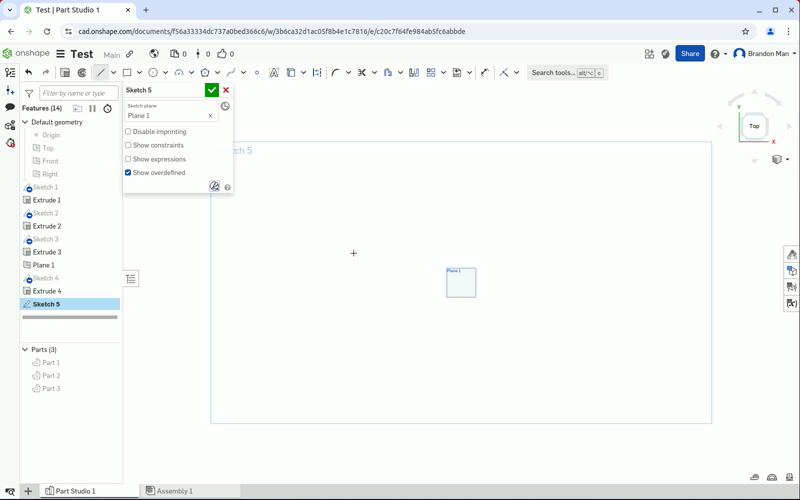
key_down(shift)
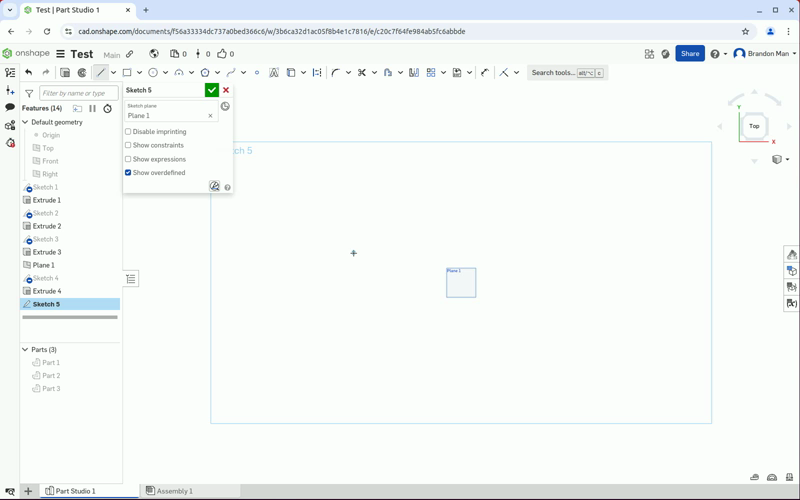
mouse_move(565, 252)
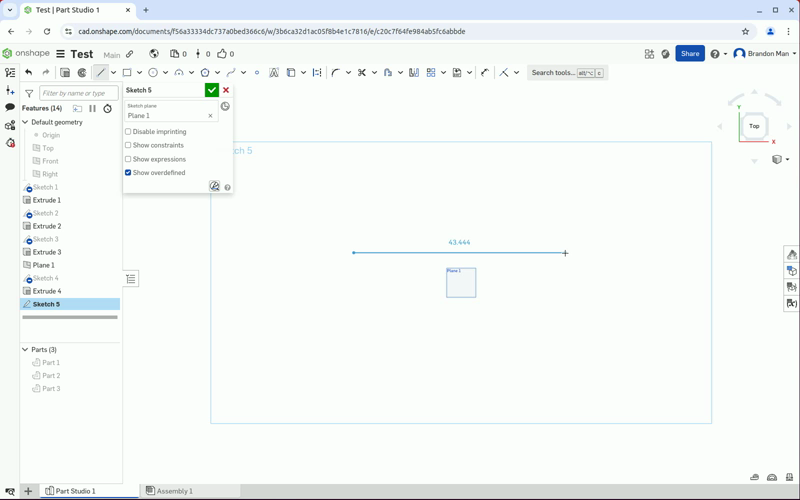
click(565, 252)
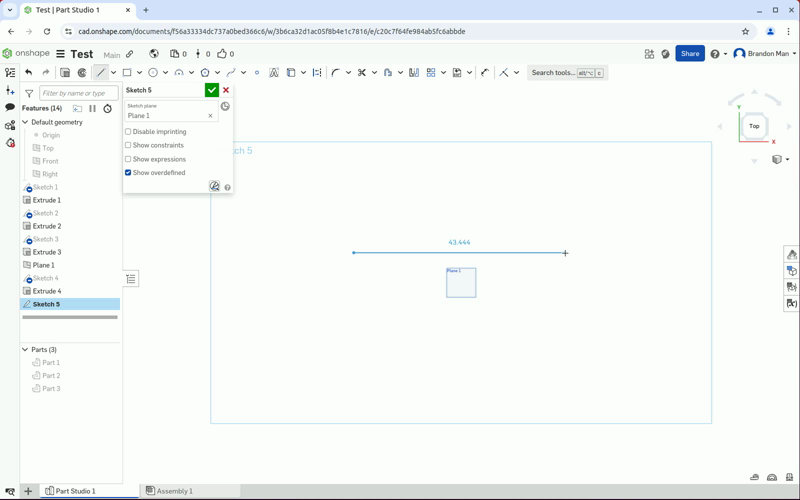
key_up(shift)
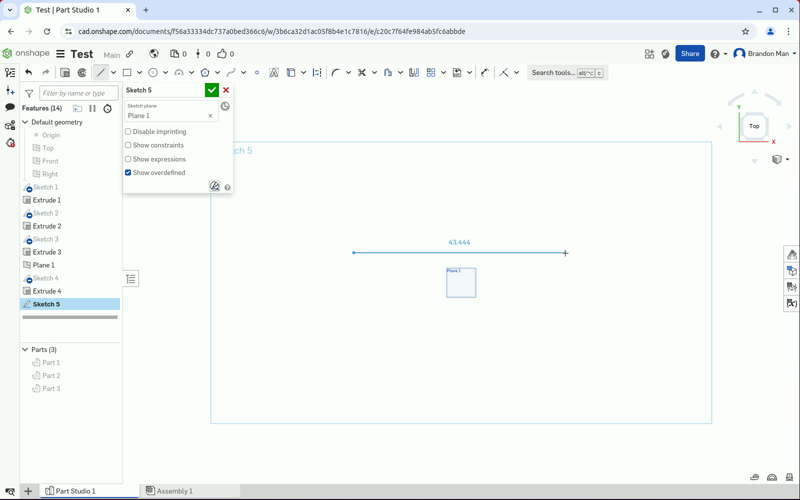
key_down(shift)
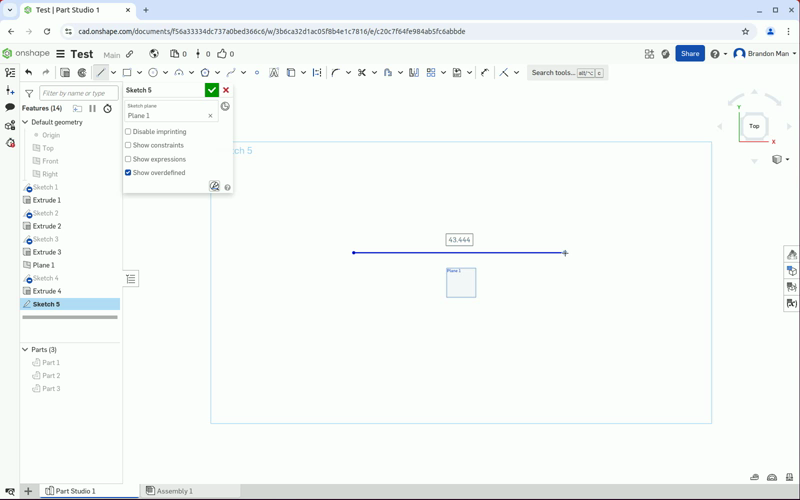
mouse_move(589, 252)
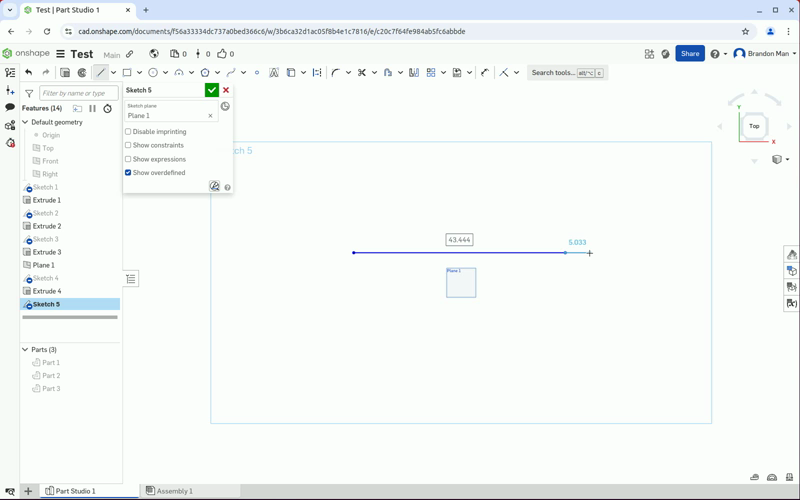
mouse_move(565, 250)
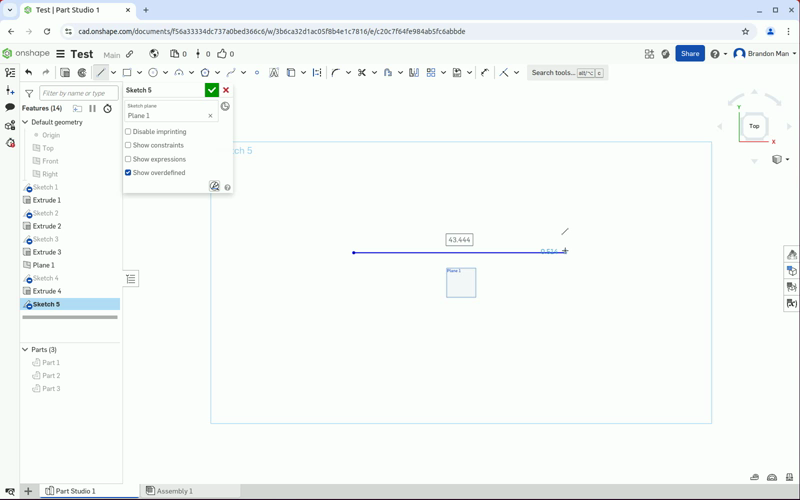
scroll(6)
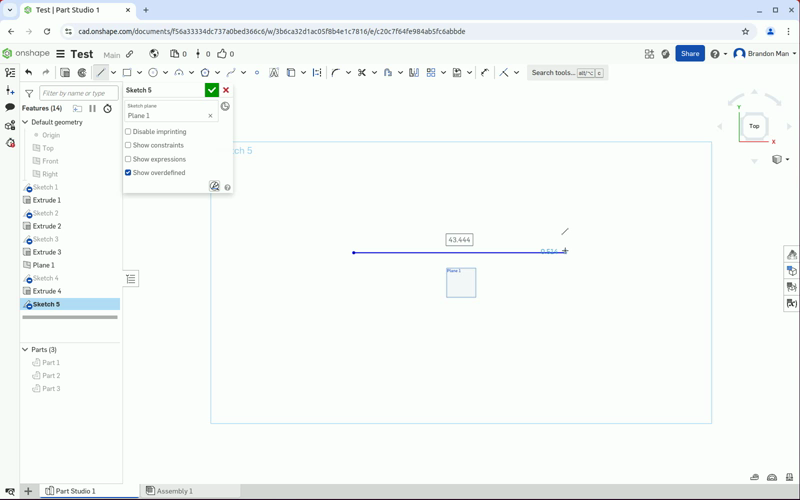
scroll(6)
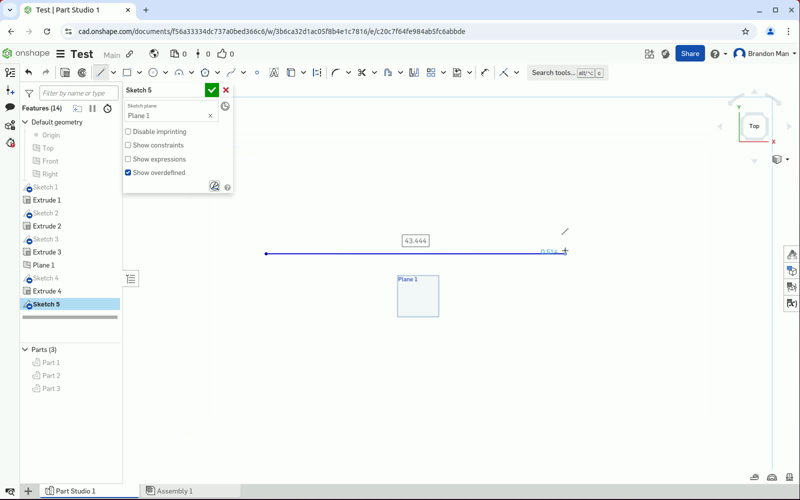
scroll(6)
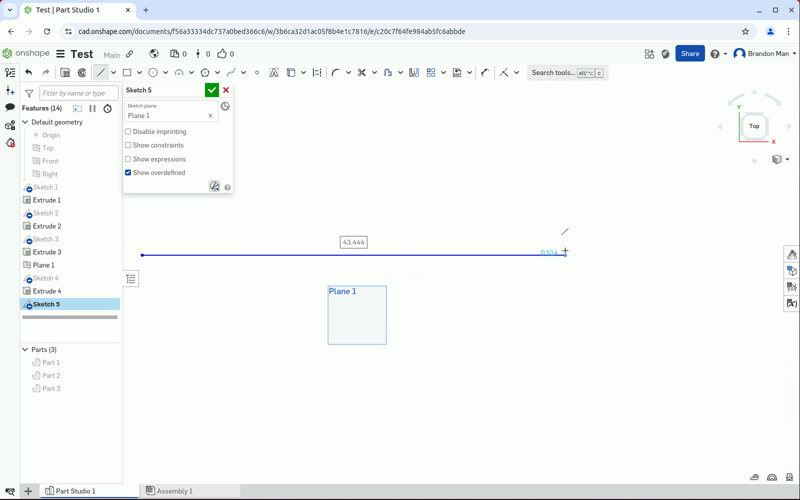
scroll(6)
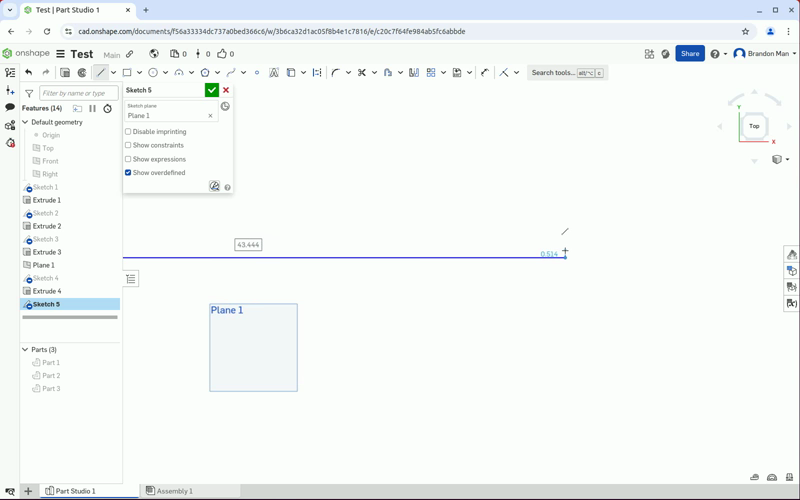
scroll(6)
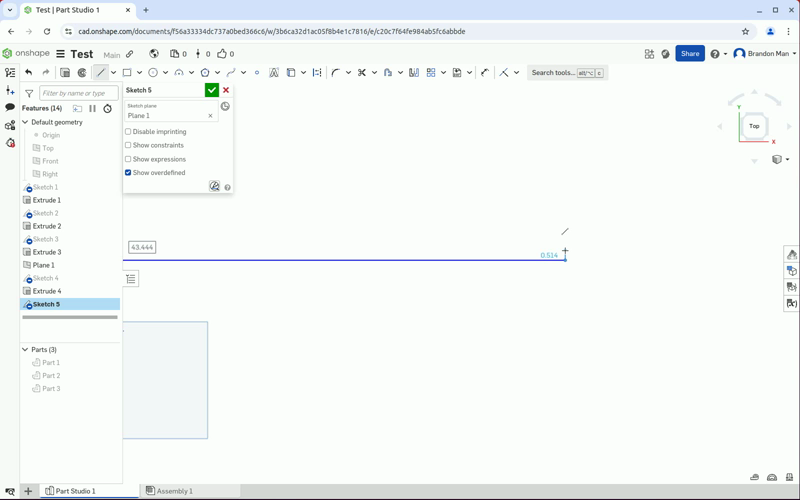
scroll(6)
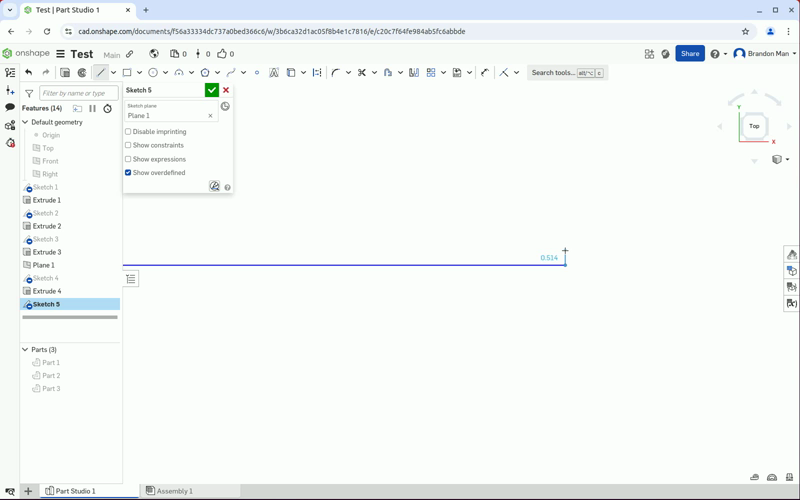
scroll(6)
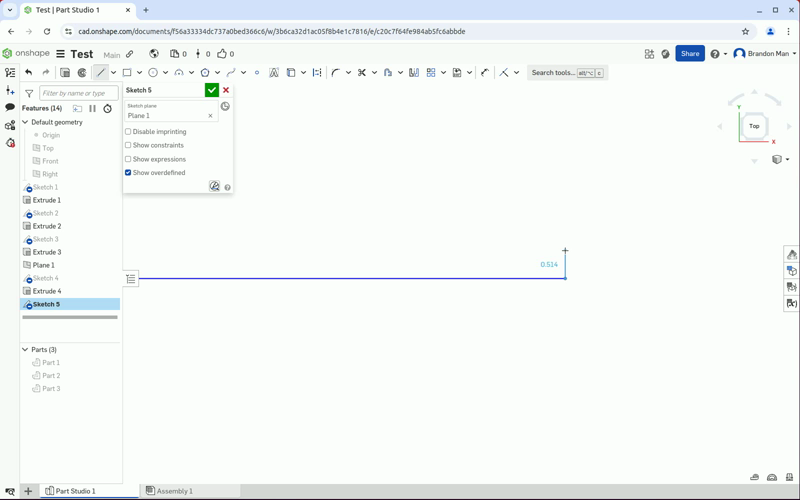
click(565, 250)
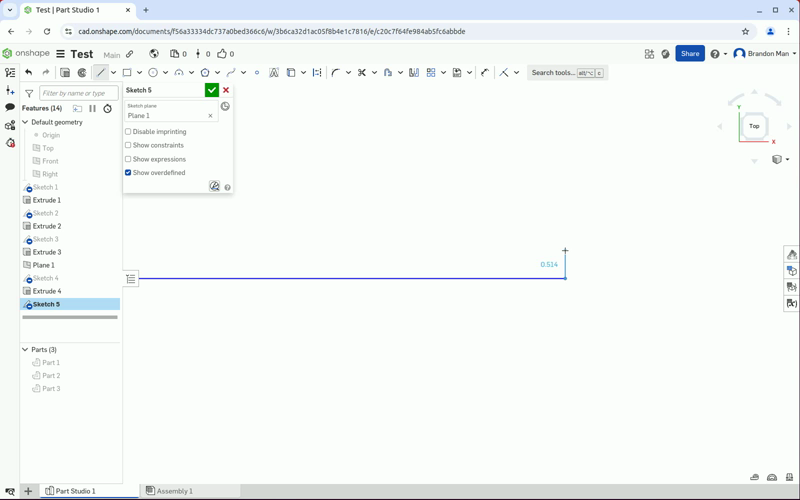
scroll(-6)
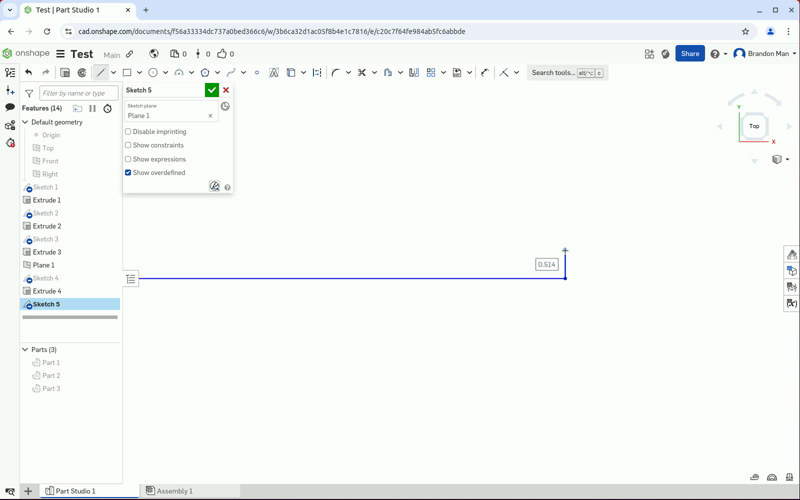
scroll(-6)
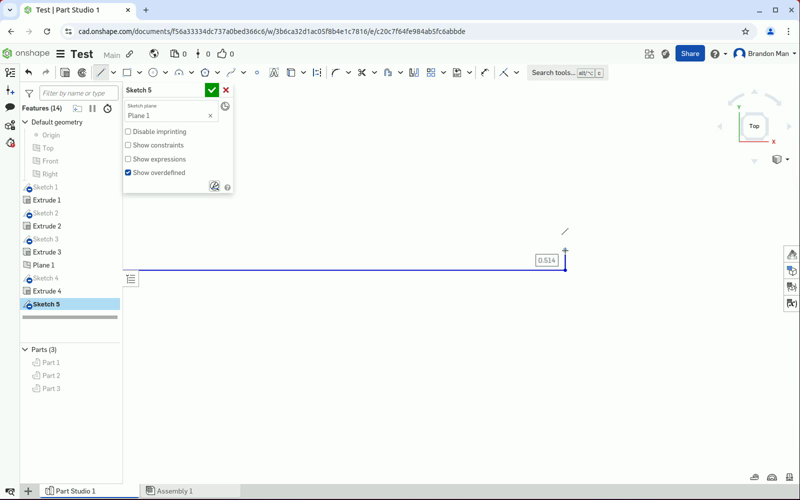
scroll(-6)
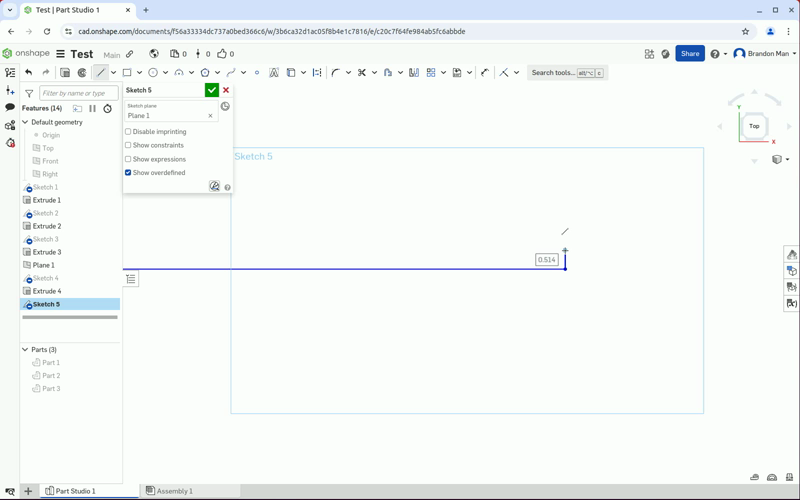
scroll(-6)
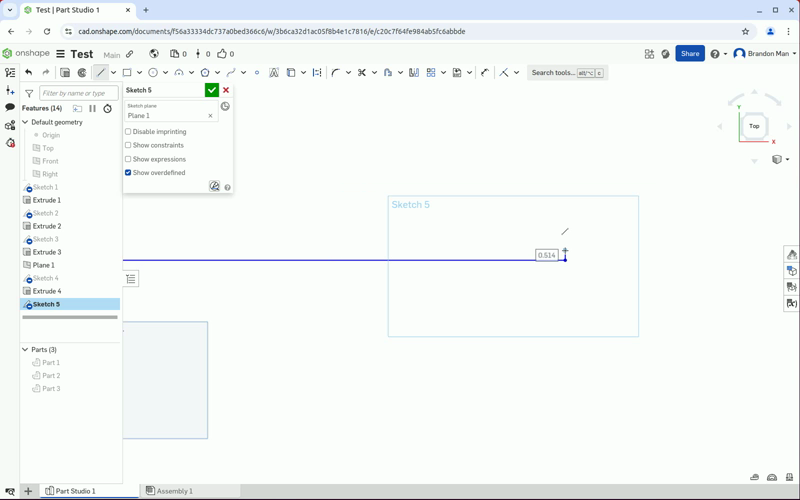
scroll(-6)
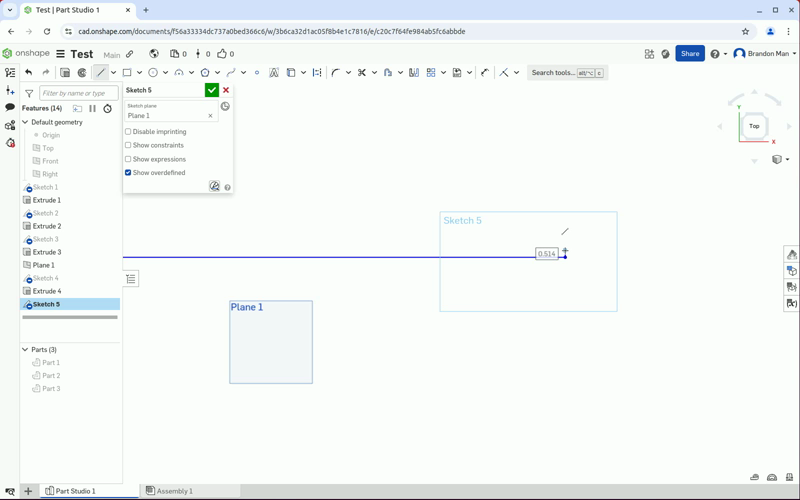
scroll(-6)
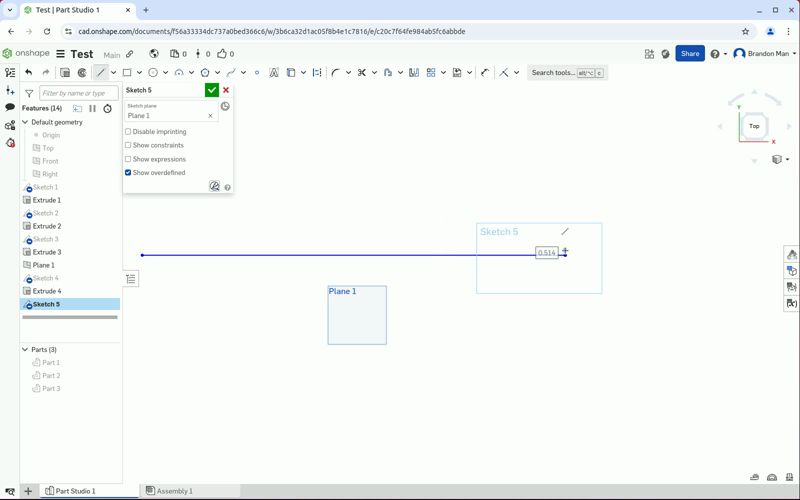
scroll(-6)
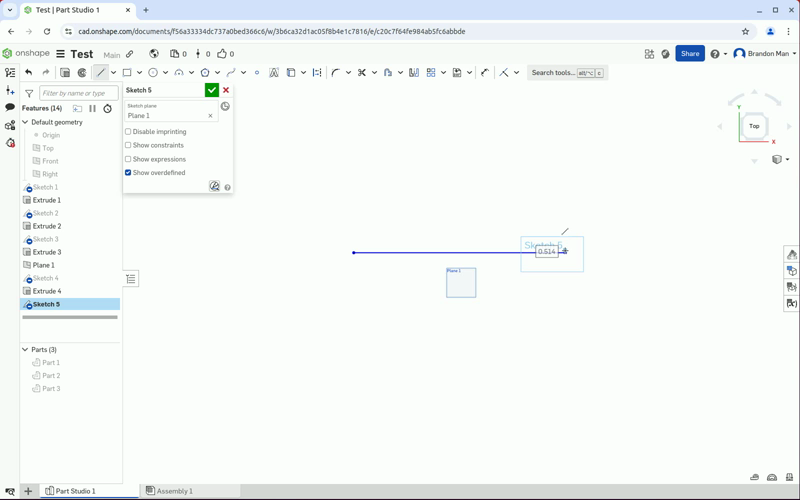
key_up(shift)
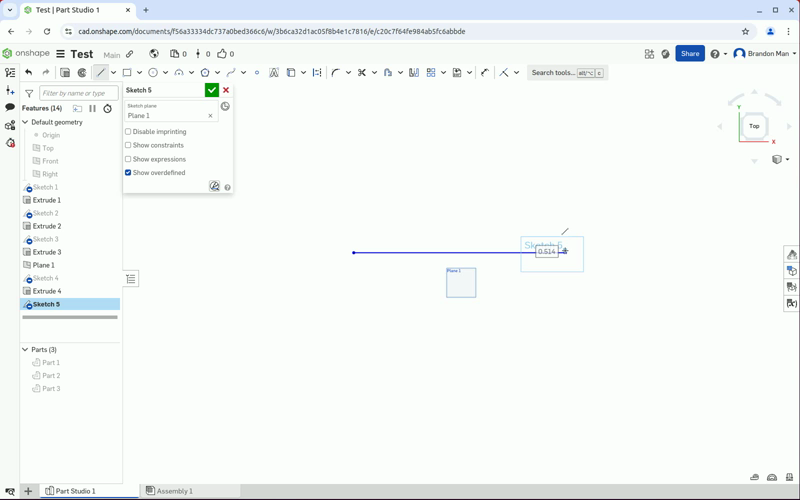
key_down(shift)
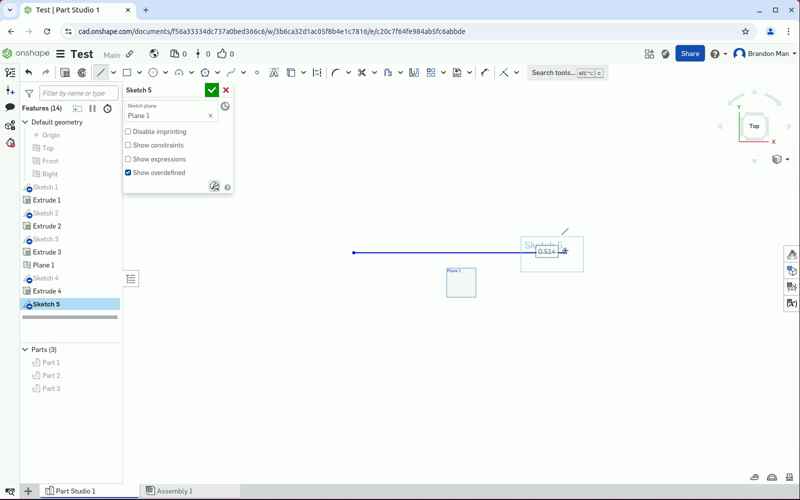
mouse_move(353, 250)
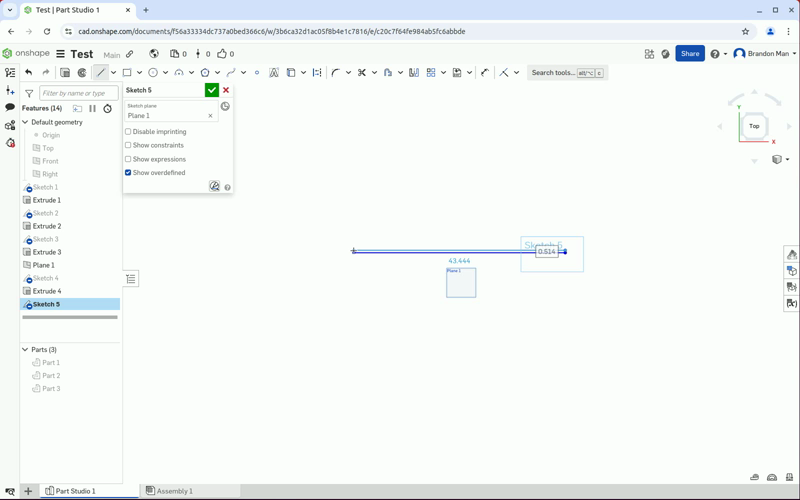
scroll(6)
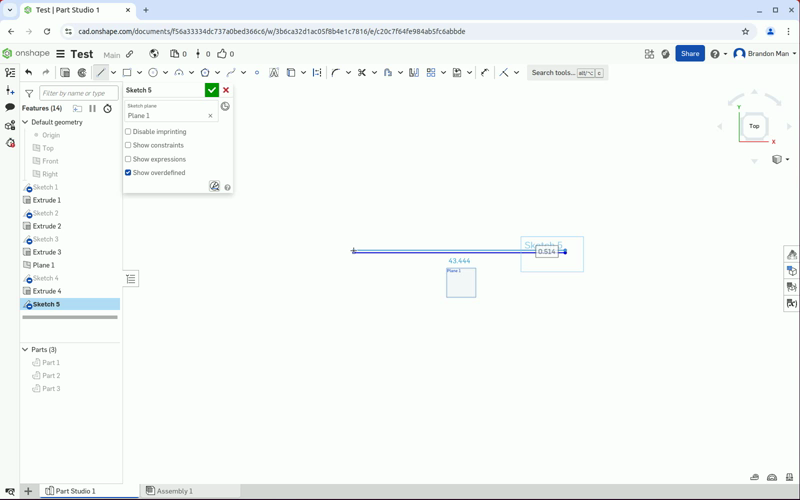
scroll(6)
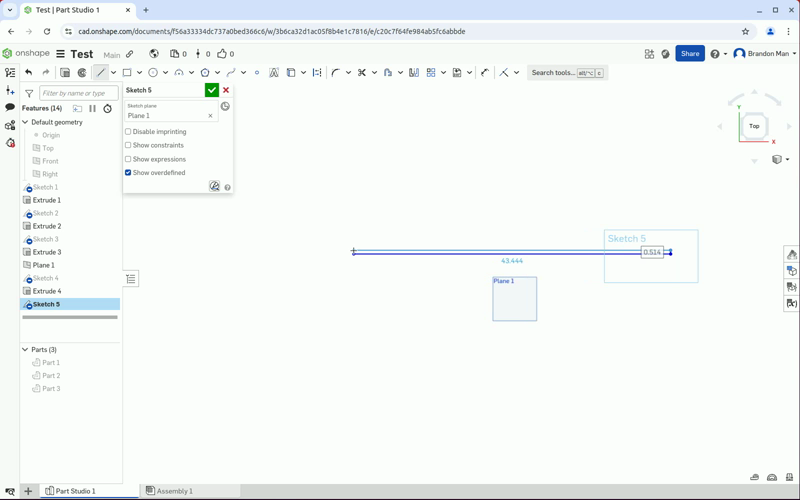
scroll(6)
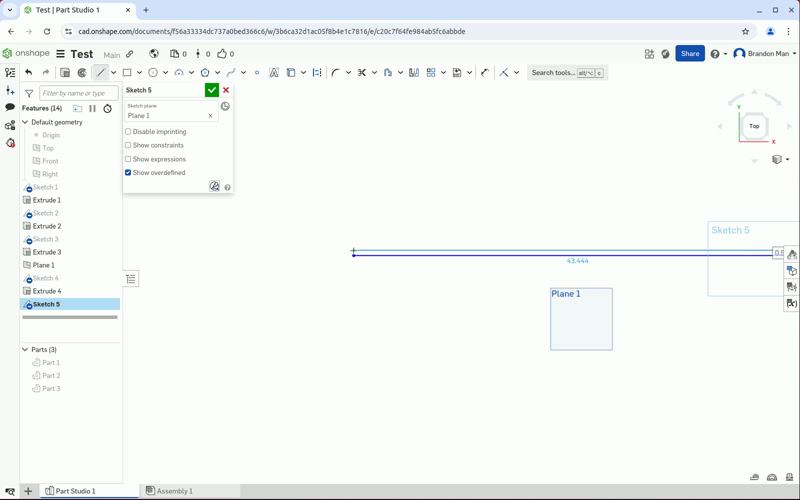
scroll(6)
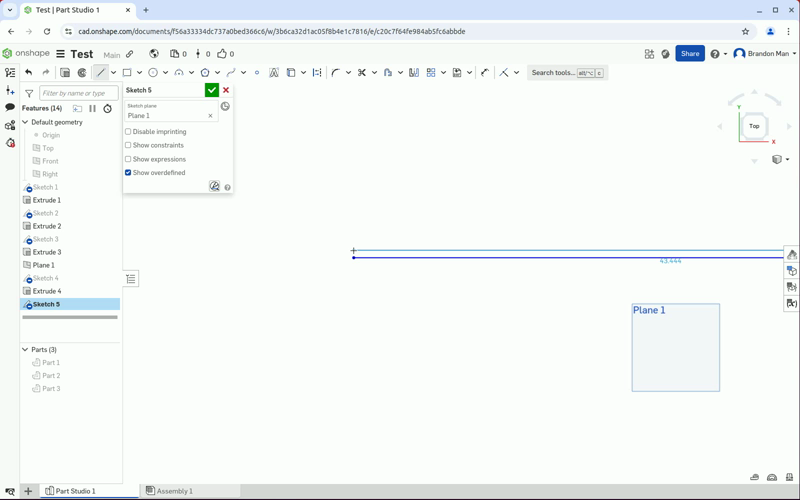
scroll(6)
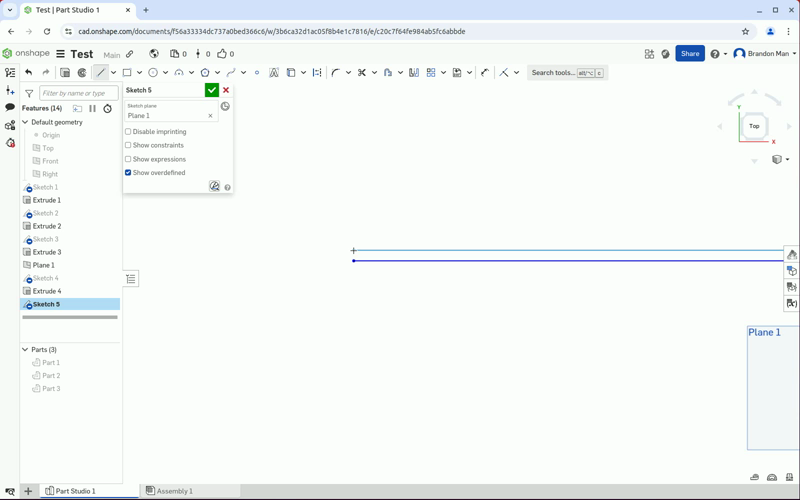
scroll(6)
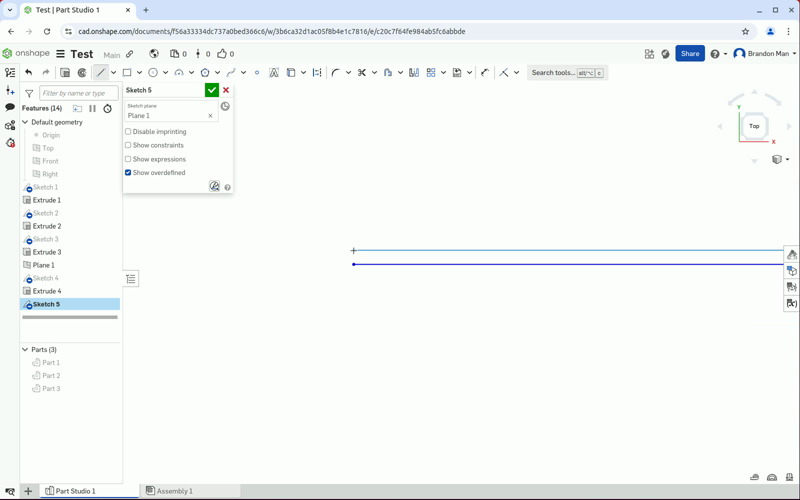
scroll(6)
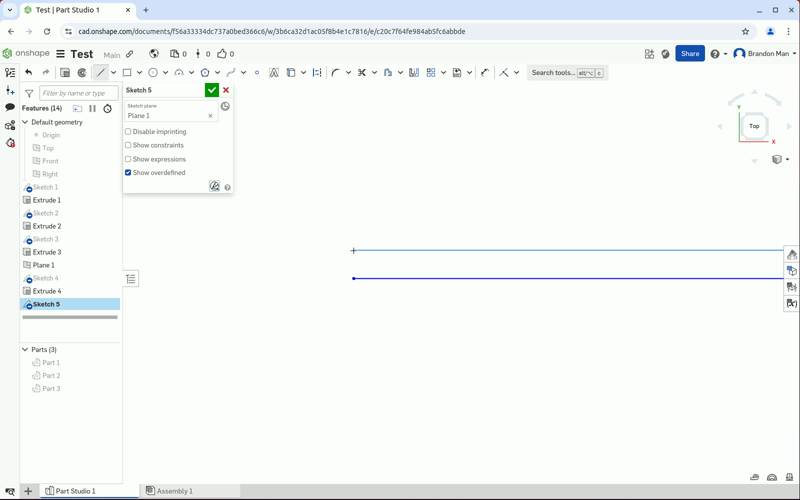
click(353, 250)
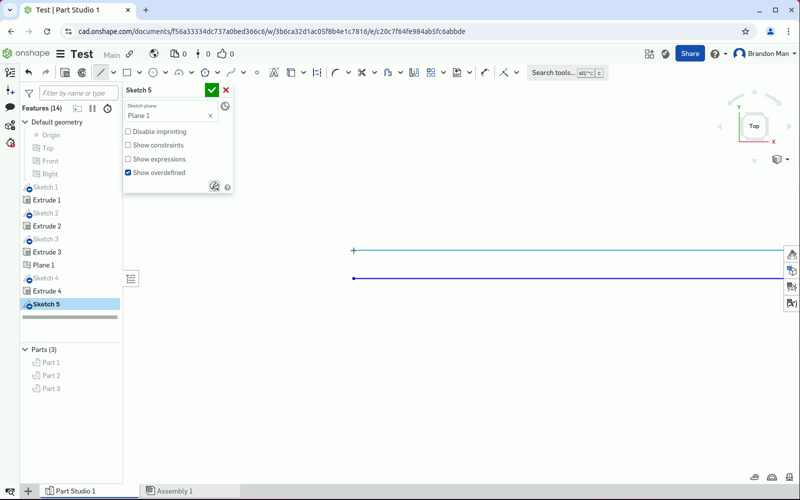
scroll(-6)
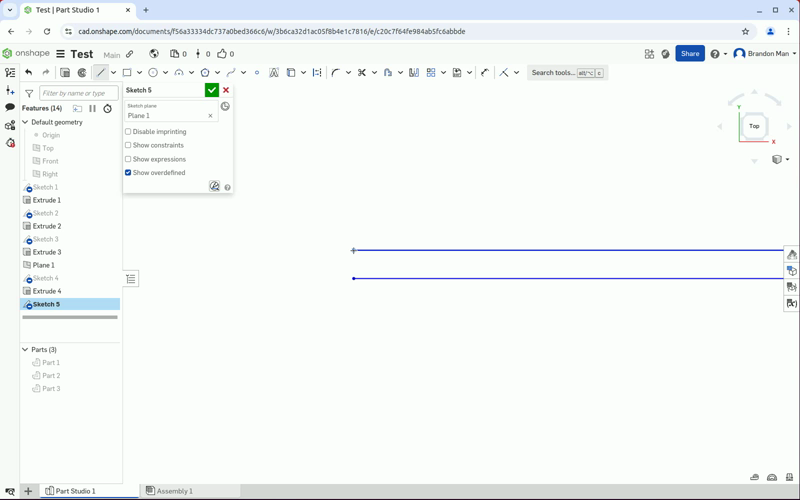
scroll(-6)
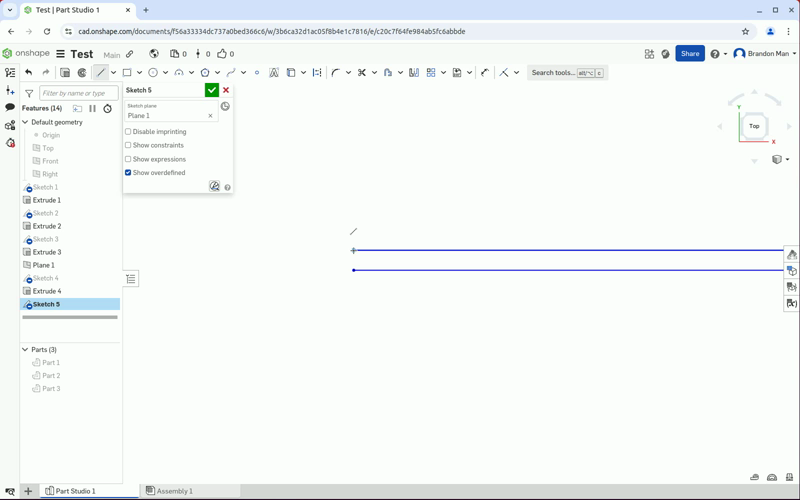
scroll(-6)
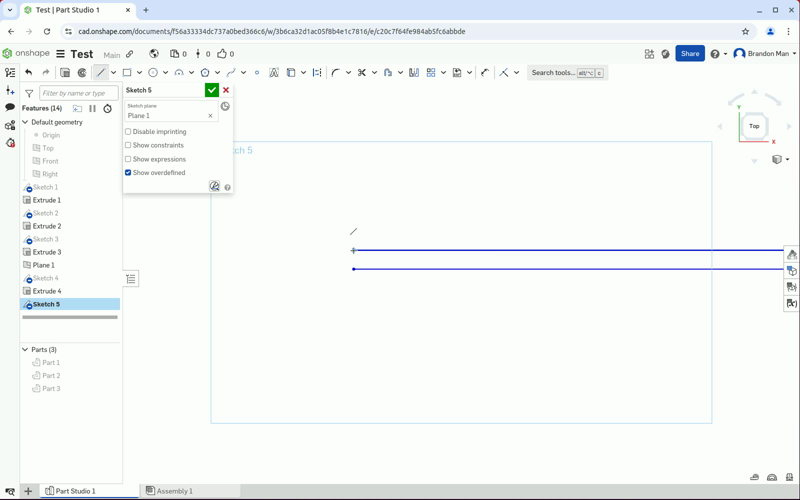
scroll(-6)
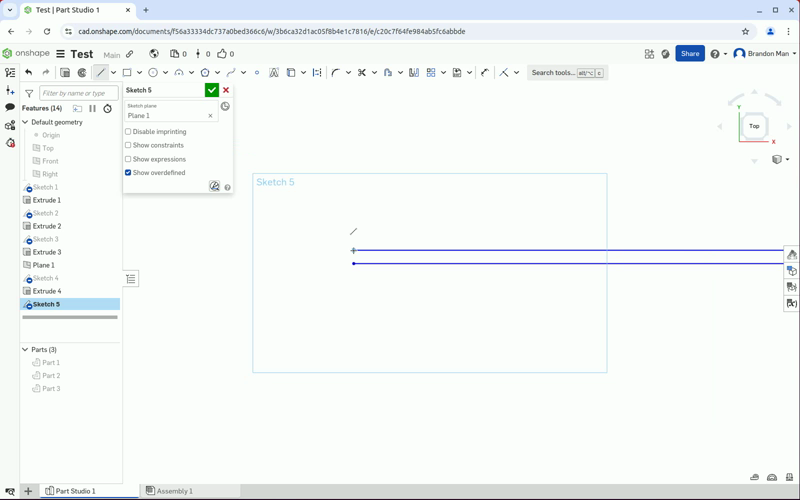
scroll(-6)
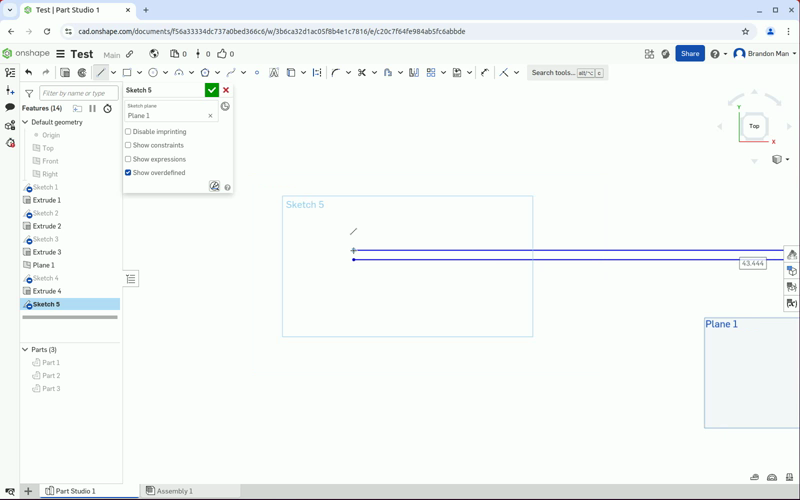
scroll(-6)
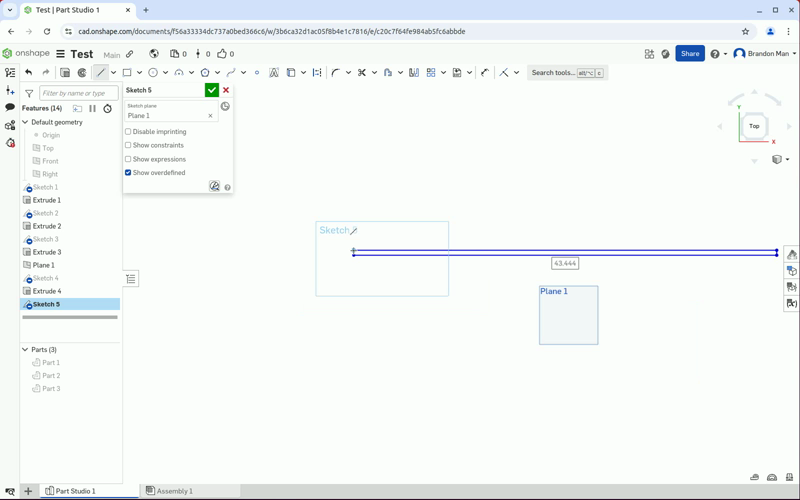
scroll(-6)
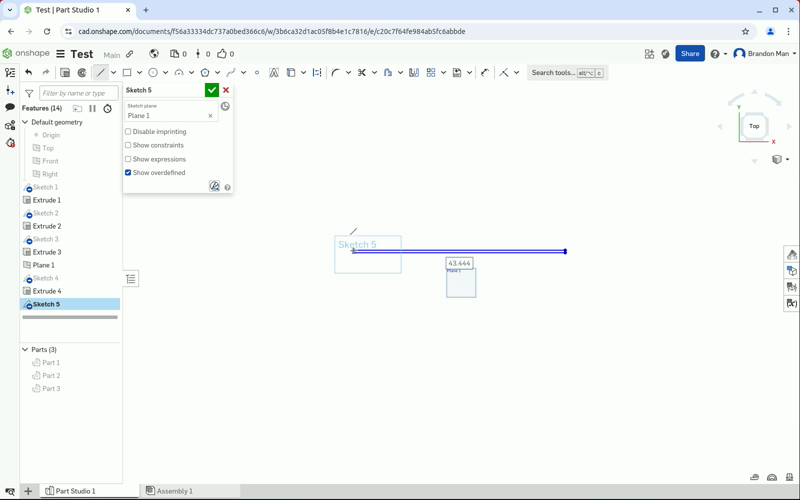
key_up(shift)
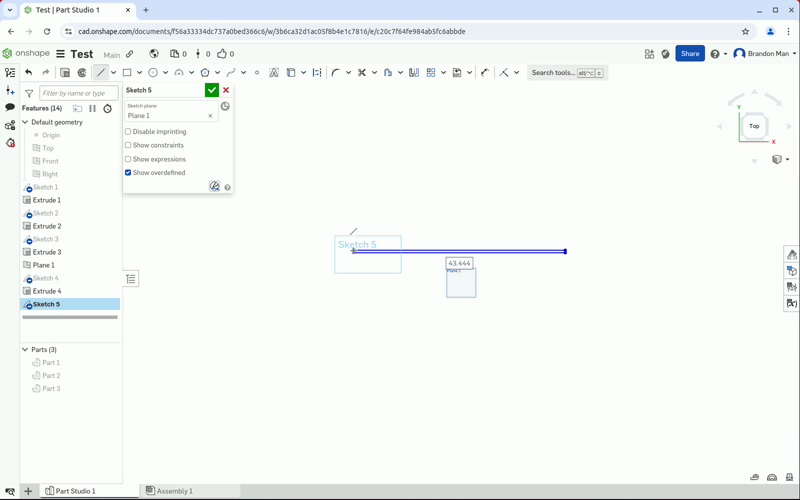
mouse_move(383, 250)
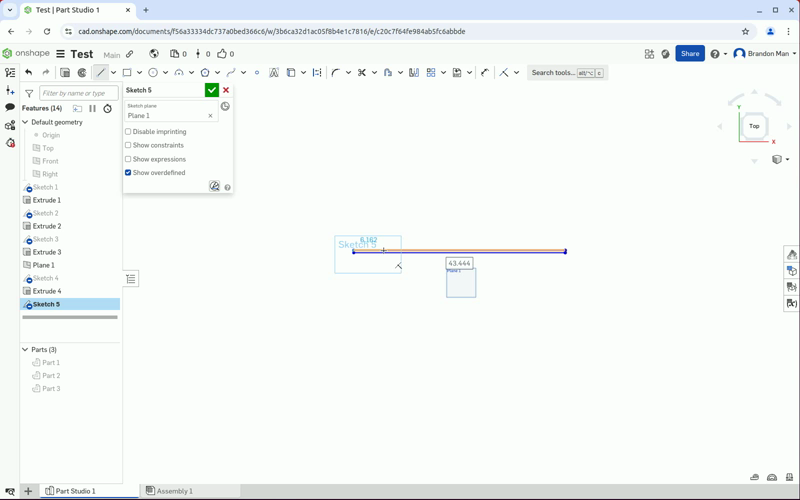
key_down(shift)
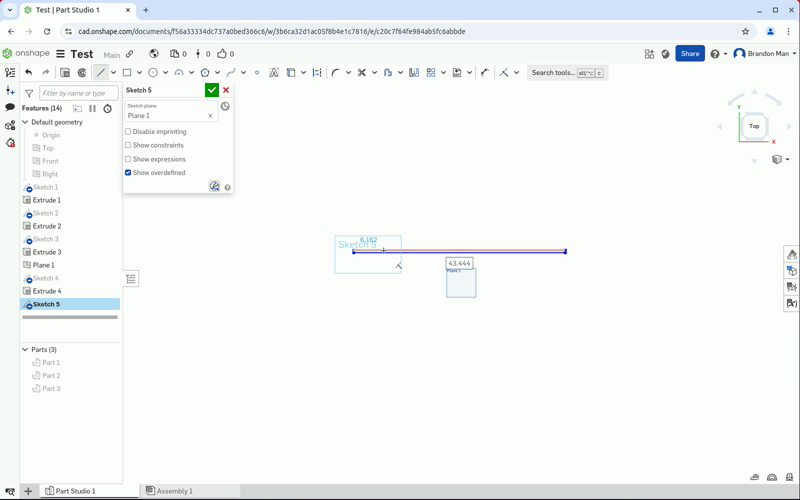
mouse_move(353, 252)
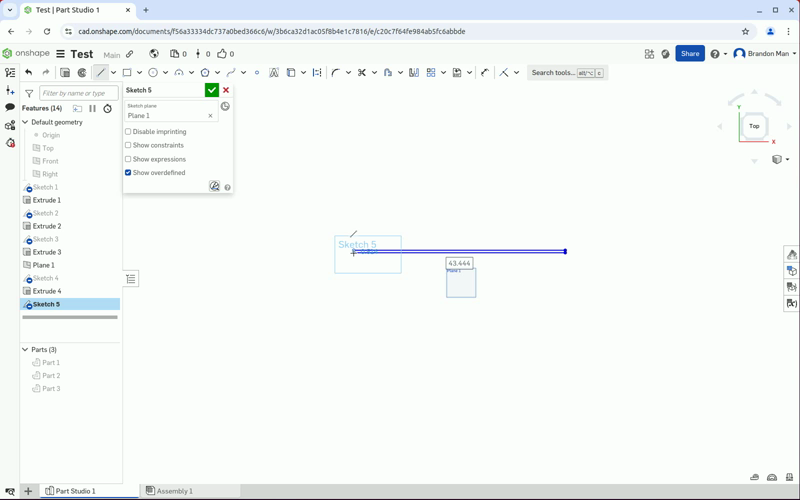
scroll(6)
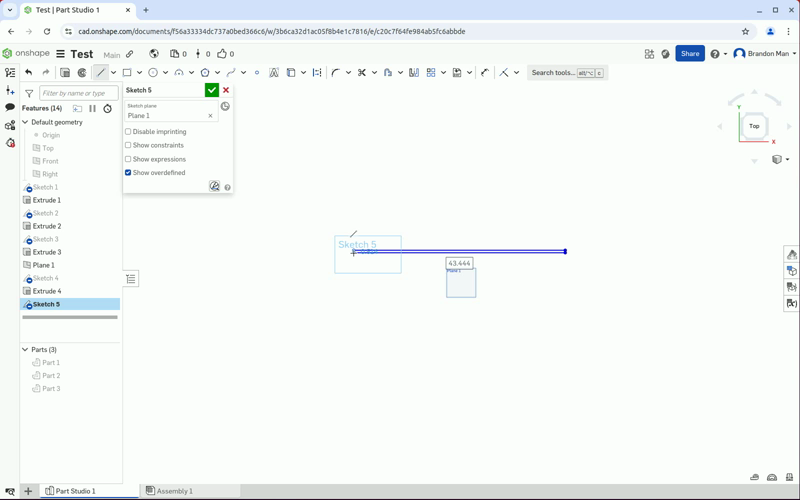
scroll(6)
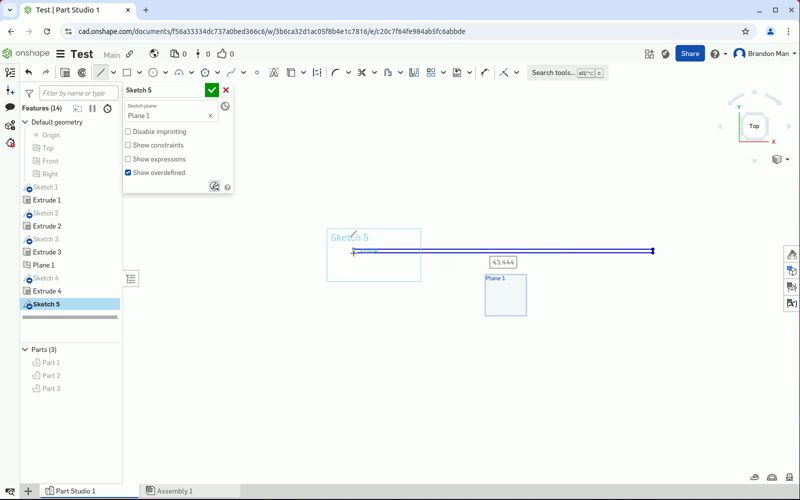
scroll(6)
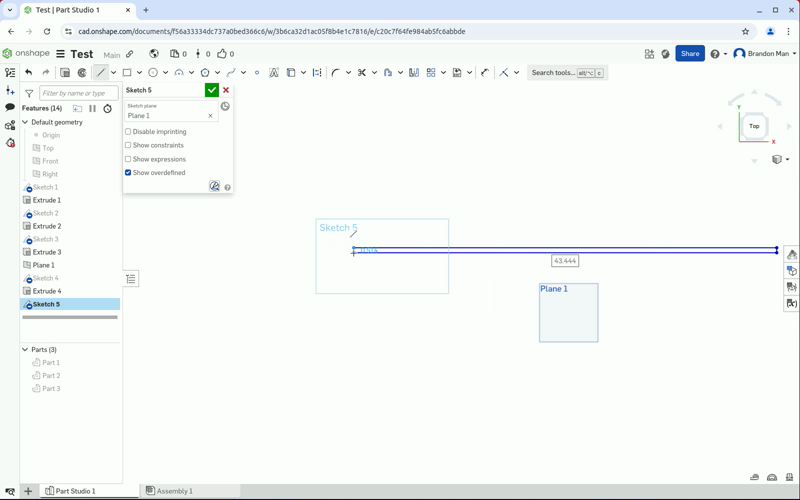
scroll(6)
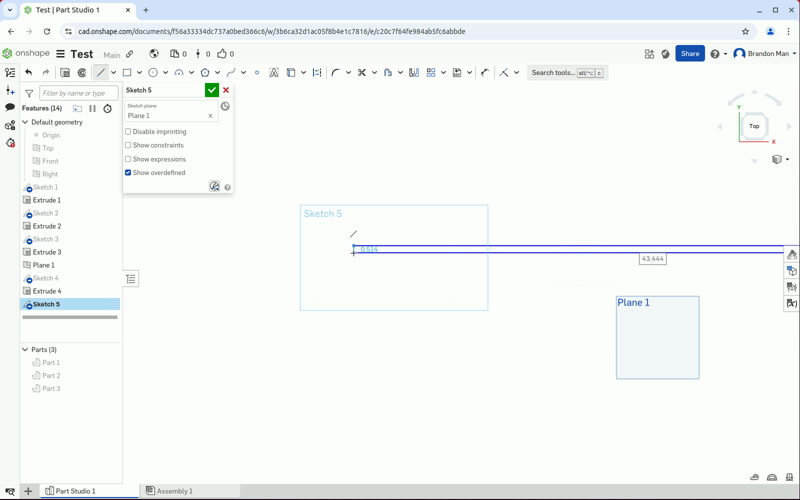
scroll(6)
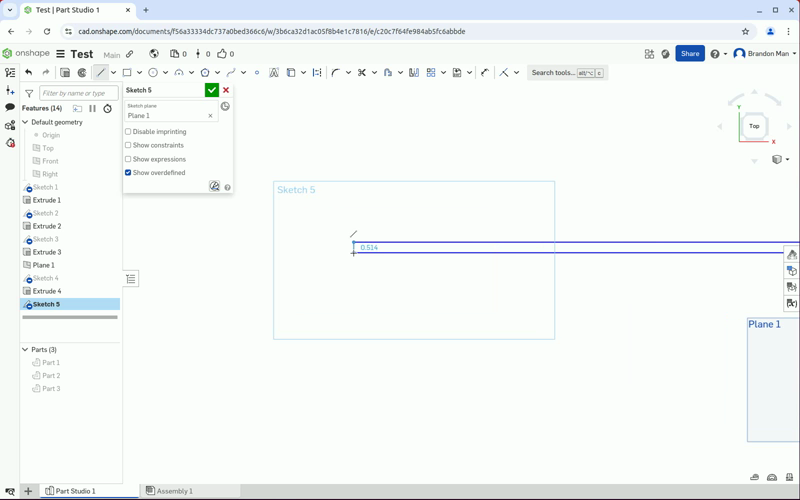
scroll(6)
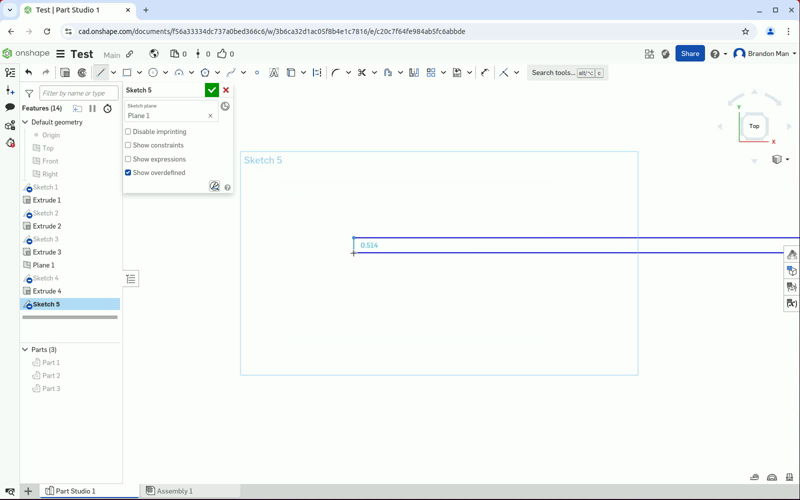
scroll(6)
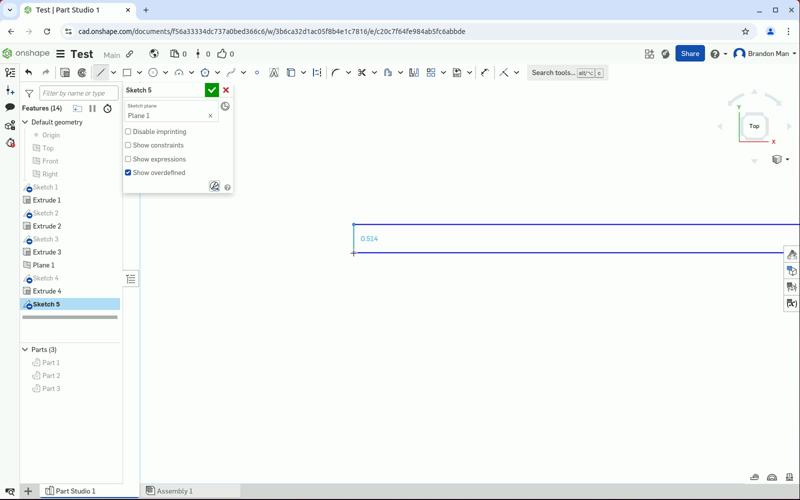
key_up(shift)
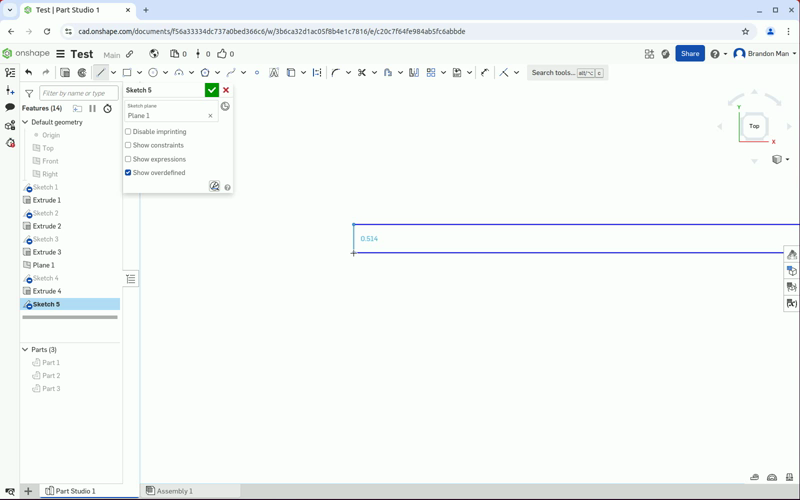
click(353, 252)
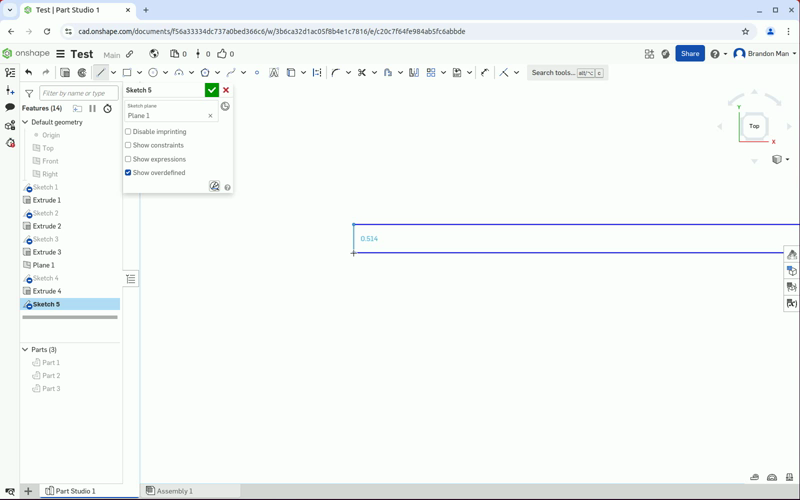
scroll(-6)
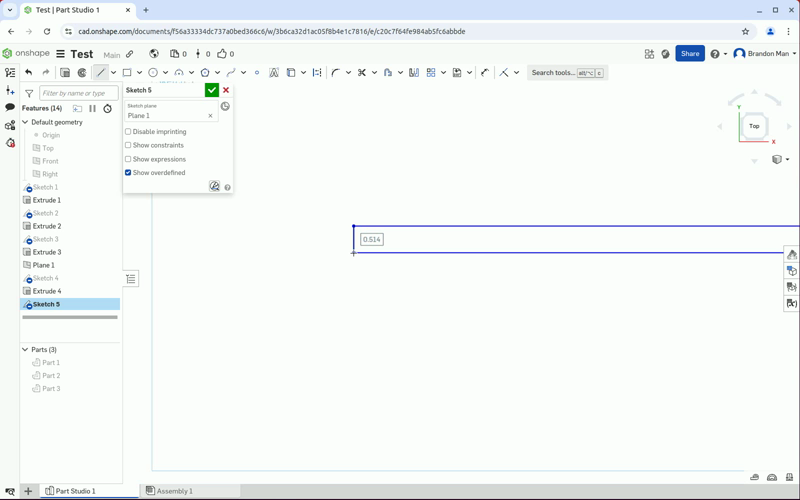
scroll(-6)
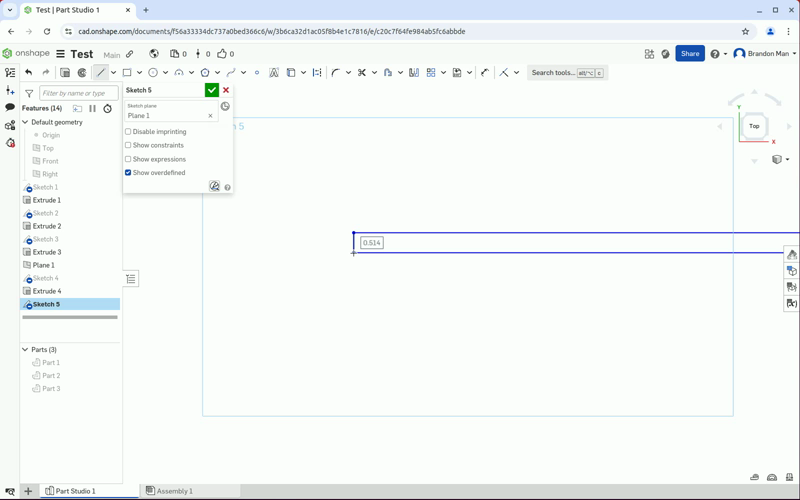
scroll(-6)
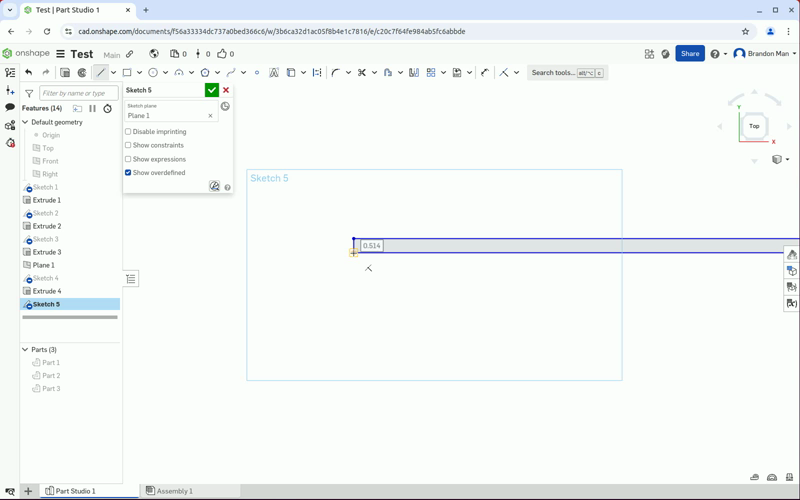
scroll(-6)
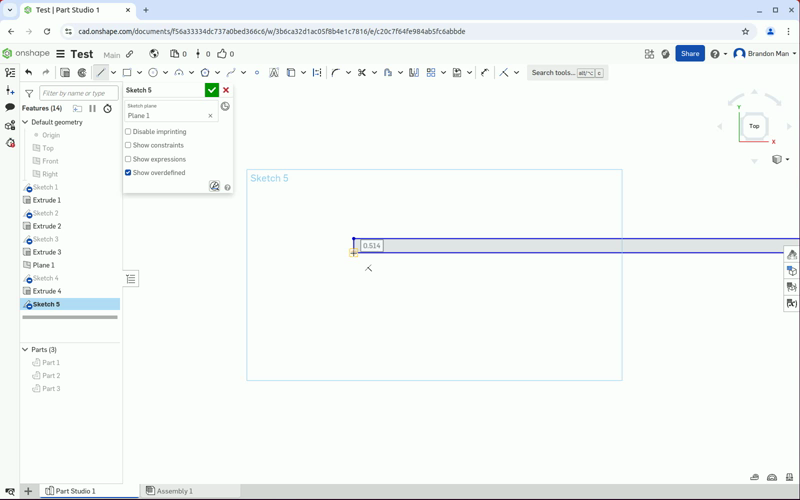
scroll(-6)
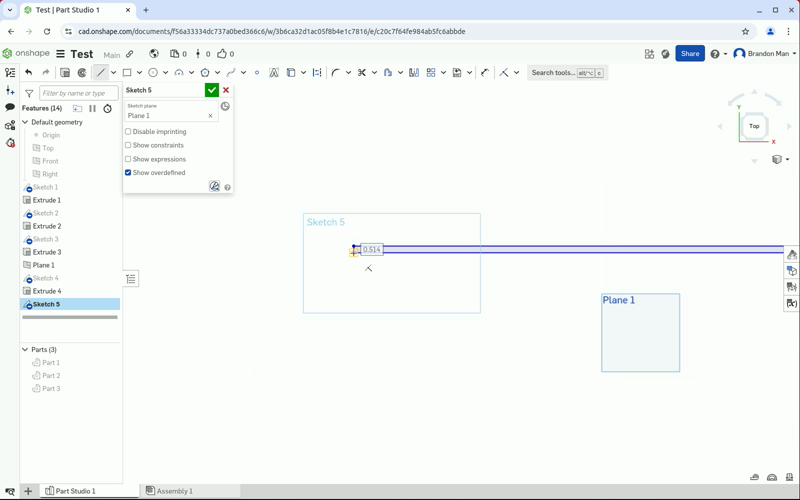
scroll(-6)
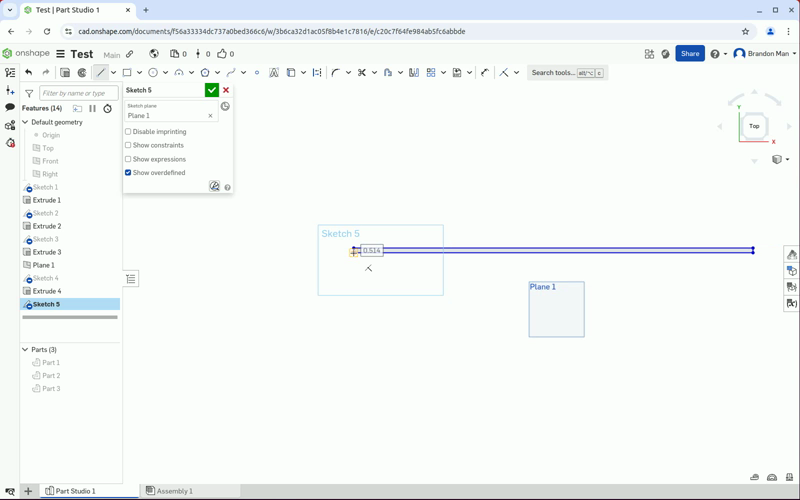
scroll(-6)
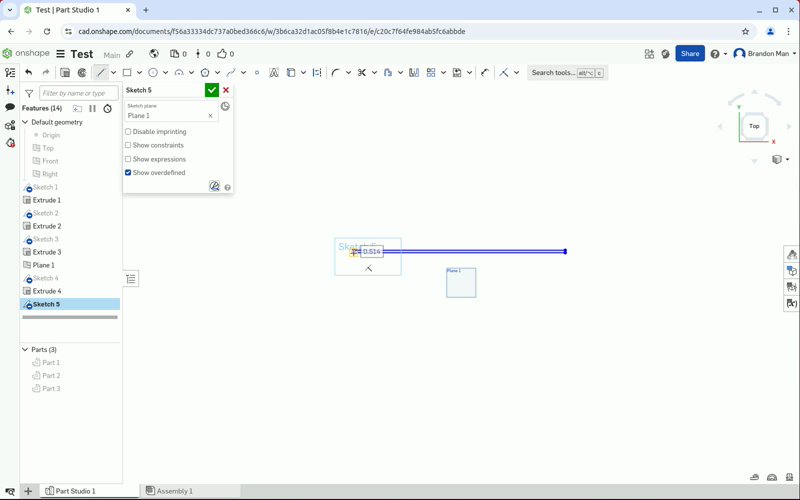
key(esc)
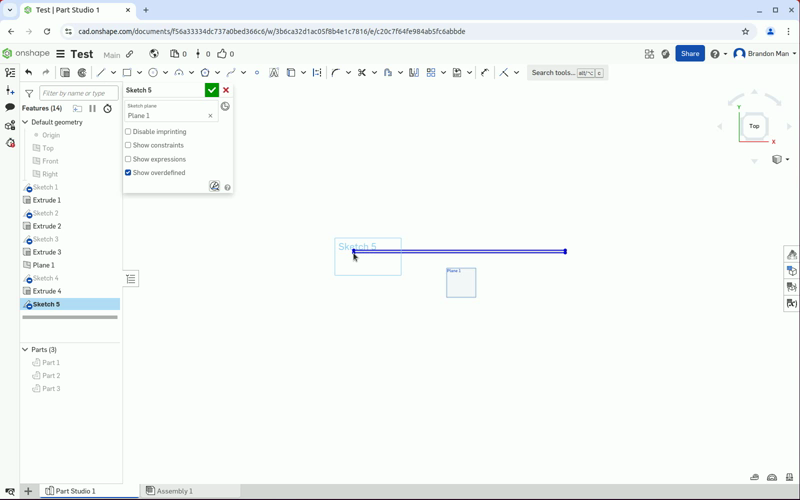
mouse_move(487, 251)
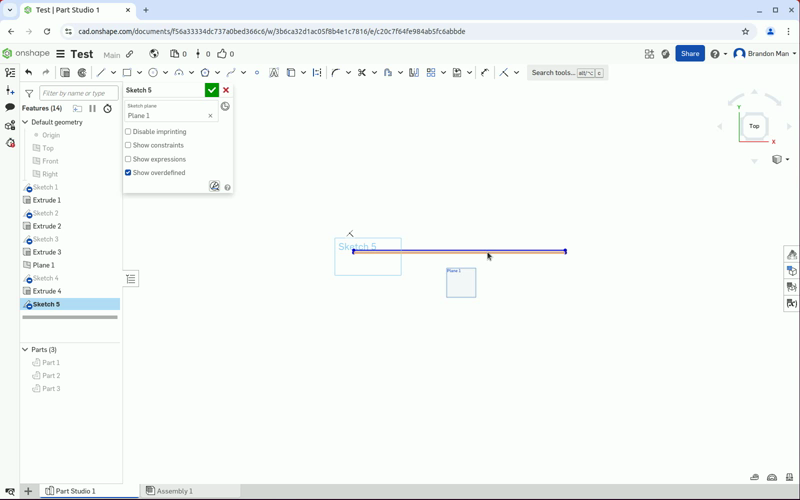
scroll(6)
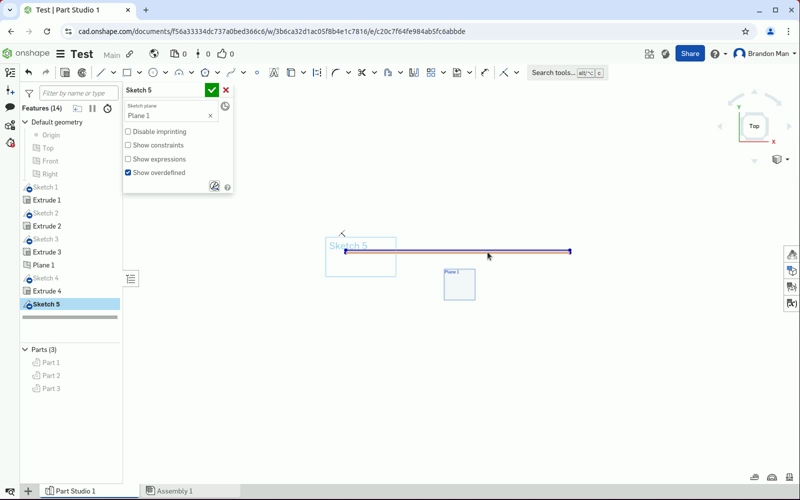
scroll(6)
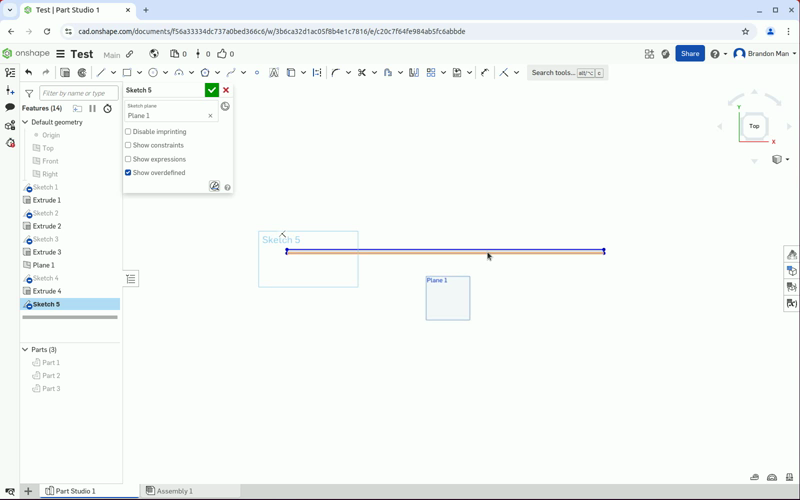
scroll(6)
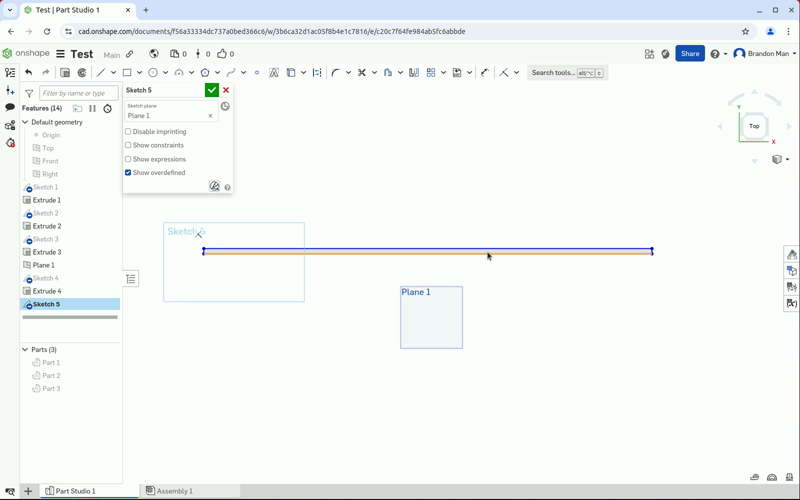
scroll(6)
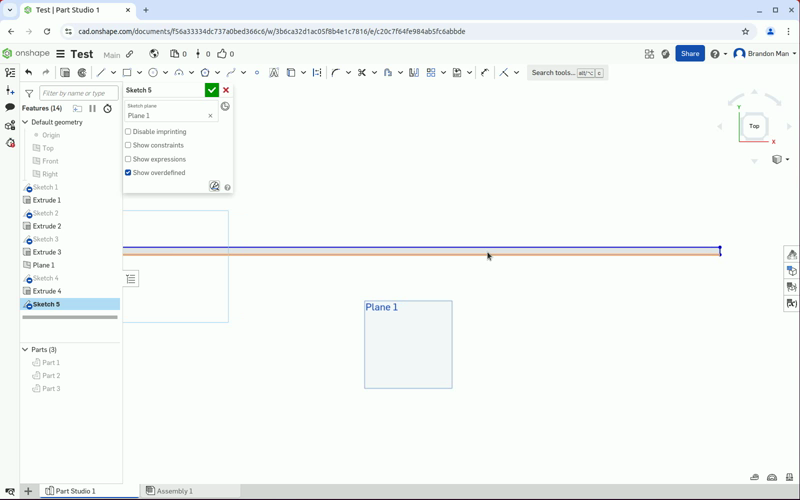
scroll(6)
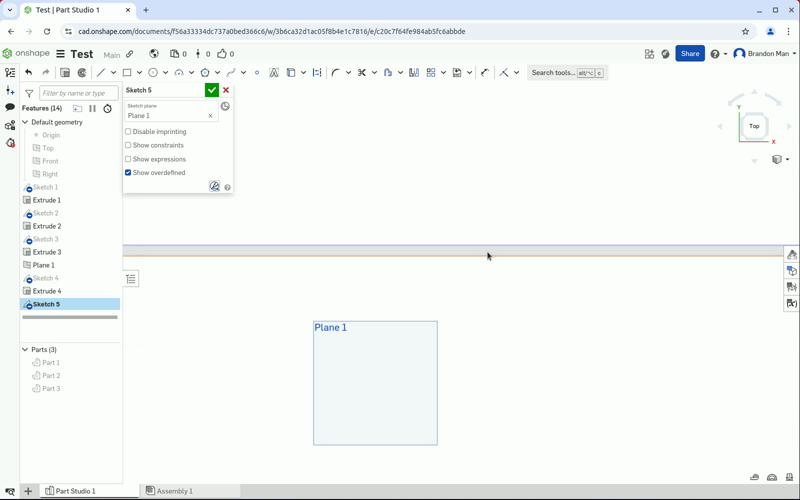
scroll(6)
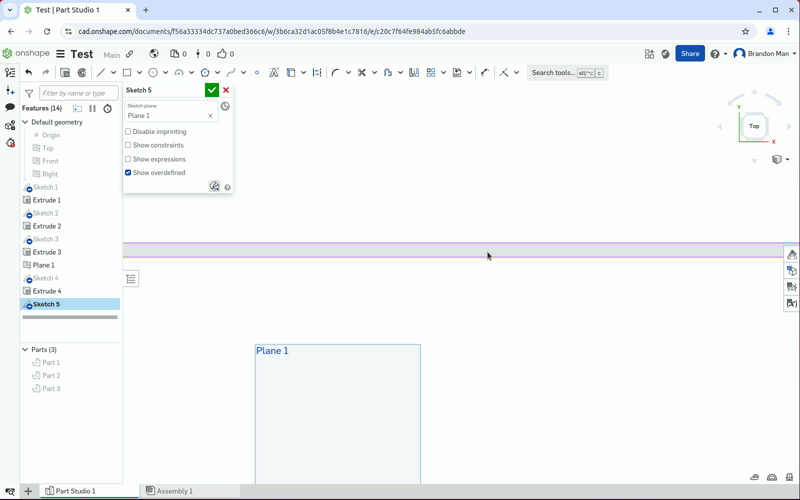
scroll(6)
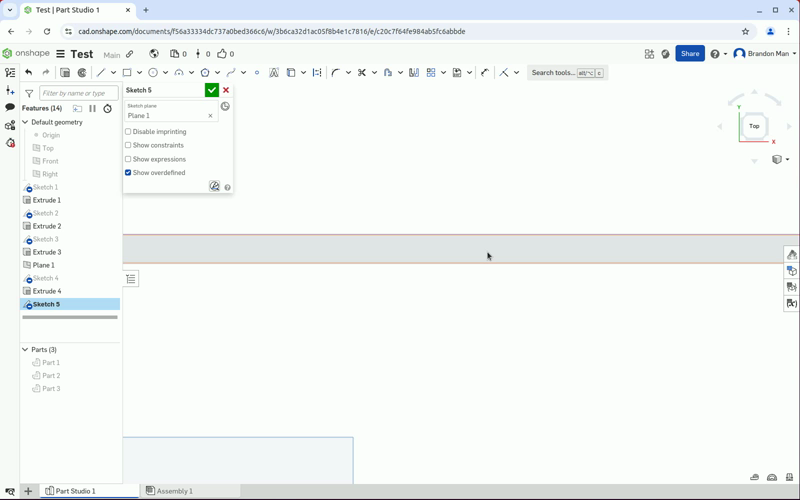
click(487, 251)
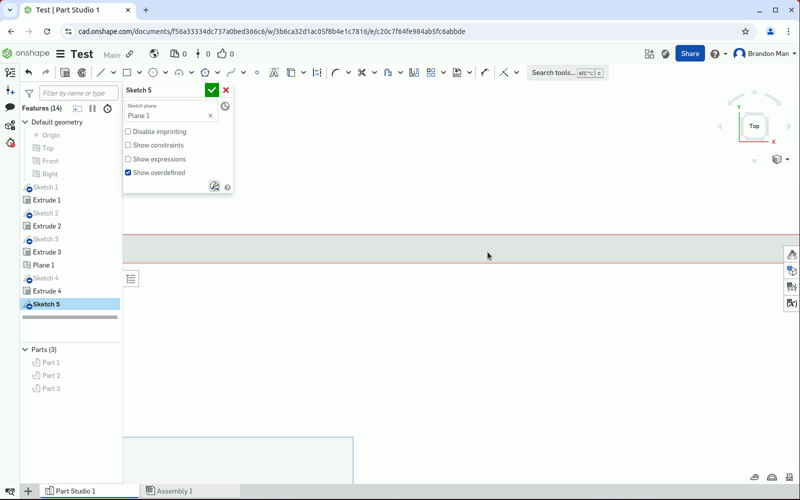
scroll(-6)
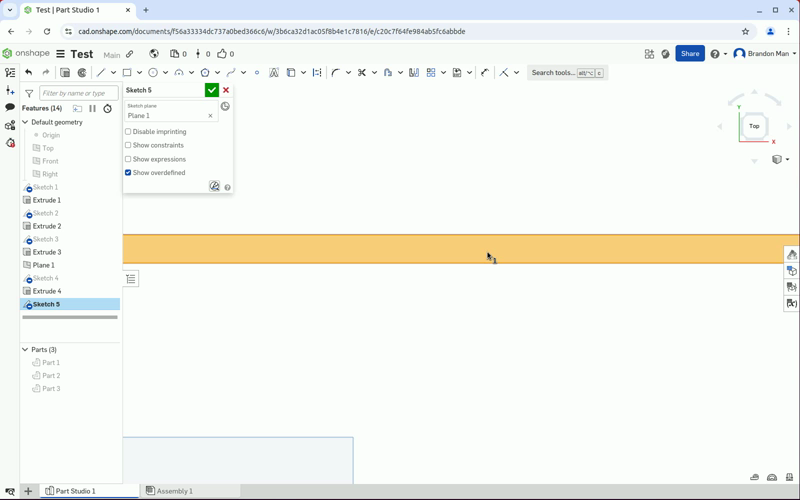
scroll(-6)
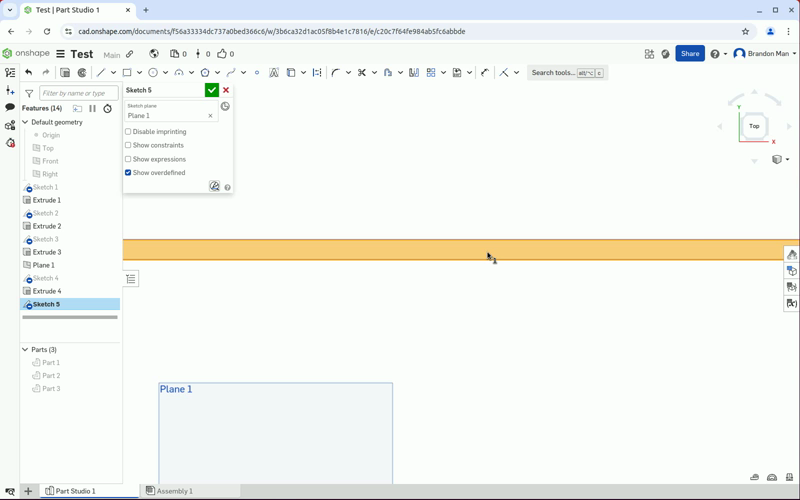
scroll(-6)
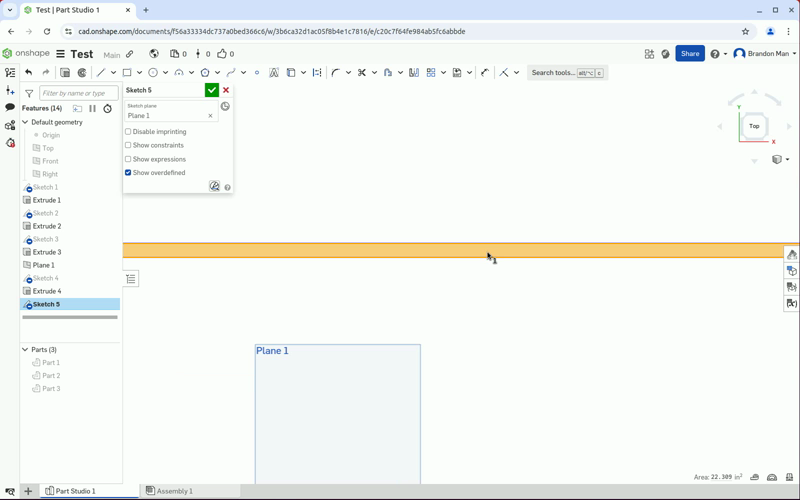
scroll(-6)
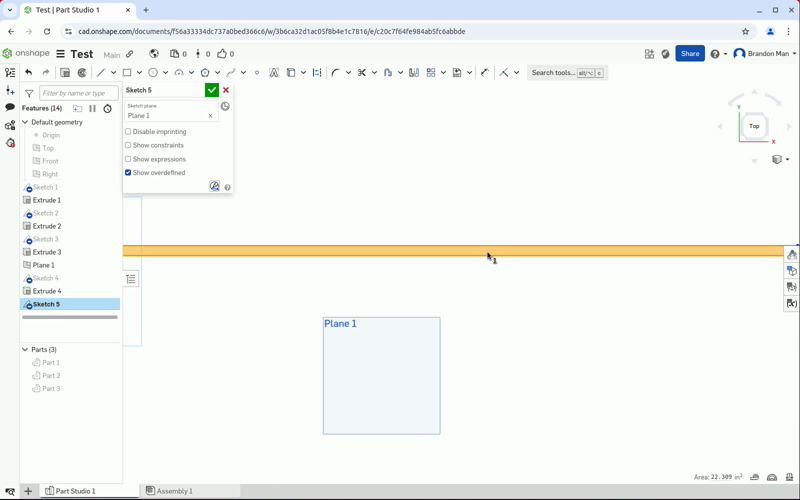
scroll(-6)
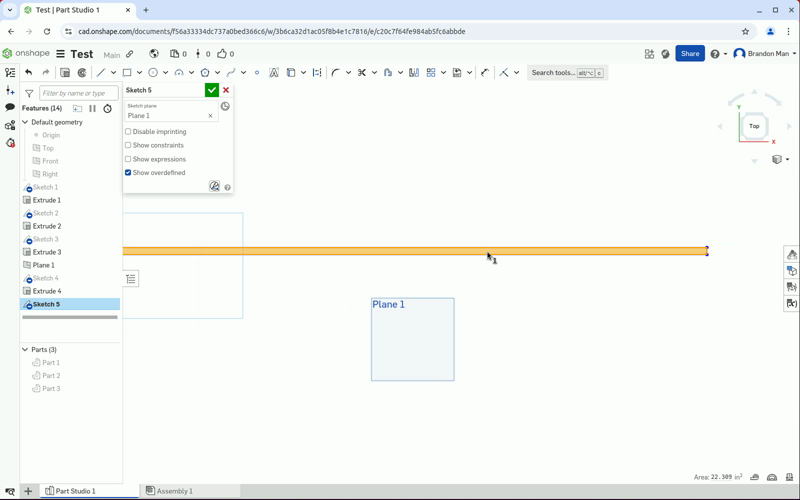
scroll(-6)
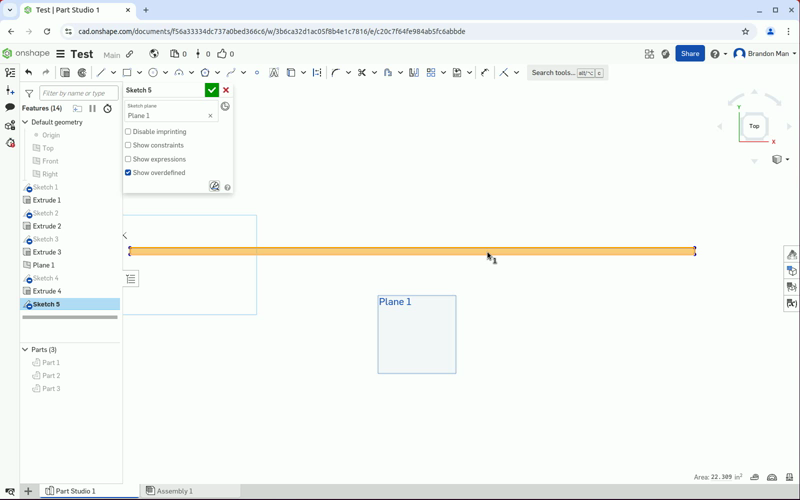
scroll(-6)
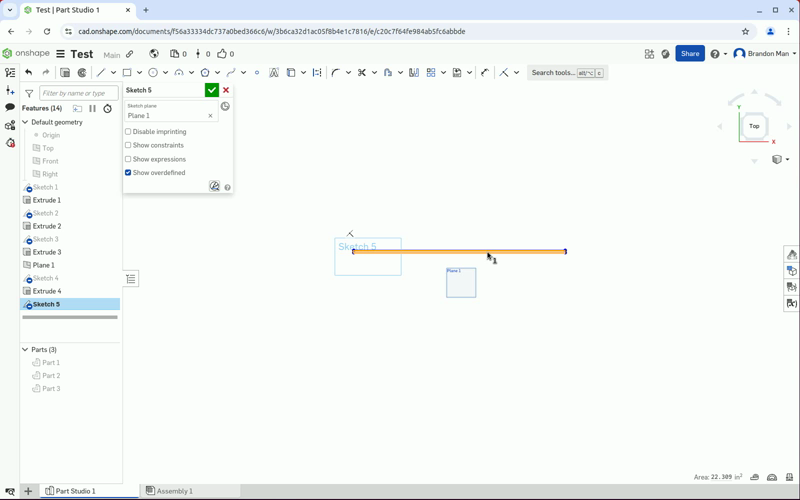
mouse_move(73, 352)
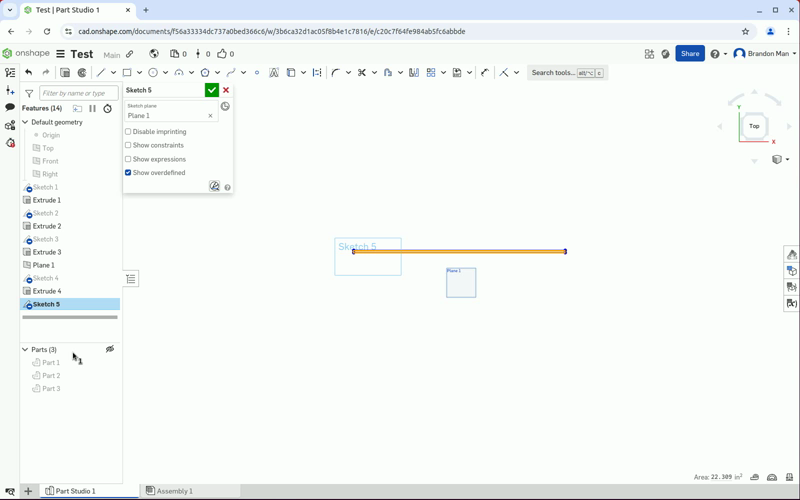
key(shift+y)
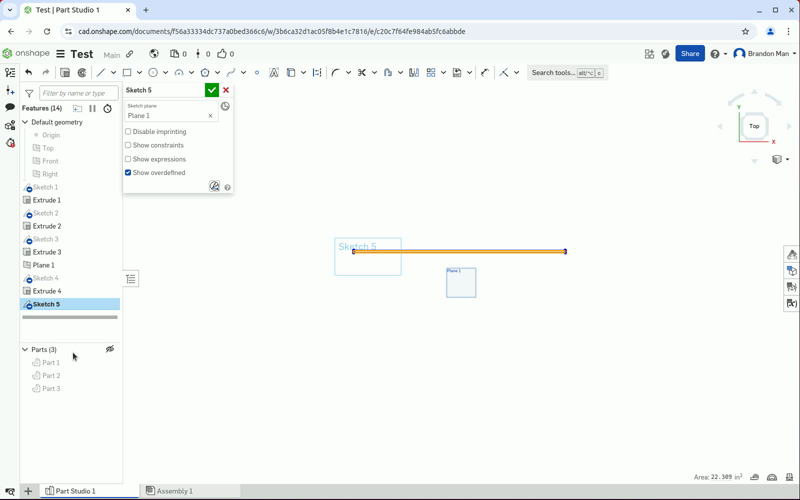
key(shift+e)
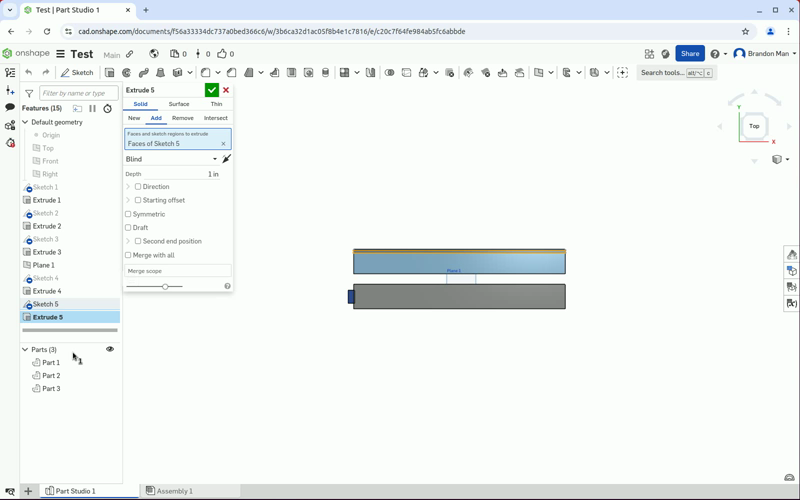
mouse_move(143, 106)
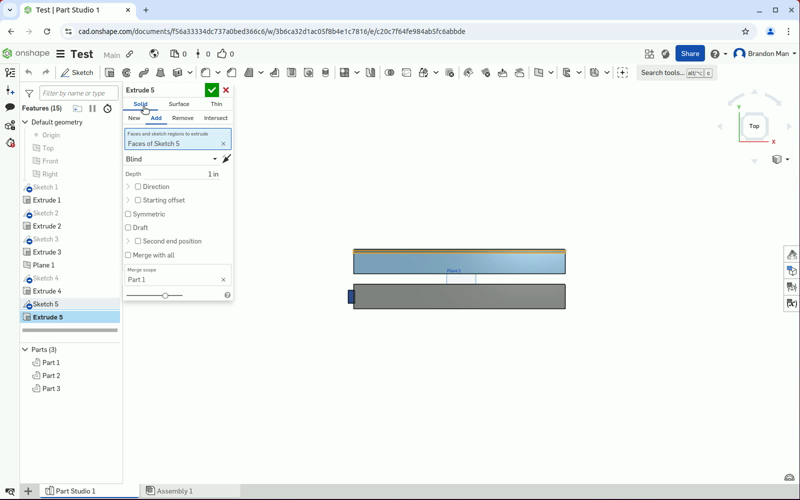
click(143, 106)
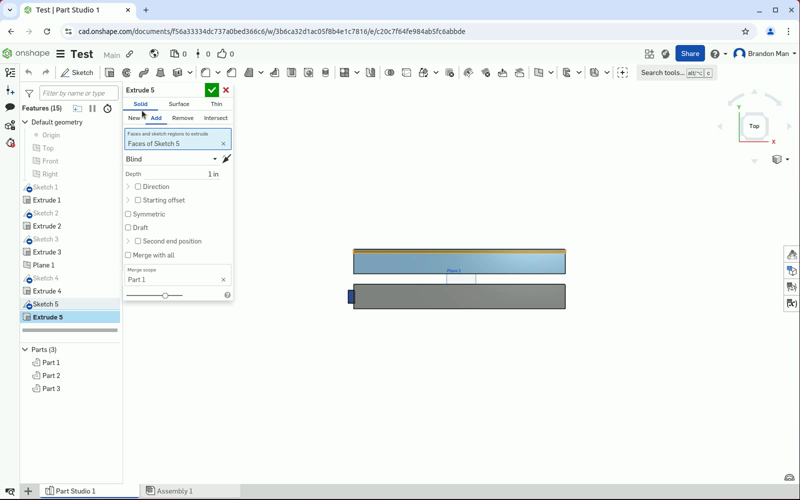
mouse_move(137, 120)
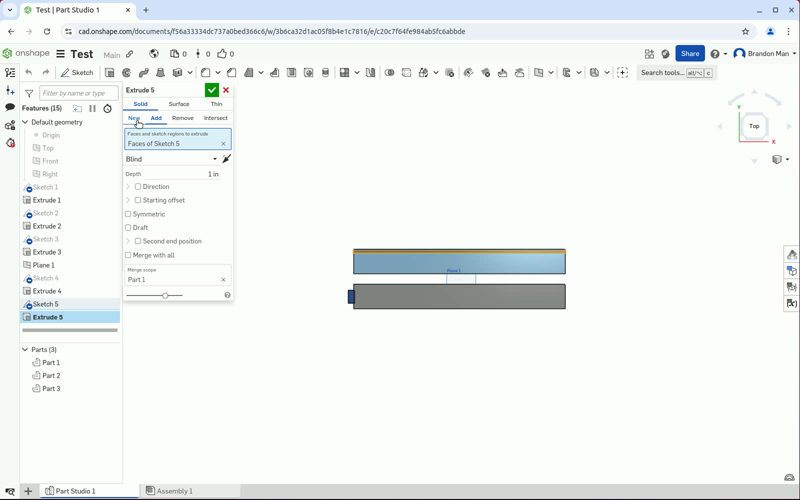
click(137, 120)
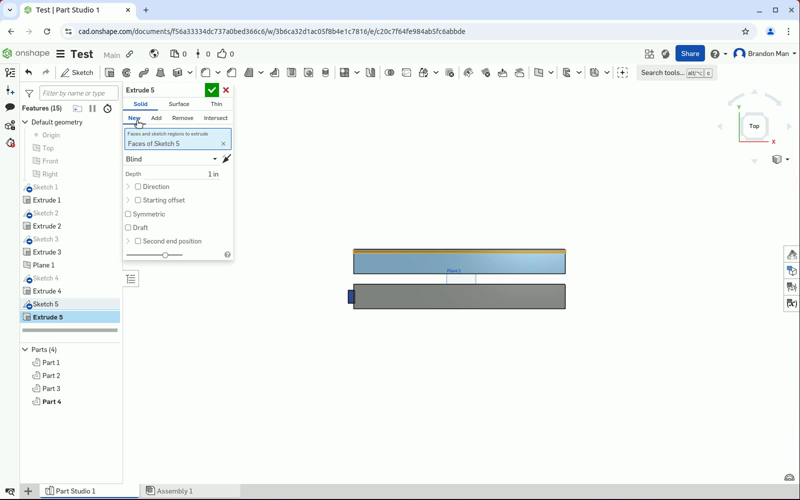
key(tab, 4)
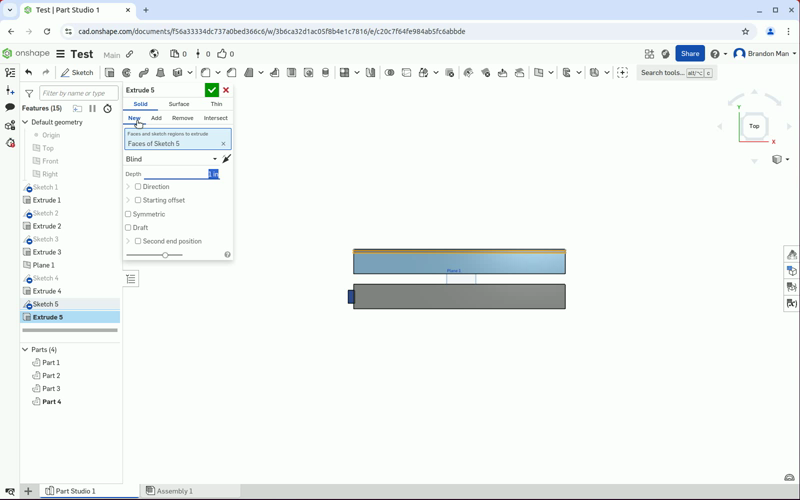
text(2.407)
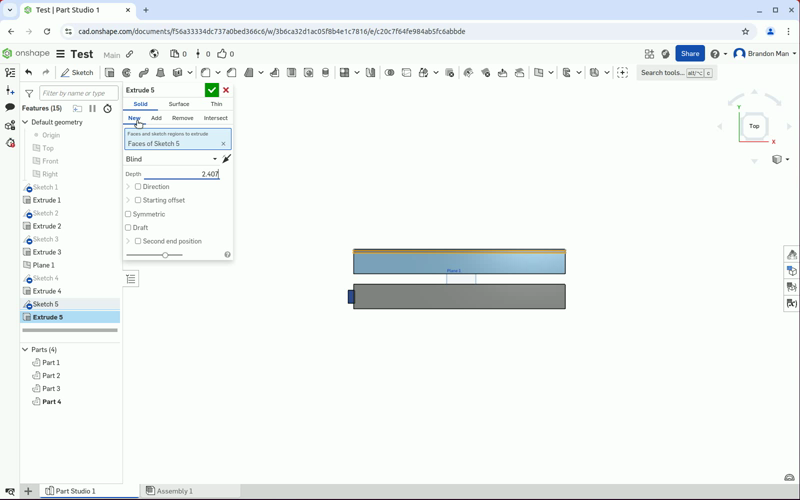
key(enter)
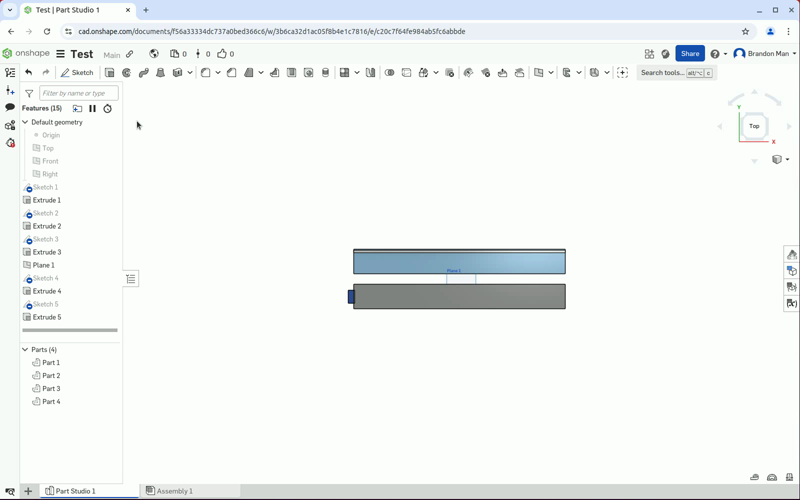
key(shift+h)
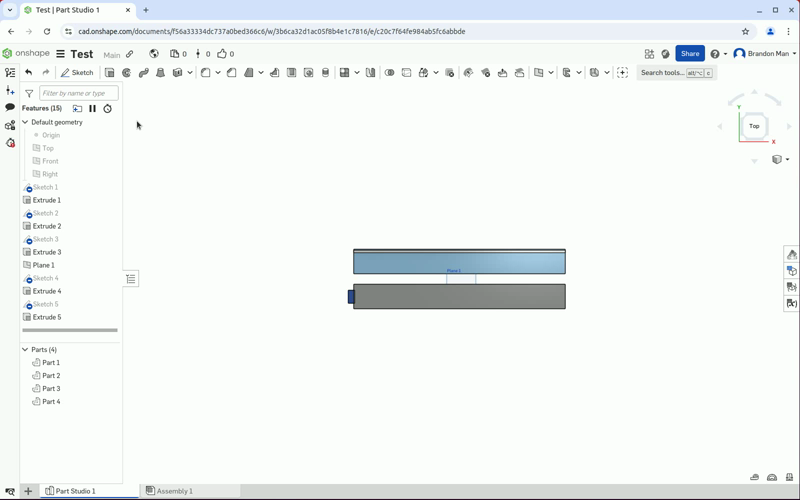
key(shift+h)
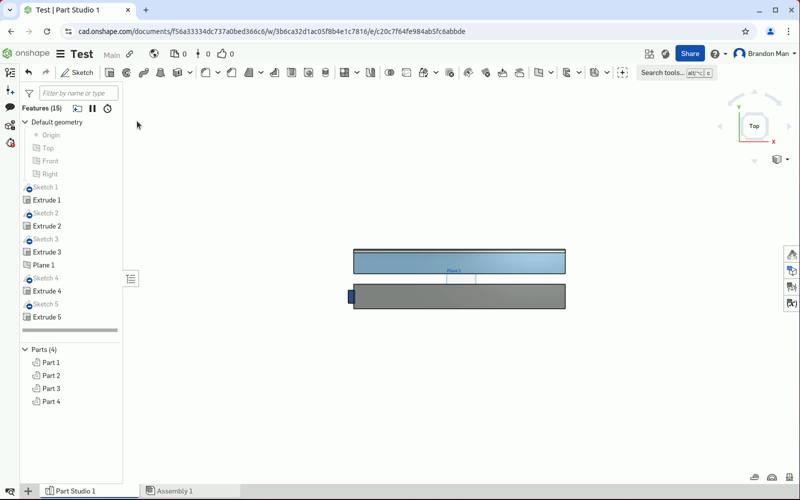
mouse_move(73, 189)
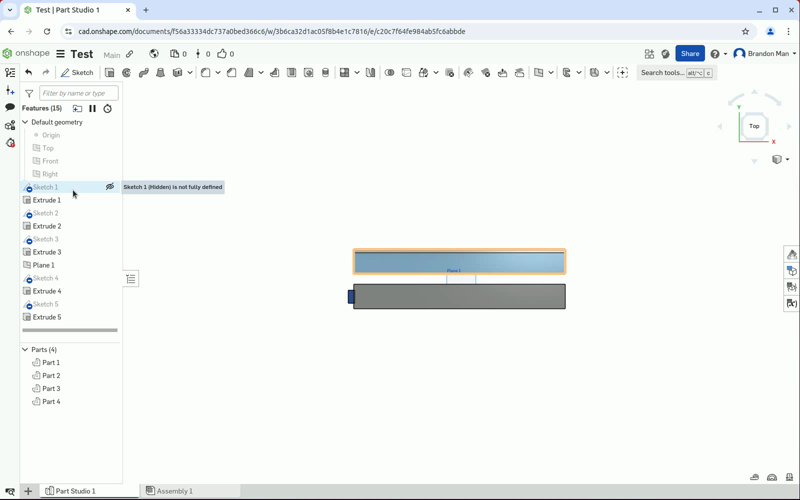
click(73, 189)
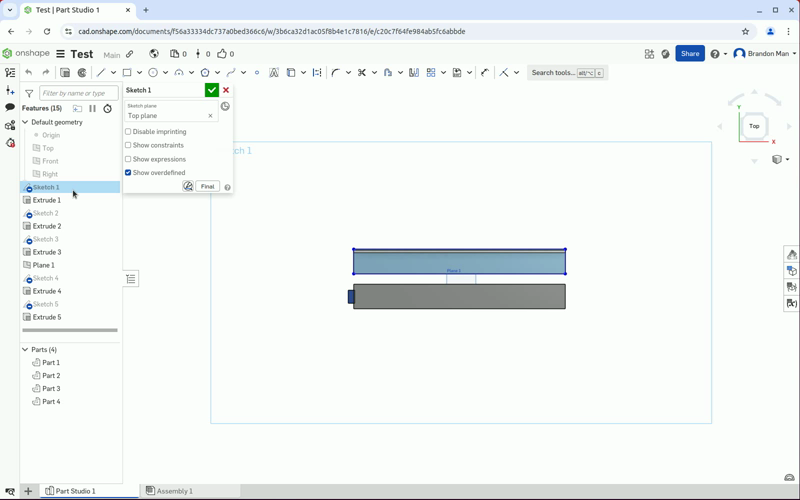
mouse_move(229, 92)
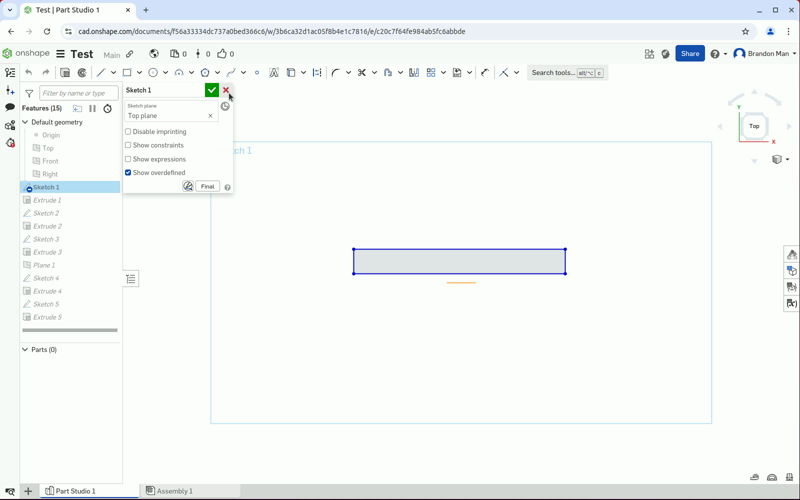
click(229, 92)
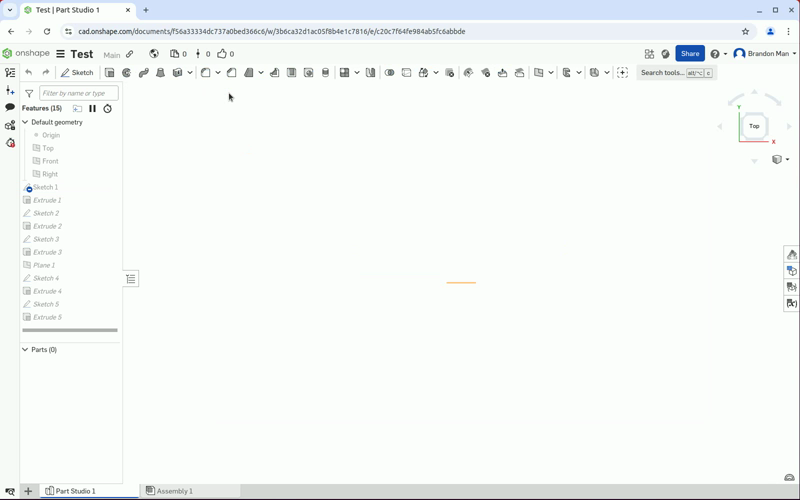
key(shift+s)
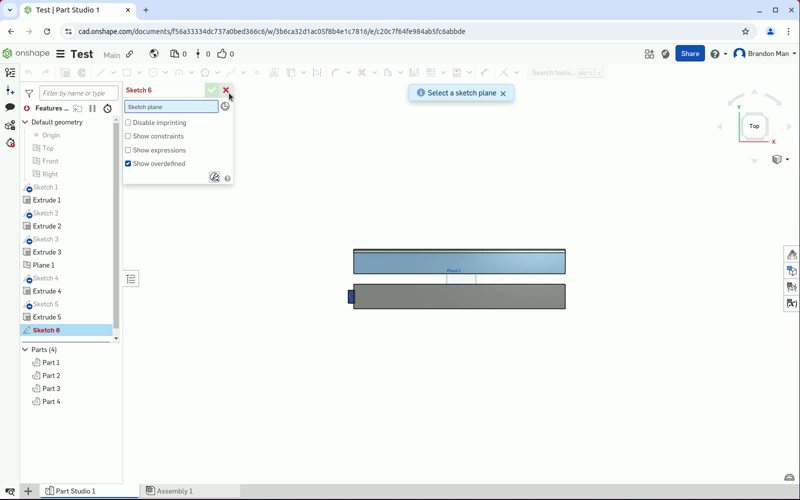
mouse_move(69, 267)
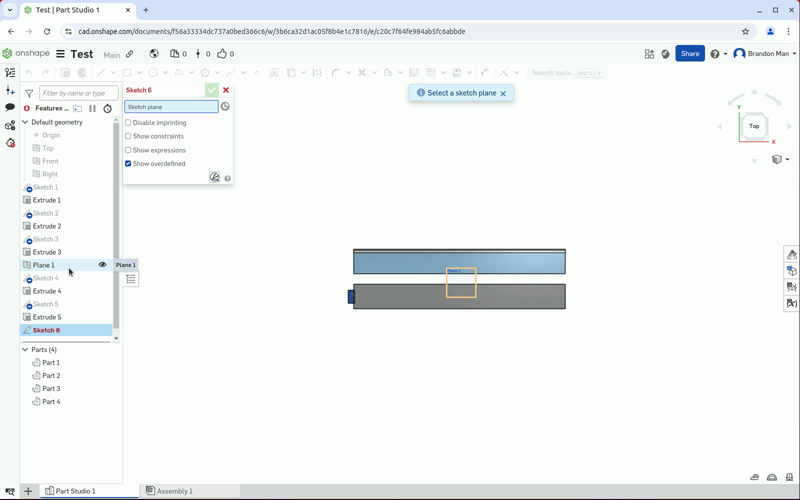
click(69, 267)
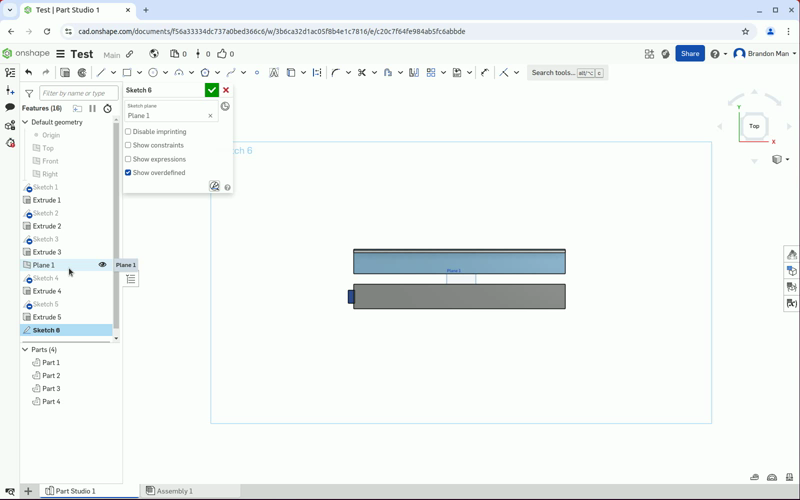
mouse_move(73, 352)
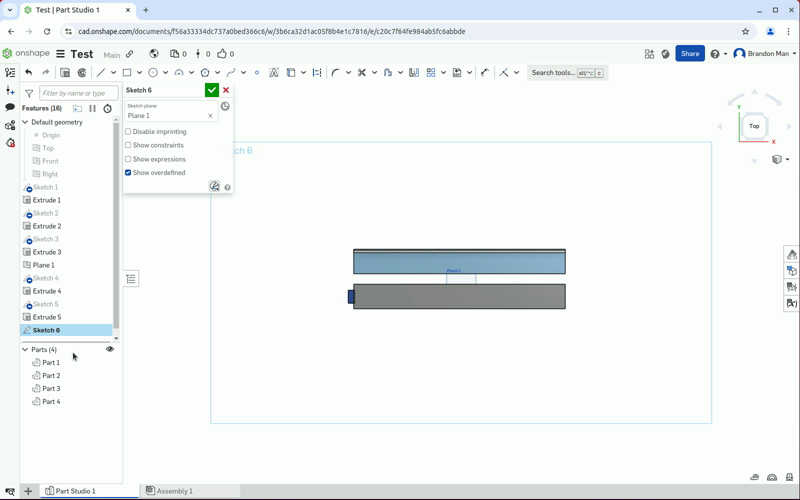
key(y)
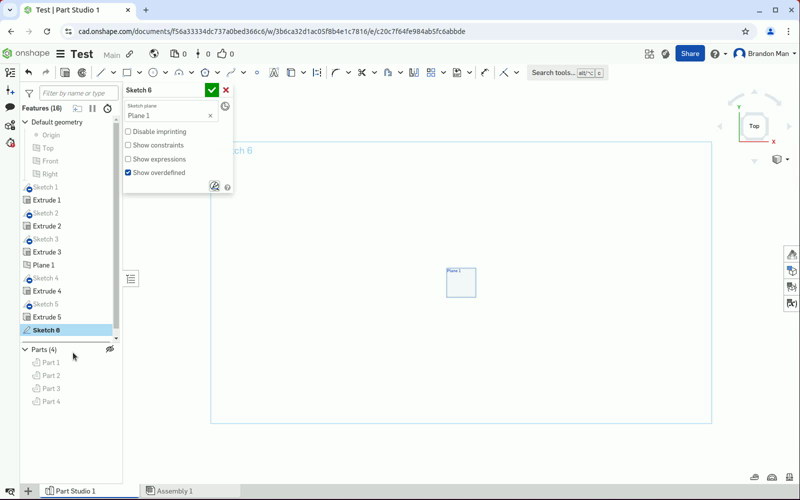
key(l)
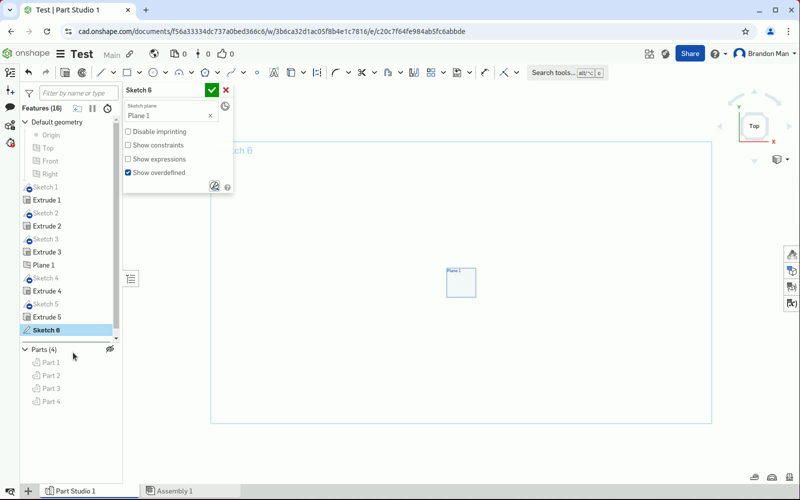
key_down(shift)
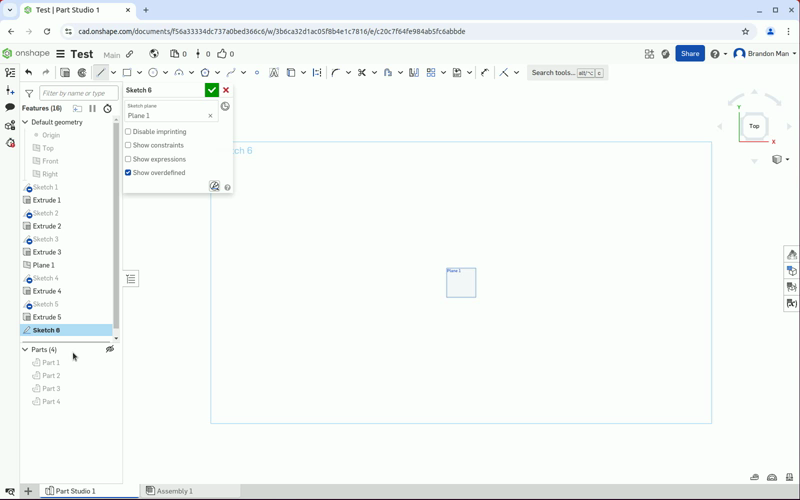
mouse_move(353, 288)
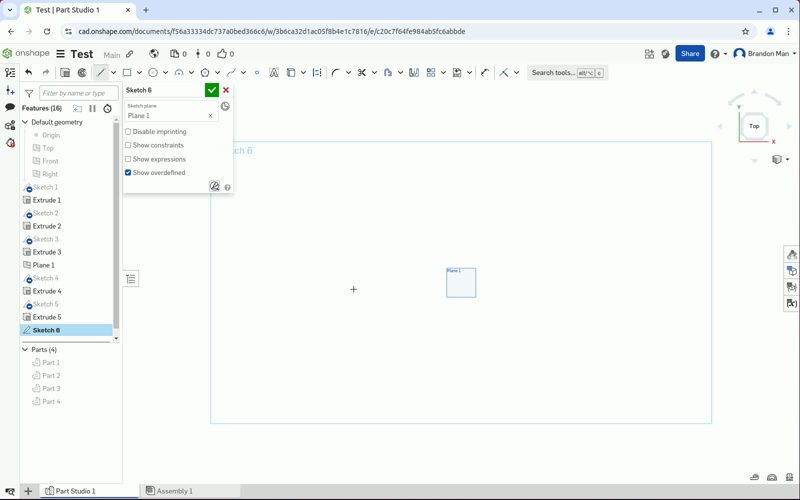
click(353, 288)
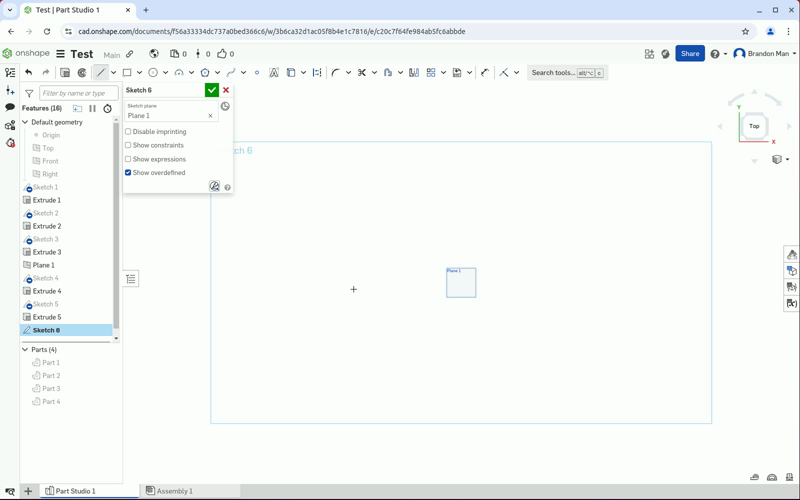
key_up(shift)
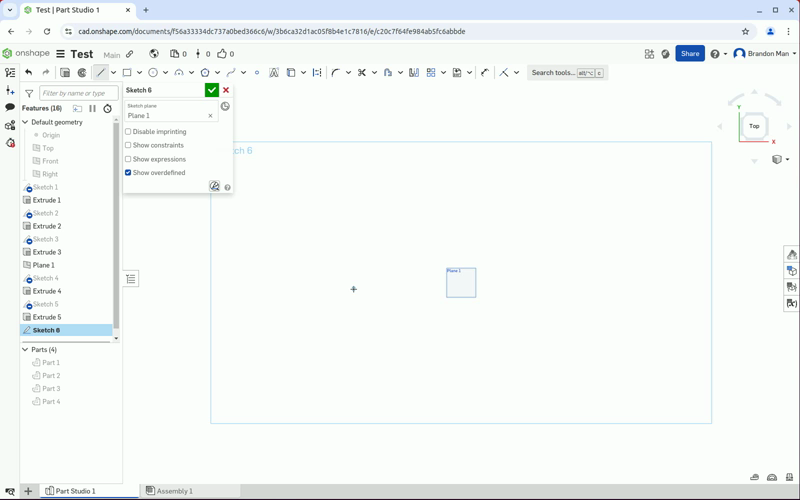
key_down(shift)
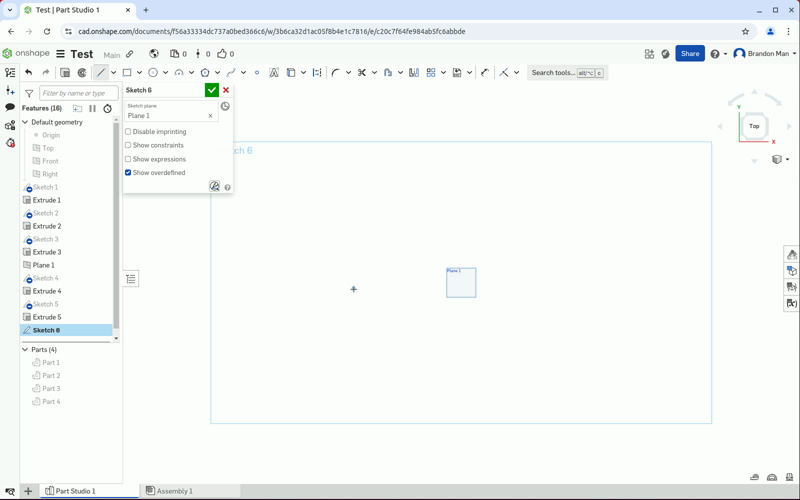
mouse_move(565, 288)
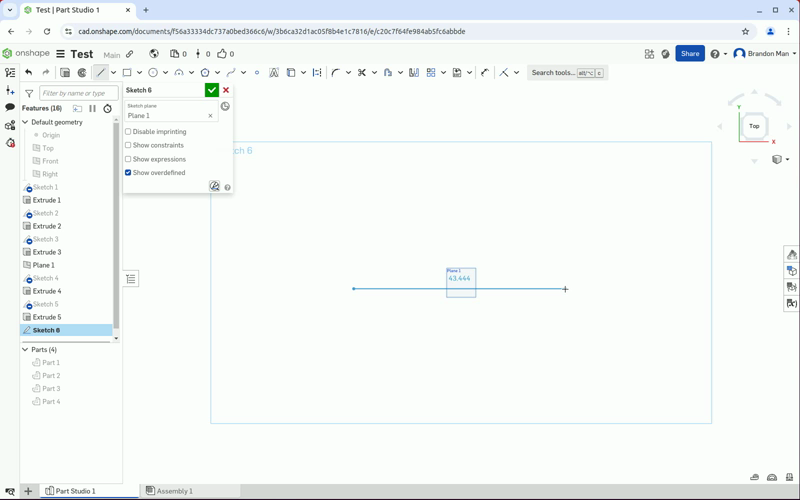
click(565, 288)
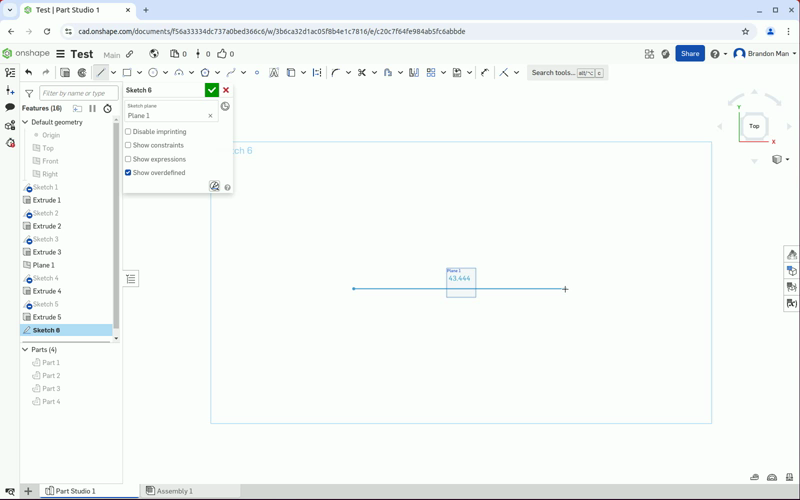
key_up(shift)
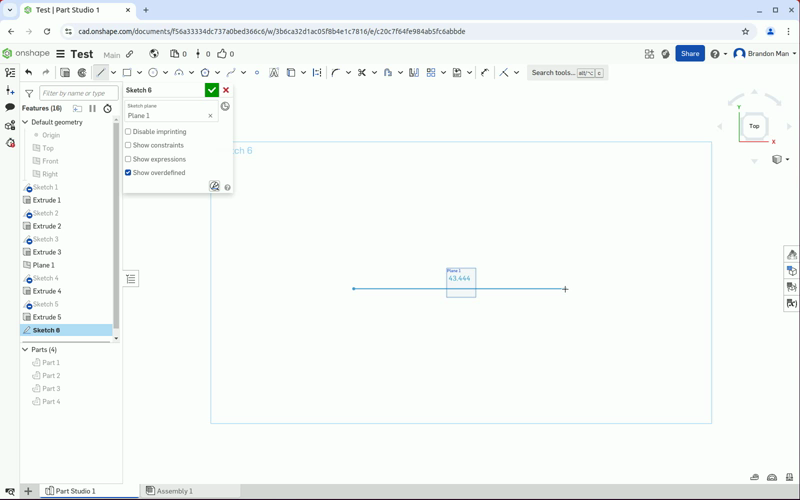
key_down(shift)
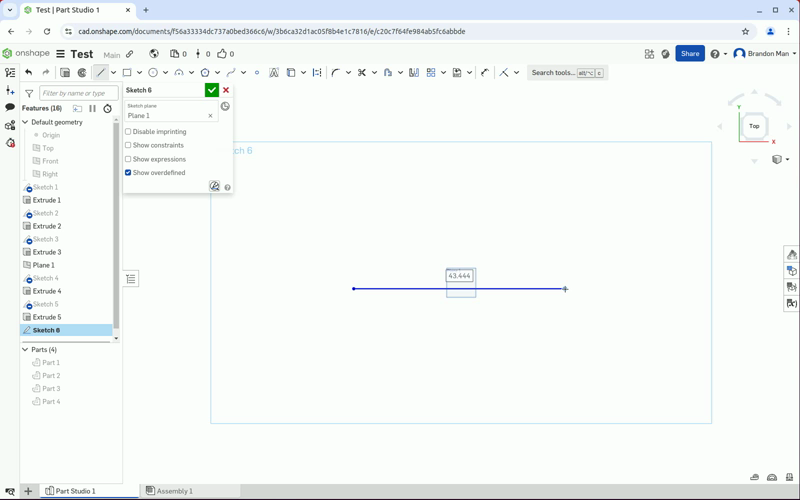
mouse_move(589, 288)
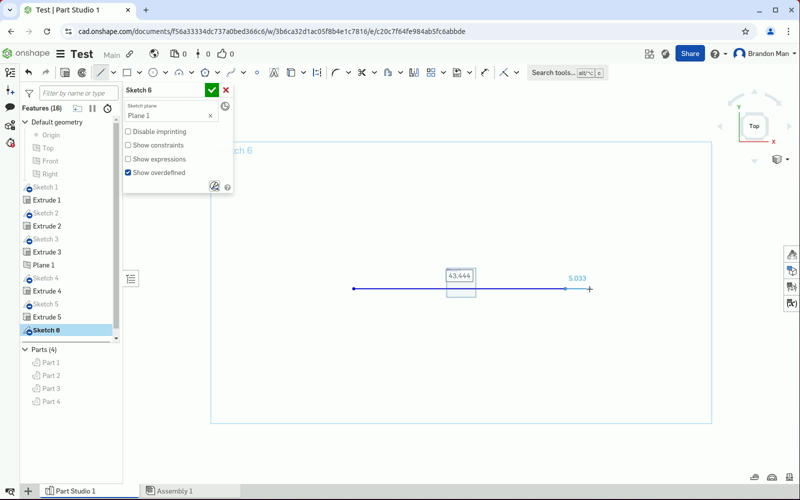
mouse_move(565, 284)
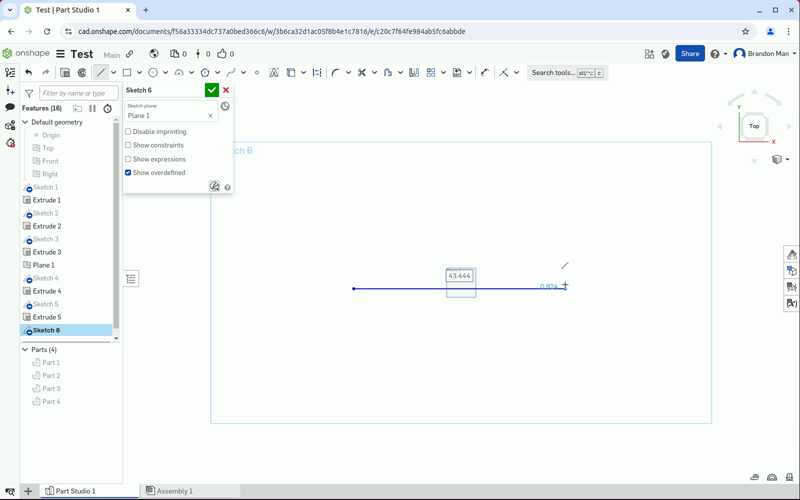
scroll(6)
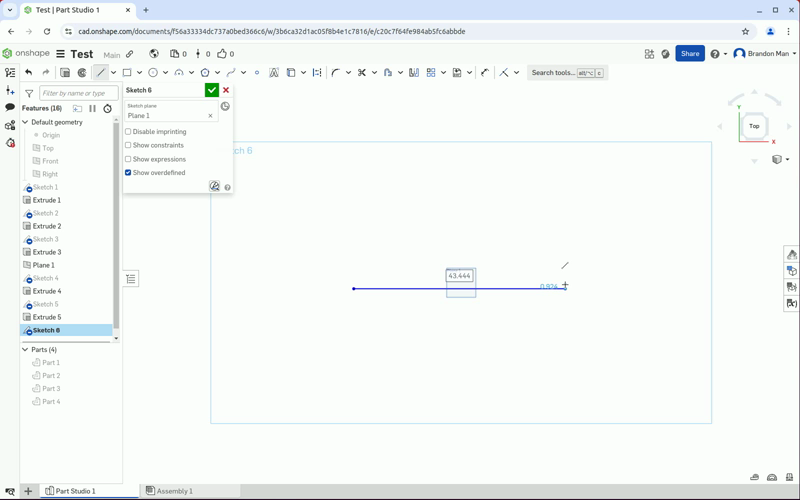
scroll(6)
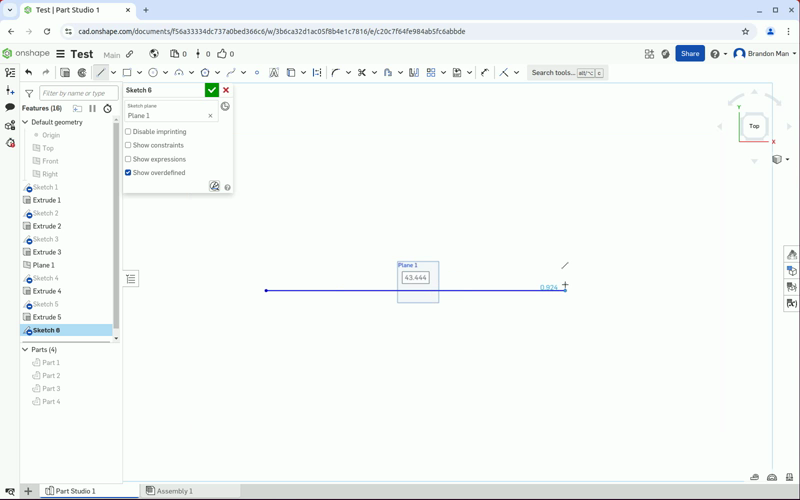
scroll(6)
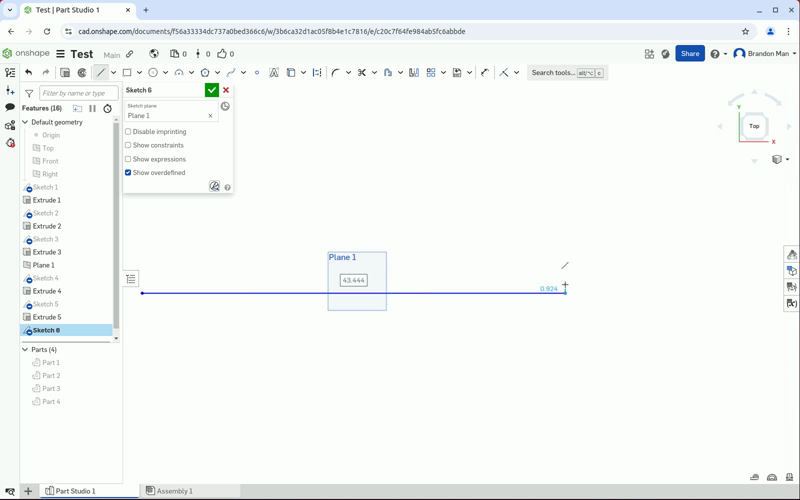
scroll(6)
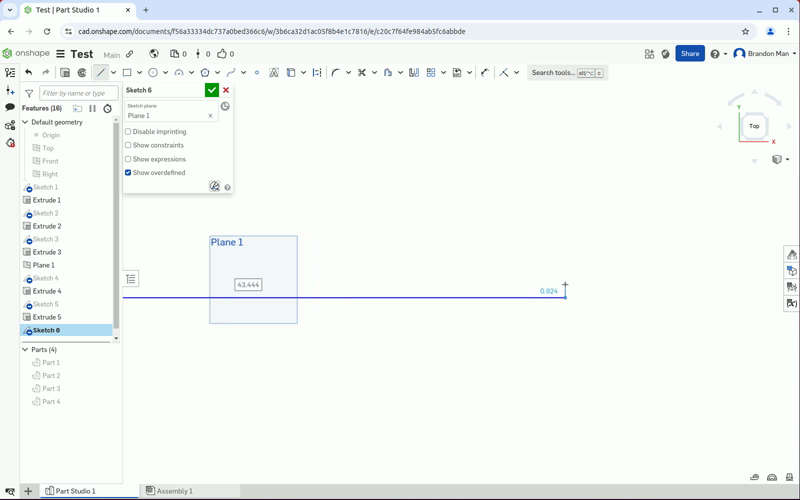
scroll(6)
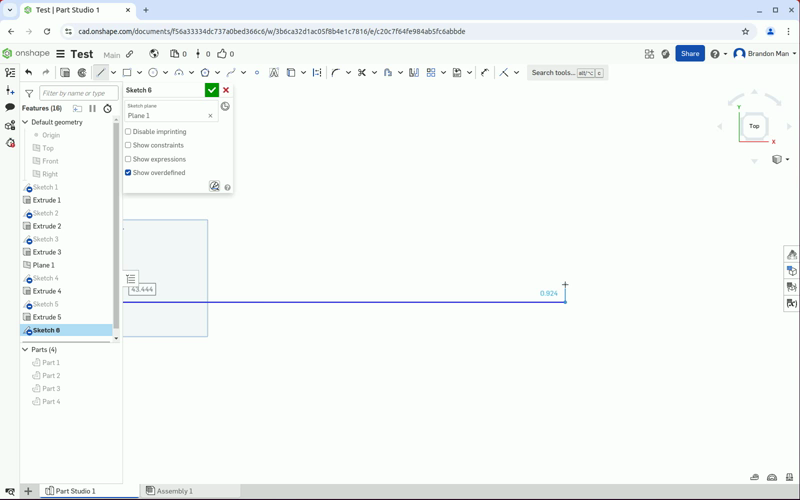
scroll(6)
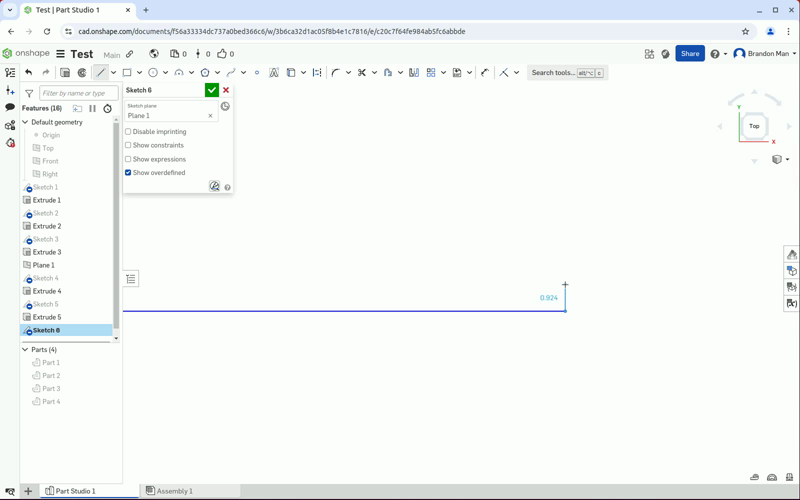
scroll(6)
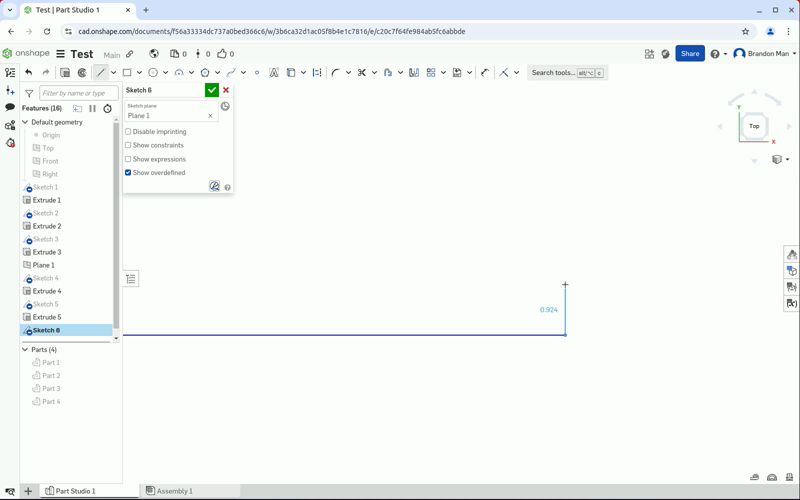
click(565, 284)
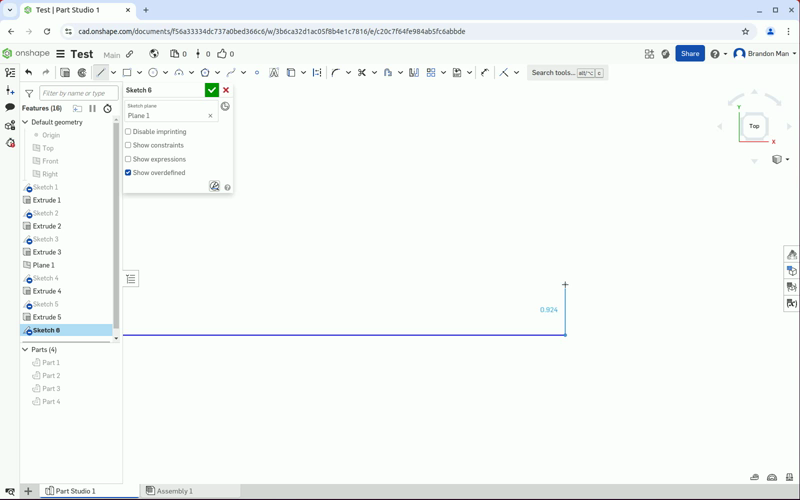
scroll(-6)
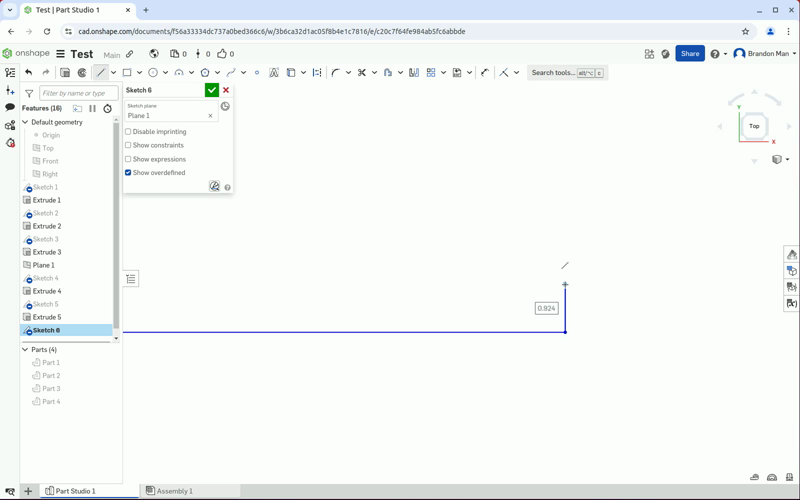
scroll(-6)
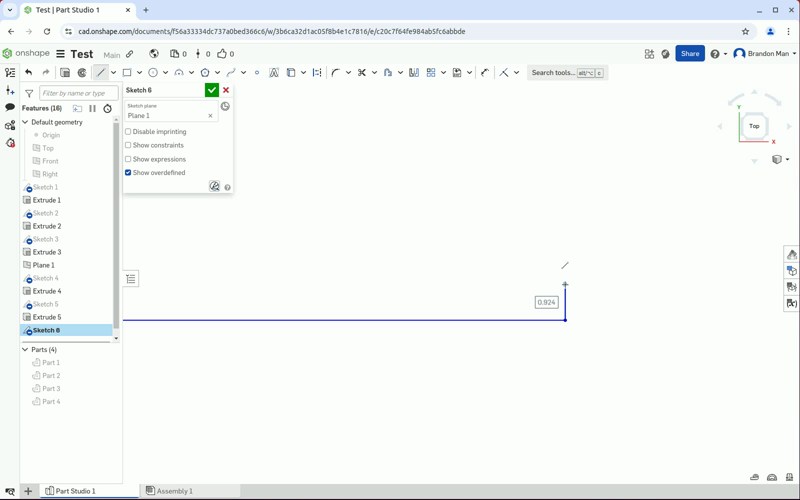
scroll(-6)
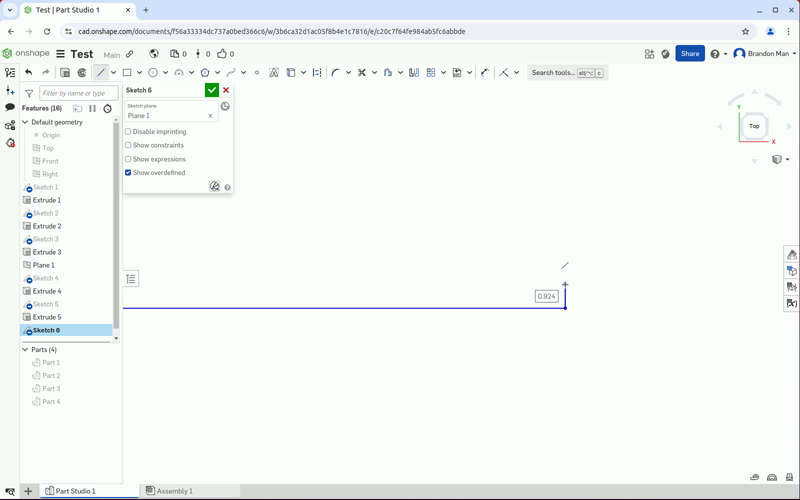
scroll(-6)
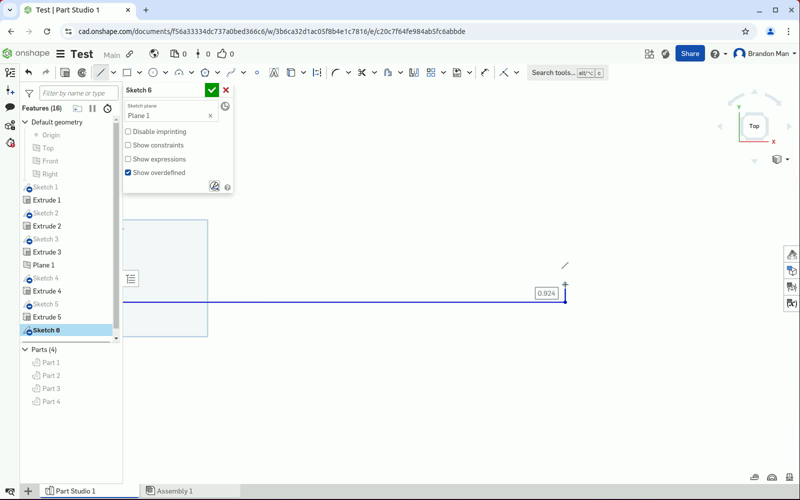
scroll(-6)
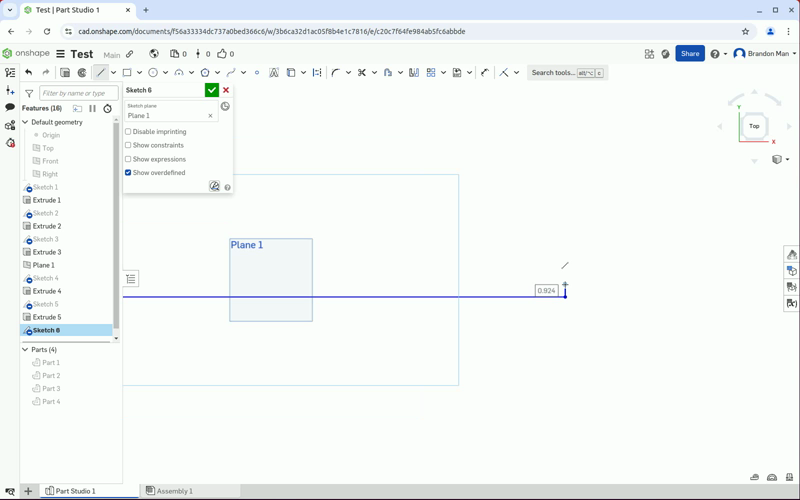
scroll(-6)
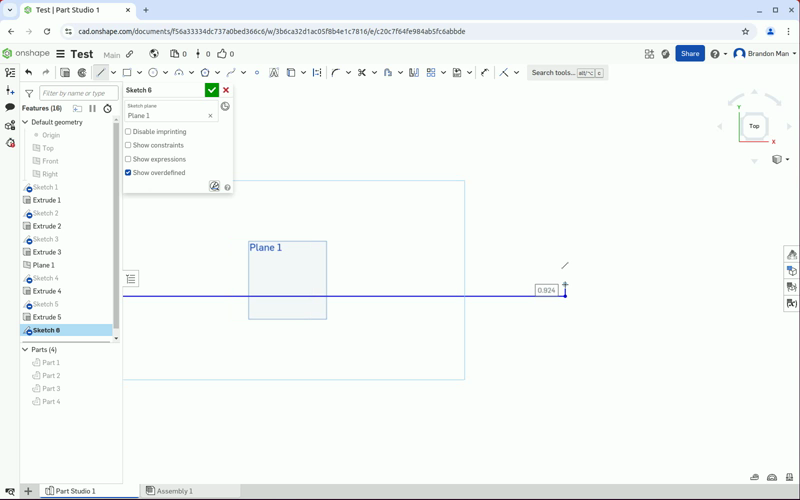
scroll(-6)
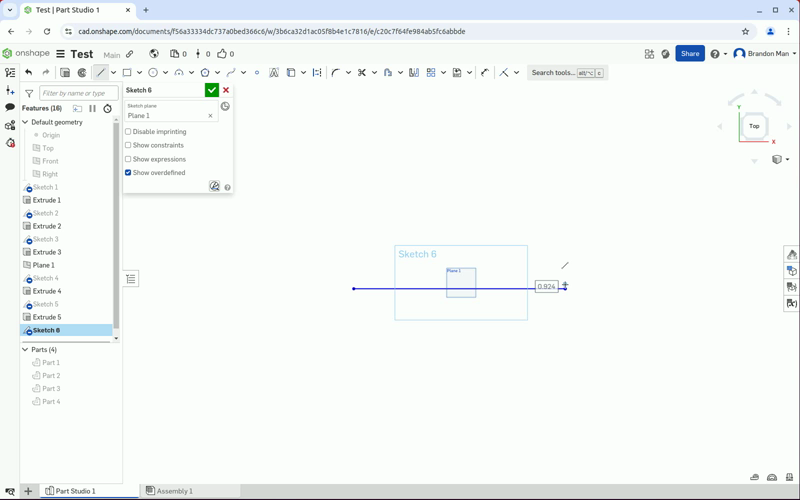
key_up(shift)
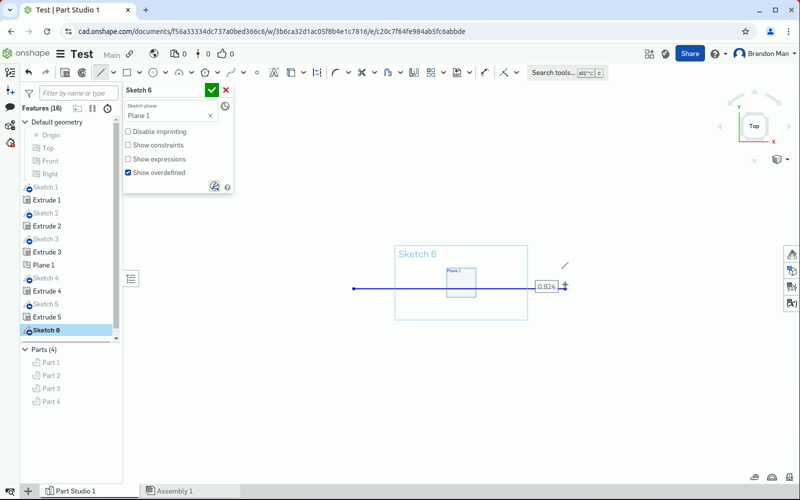
key_down(shift)
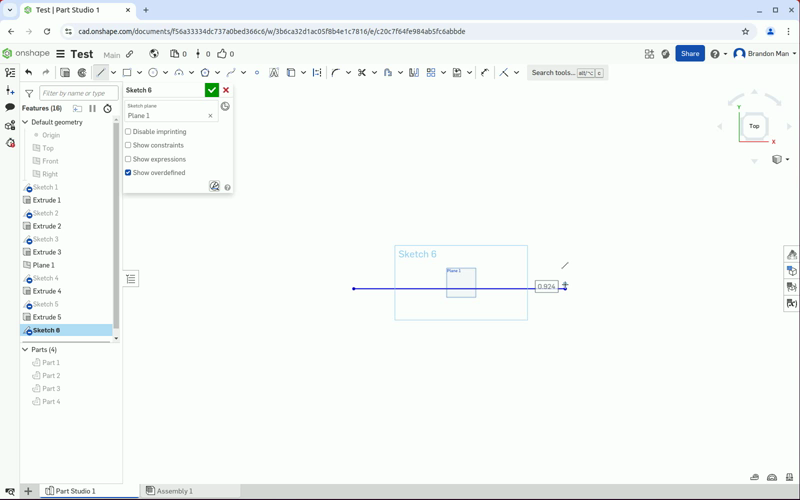
mouse_move(353, 284)
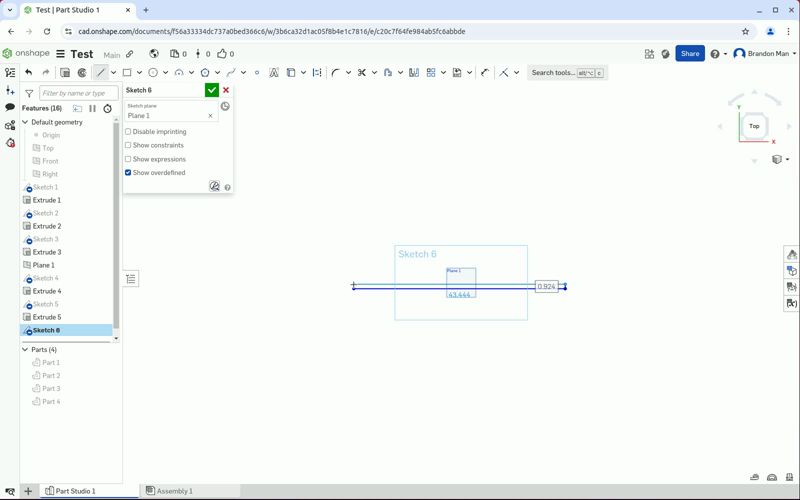
click(353, 284)
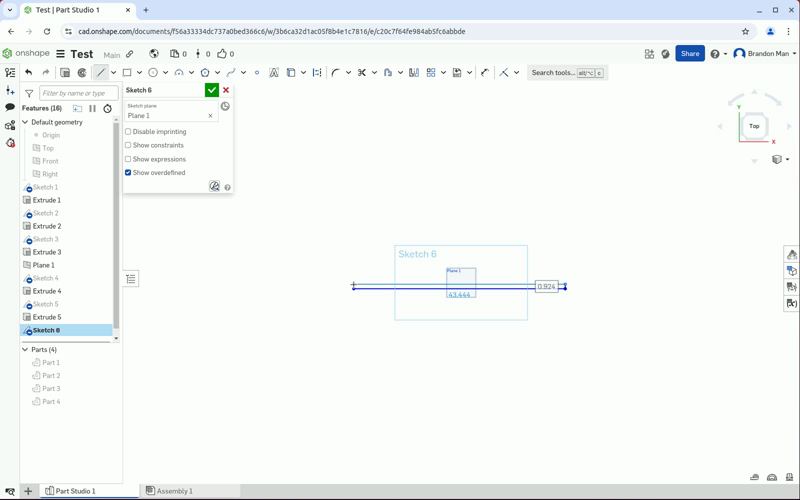
key_up(shift)
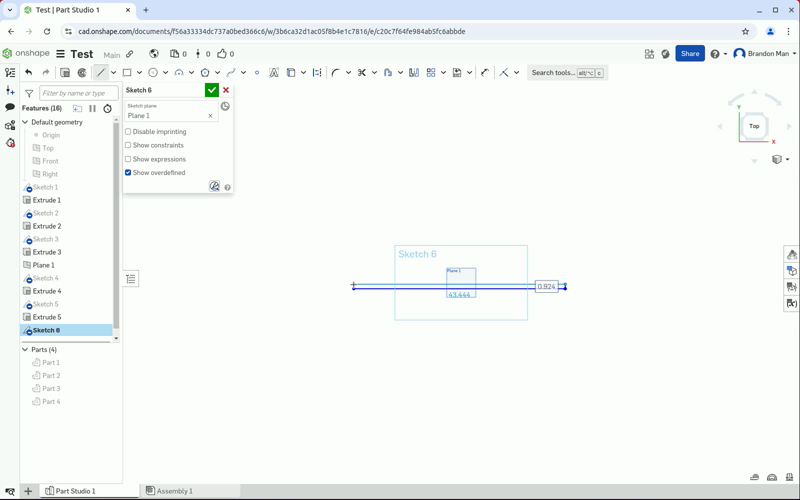
mouse_move(383, 284)
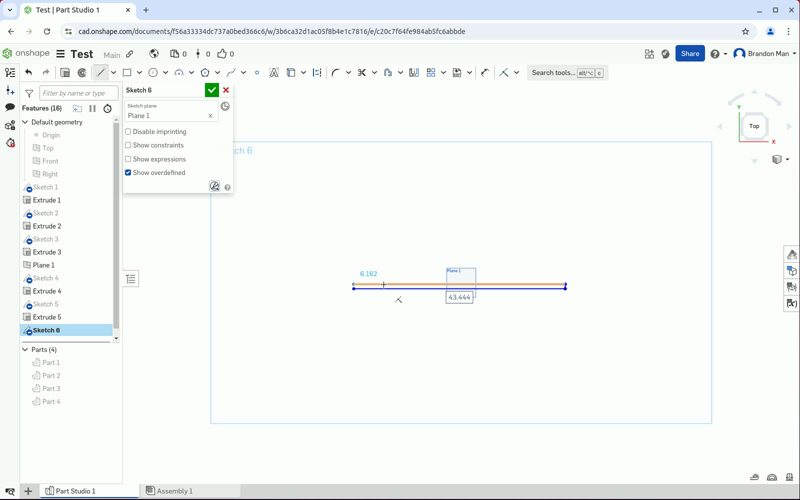
key_down(shift)
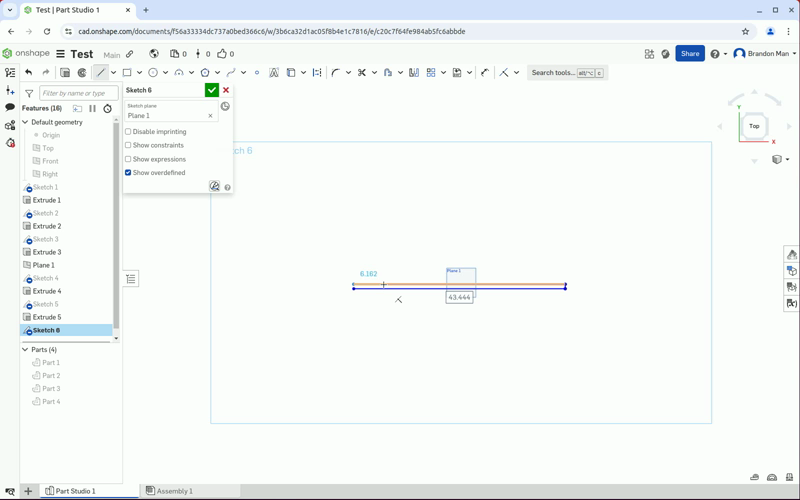
mouse_move(353, 288)
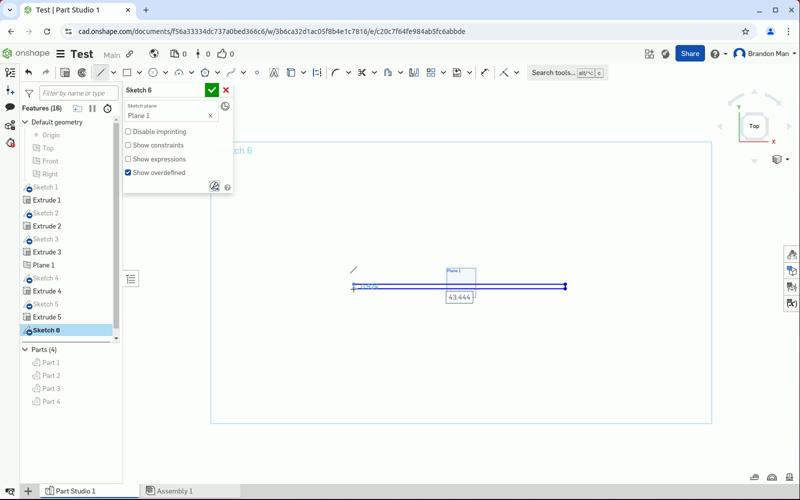
scroll(6)
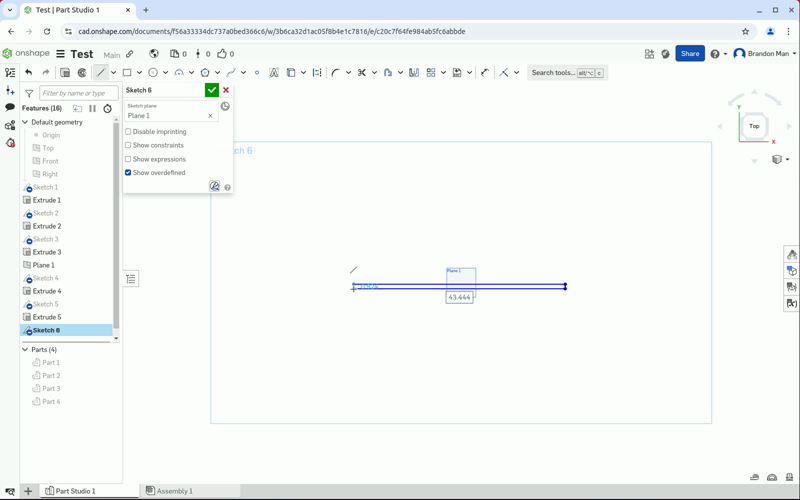
scroll(6)
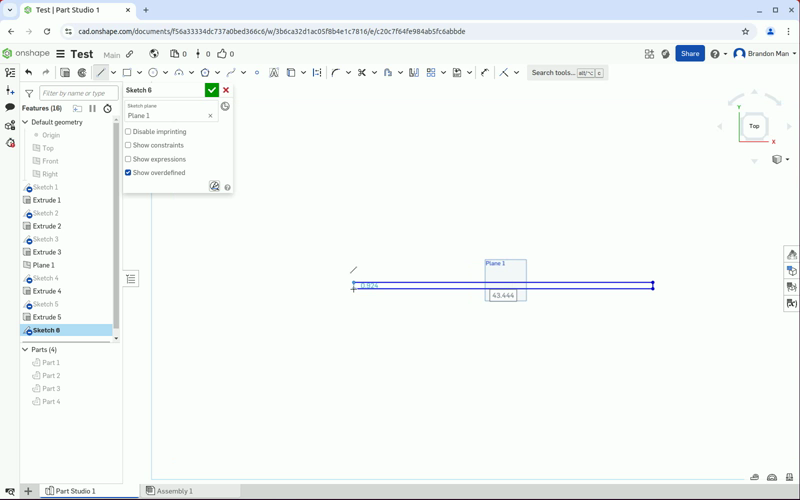
scroll(6)
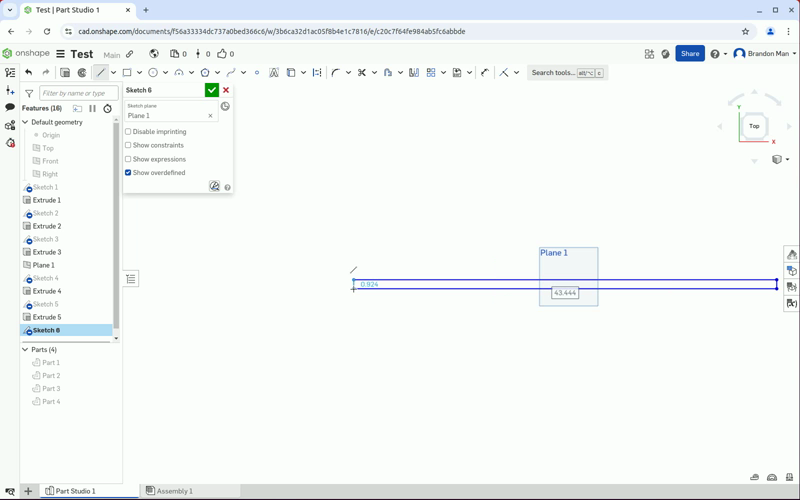
scroll(6)
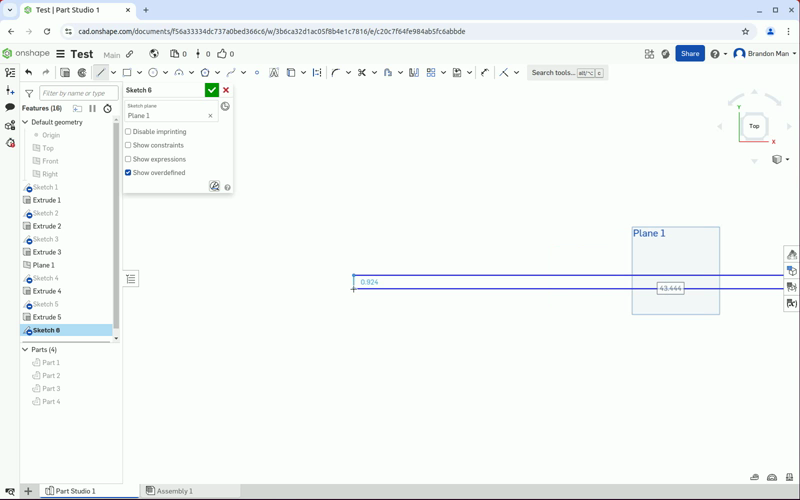
scroll(6)
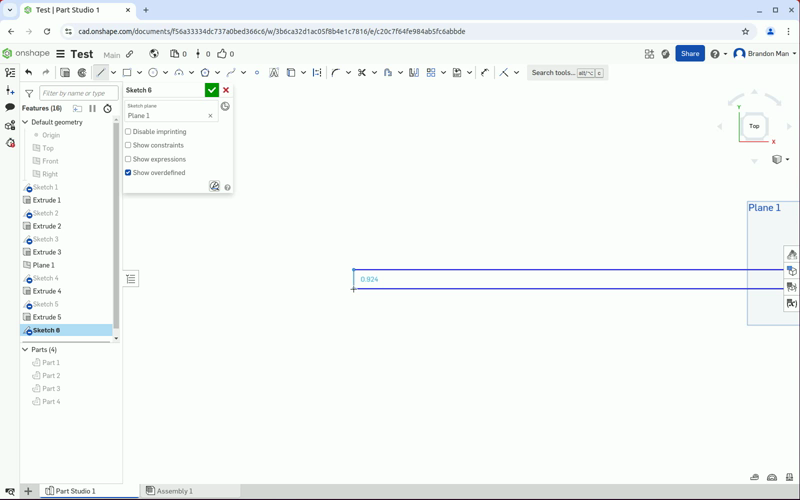
scroll(6)
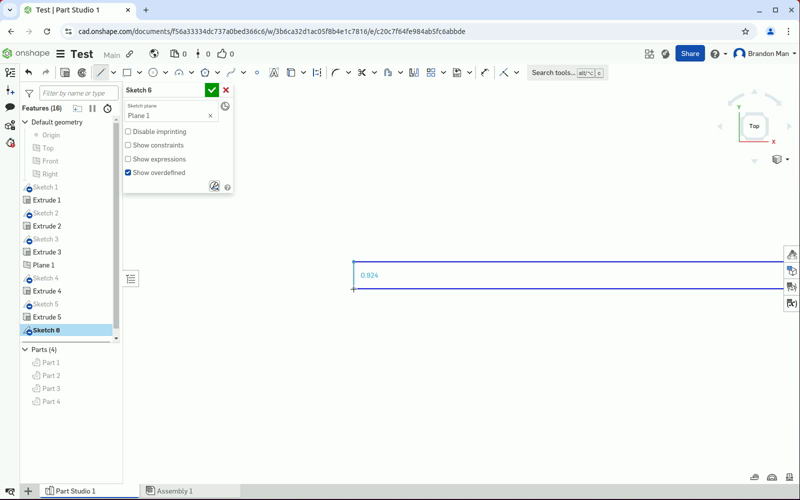
scroll(6)
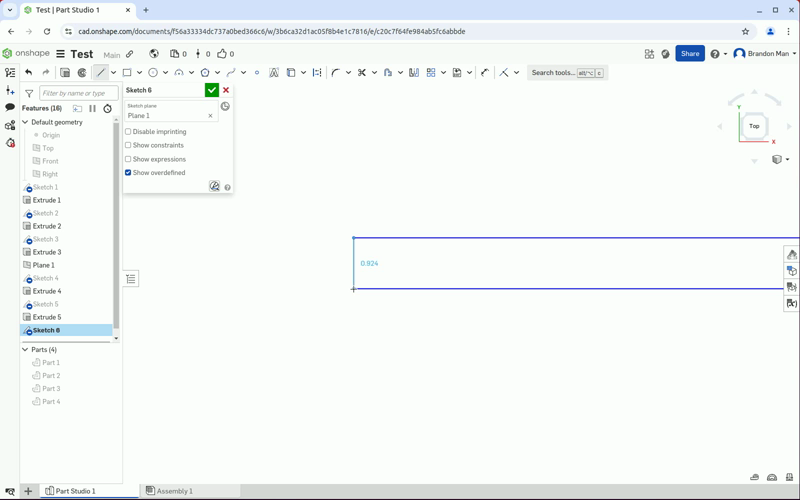
key_up(shift)
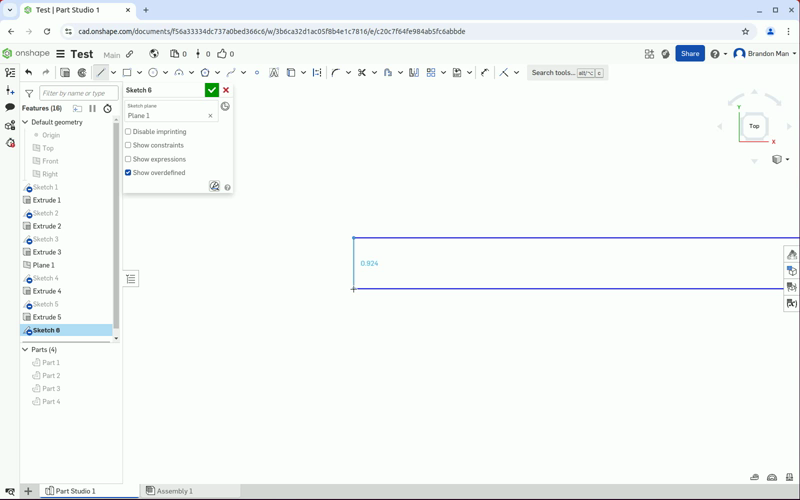
click(353, 288)
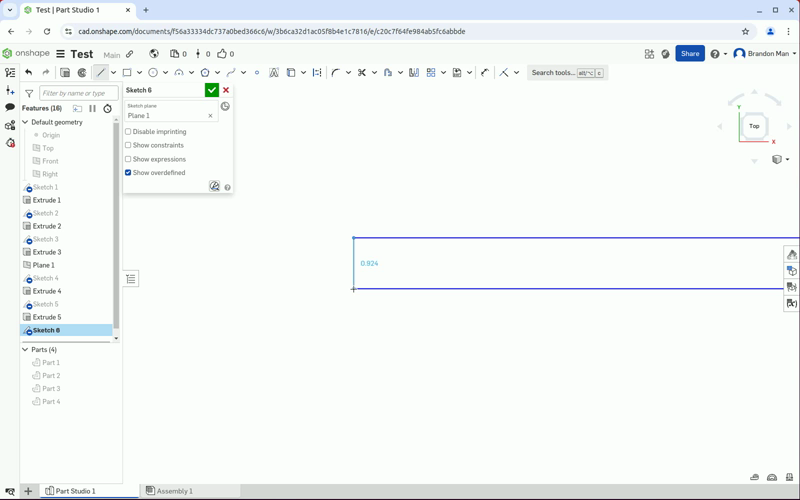
scroll(-6)
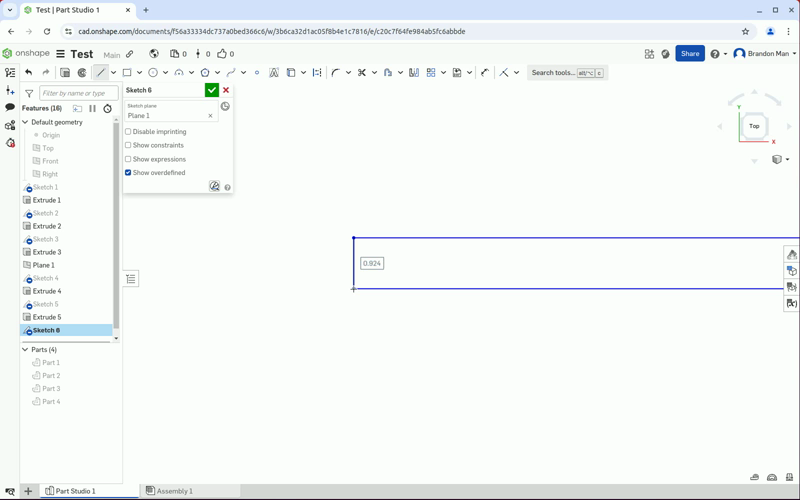
scroll(-6)
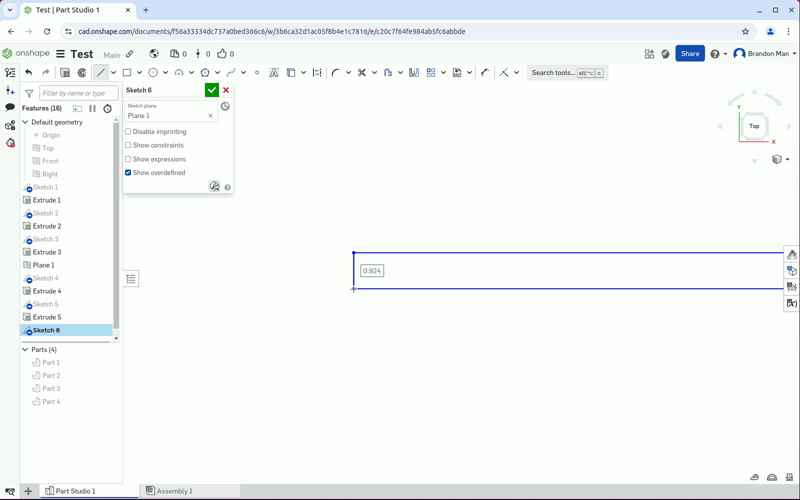
scroll(-6)
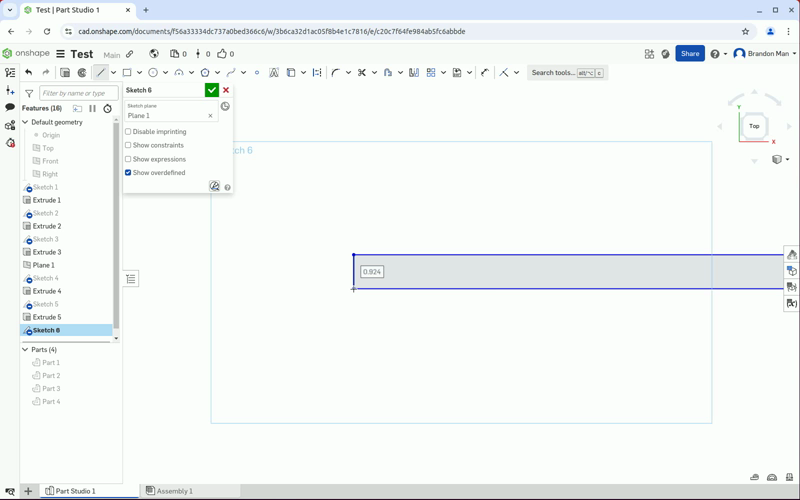
scroll(-6)
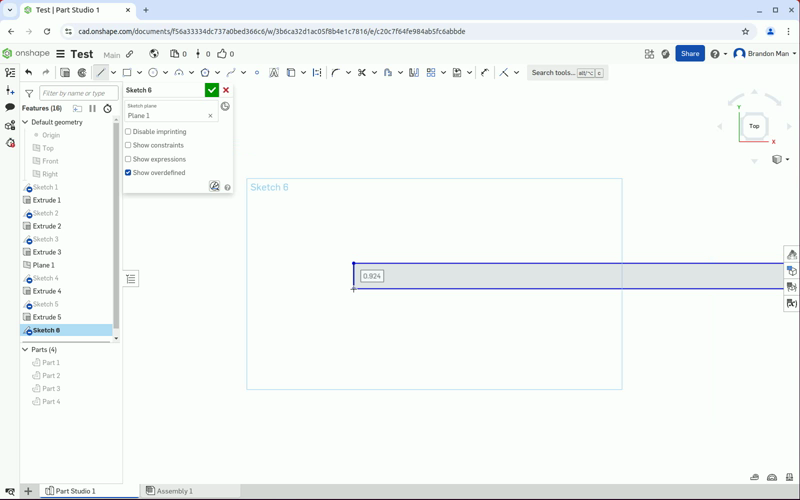
scroll(-6)
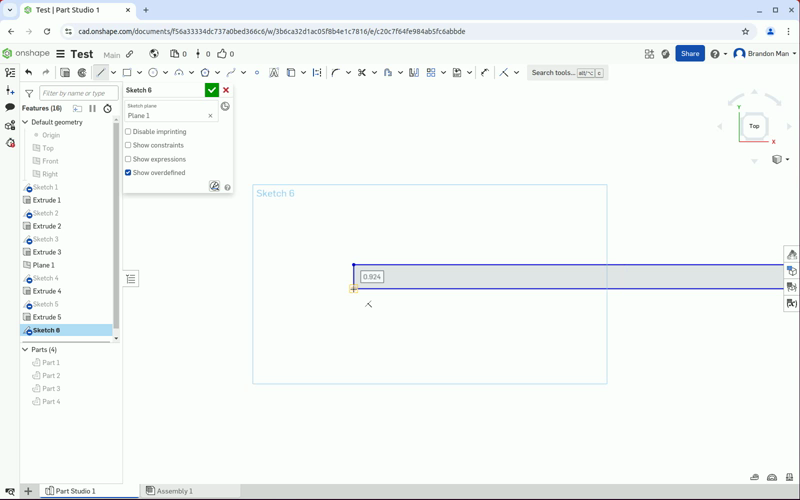
scroll(-6)
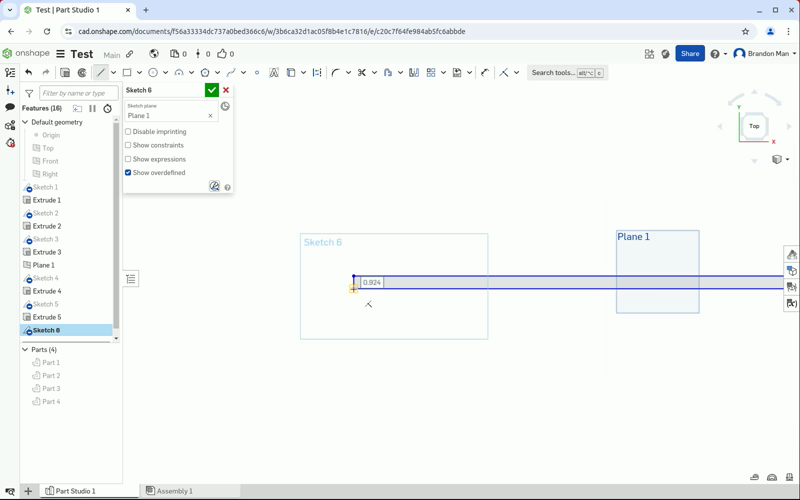
scroll(-6)
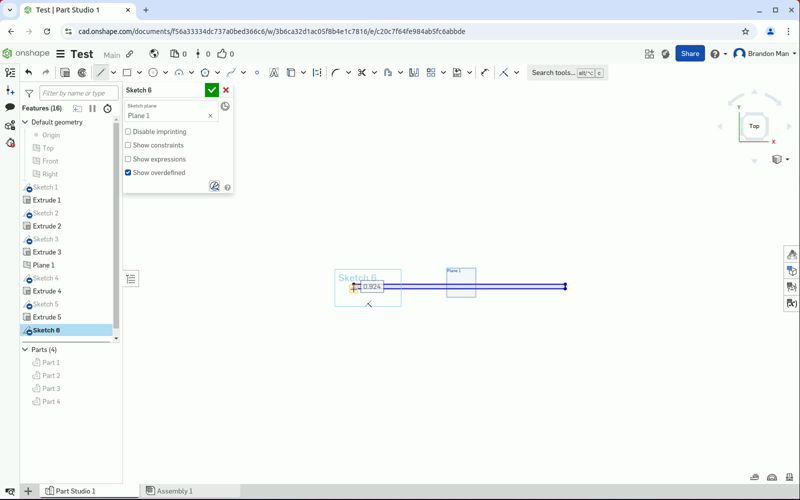
key(esc)
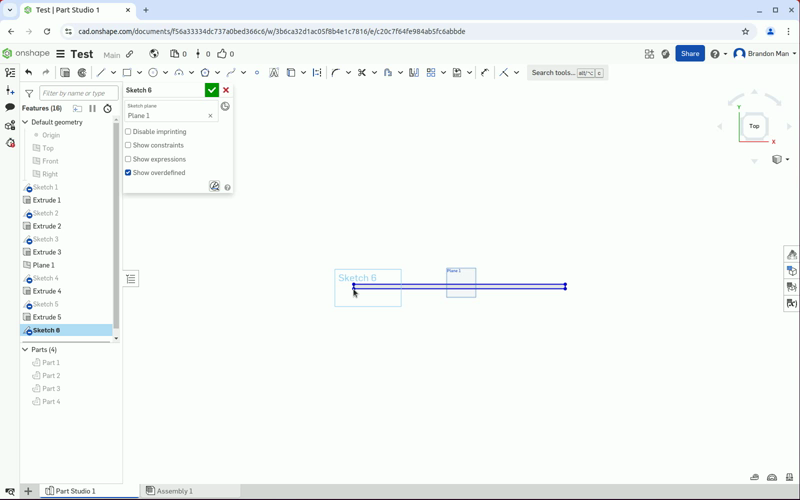
mouse_move(557, 286)
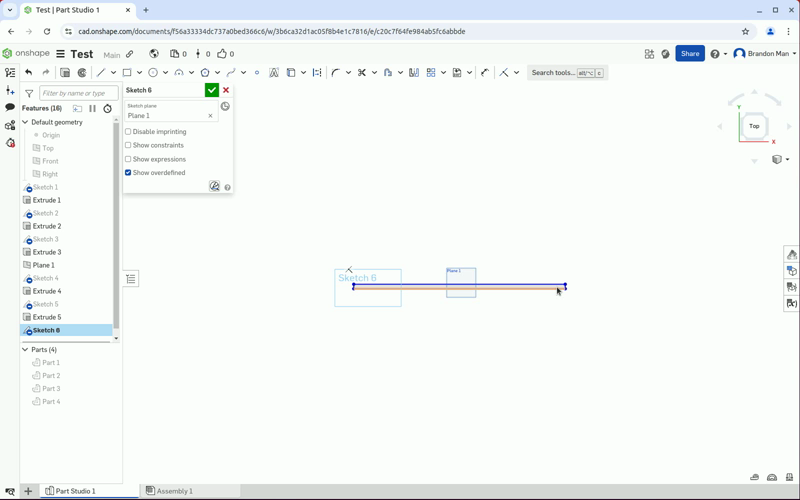
scroll(6)
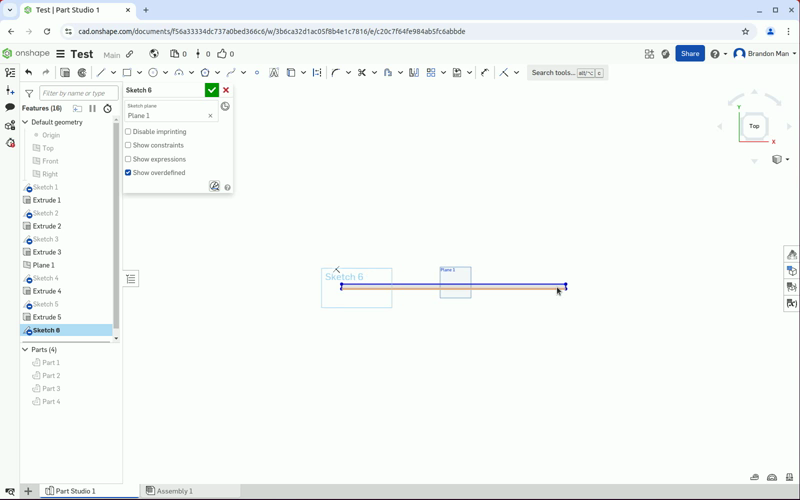
scroll(6)
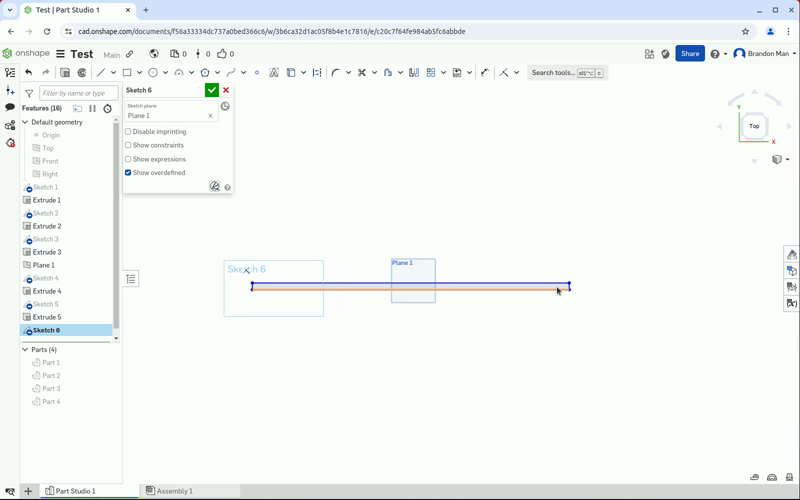
scroll(6)
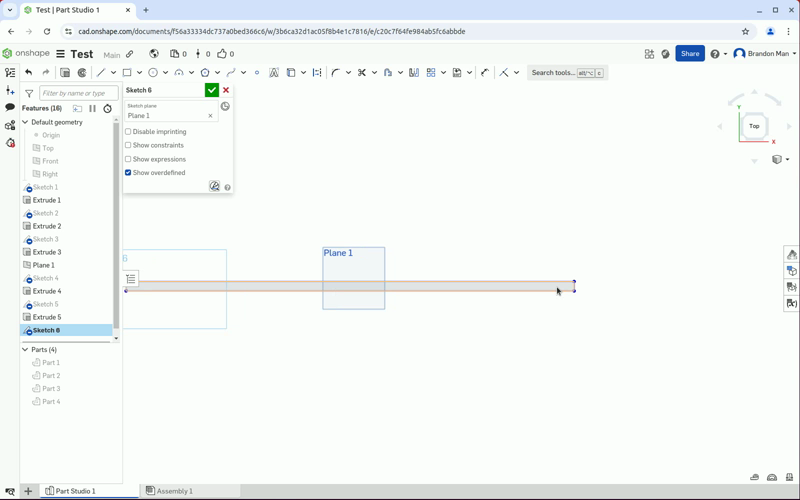
scroll(6)
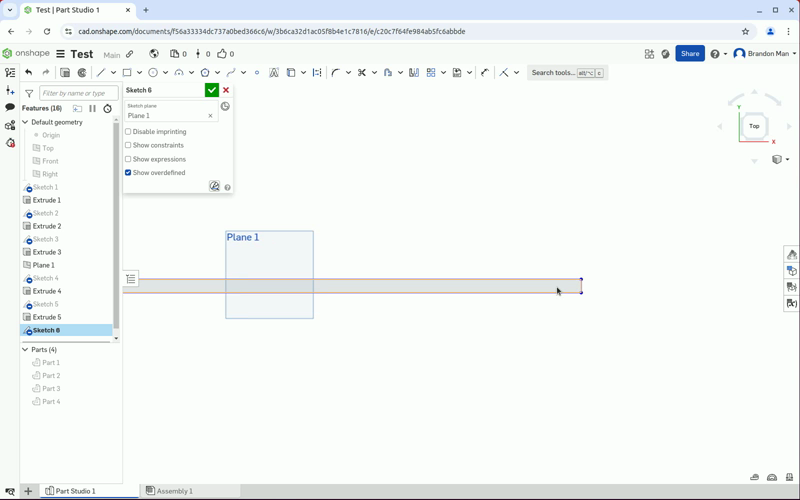
scroll(6)
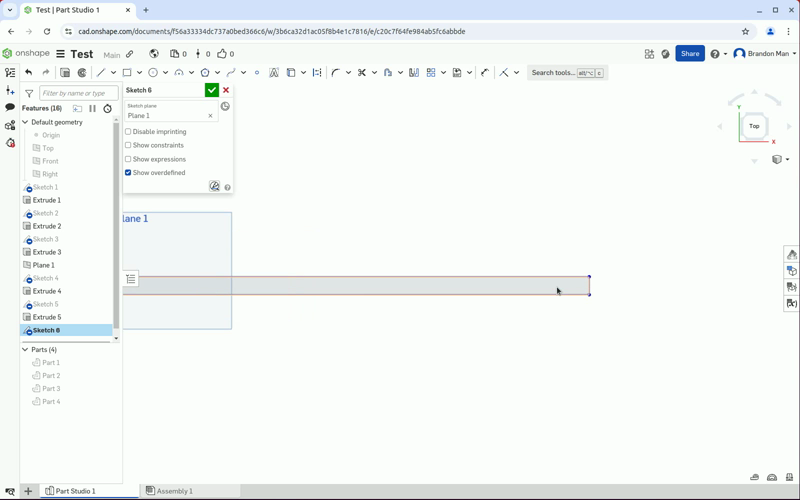
scroll(6)
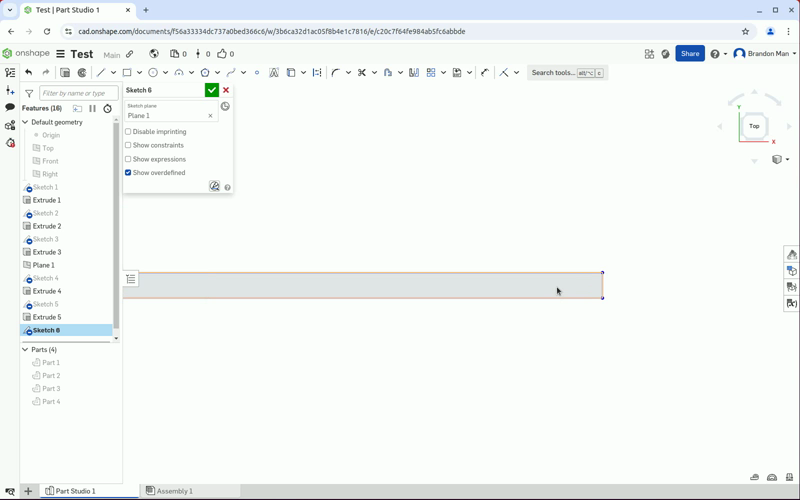
scroll(6)
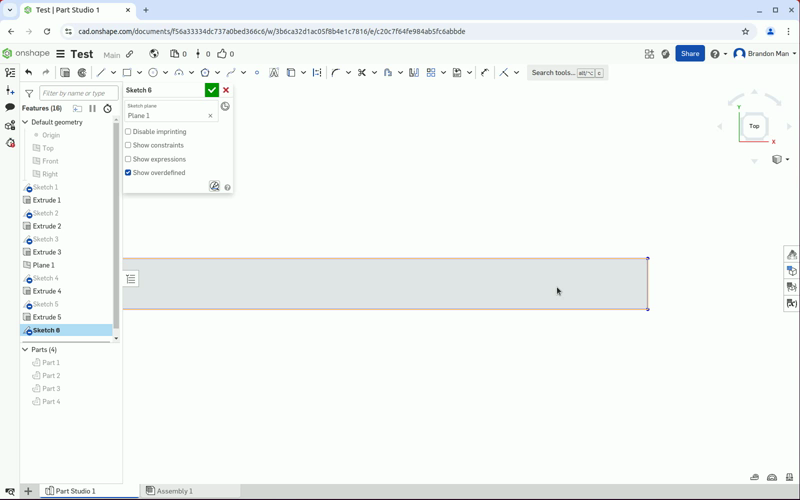
click(557, 286)
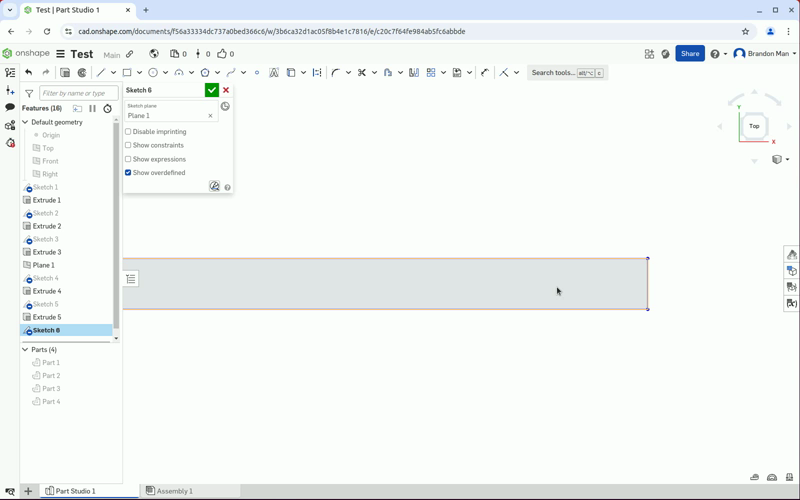
scroll(-6)
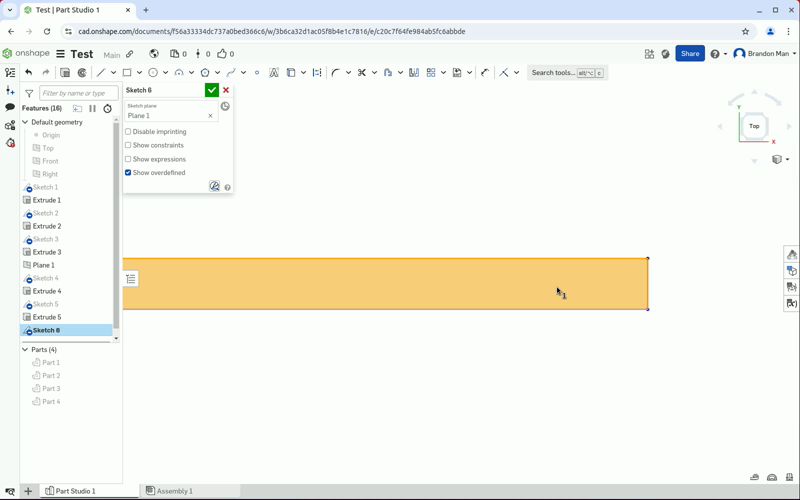
scroll(-6)
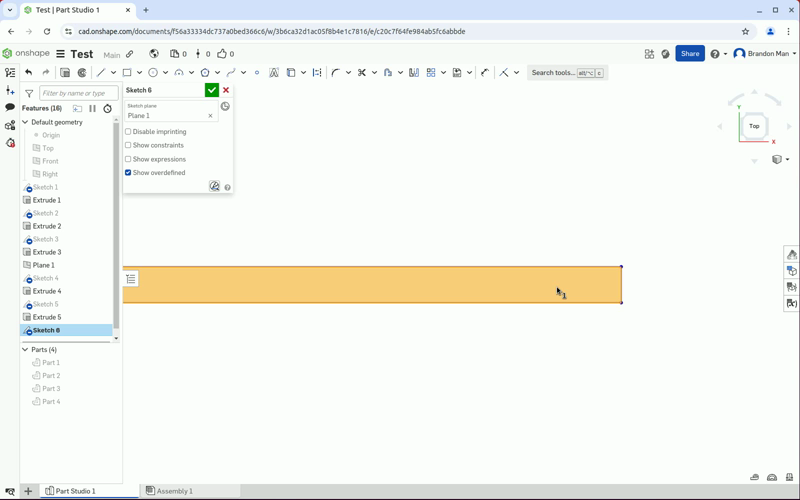
scroll(-6)
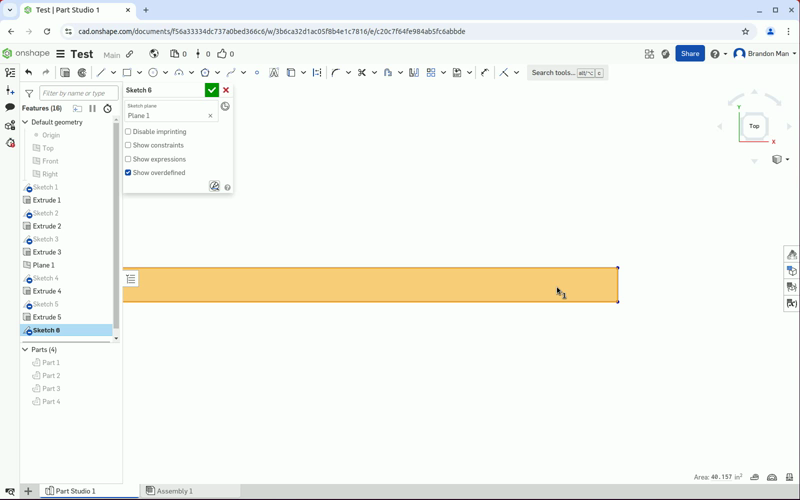
scroll(-6)
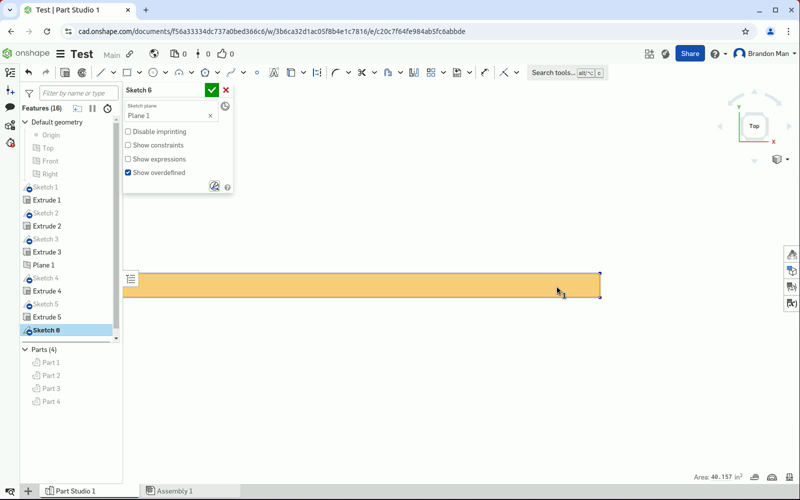
scroll(-6)
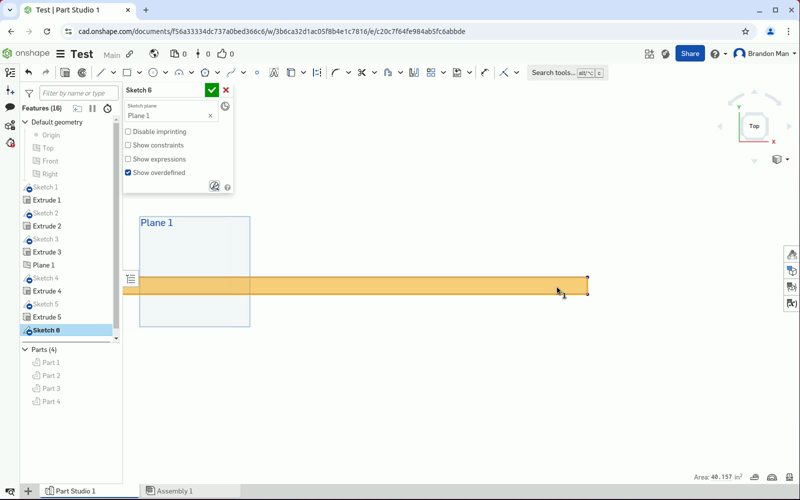
scroll(-6)
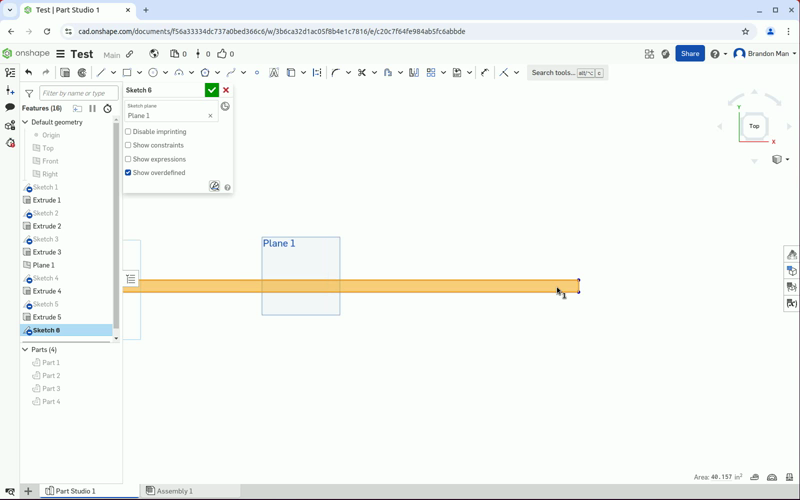
scroll(-6)
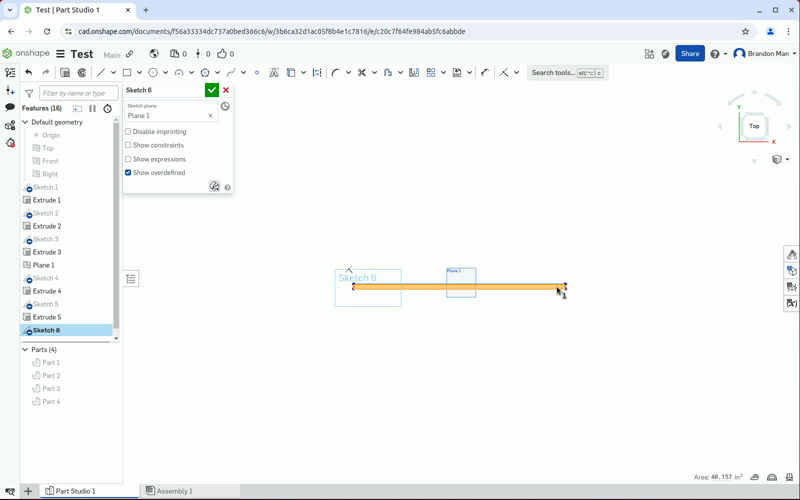
mouse_move(73, 352)
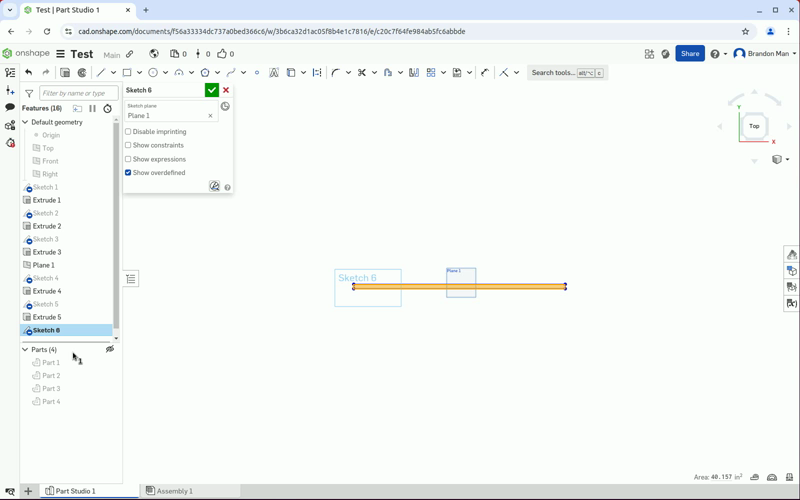
key(shift+y)
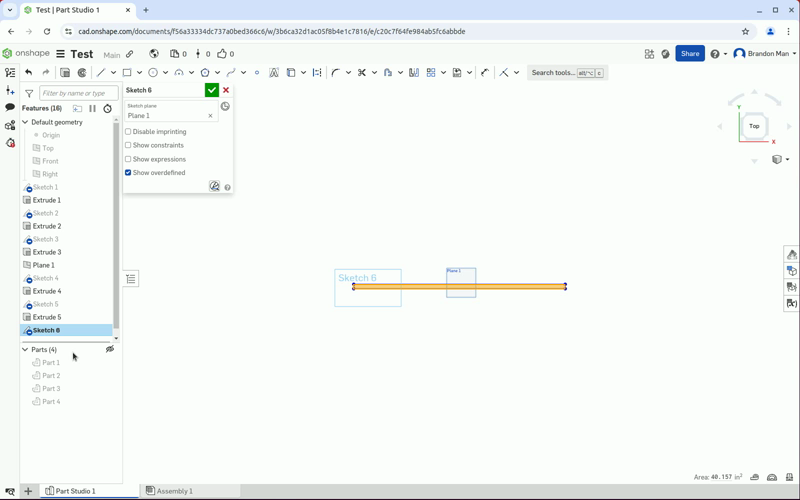
key(shift+e)
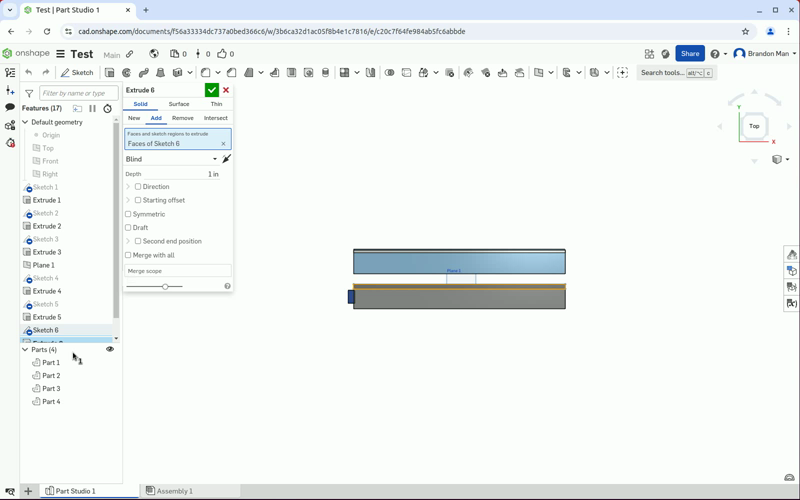
mouse_move(143, 106)
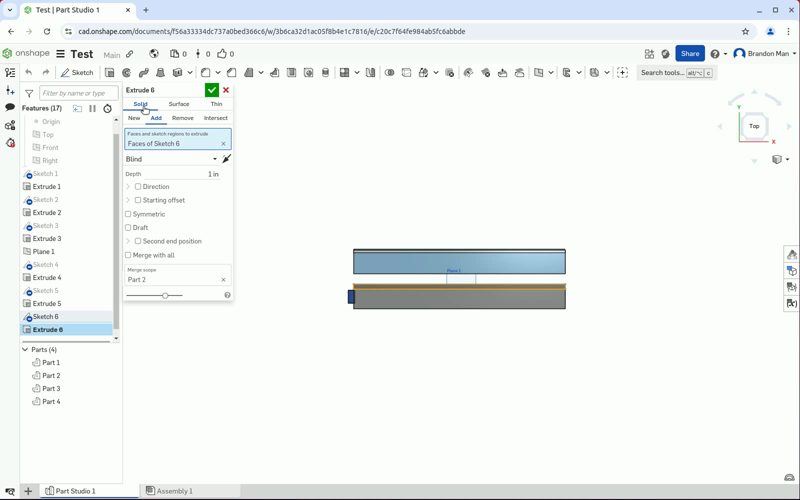
click(143, 106)
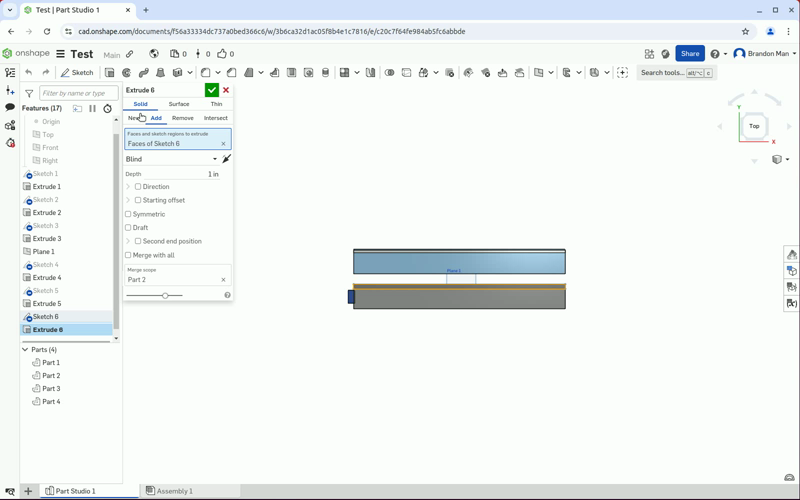
mouse_move(137, 120)
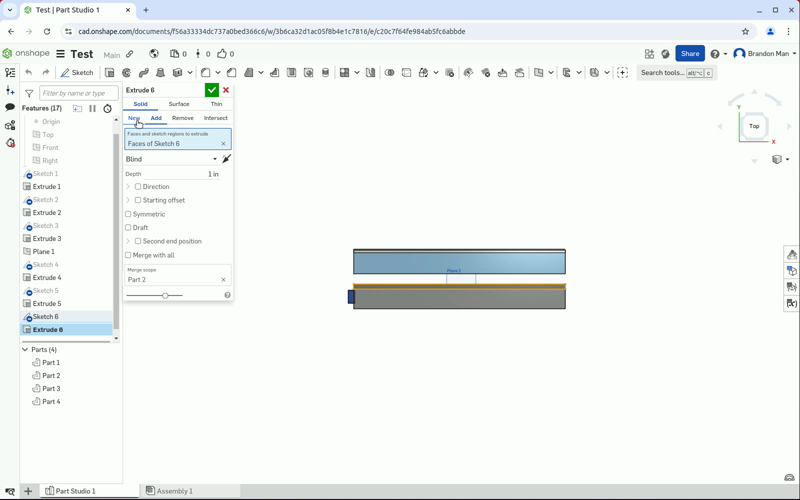
click(137, 120)
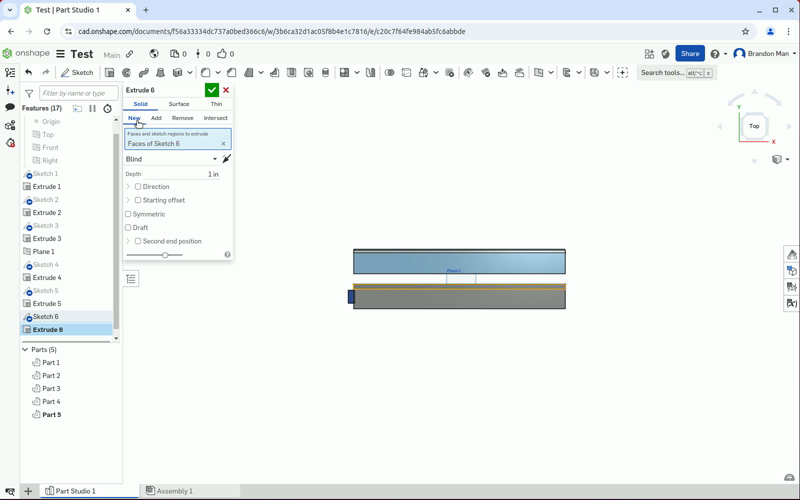
key(tab, 4)
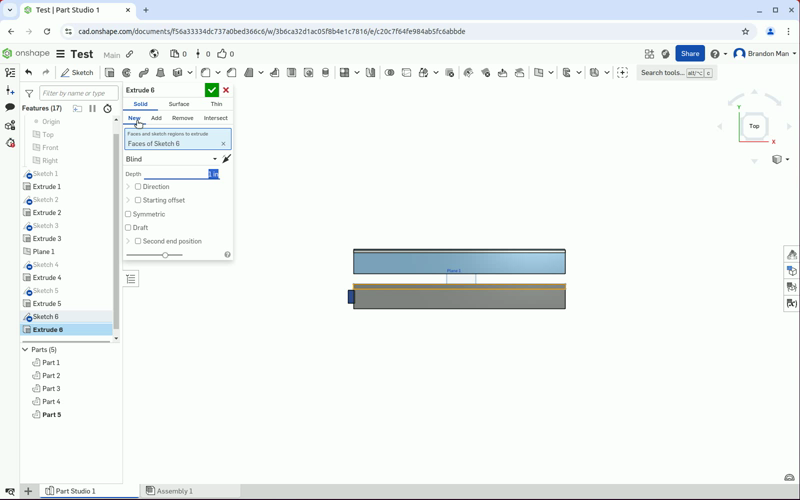
text(2.407)
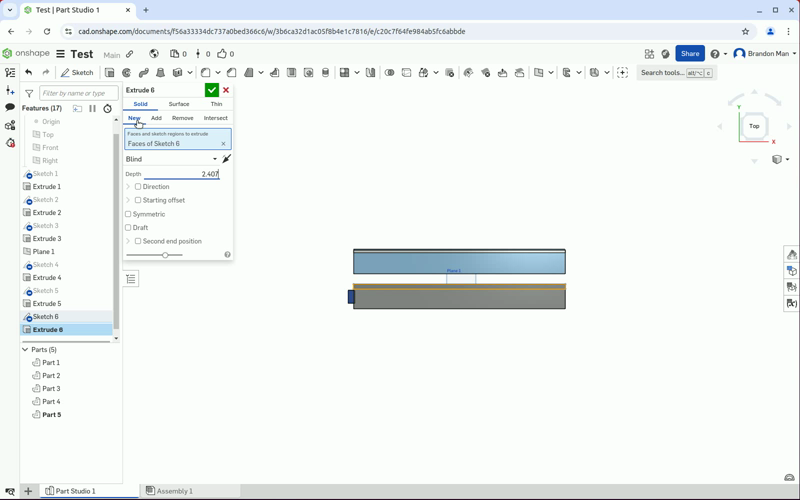
key(enter)
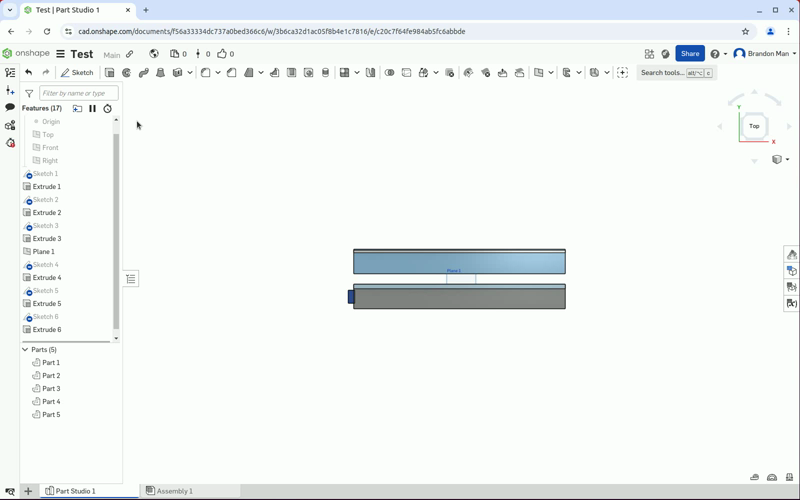
key(shift+h)
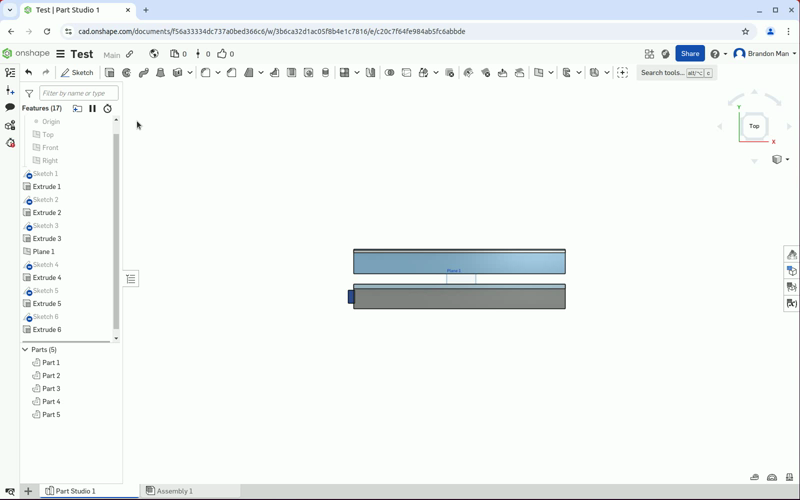
key(shift+h)
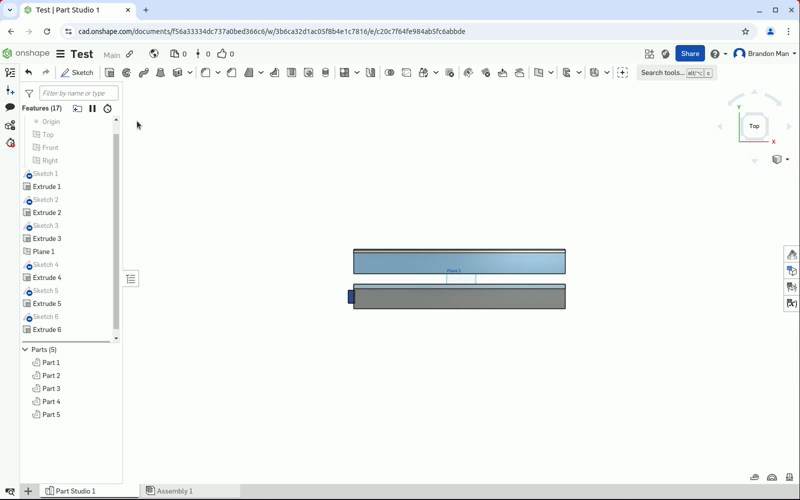
mouse_move(69, 176)
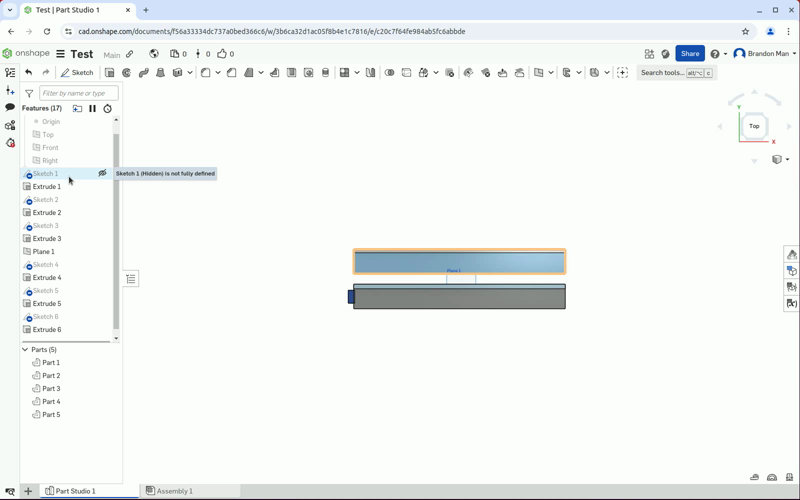
click(69, 176)
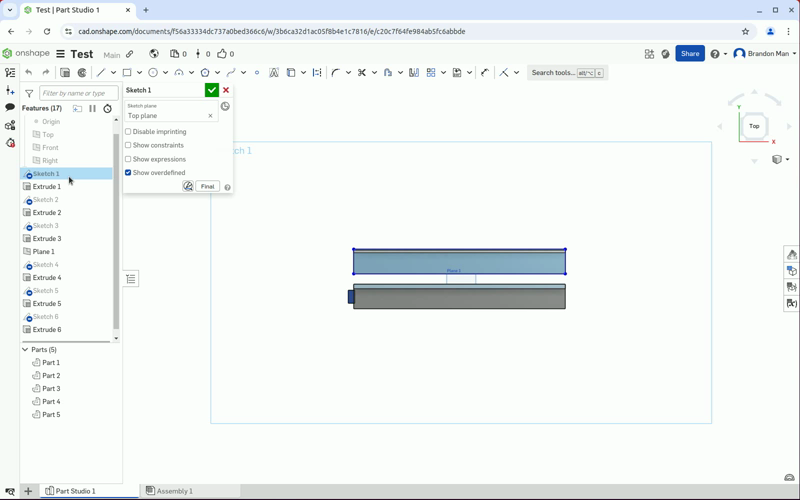
mouse_move(229, 92)
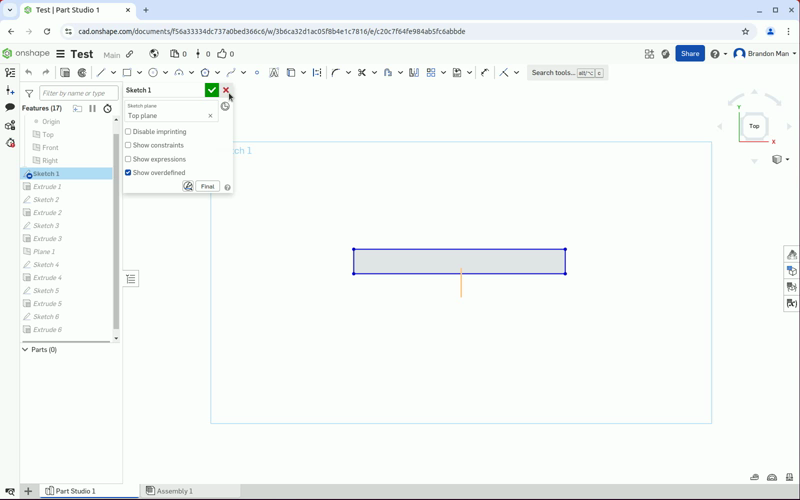
click(229, 92)
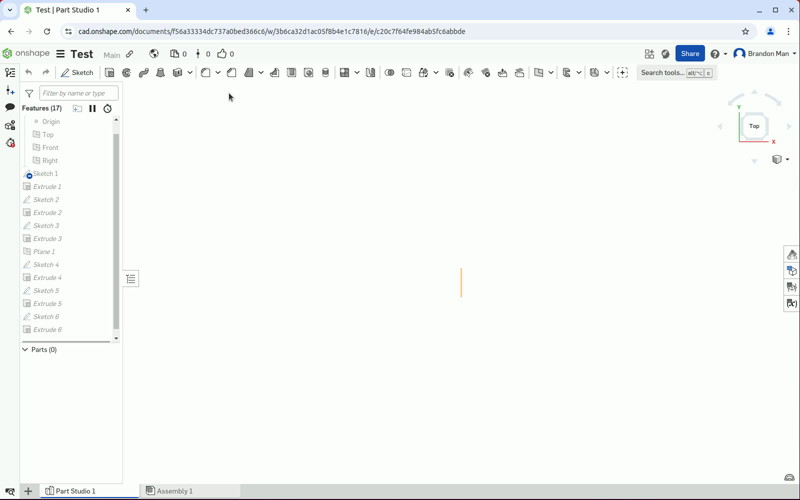
key(shift+s)
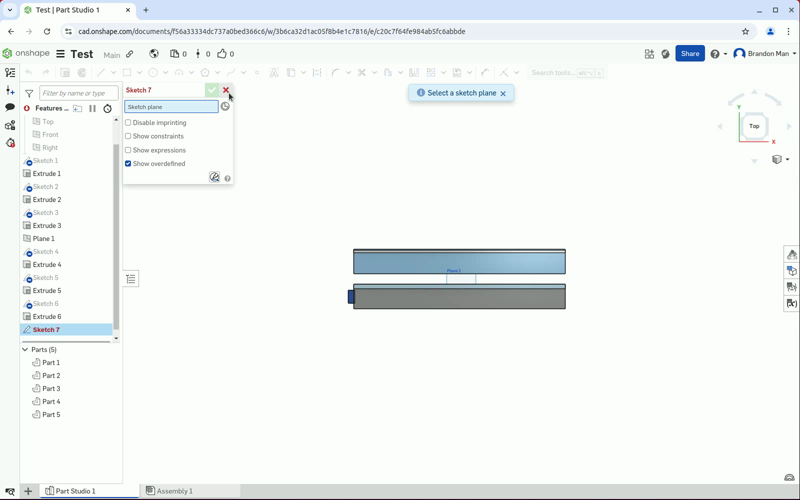
mouse_move(69, 241)
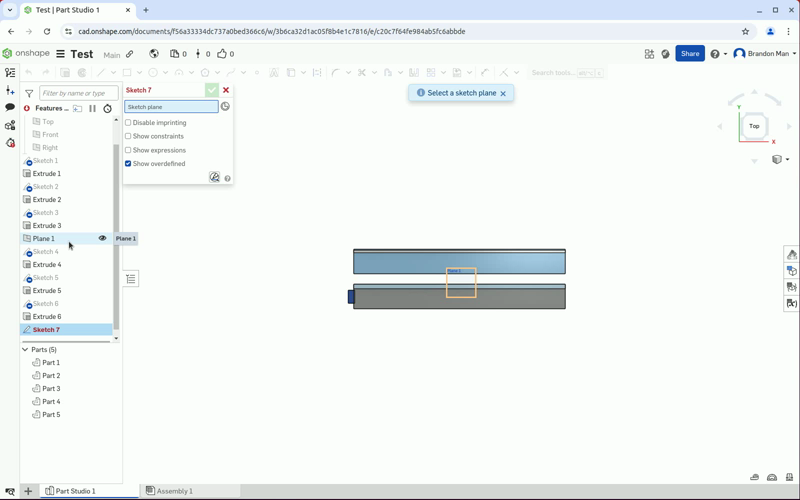
click(69, 241)
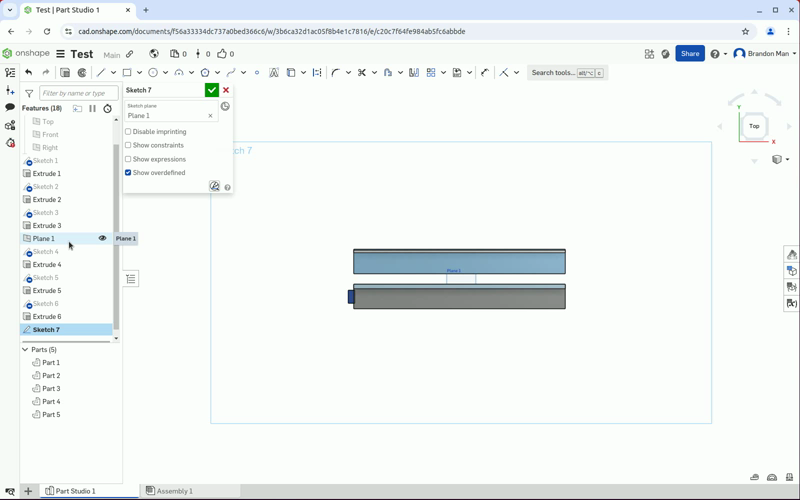
mouse_move(73, 352)
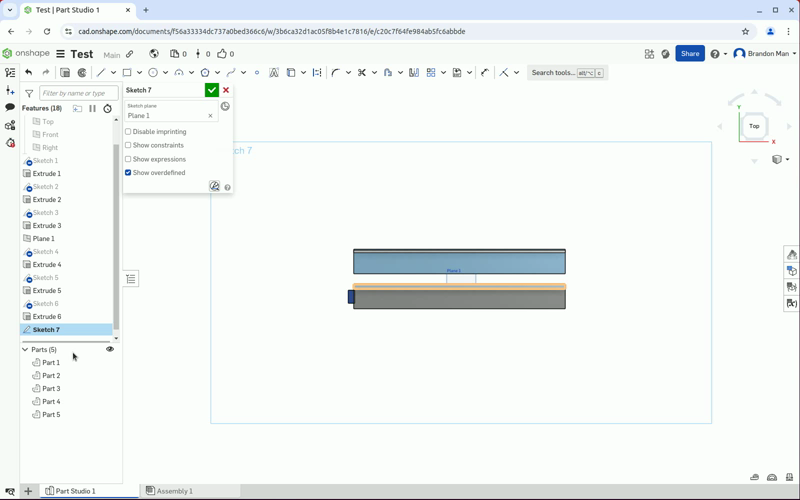
key(y)
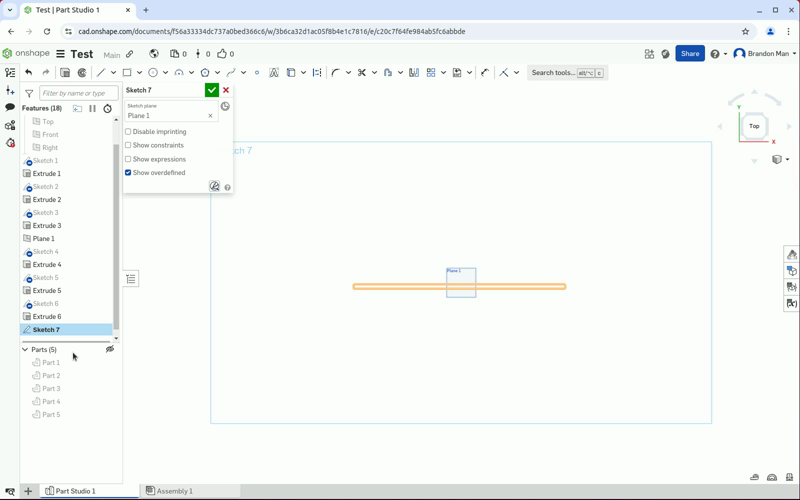
key(c)
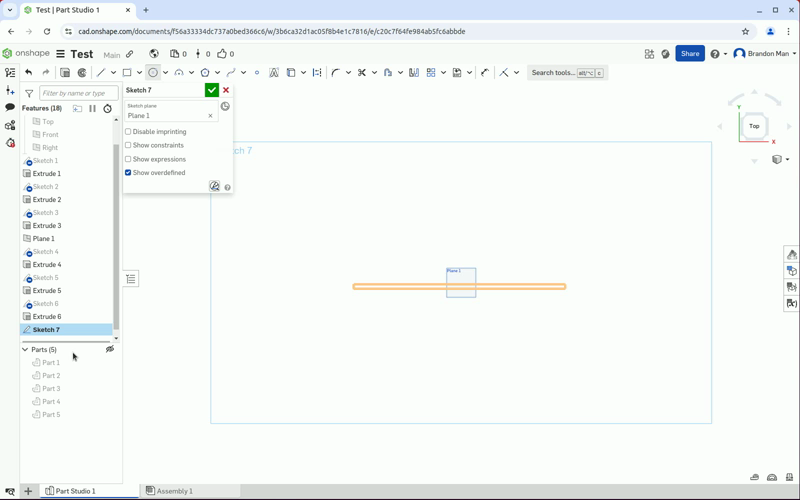
key_down(shift)
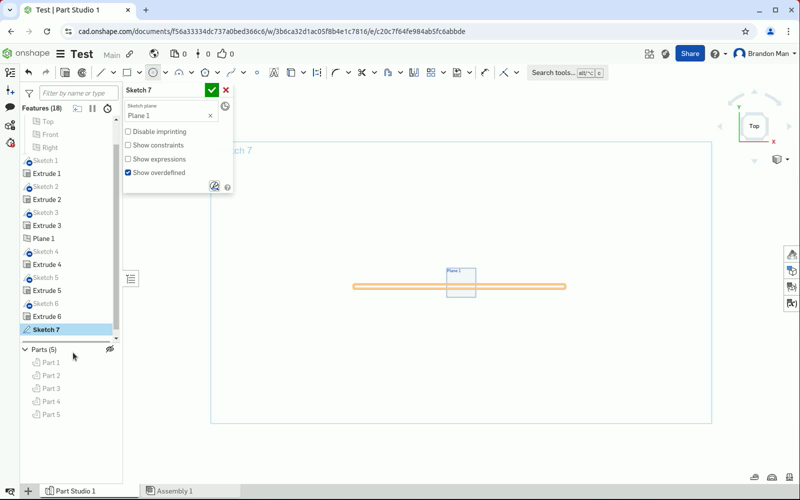
mouse_move(383, 257)
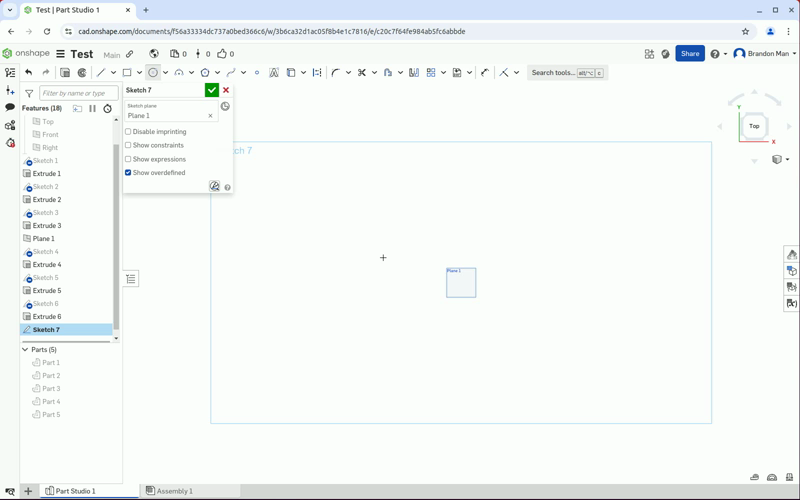
click(383, 257)
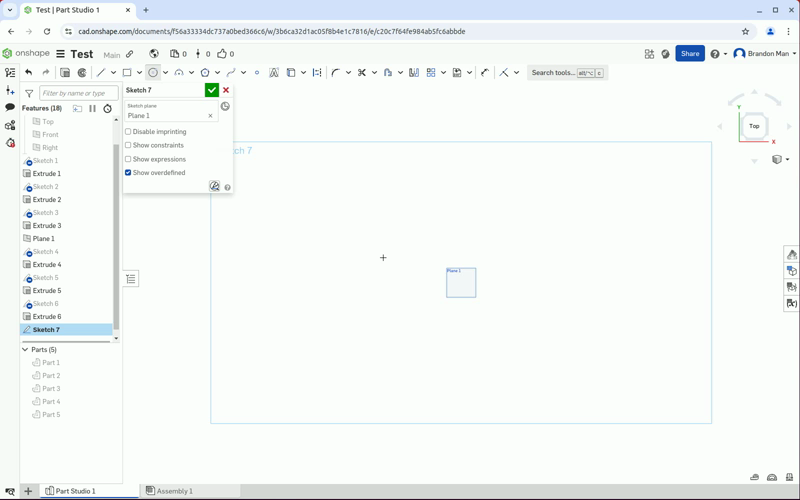
key_up(shift)
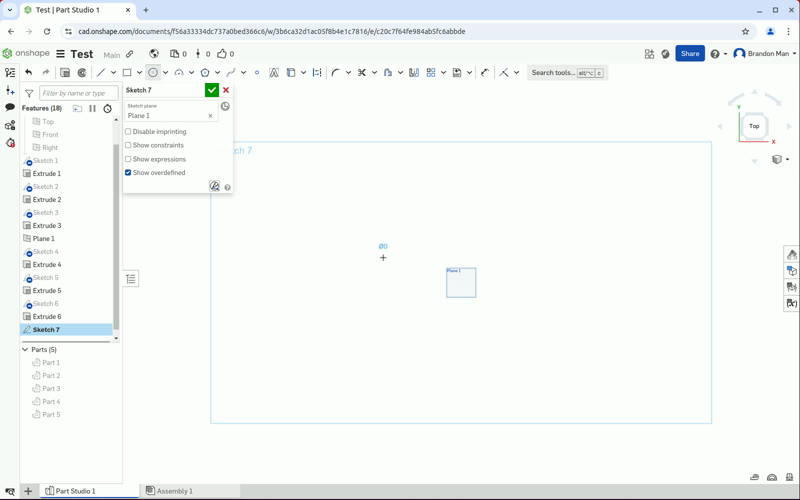
mouse_move(386, 257)
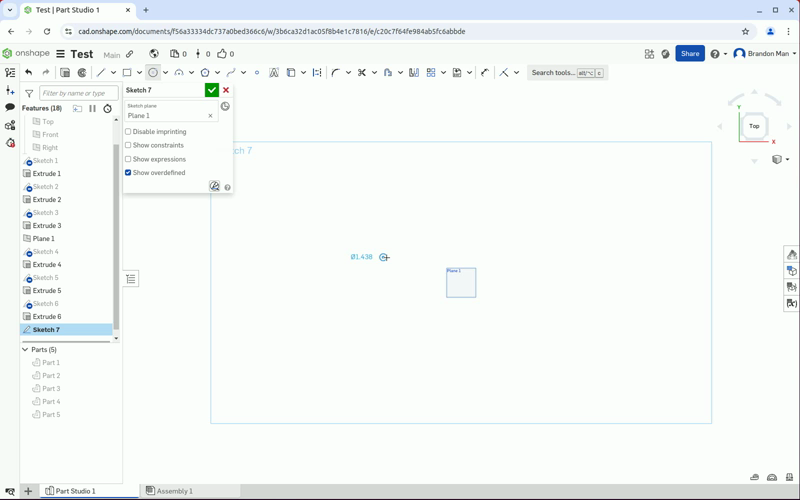
click(386, 257)
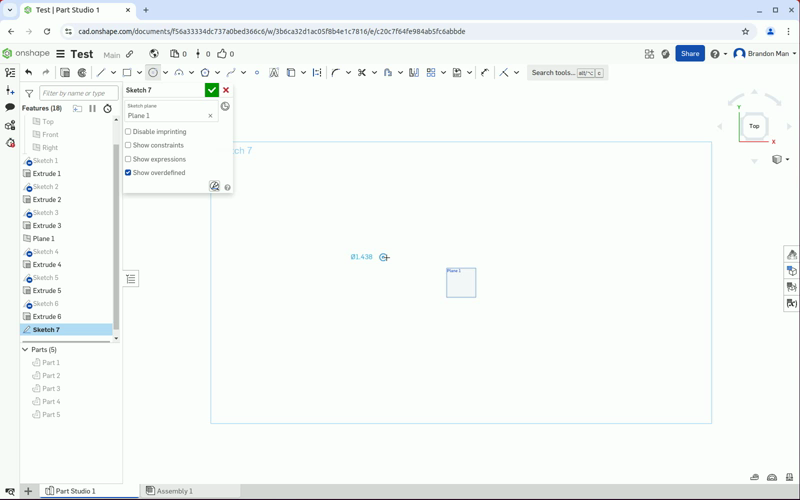
key(esc)
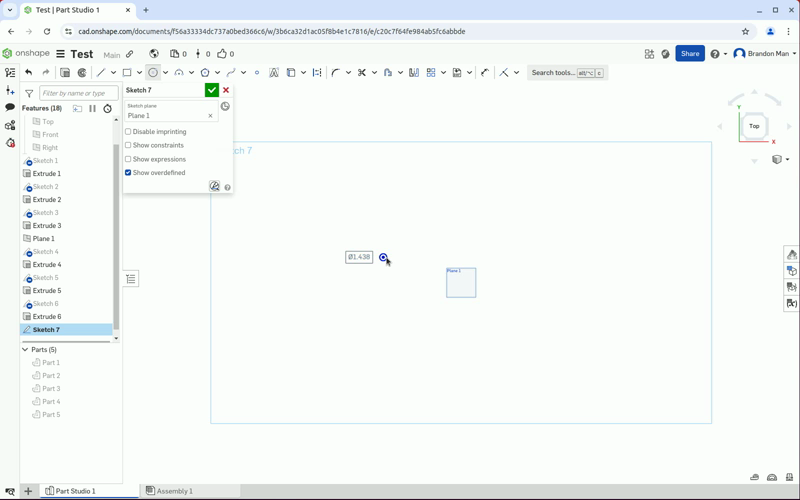
mouse_move(385, 255)
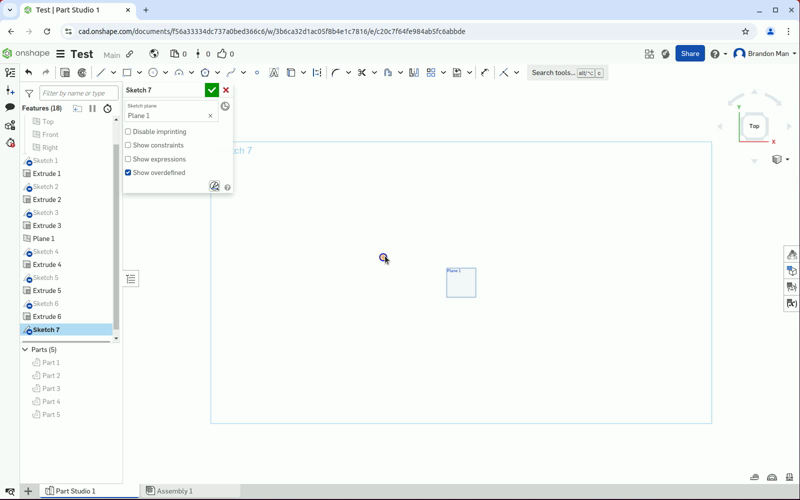
scroll(6)
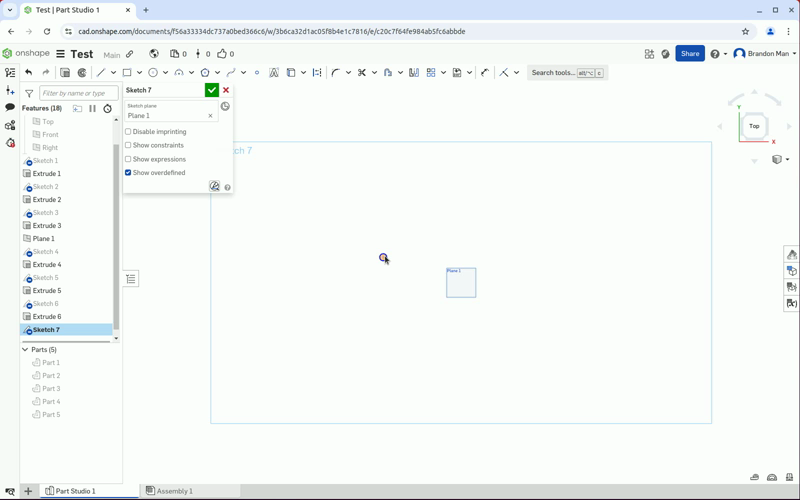
scroll(6)
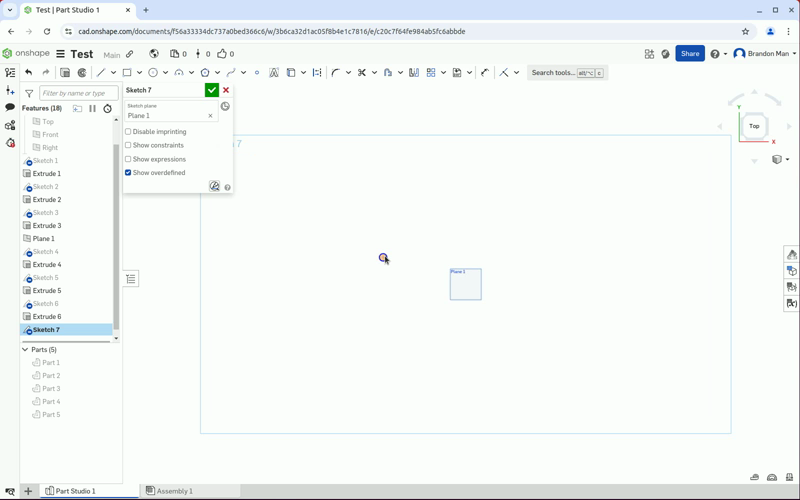
scroll(6)
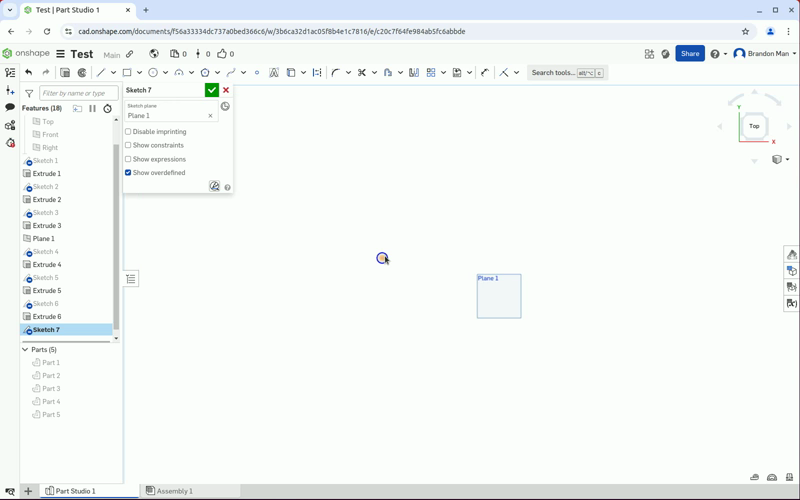
scroll(6)
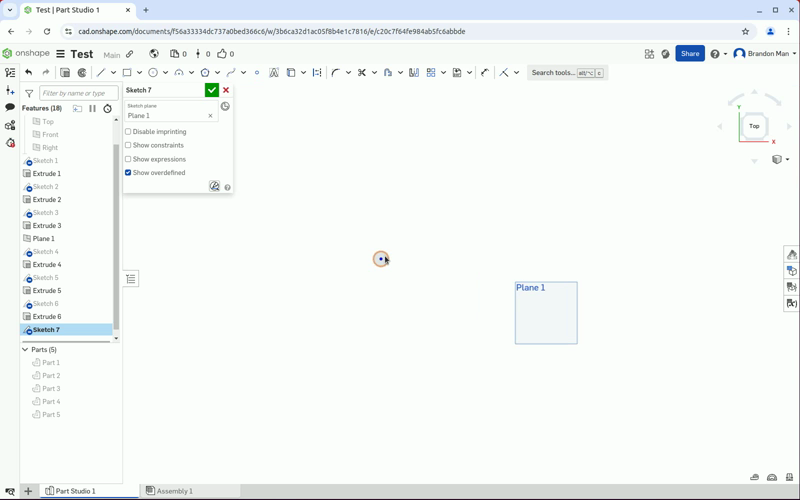
scroll(6)
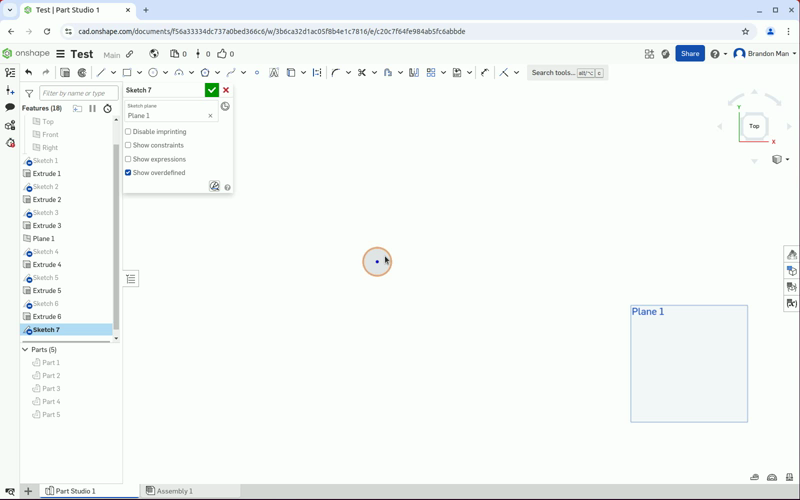
scroll(6)
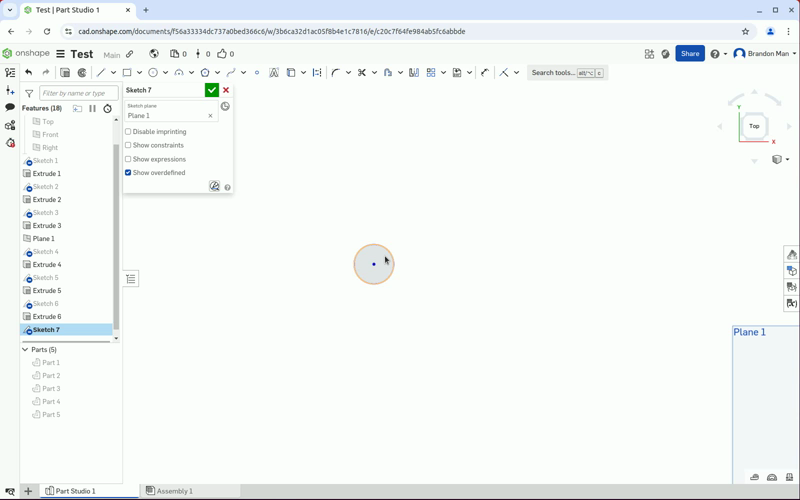
scroll(6)
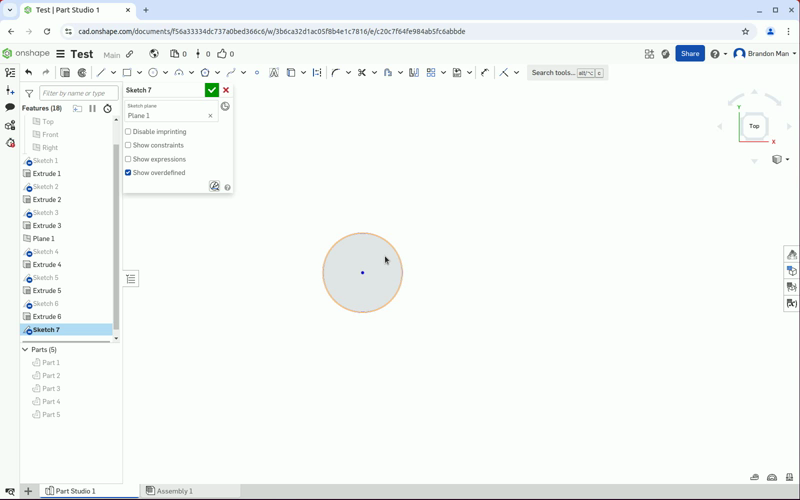
click(385, 255)
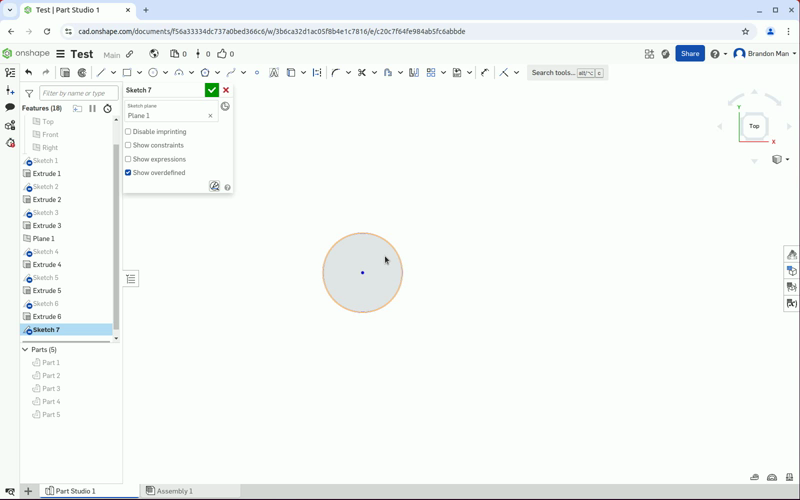
scroll(-6)
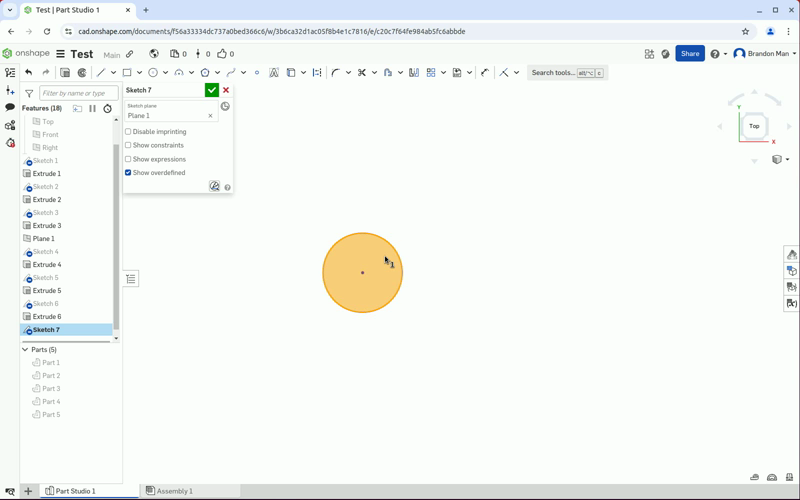
scroll(-6)
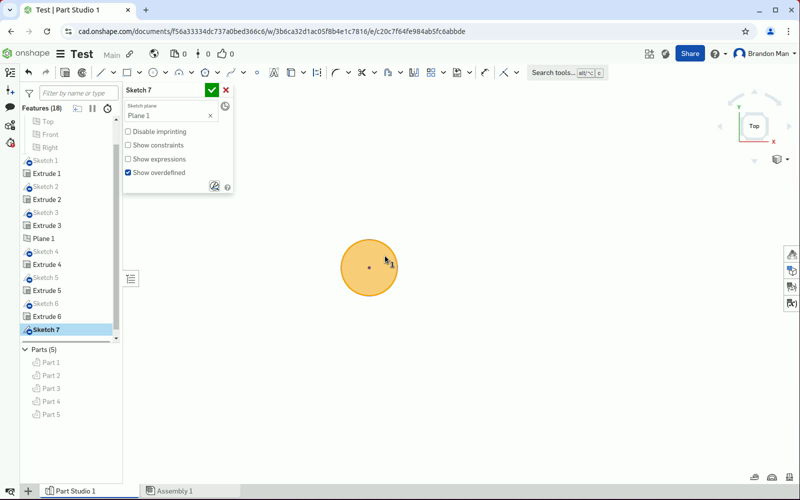
scroll(-6)
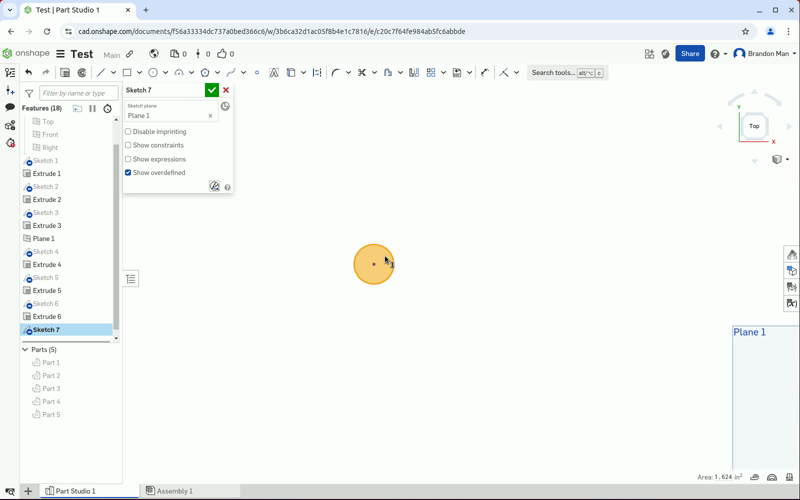
scroll(-6)
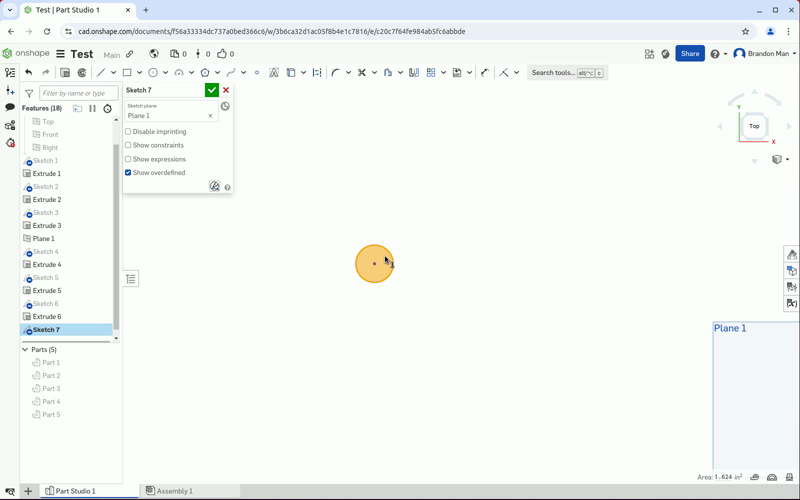
scroll(-6)
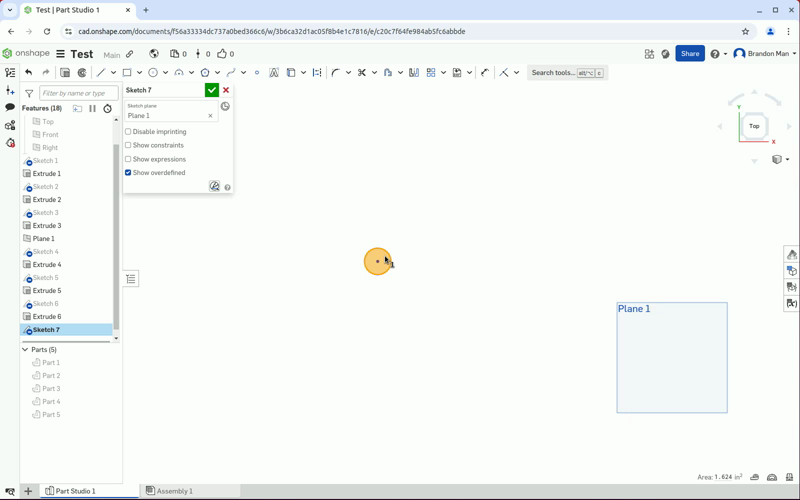
scroll(-6)
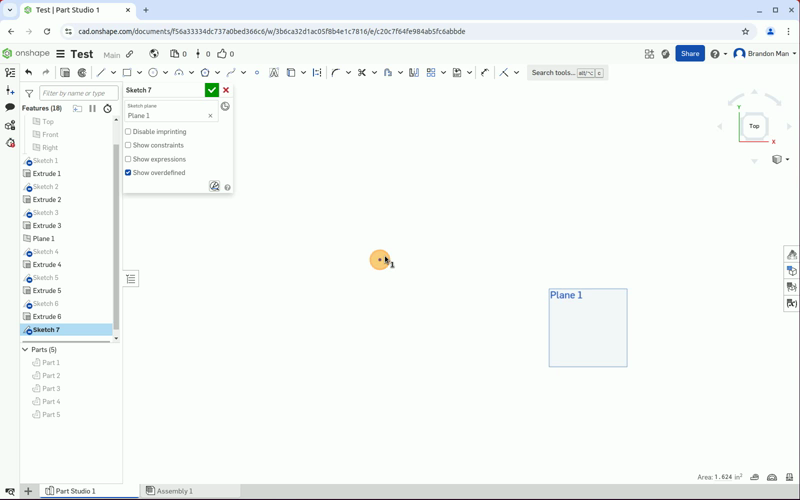
scroll(-6)
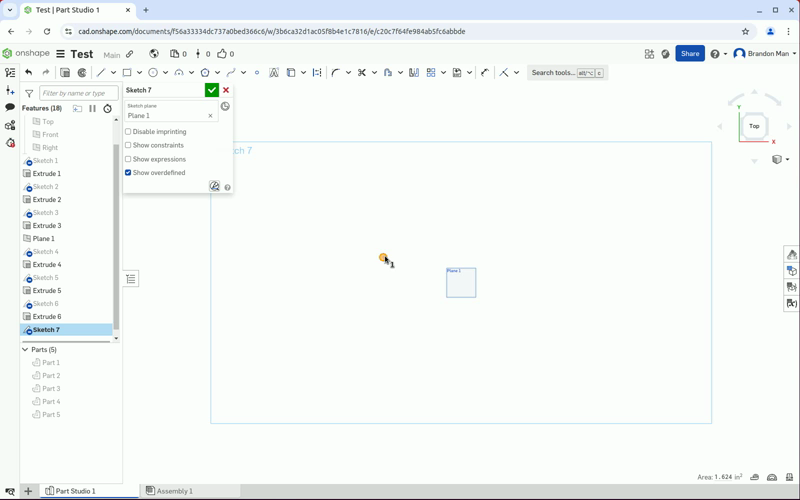
mouse_move(73, 352)
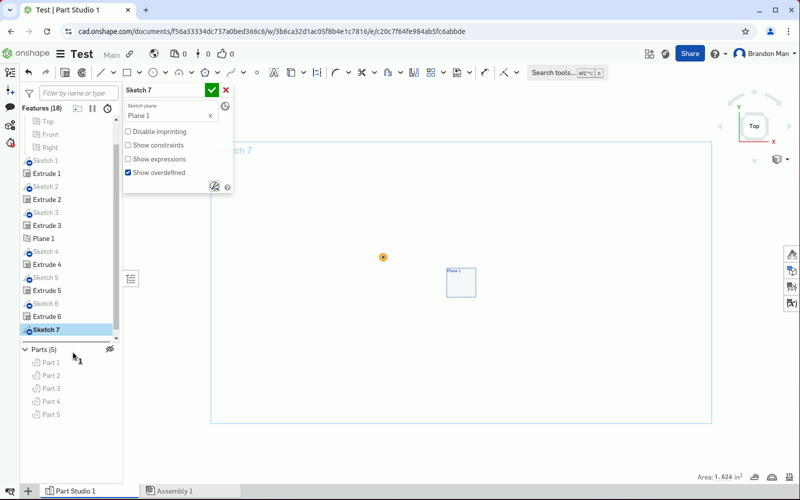
key(shift+y)
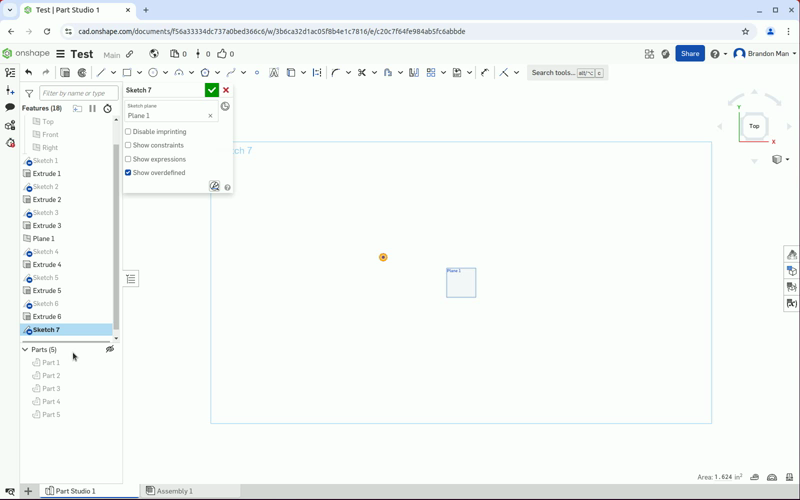
key(shift+e)
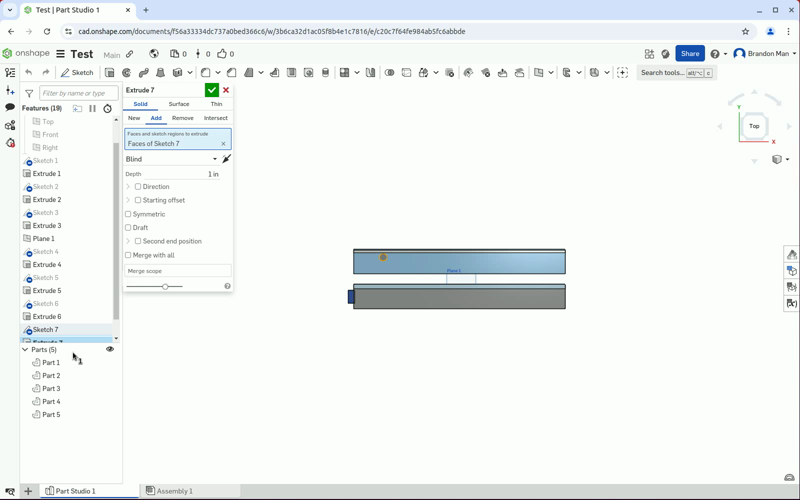
mouse_move(143, 106)
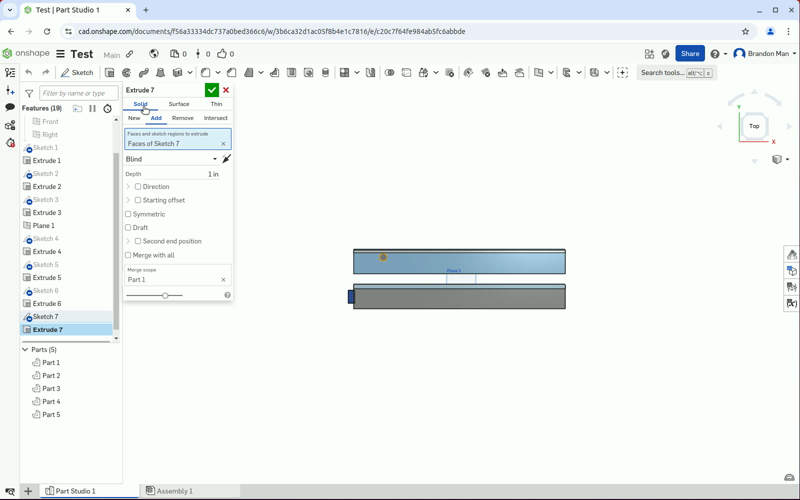
click(143, 106)
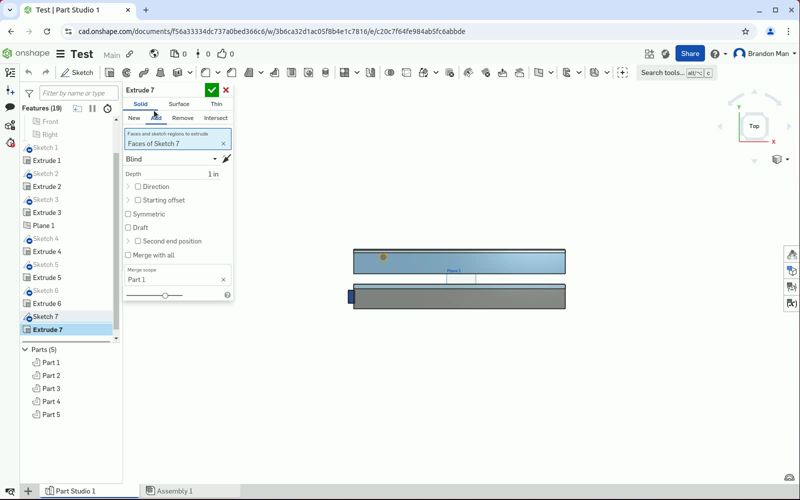
mouse_move(186, 120)
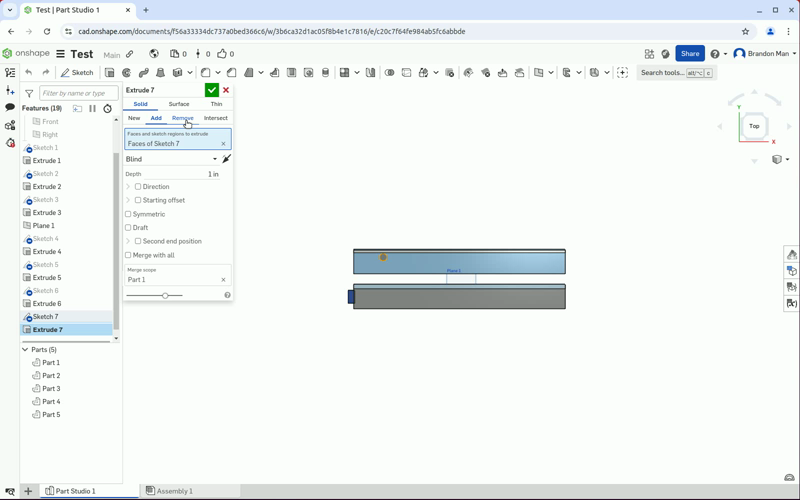
click(186, 120)
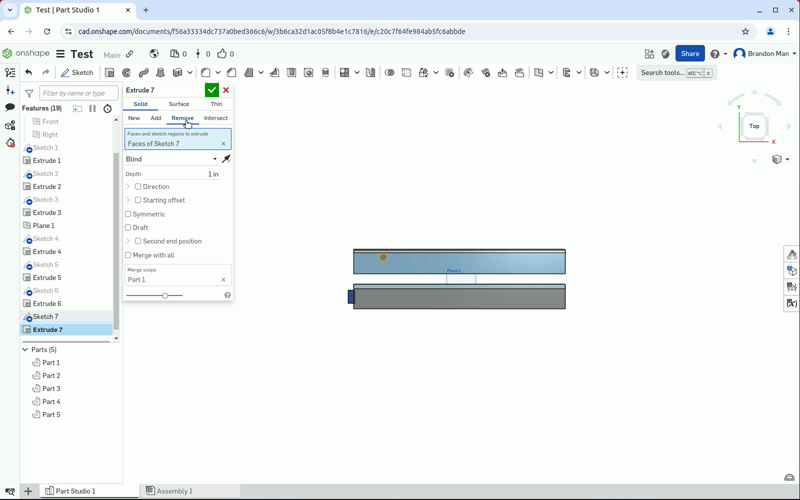
key(tab, 4)
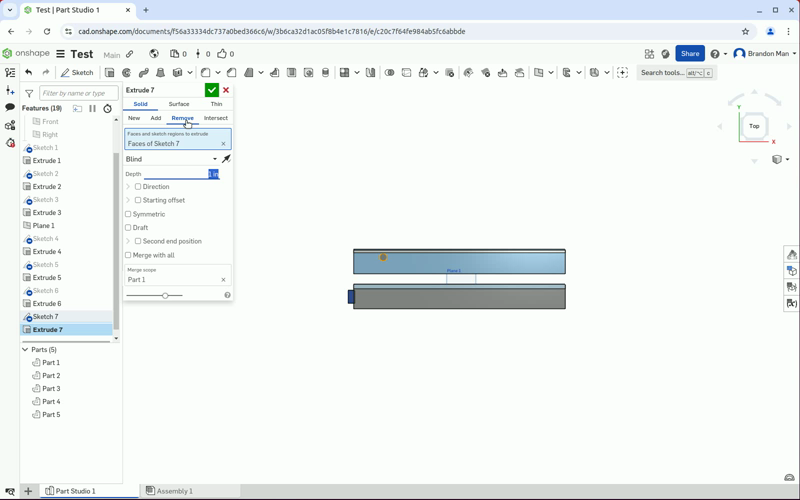
text(0.722)
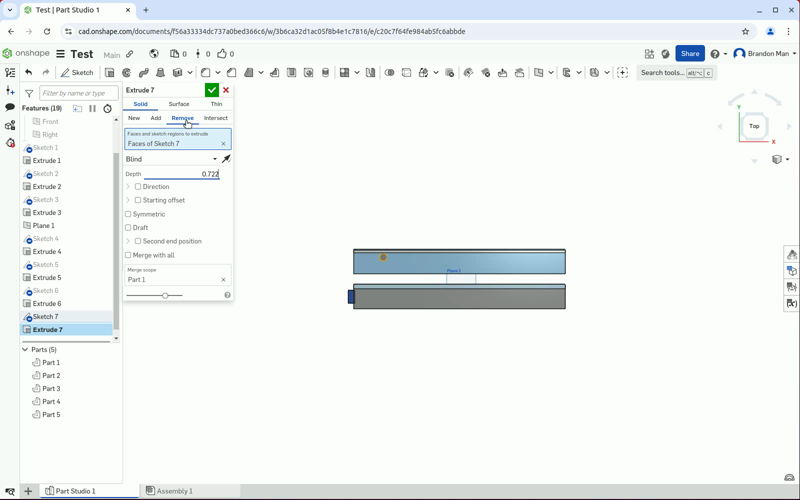
key(tab, 6)
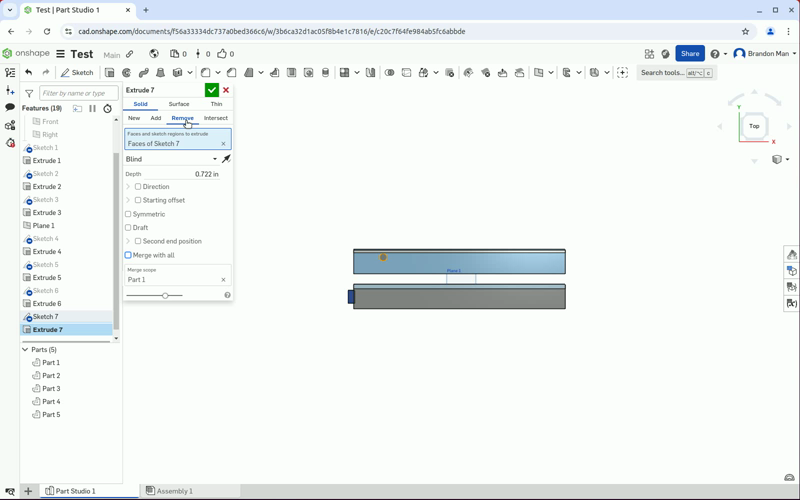
key(space)
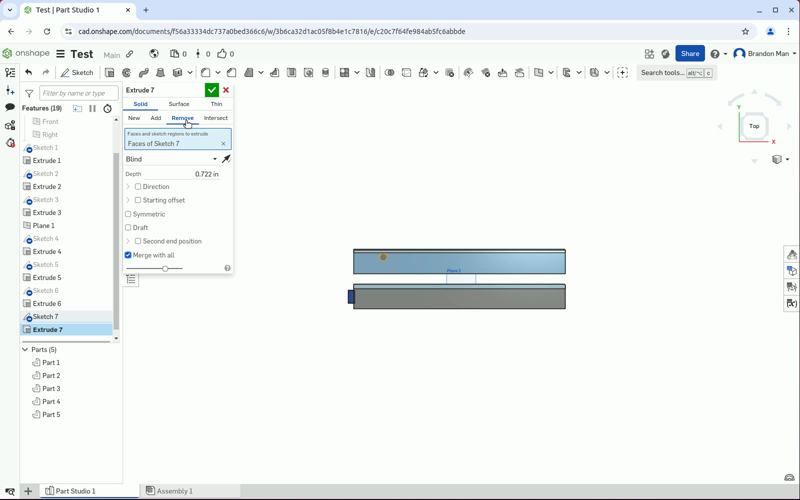
key(enter)
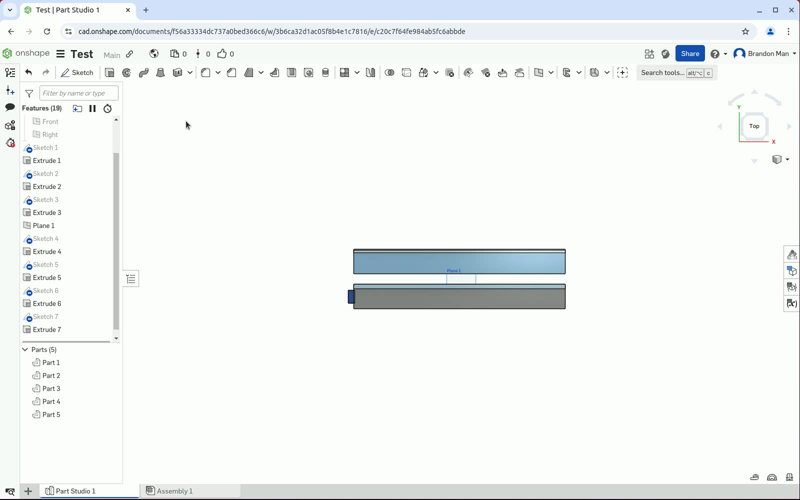
key(shift+h)
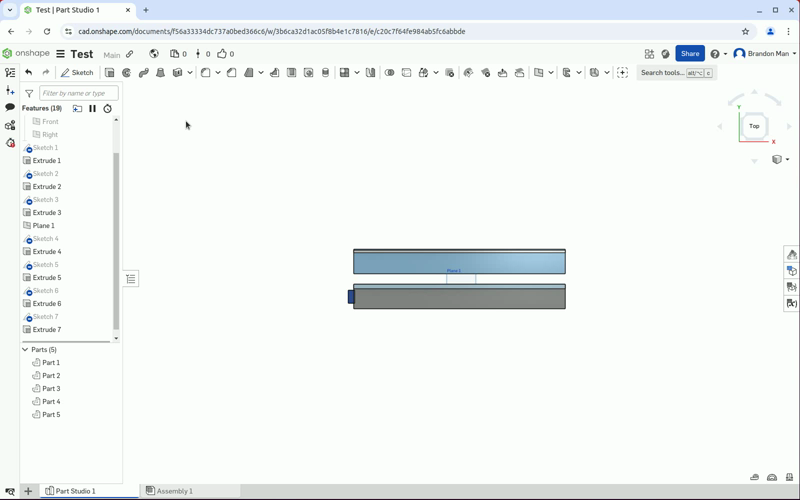
key(shift+h)
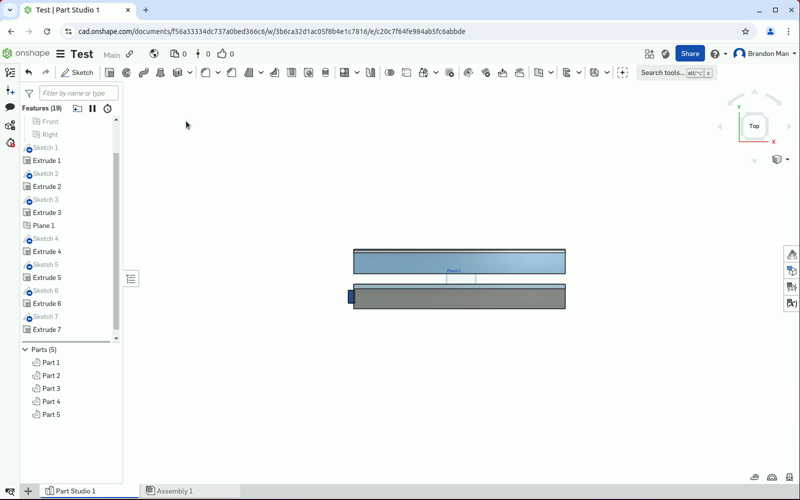
mouse_move(69, 150)
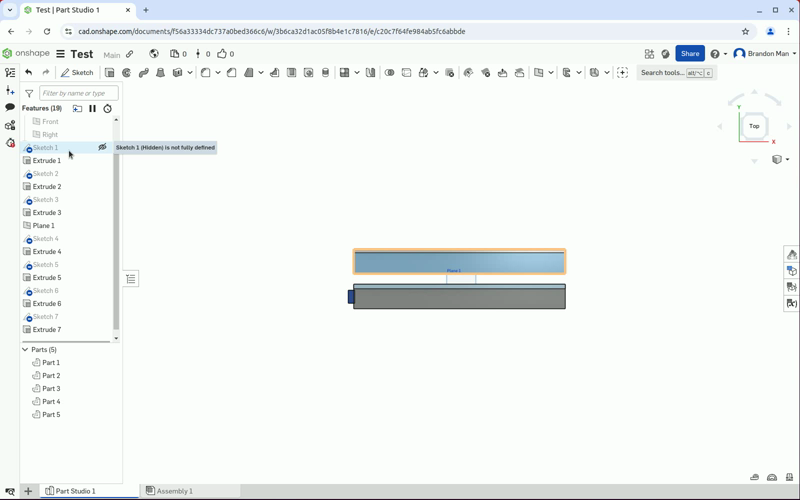
click(69, 150)
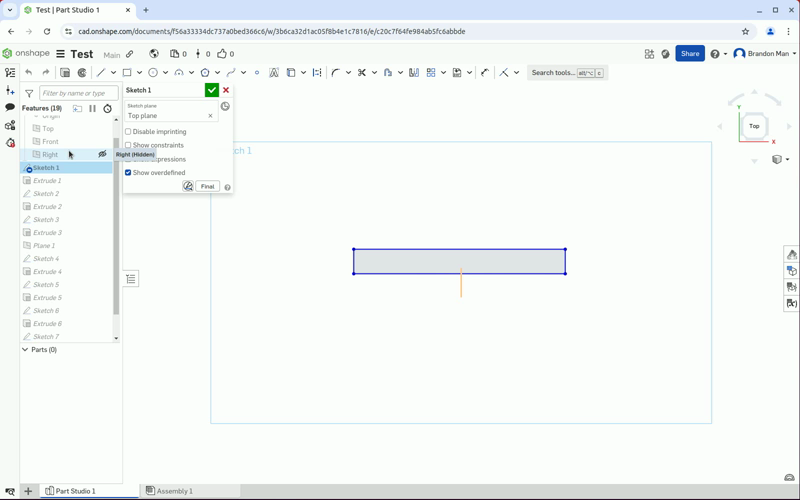
mouse_move(229, 92)
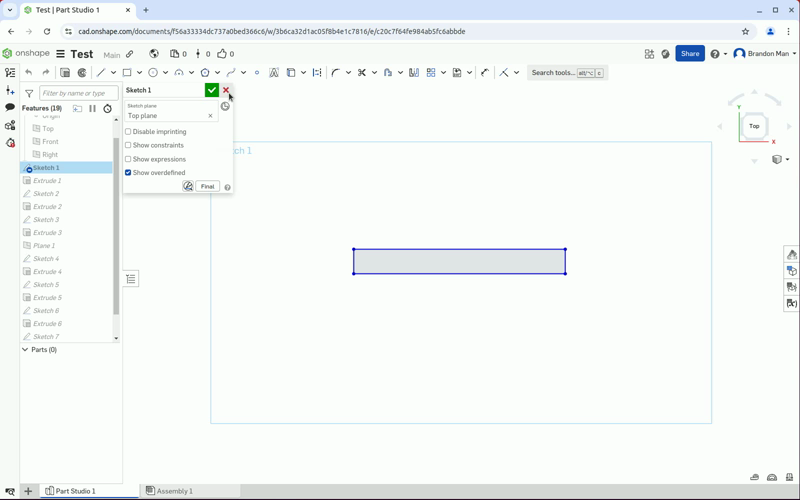
click(229, 92)
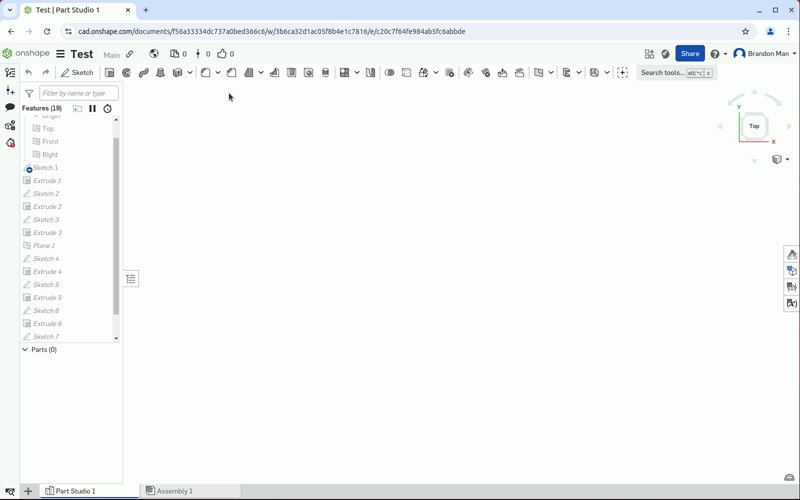
key(shift+s)
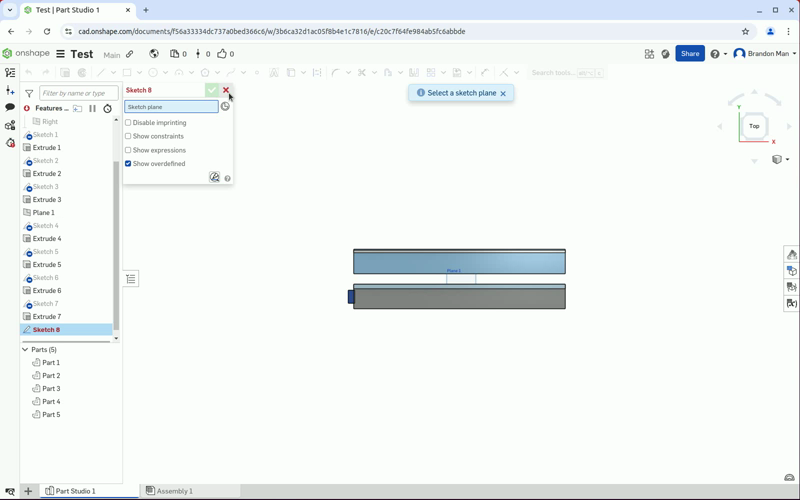
mouse_move(69, 215)
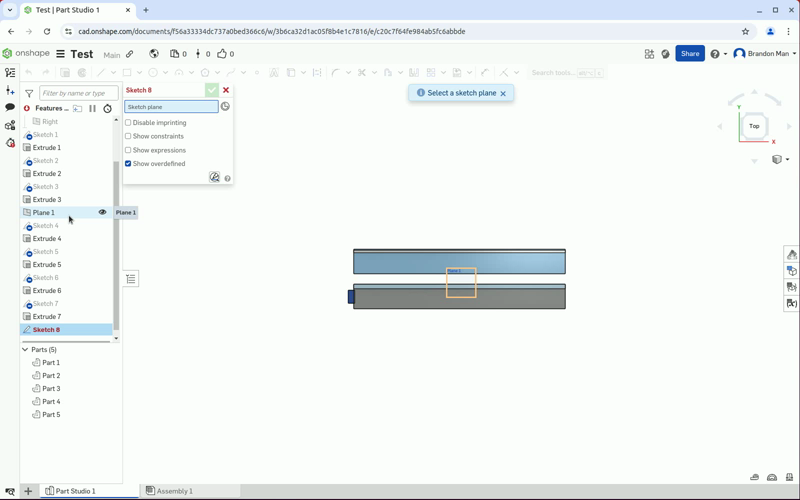
click(69, 215)
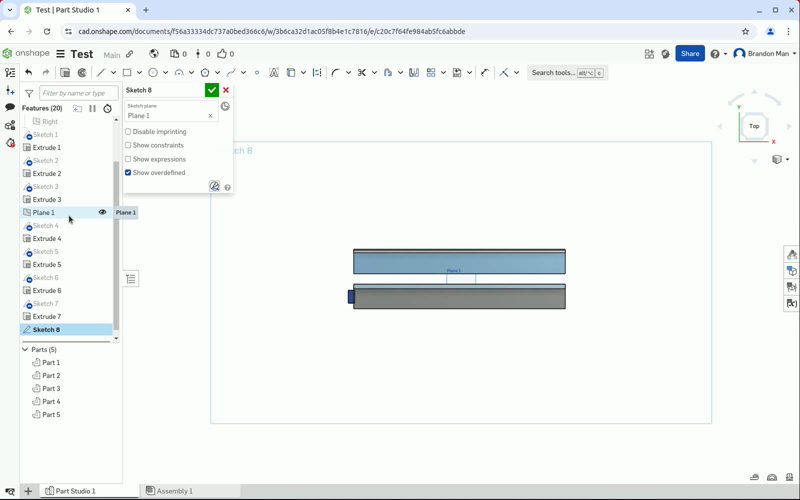
mouse_move(73, 352)
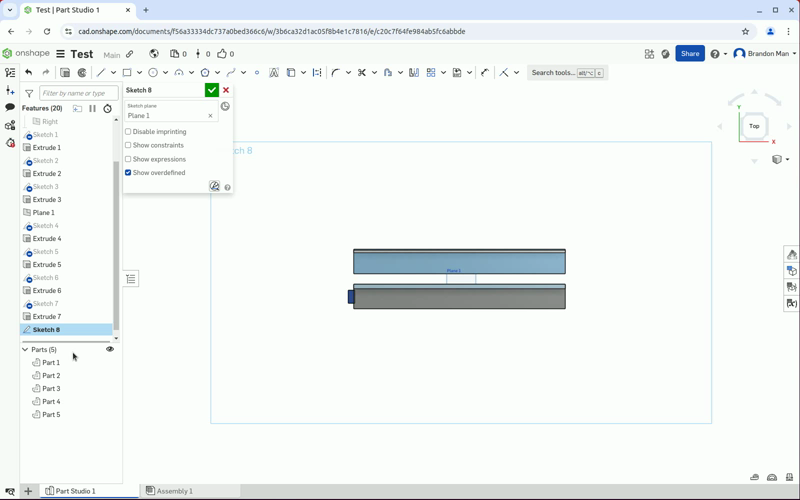
key(y)
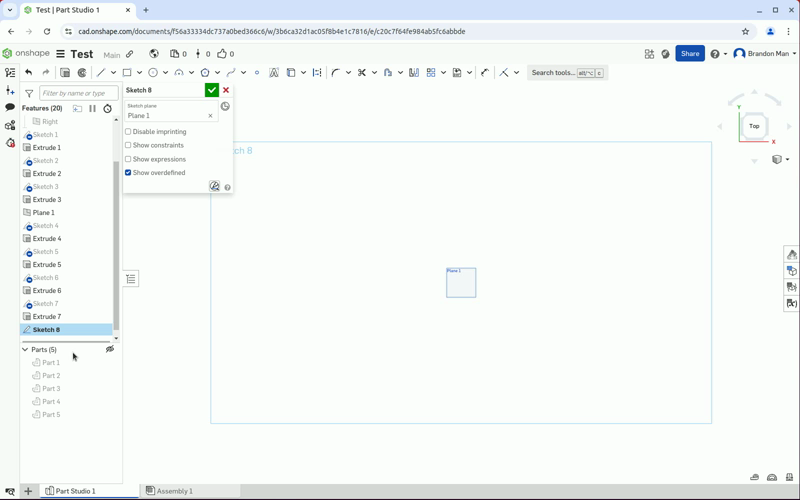
key(c)
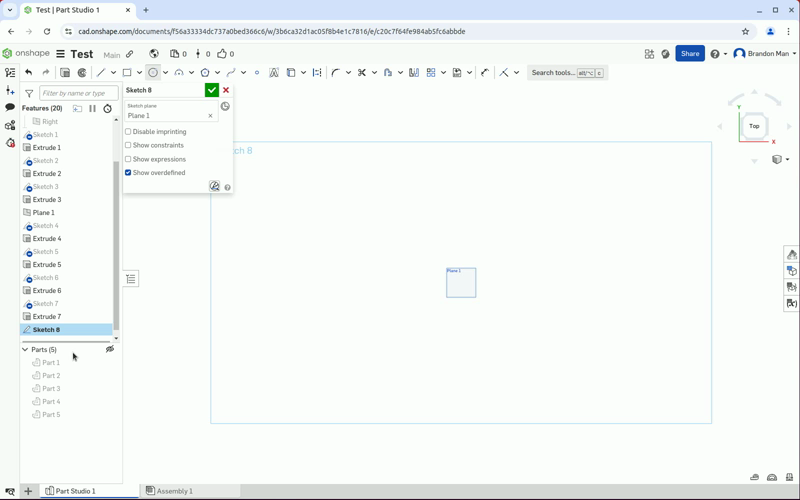
key_down(shift)
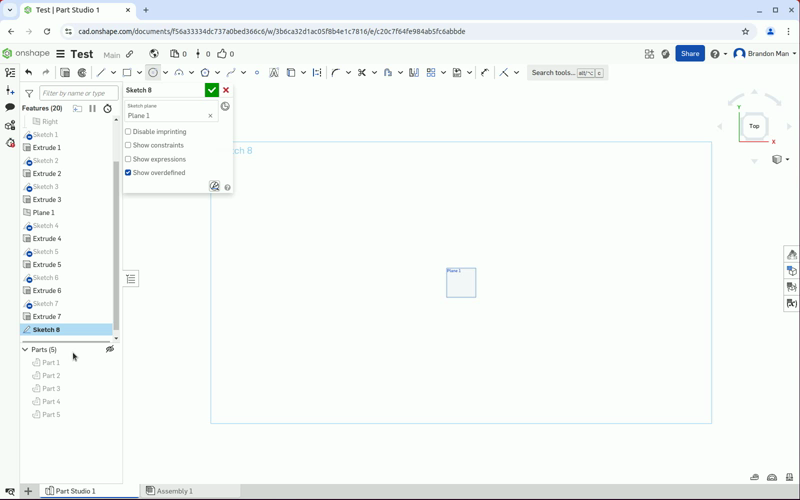
mouse_move(383, 267)
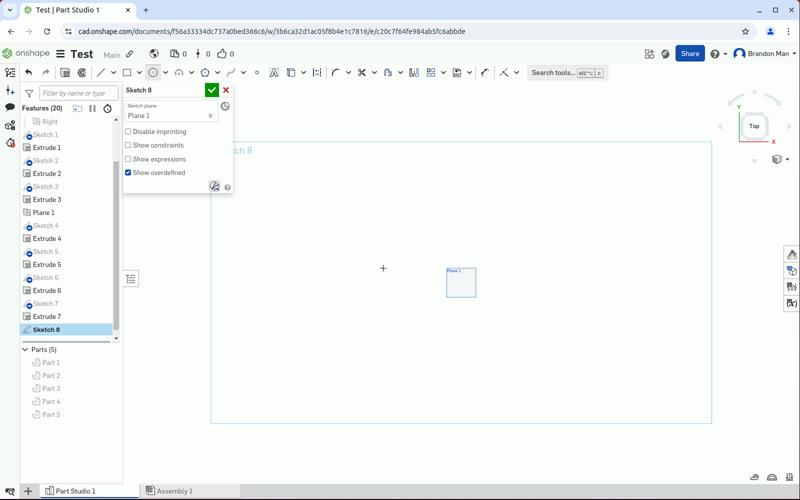
click(383, 267)
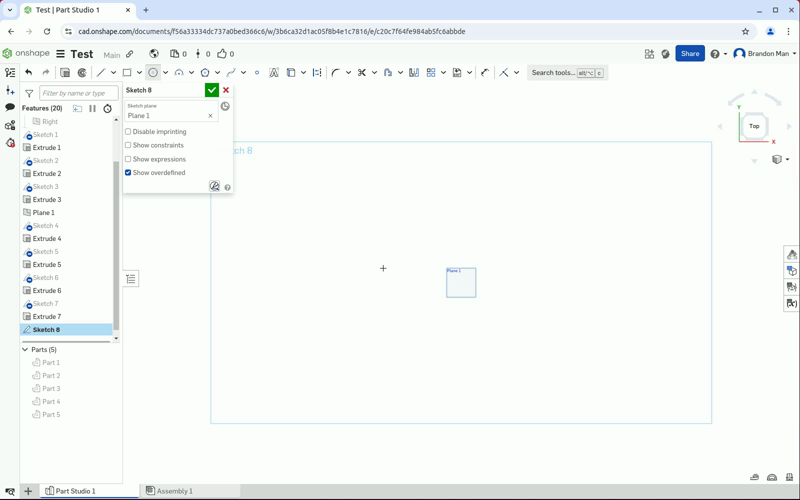
key_up(shift)
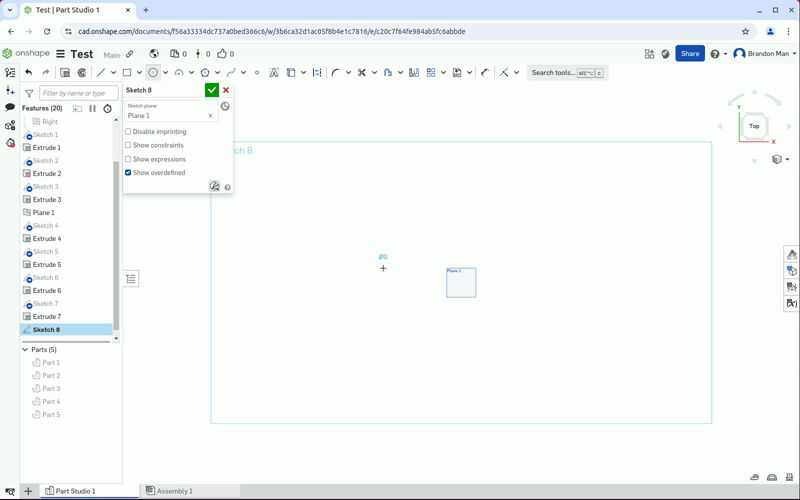
mouse_move(386, 267)
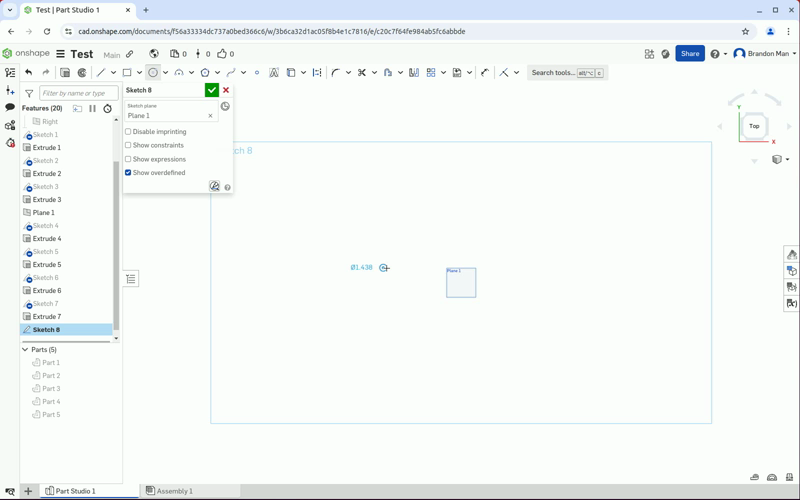
click(386, 267)
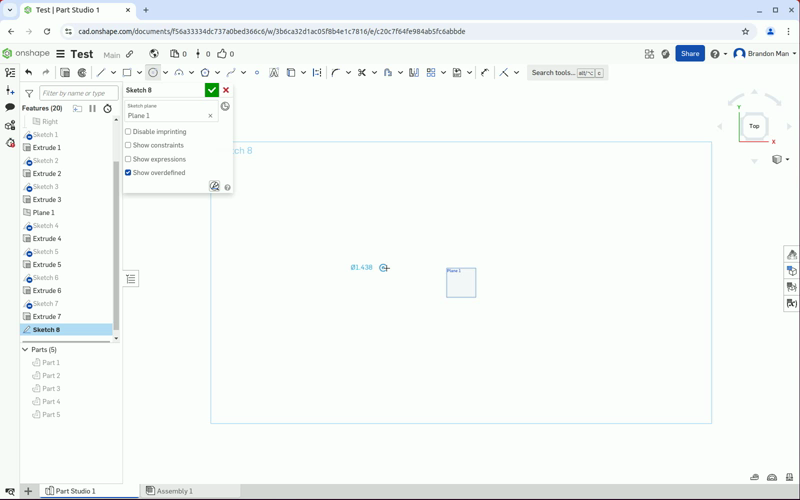
key(esc)
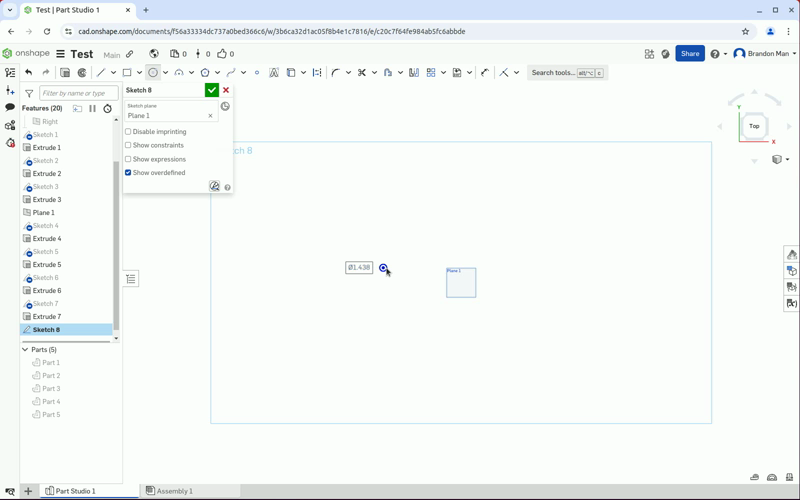
mouse_move(384, 268)
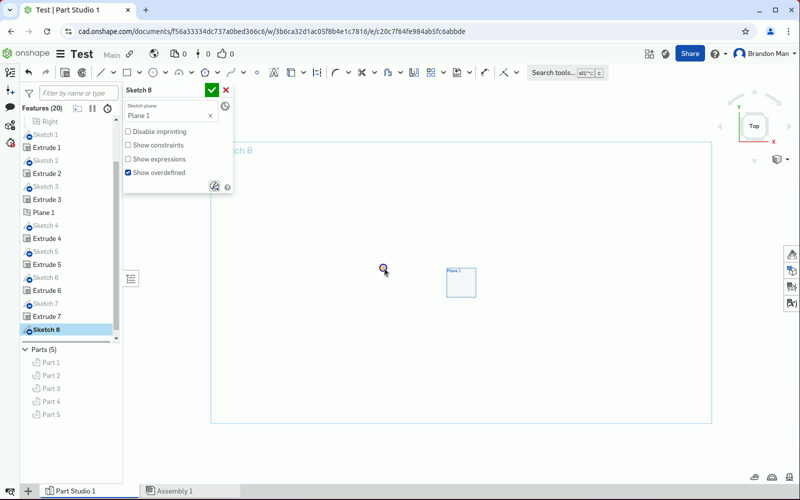
scroll(6)
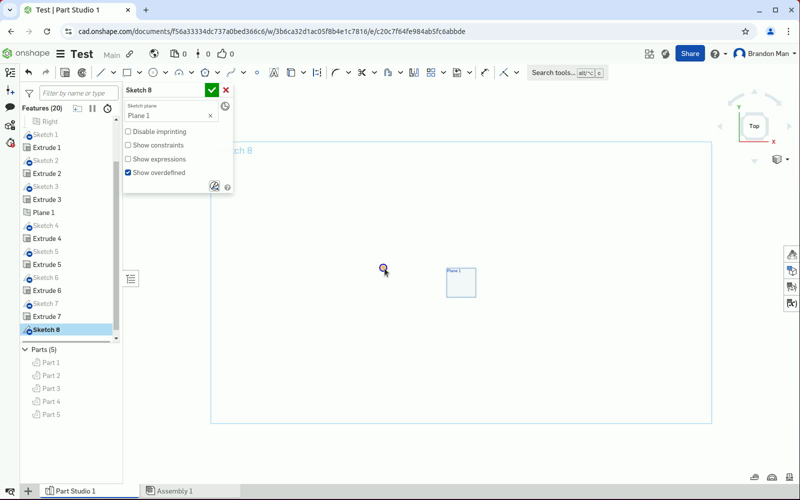
scroll(6)
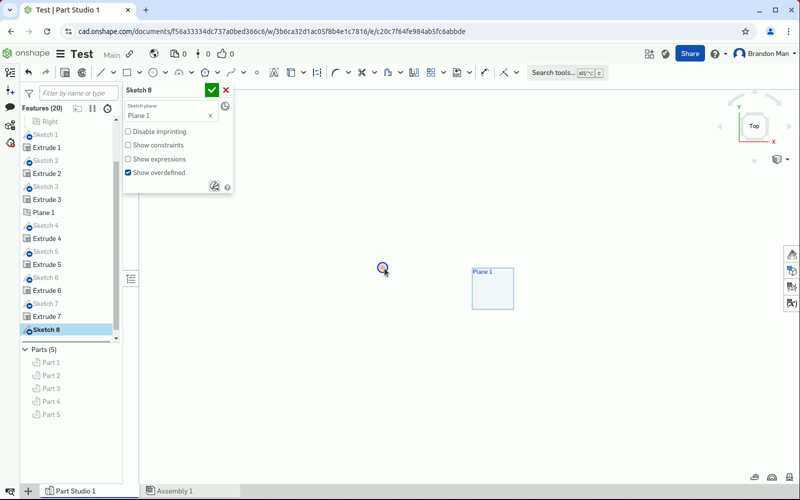
scroll(6)
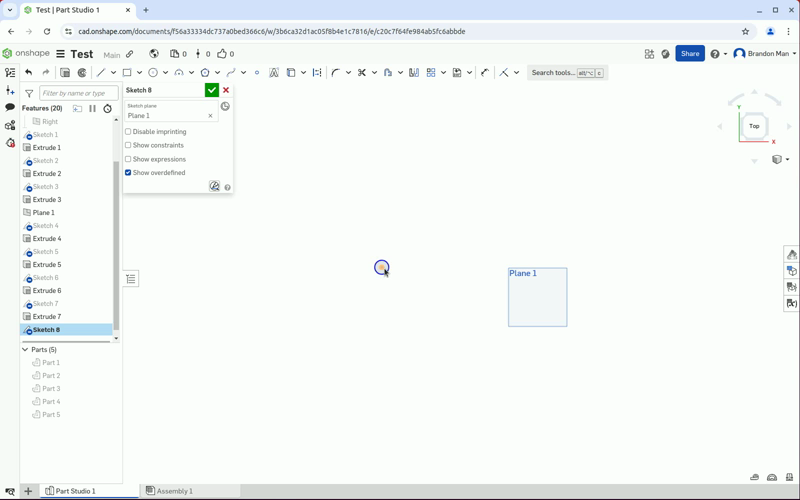
scroll(6)
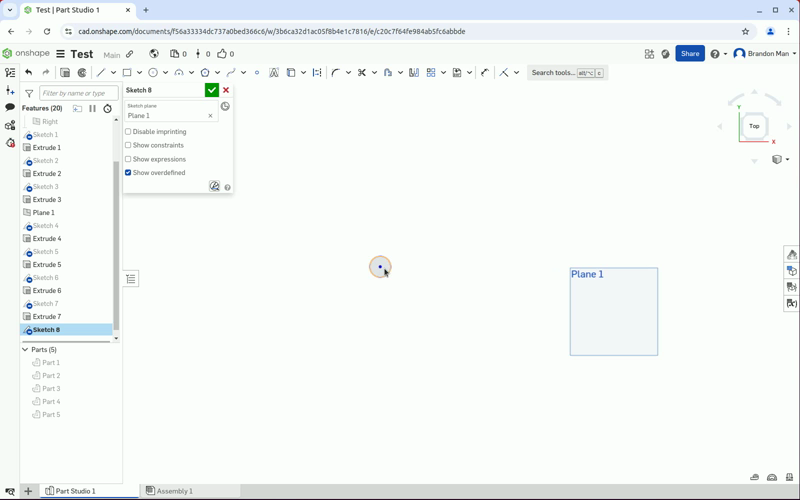
scroll(6)
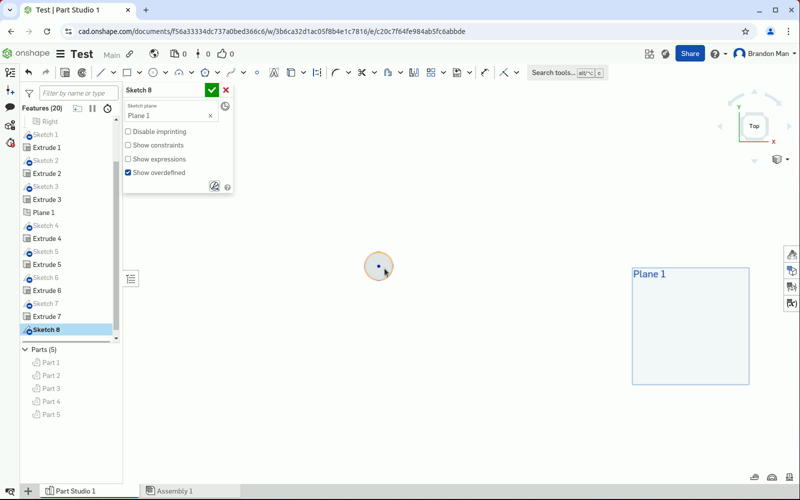
scroll(6)
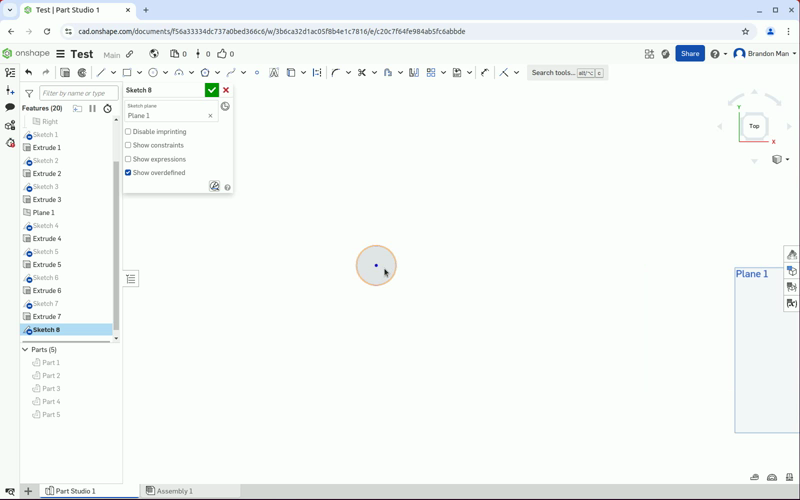
scroll(6)
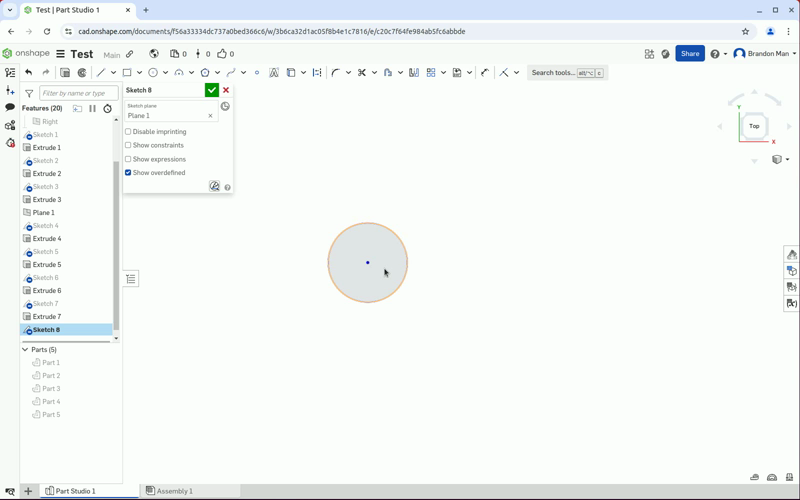
click(384, 268)
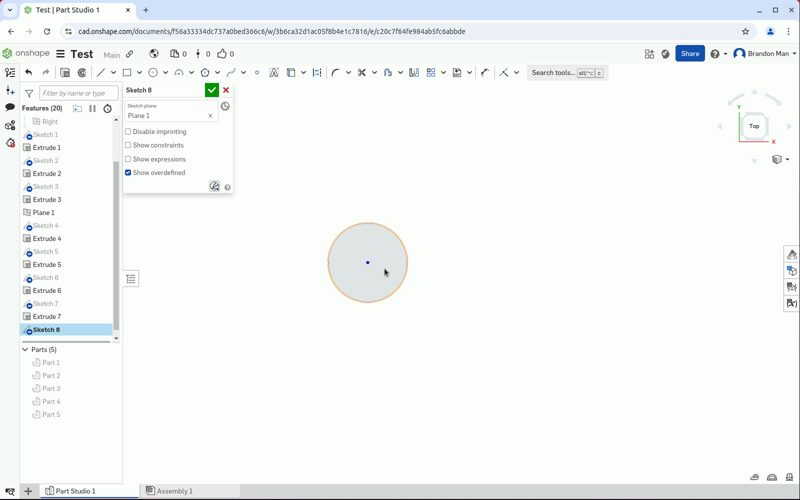
scroll(-6)
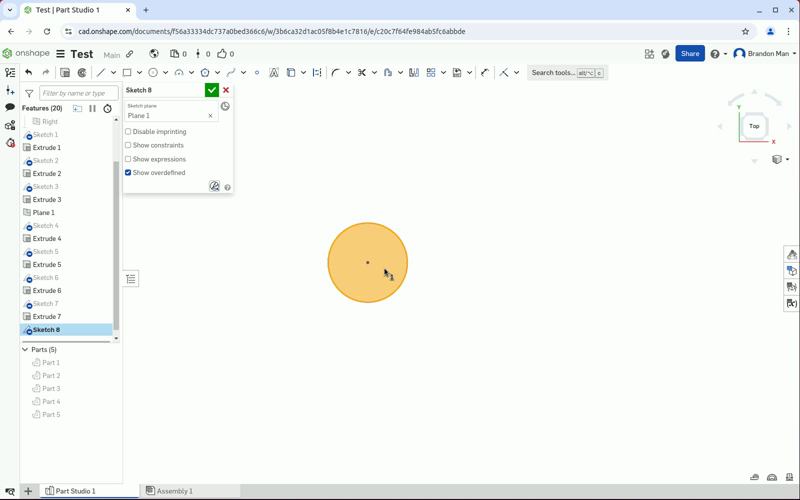
scroll(-6)
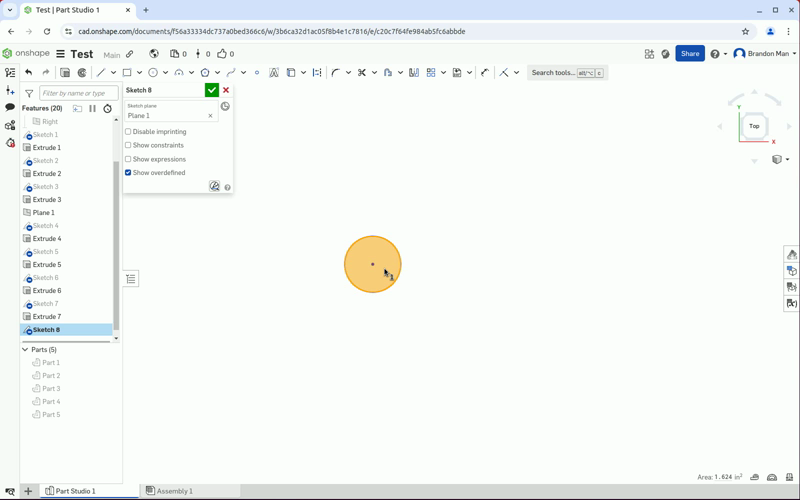
scroll(-6)
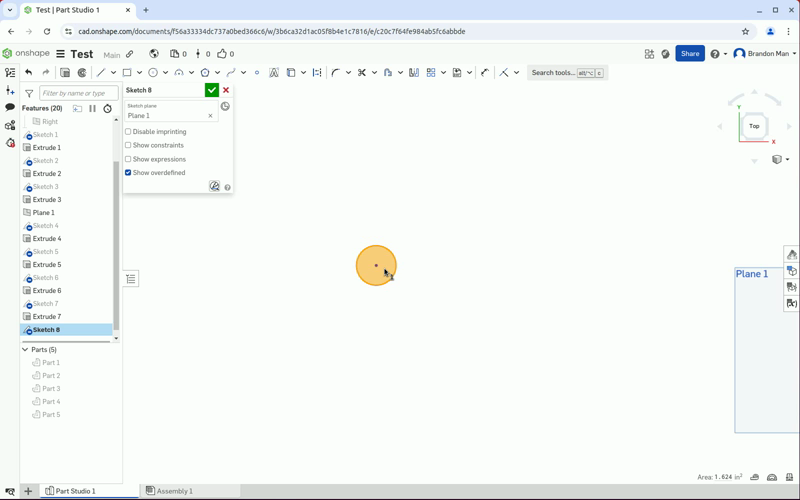
scroll(-6)
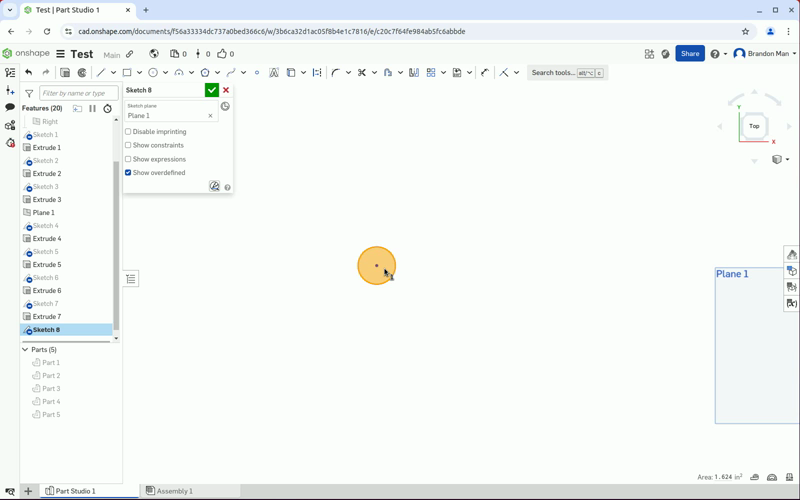
scroll(-6)
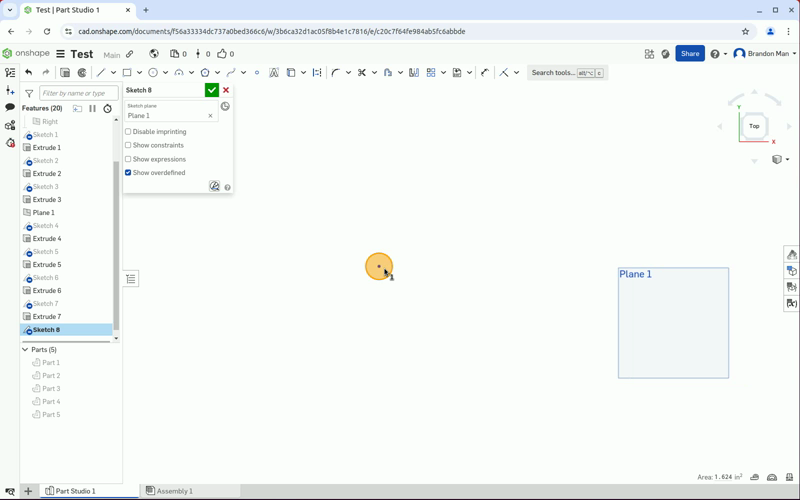
scroll(-6)
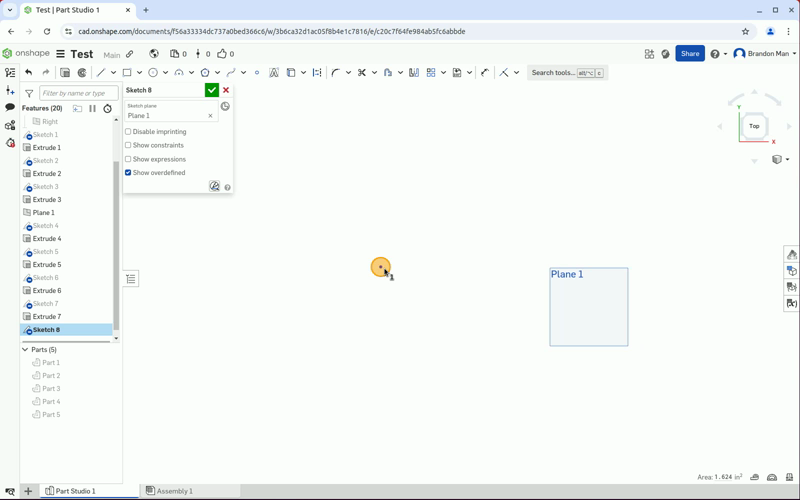
scroll(-6)
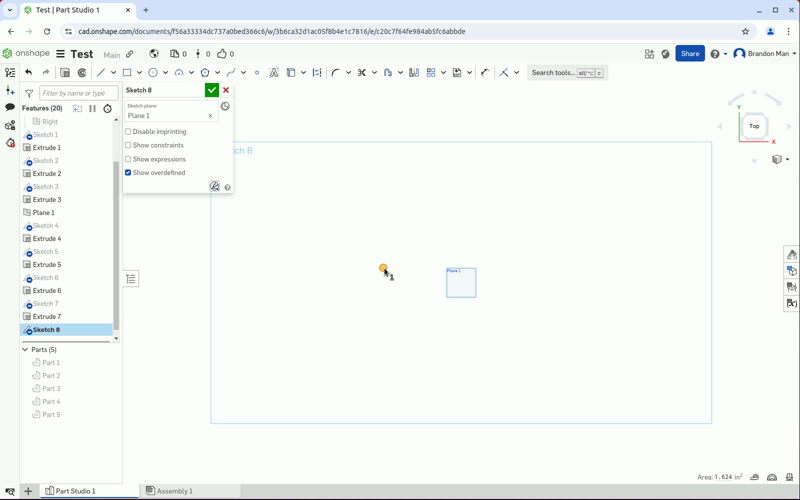
mouse_move(73, 352)
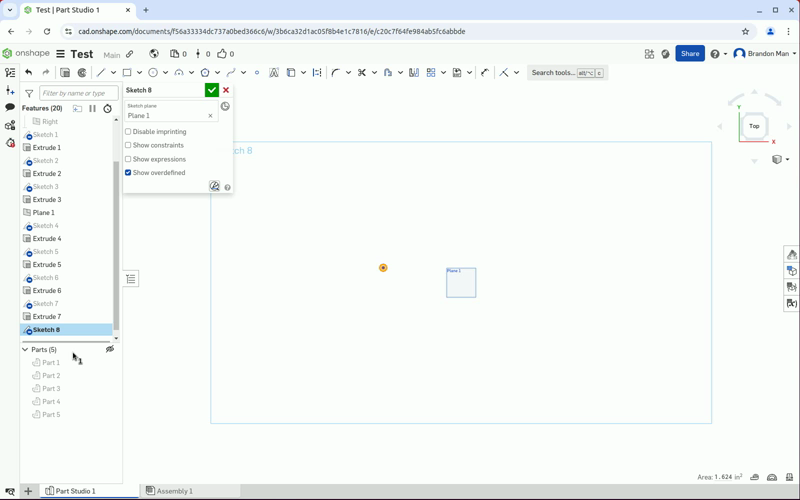
key(shift+y)
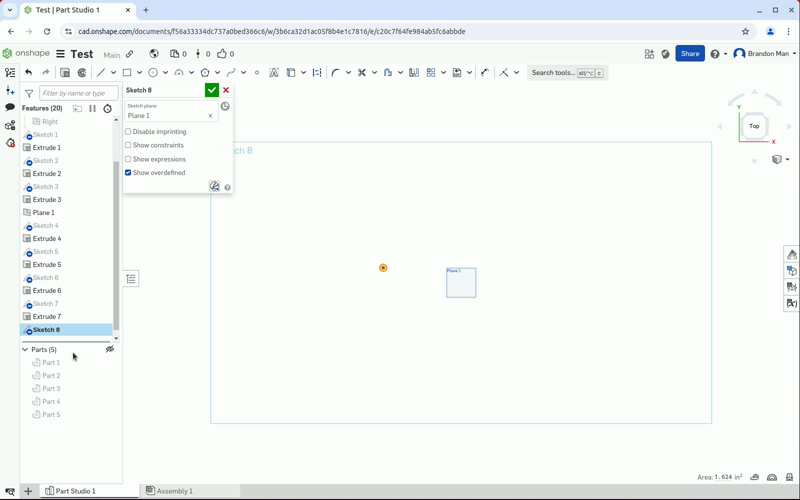
key(shift+e)
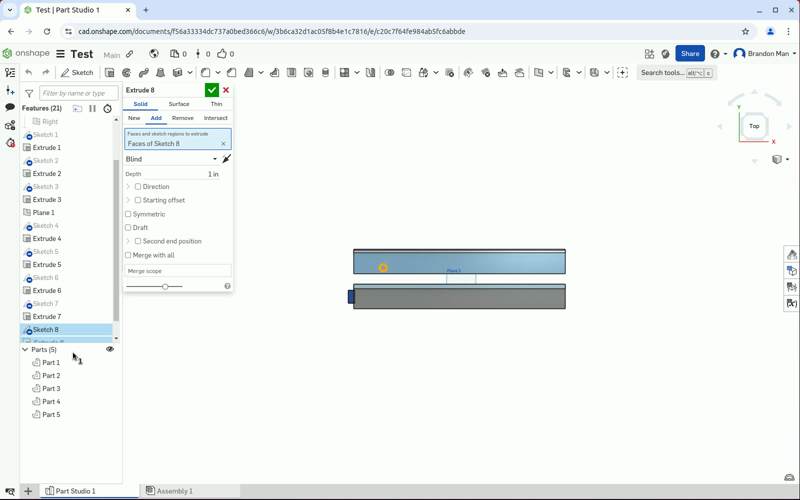
mouse_move(143, 106)
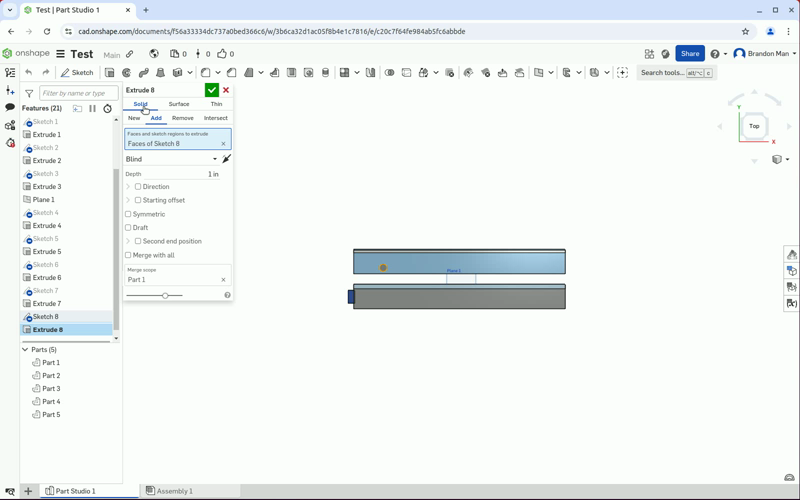
click(143, 106)
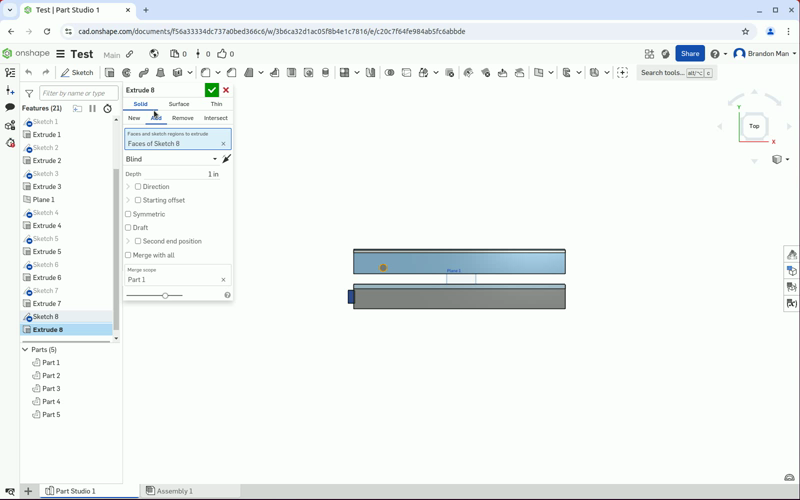
mouse_move(186, 120)
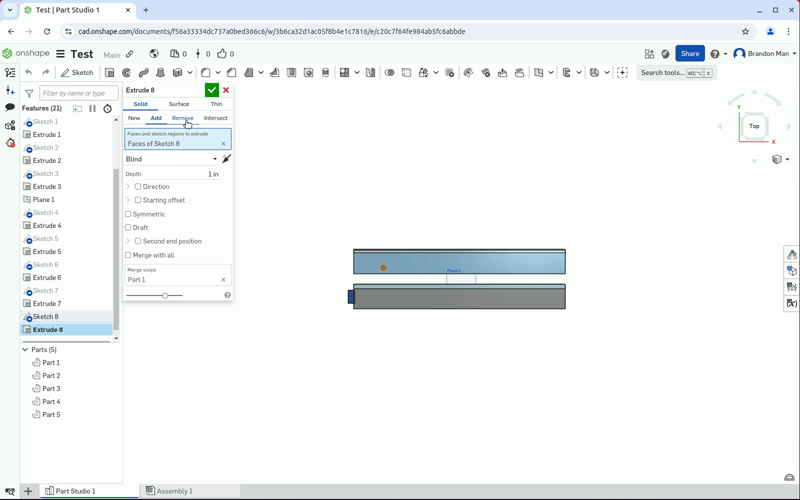
click(186, 120)
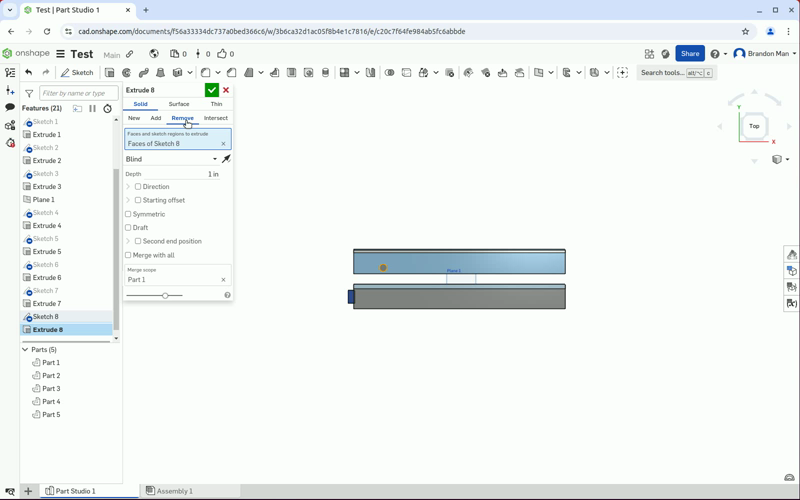
key(tab, 4)
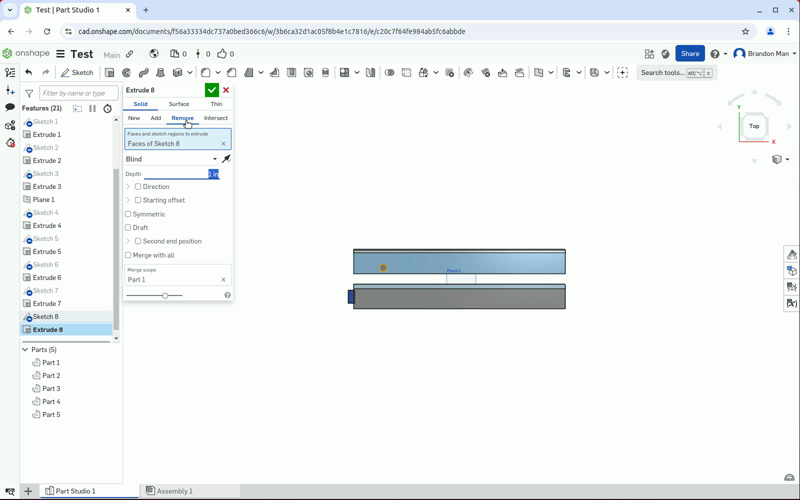
text(0.722)
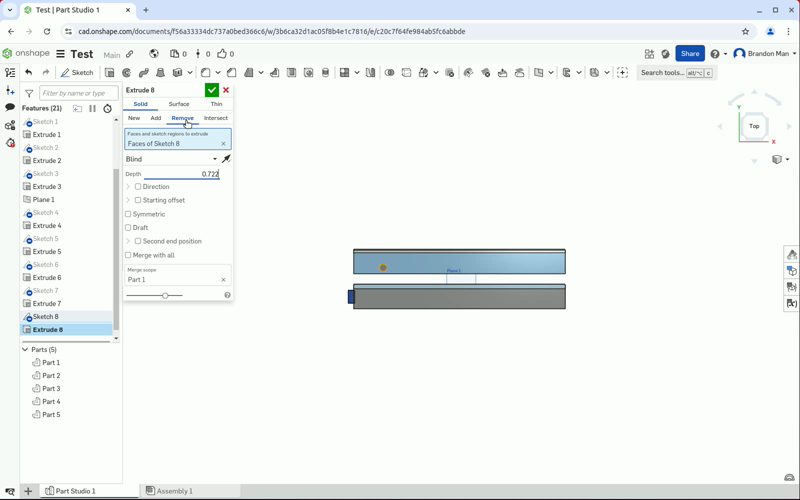
key(tab, 6)
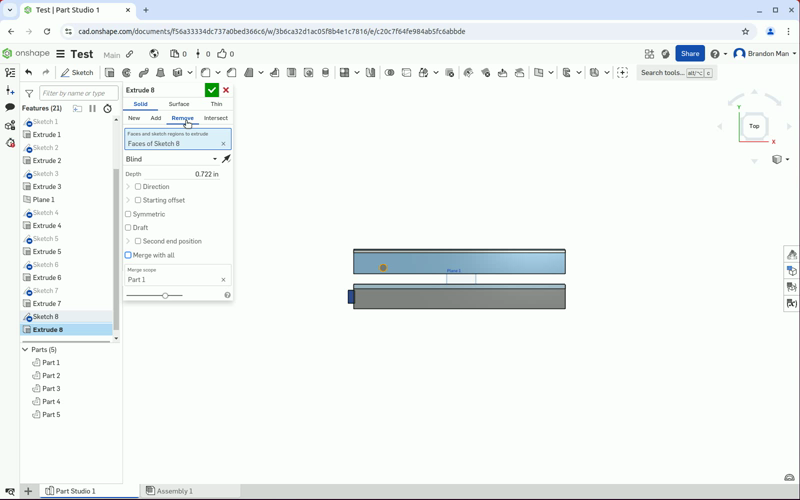
key(space)
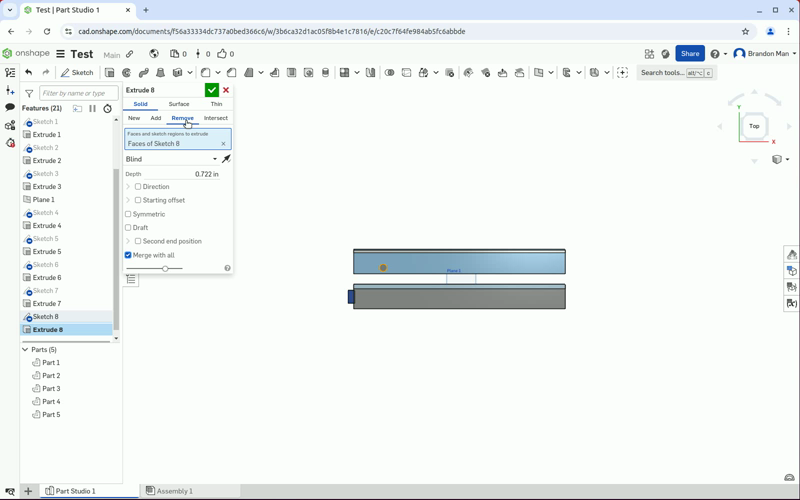
key(enter)
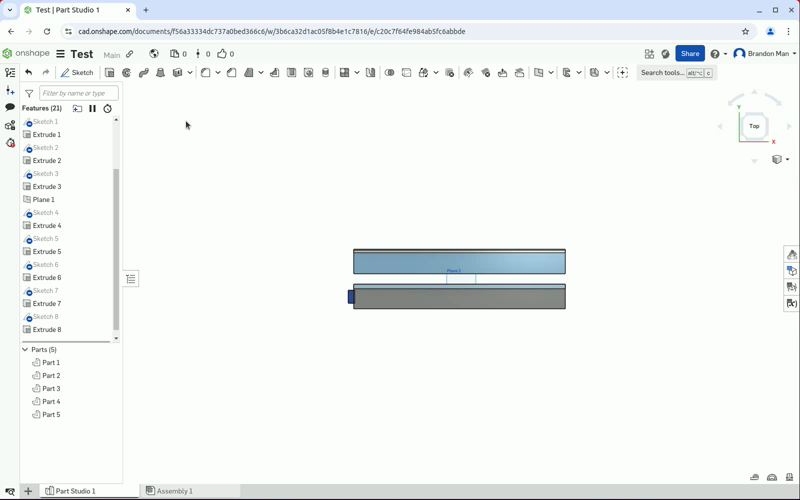
key(shift+h)
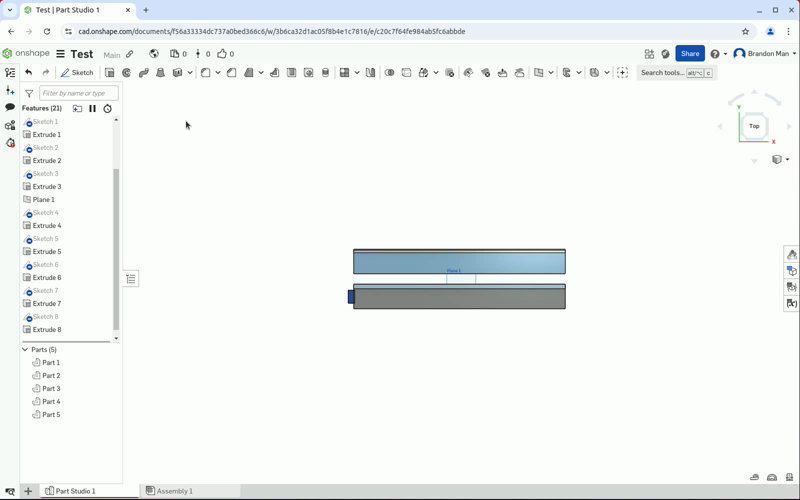
key(shift+h)
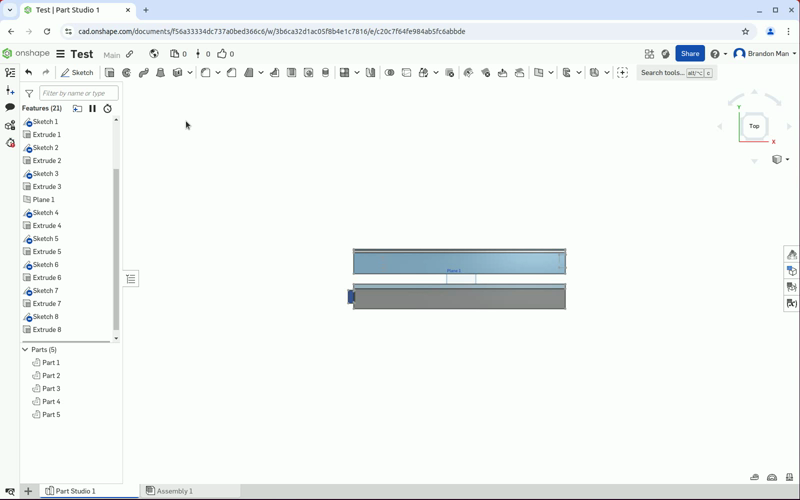
key(shift+7)
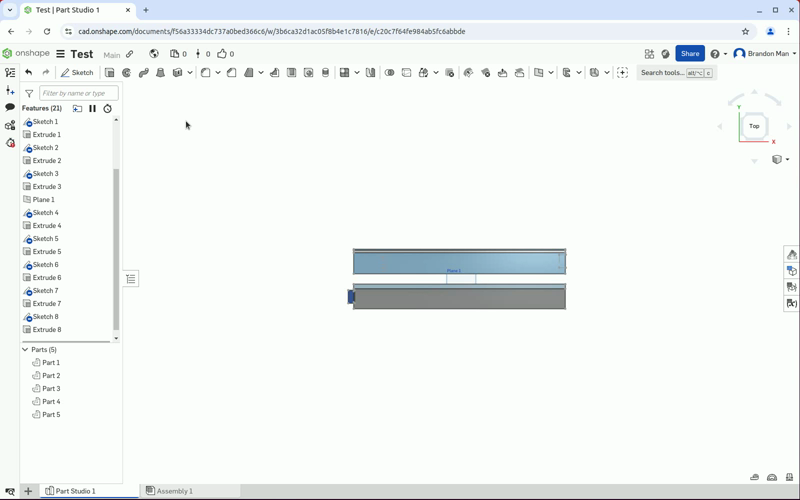
key(up, 3)
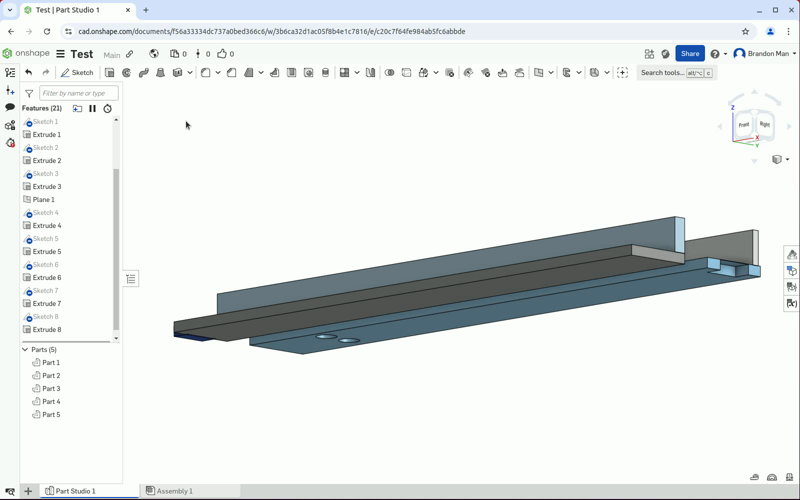
key(left, 3)
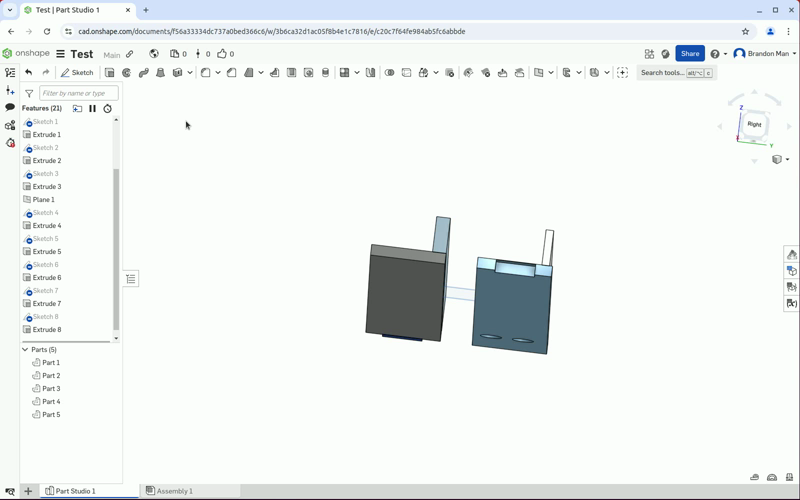
key(right, 3)
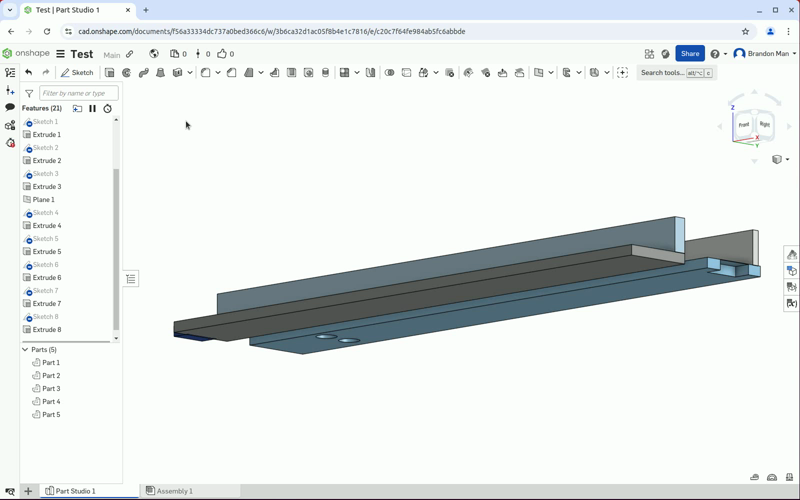
key(down, 3)
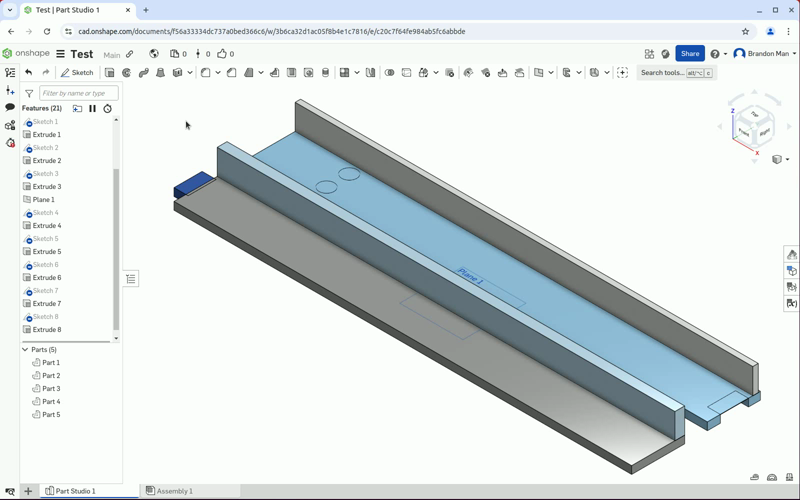
mouse_move(69, 124)
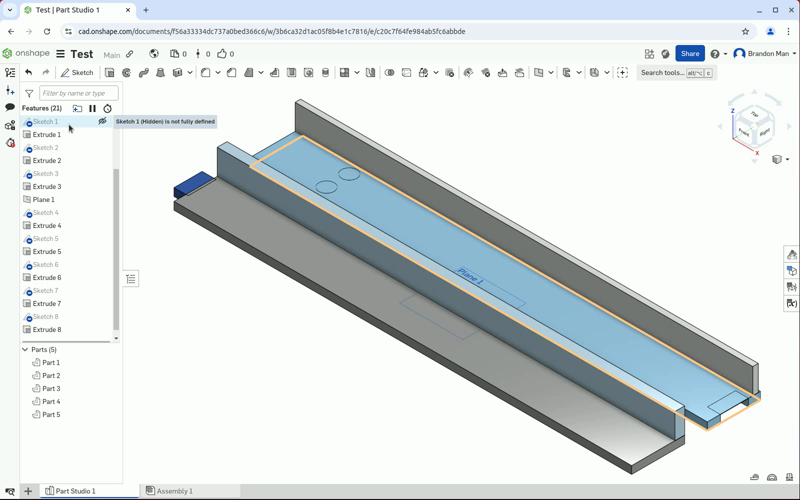
click(69, 124)